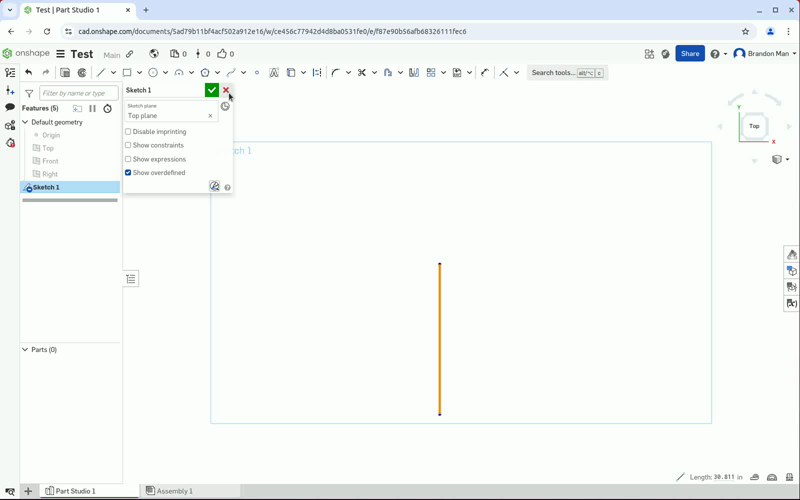
key(shift+h)
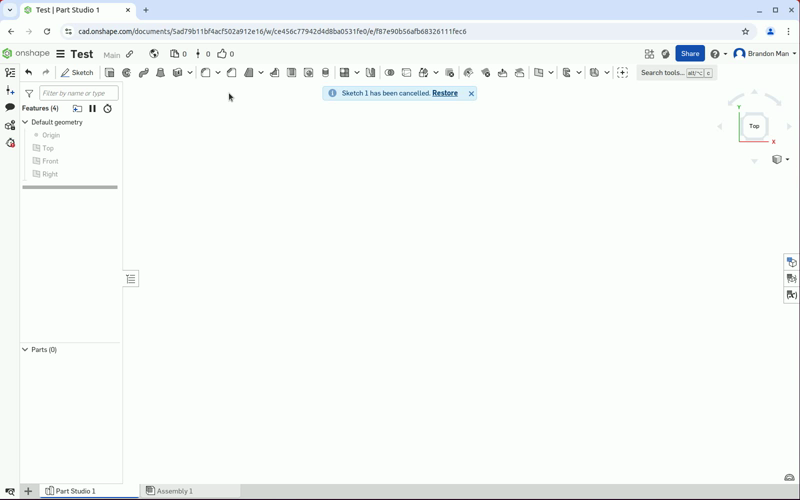
mouse_move(73, 352)
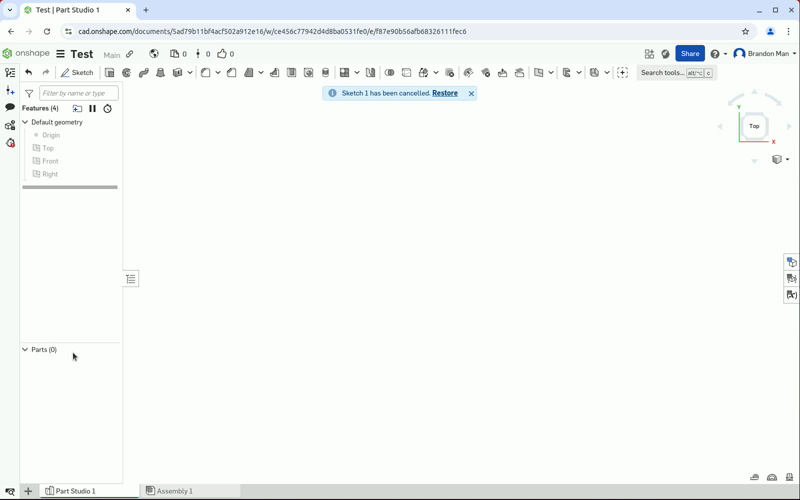
key(y)
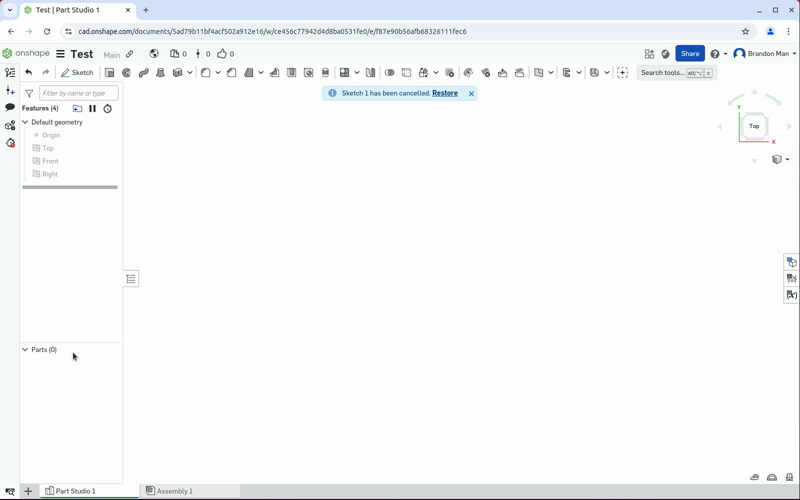
key(shift+p)
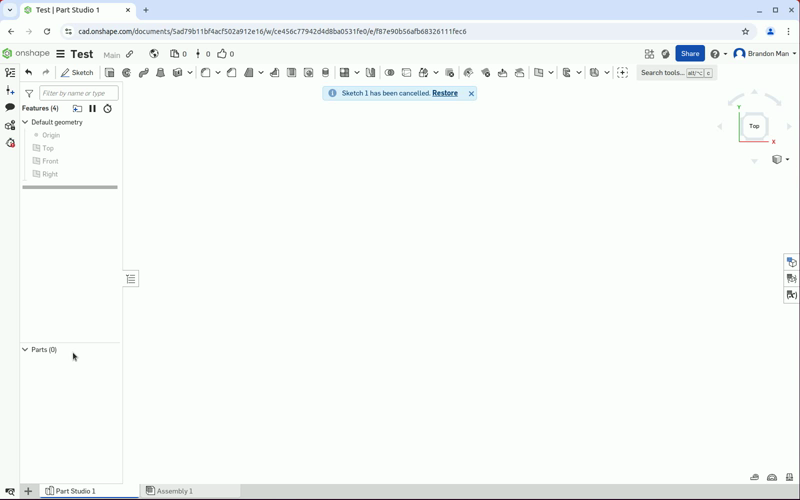
key(space)
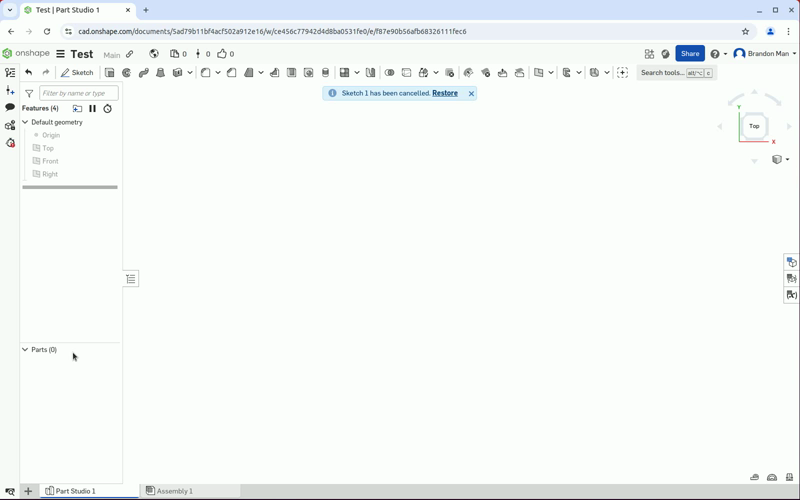
key_down(shift)
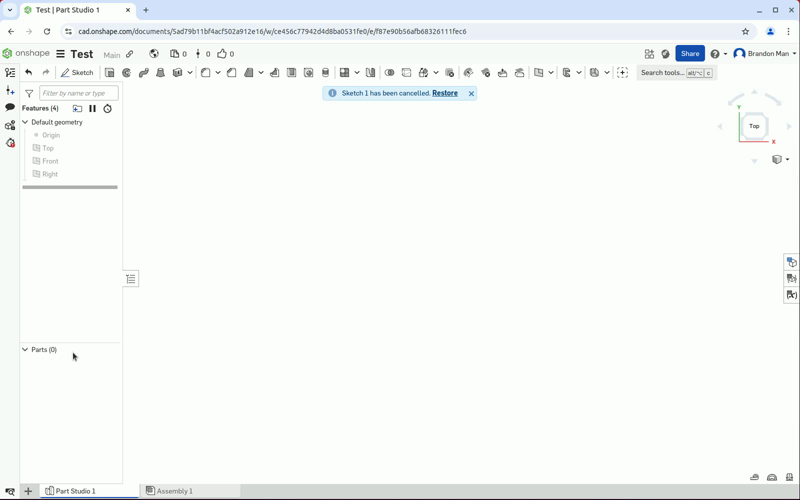
key(up)
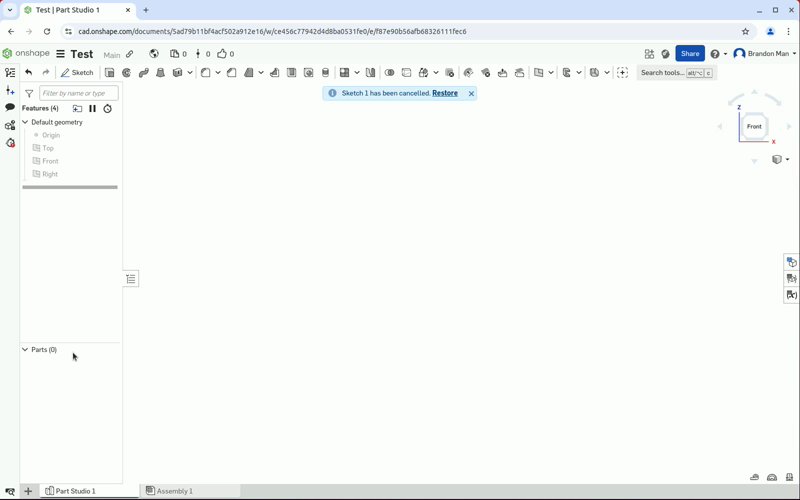
key_up(shift)
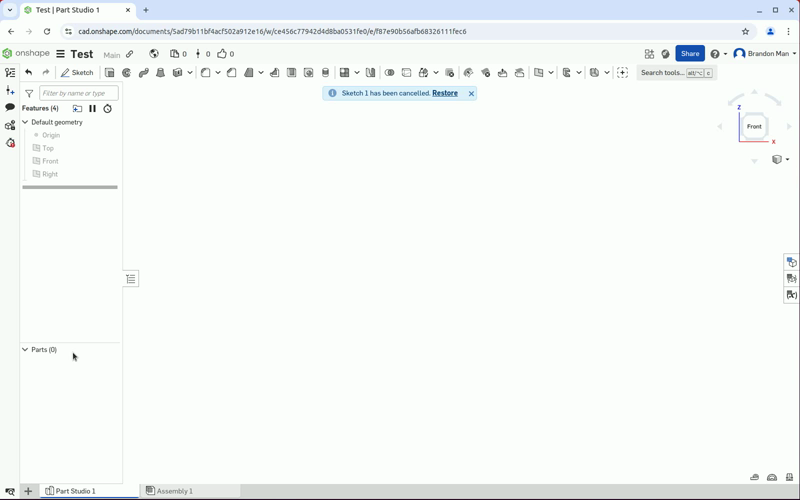
mouse_move(73, 352)
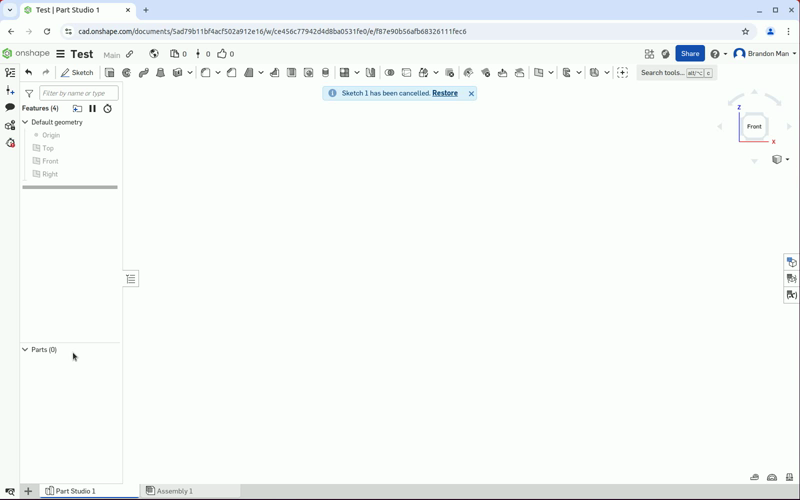
key(shift+y)
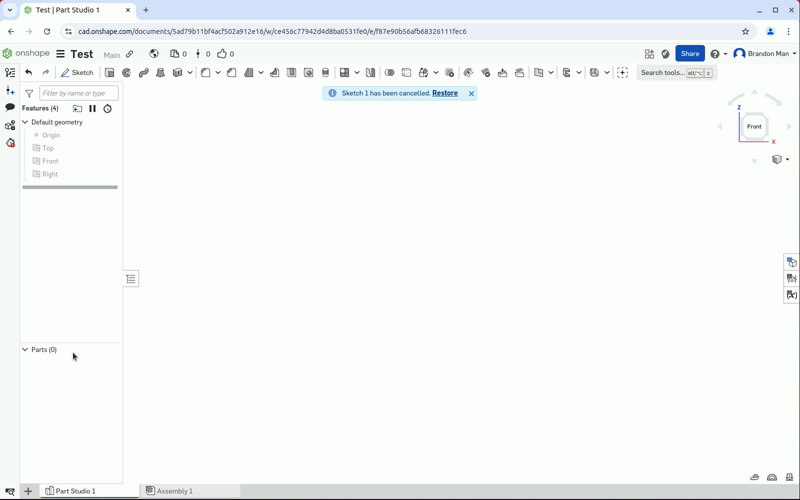
key(shift+s)
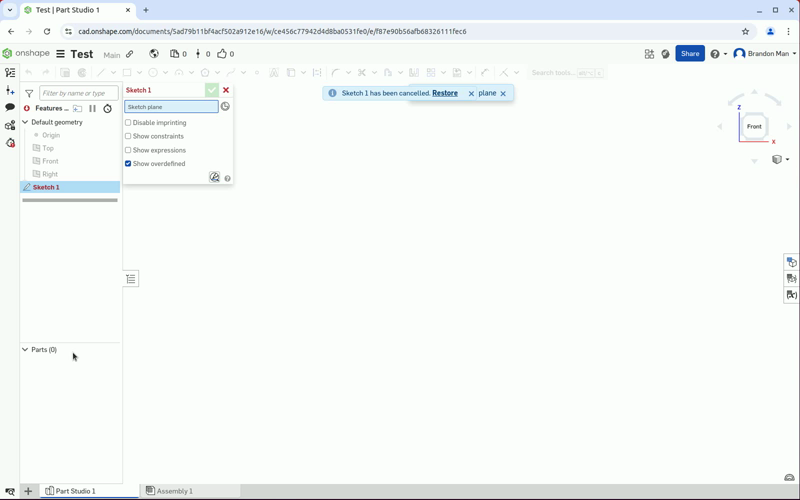
mouse_move(73, 163)
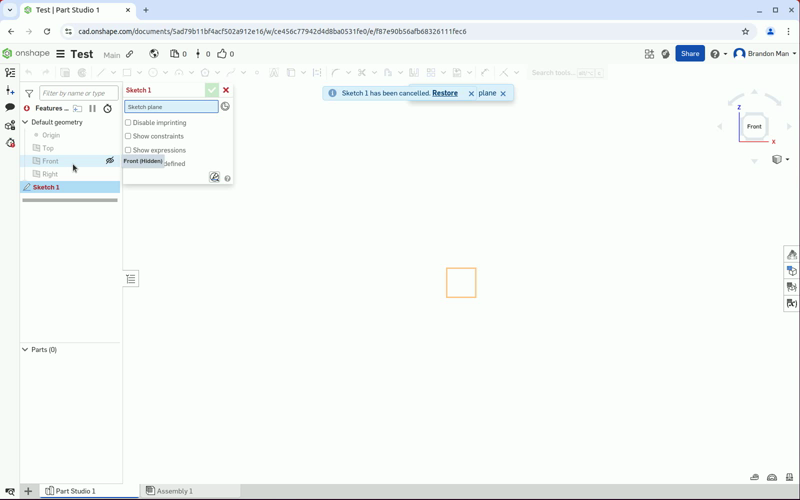
click(73, 163)
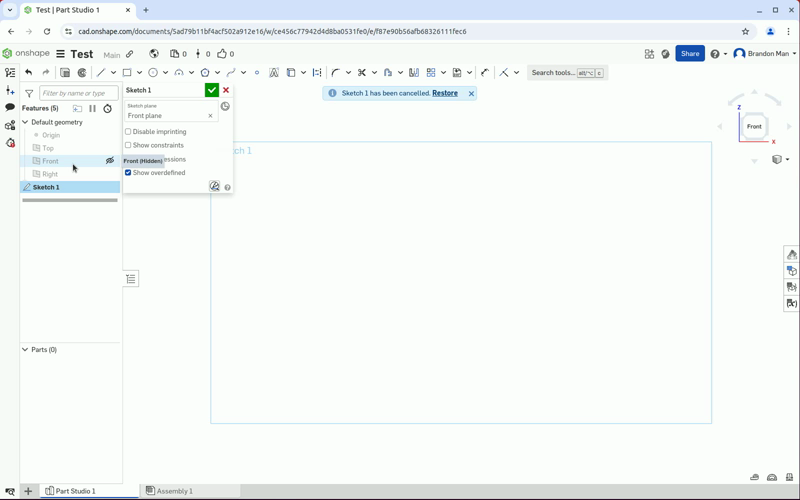
mouse_move(73, 352)
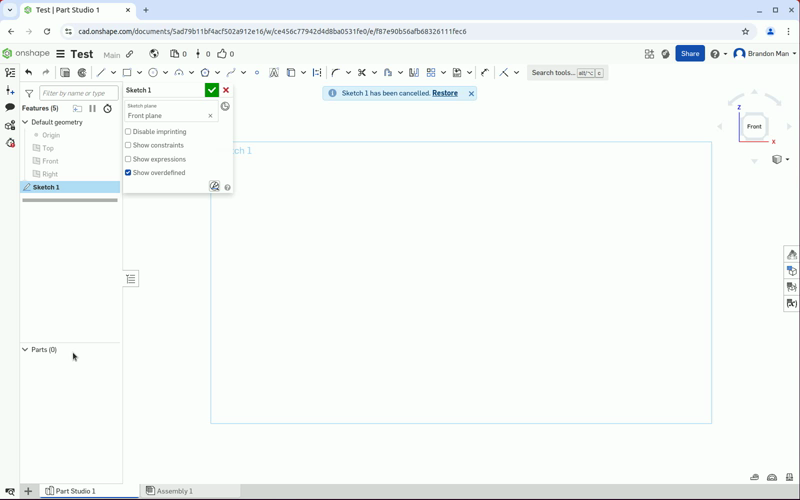
key(y)
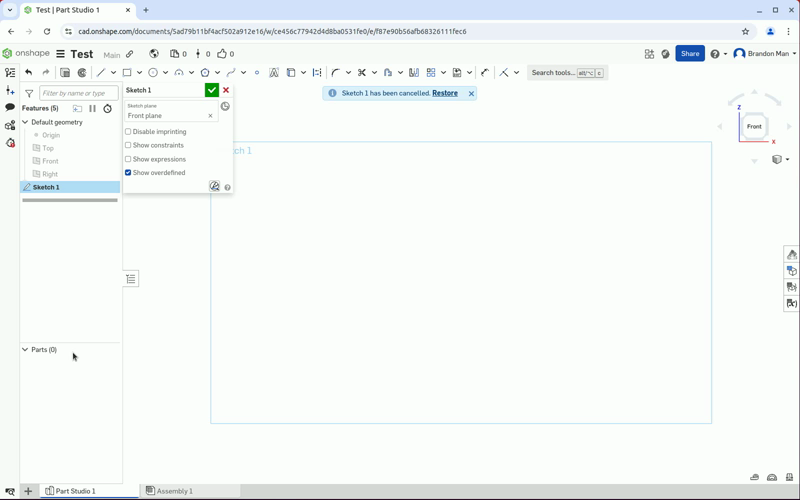
key(c)
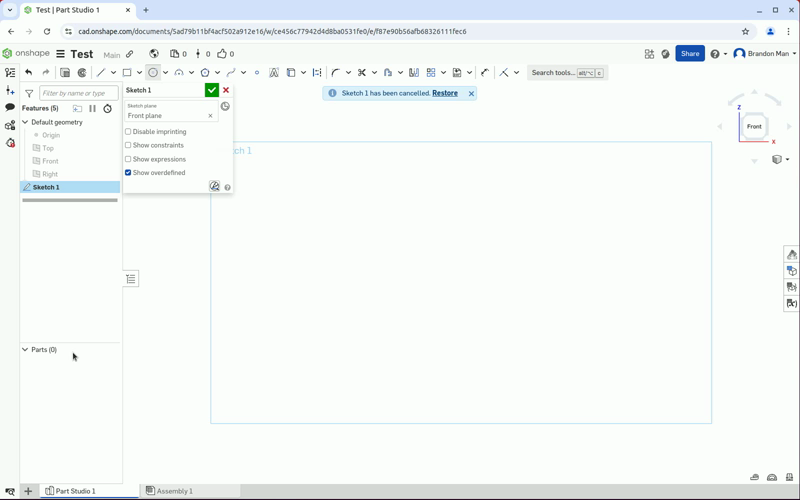
key_down(shift)
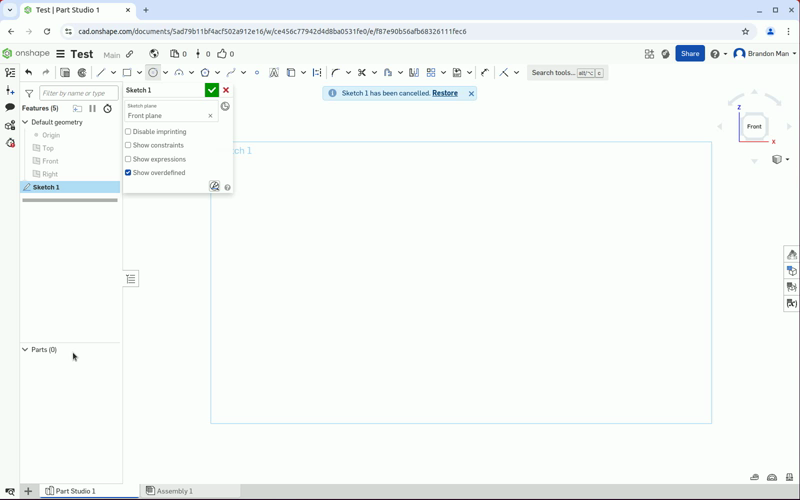
mouse_move(461, 282)
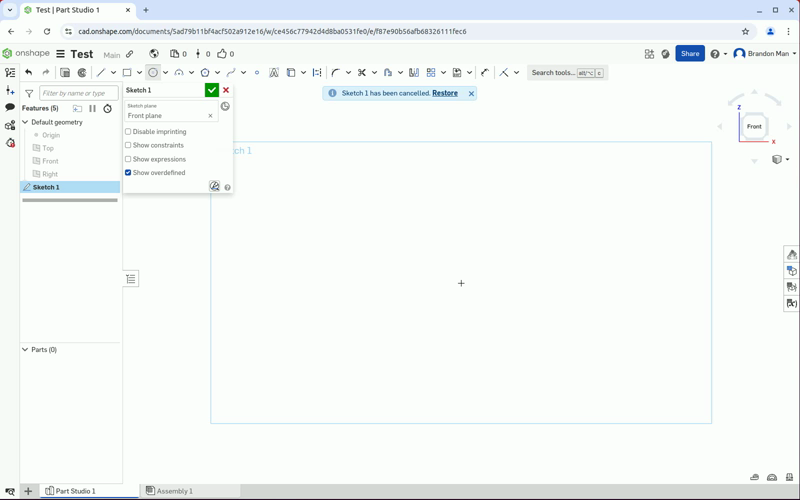
click(461, 282)
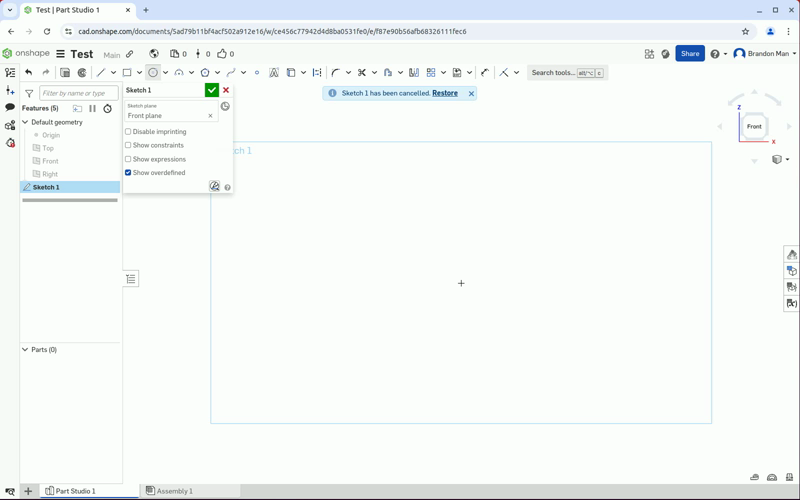
key_up(shift)
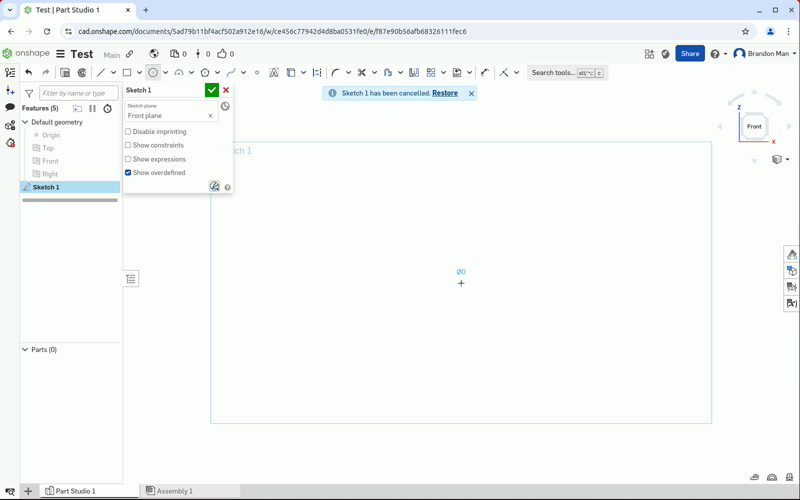
mouse_move(574, 282)
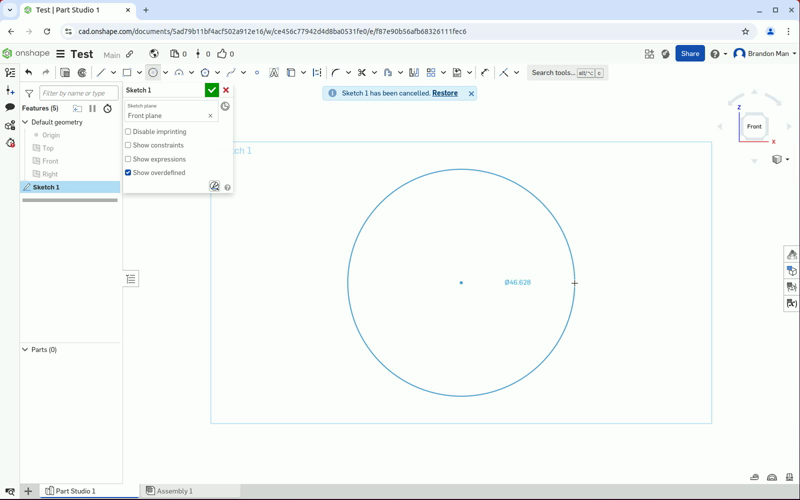
click(574, 282)
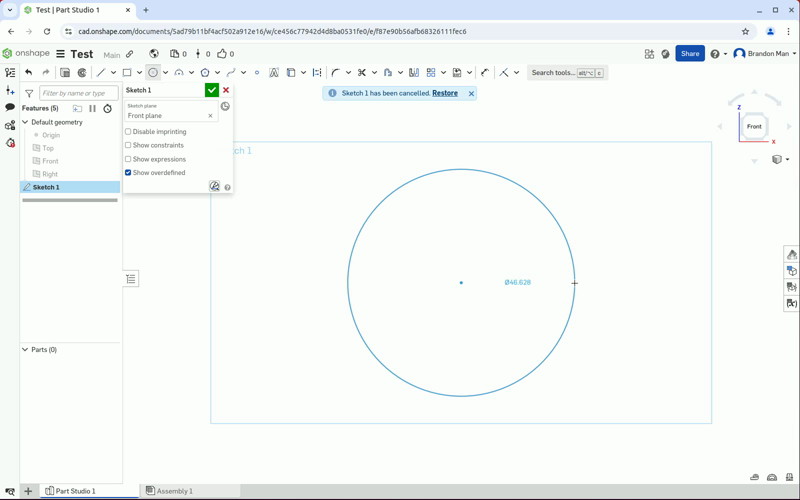
key(esc)
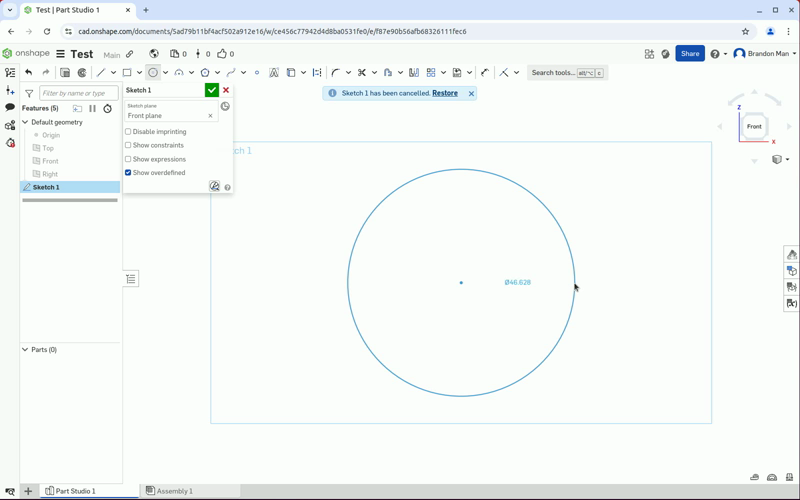
key(c)
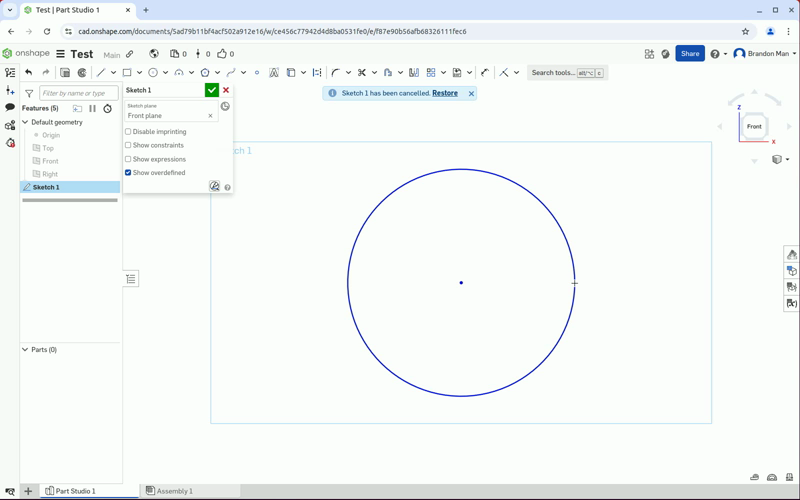
key_down(shift)
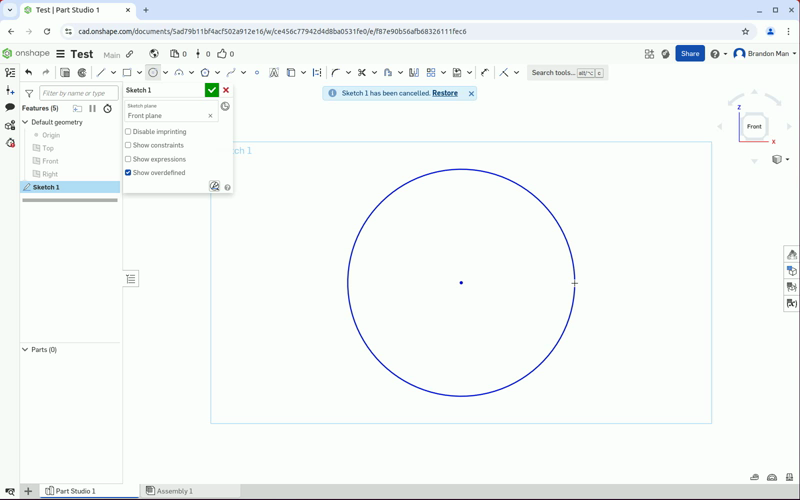
mouse_move(461, 282)
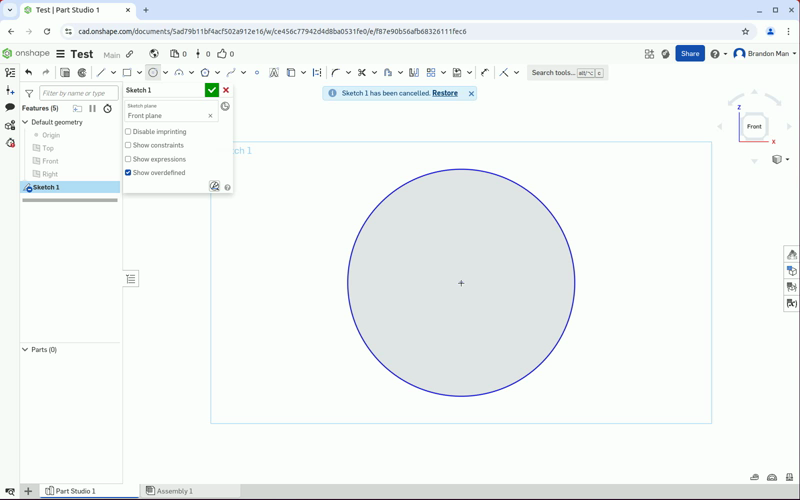
click(461, 282)
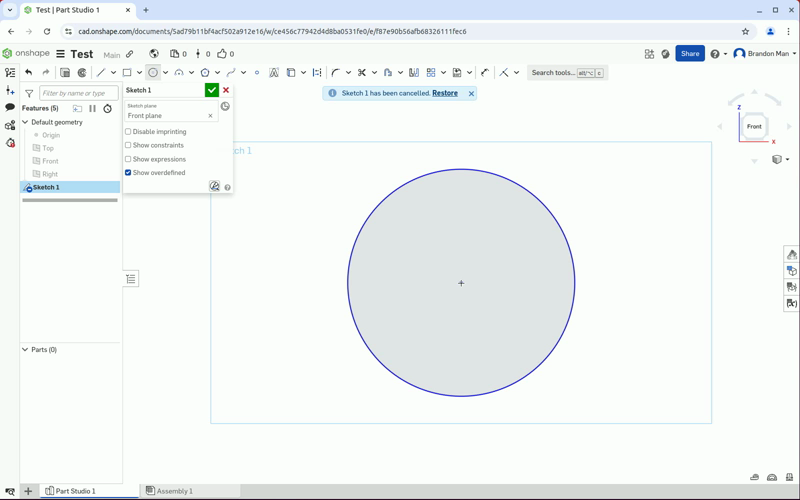
key_up(shift)
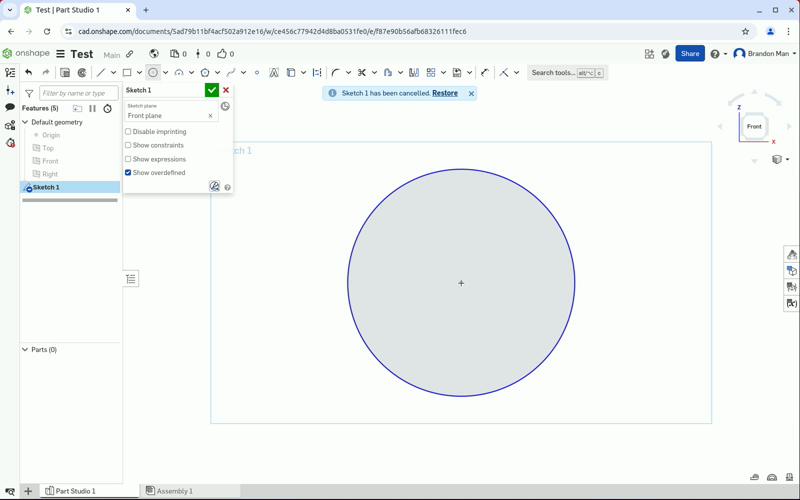
mouse_move(565, 282)
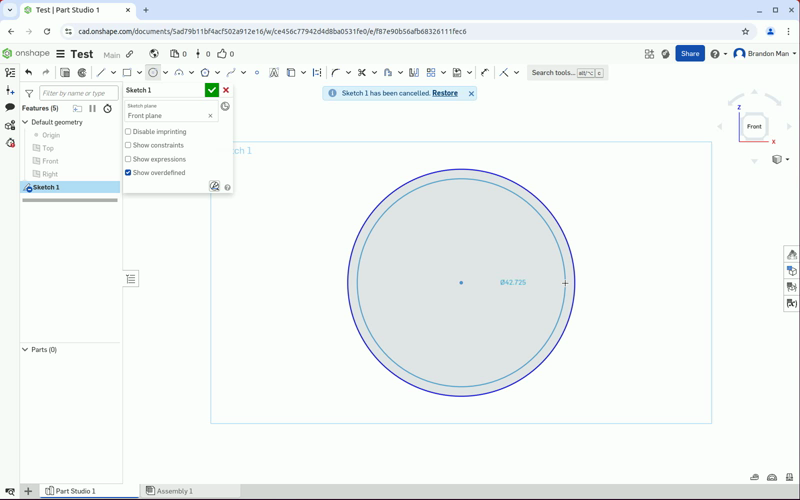
click(565, 282)
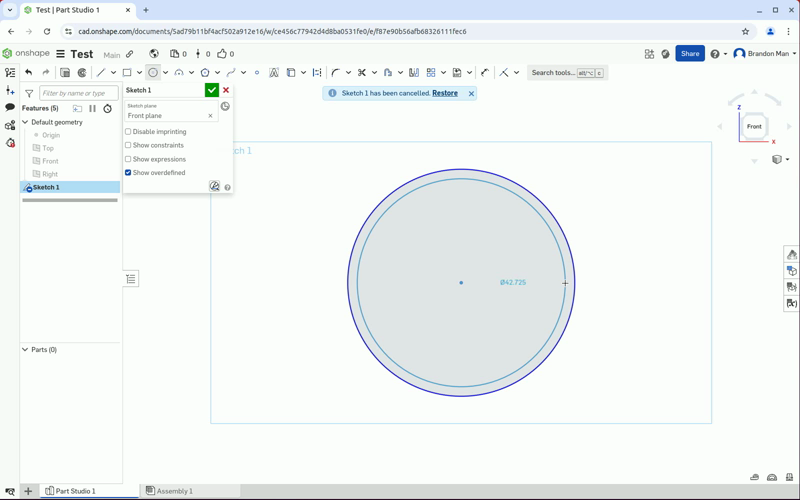
key(esc)
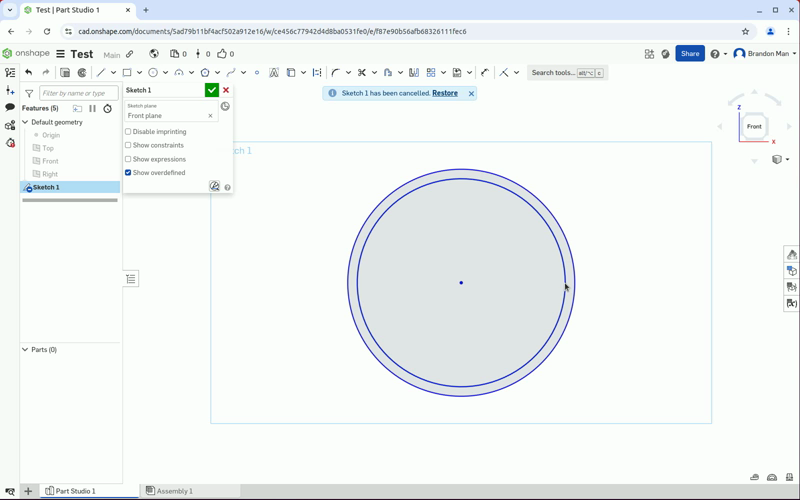
mouse_move(366, 335)
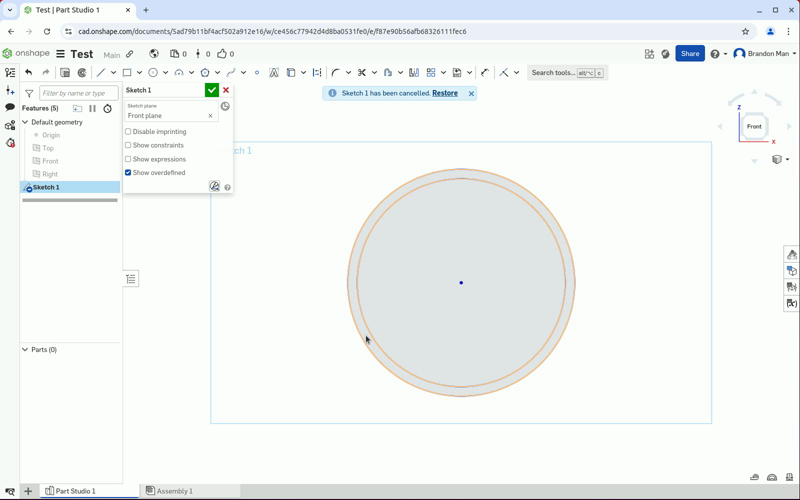
click(366, 335)
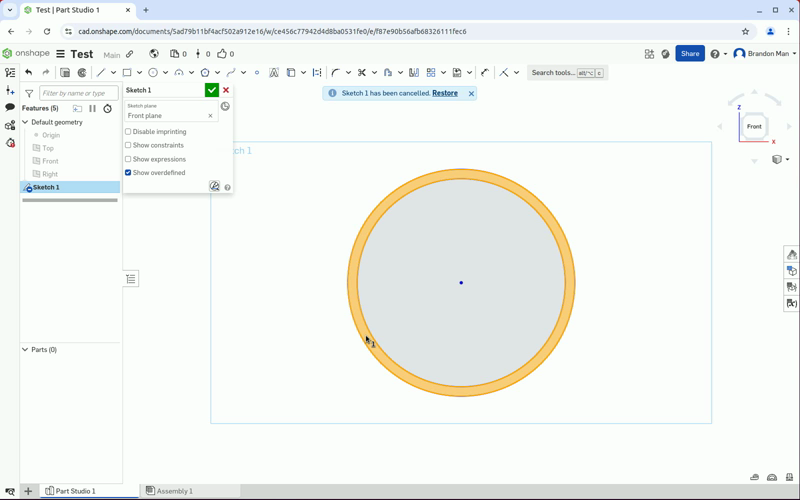
mouse_move(73, 352)
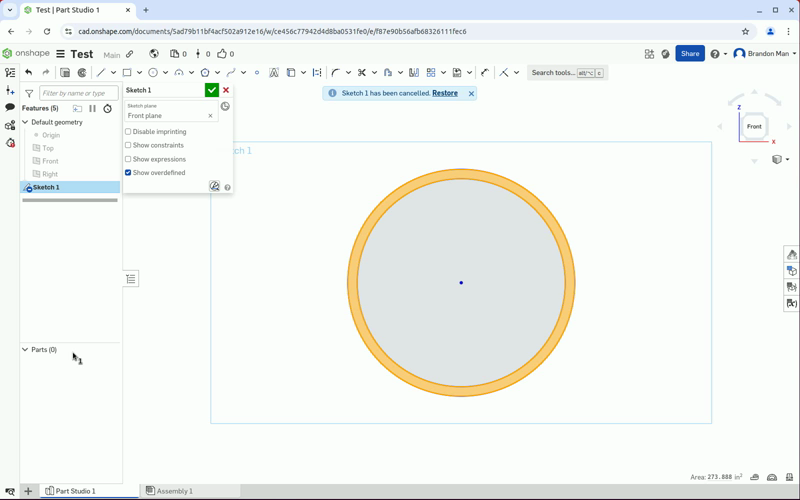
key(shift+y)
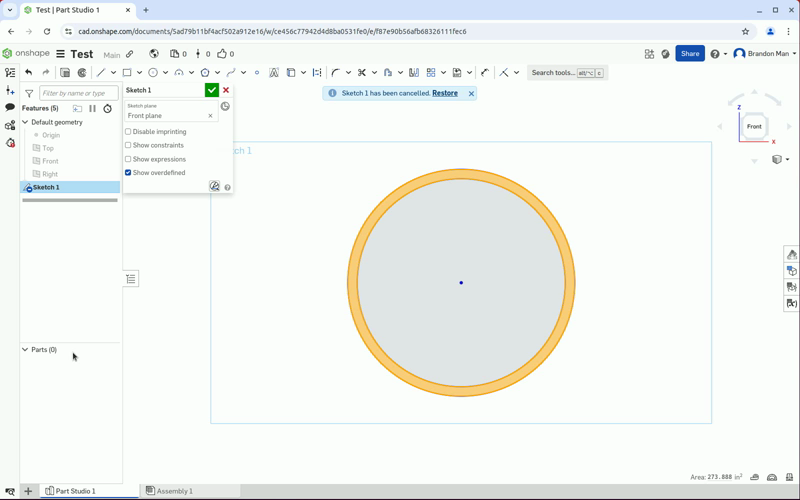
key(shift+e)
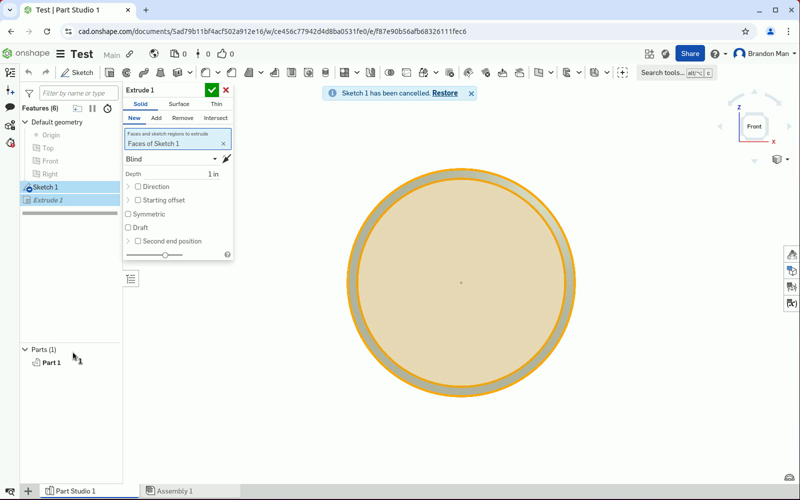
mouse_move(143, 106)
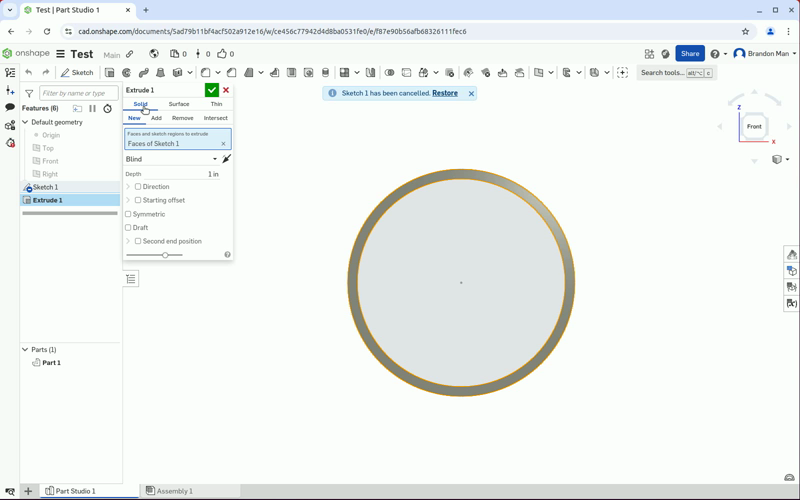
click(143, 106)
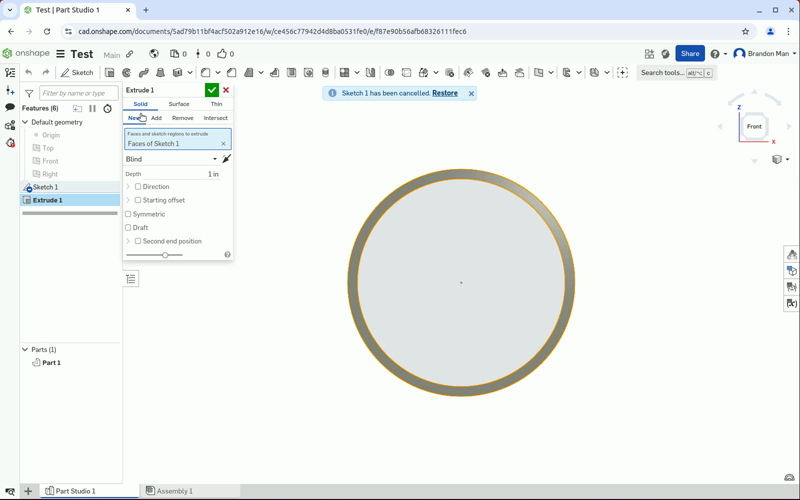
mouse_move(137, 120)
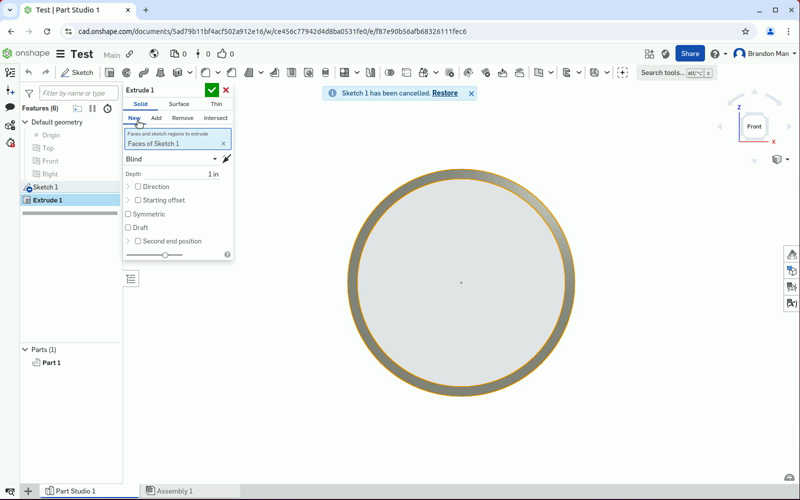
click(137, 120)
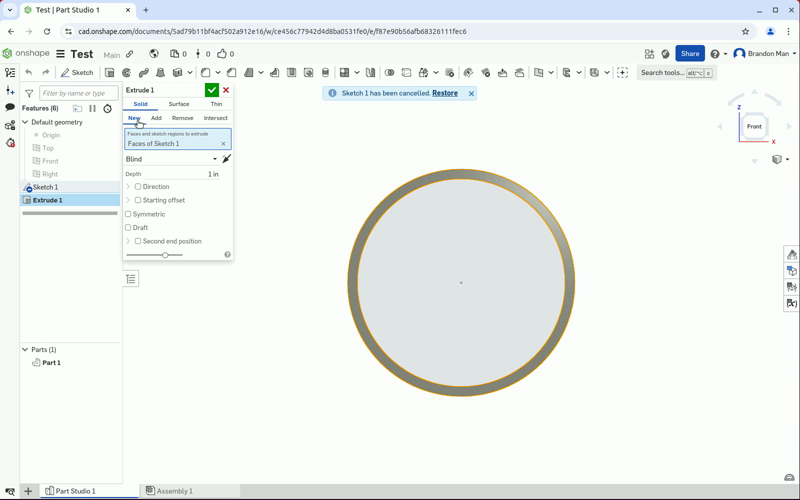
key(tab, 4)
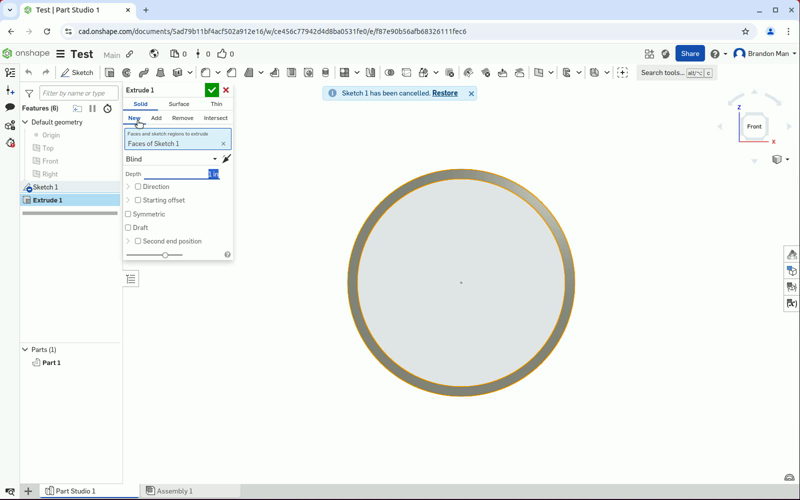
text(6.018)
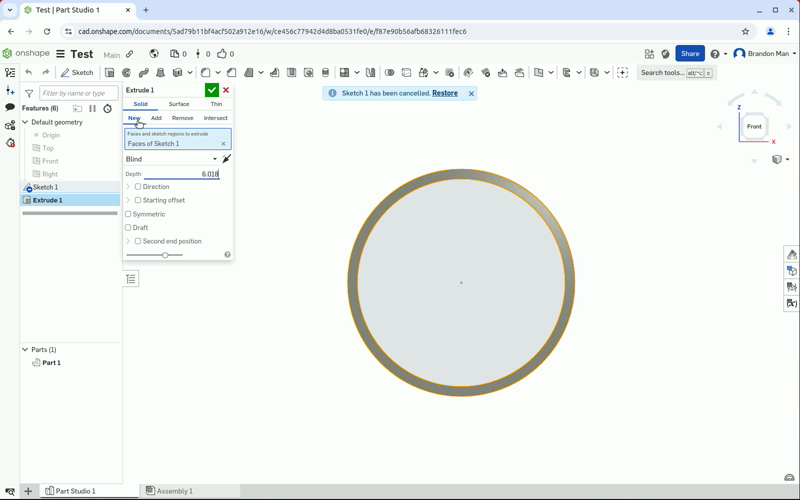
key(enter)
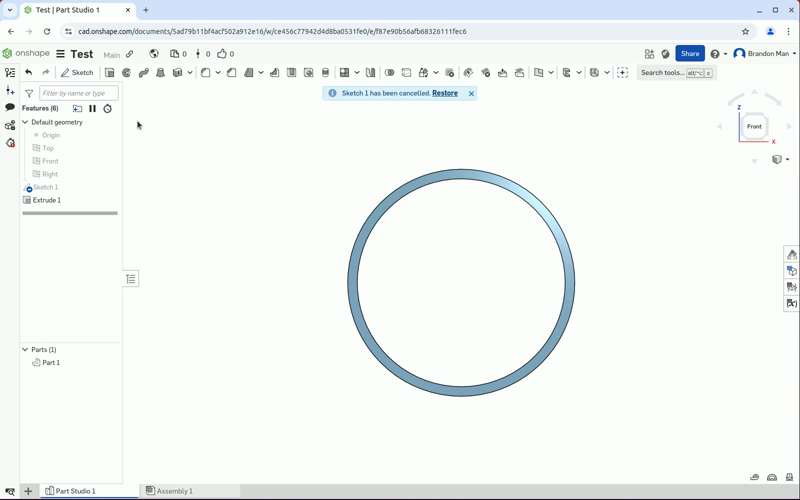
key(shift+h)
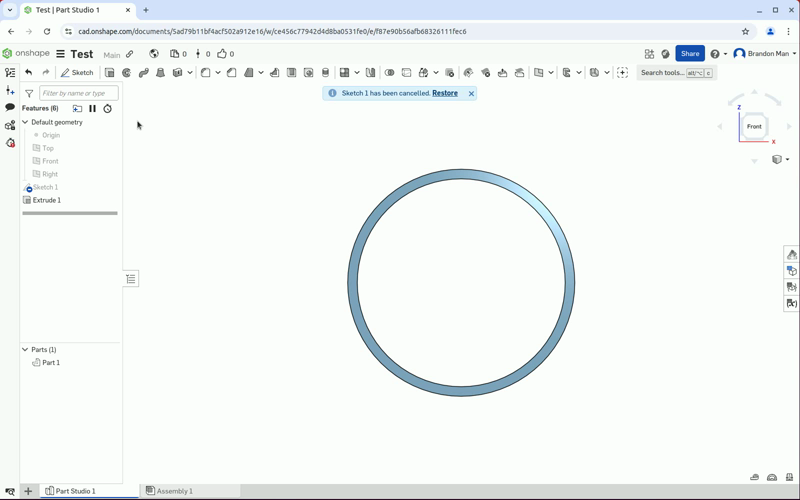
key(shift+h)
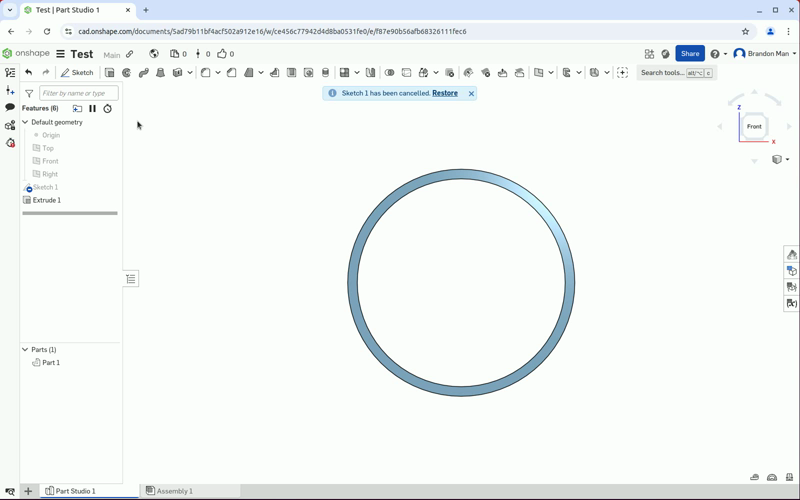
mouse_move(73, 189)
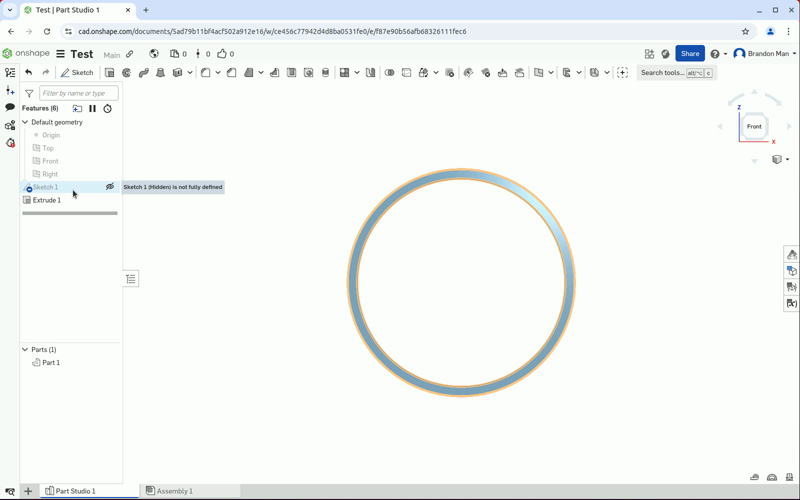
click(73, 189)
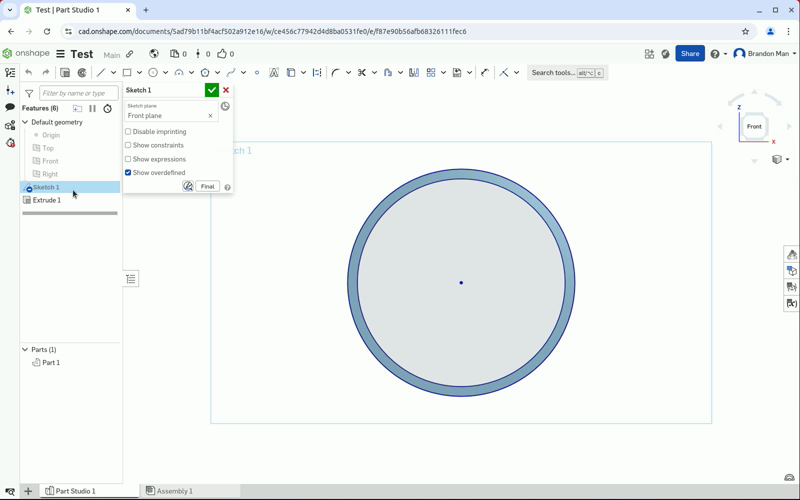
mouse_move(229, 92)
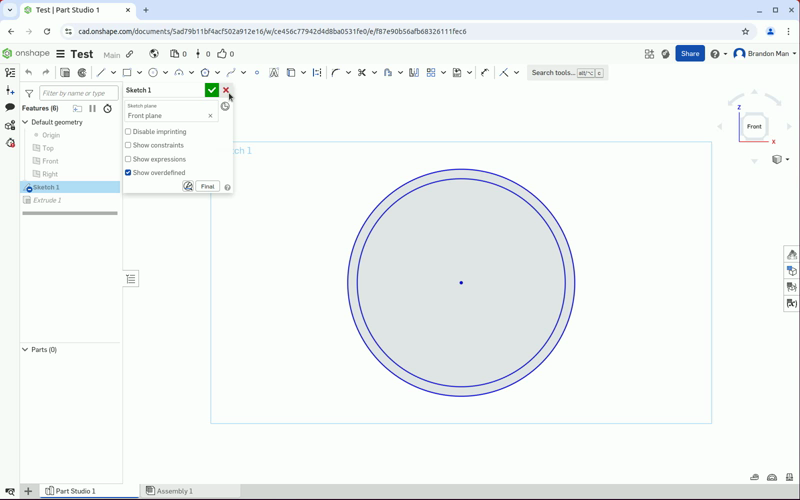
click(229, 92)
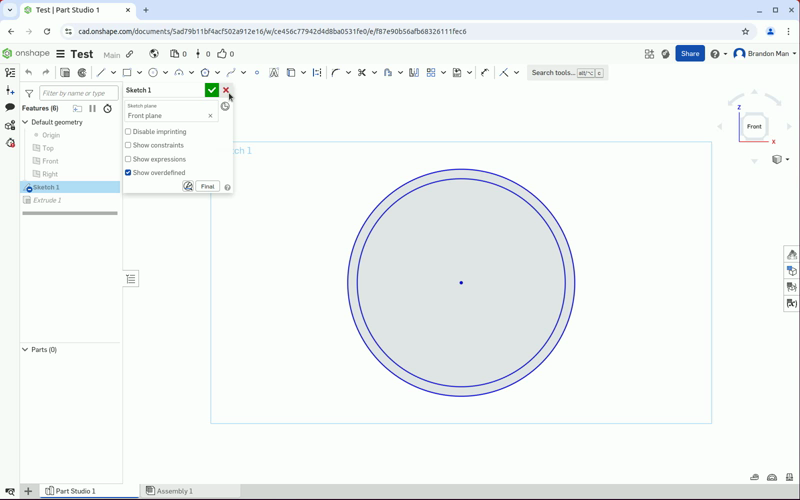
key(shift+s)
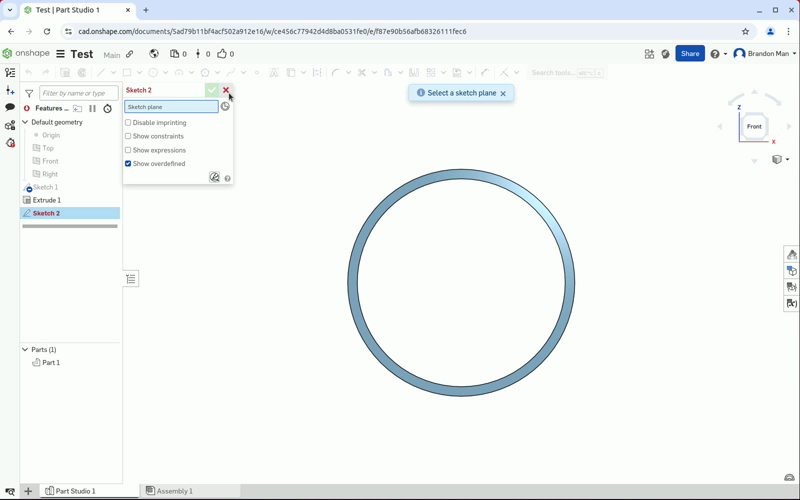
mouse_move(73, 163)
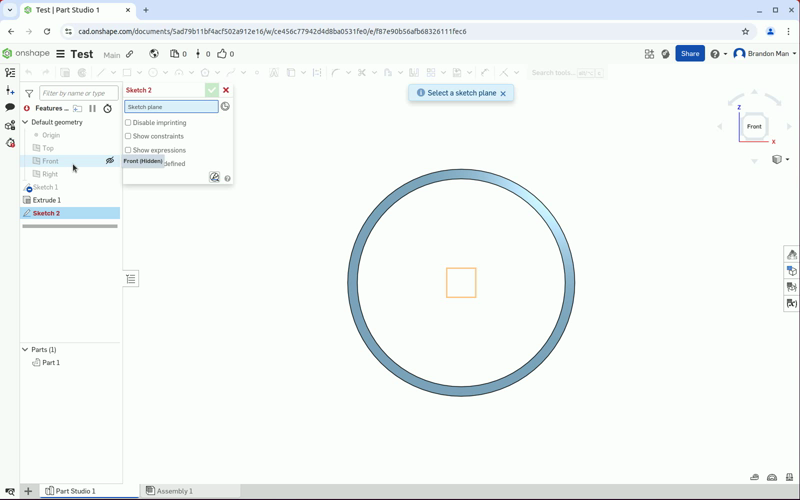
click(73, 163)
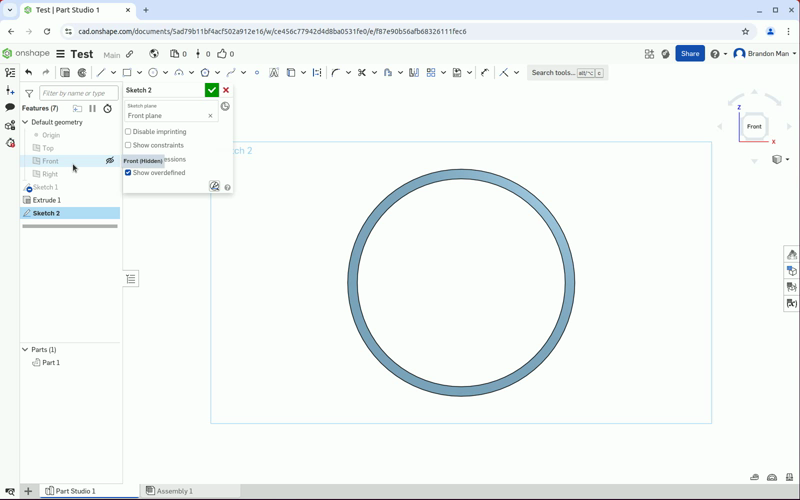
mouse_move(73, 352)
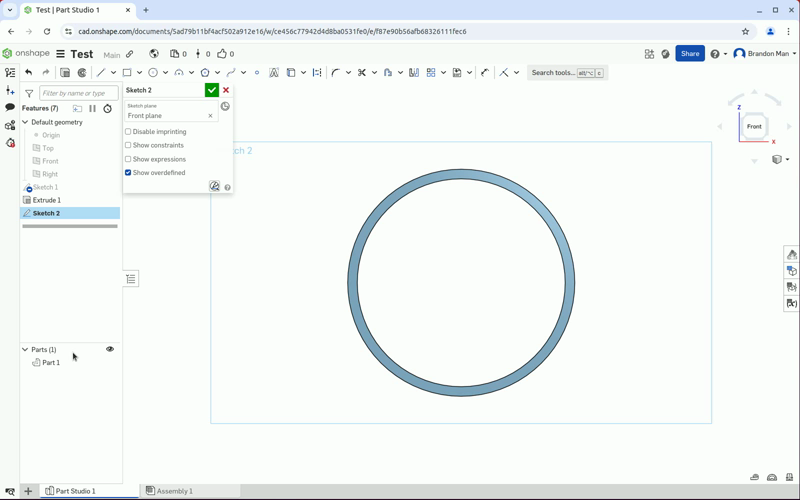
key(y)
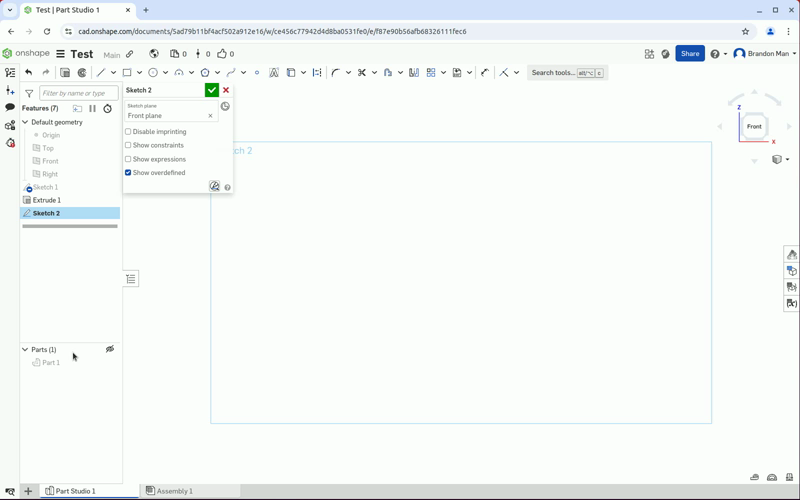
key(l)
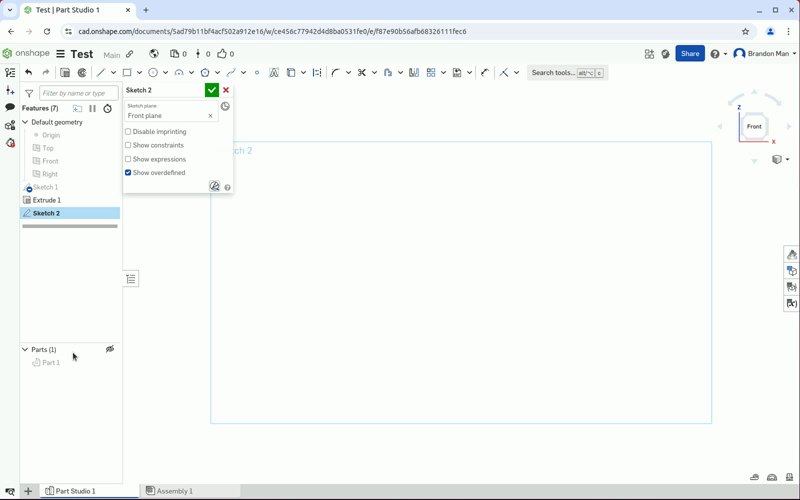
key_down(shift)
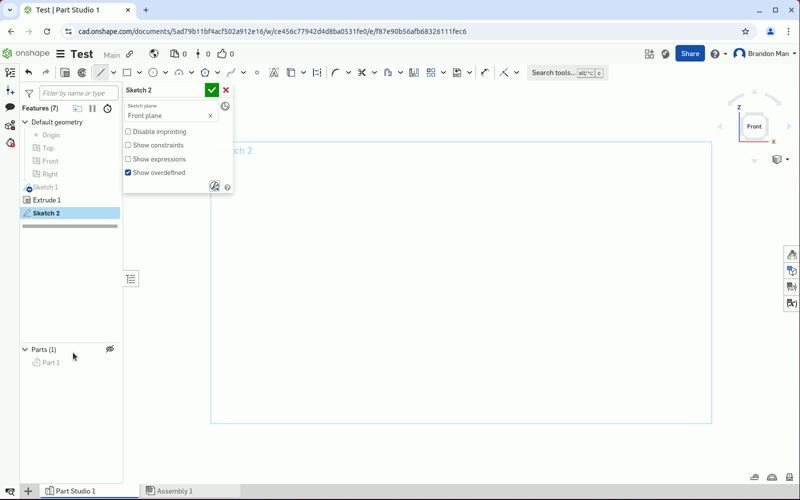
mouse_move(357, 295)
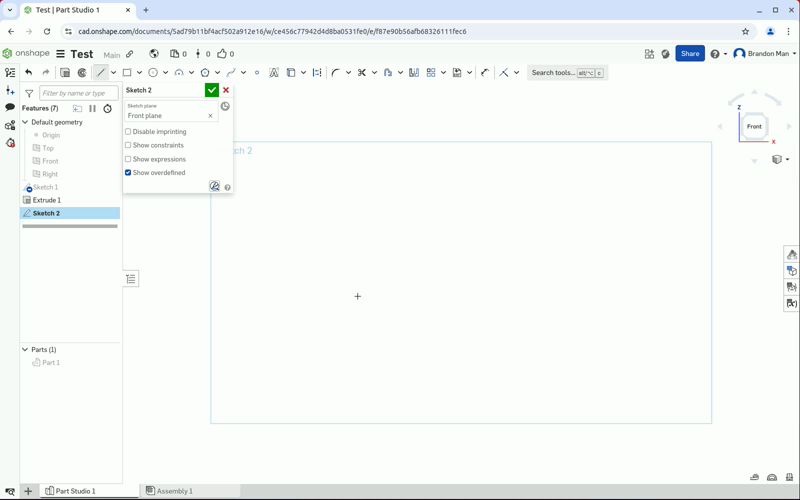
click(357, 295)
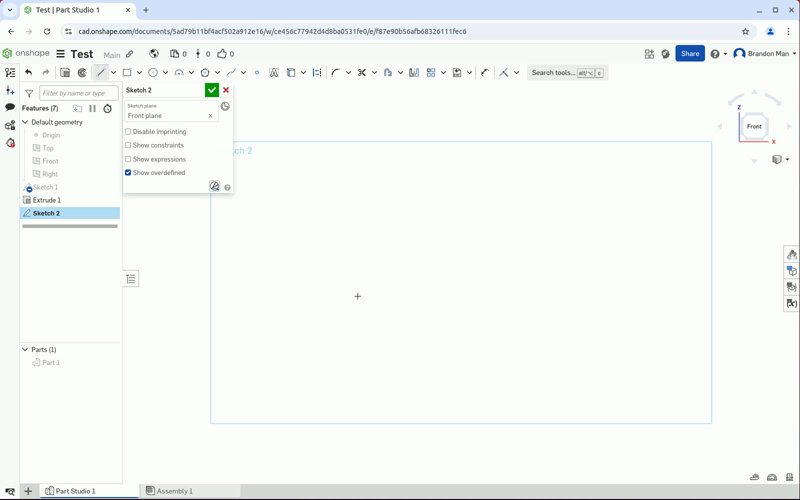
key_up(shift)
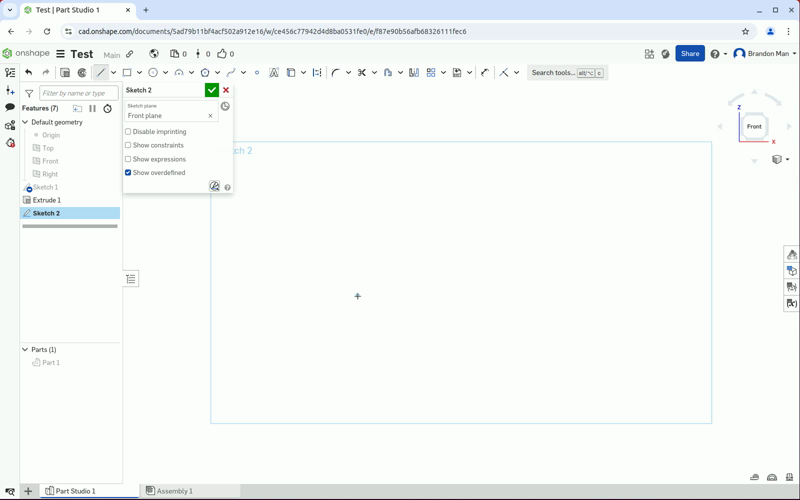
key_down(shift)
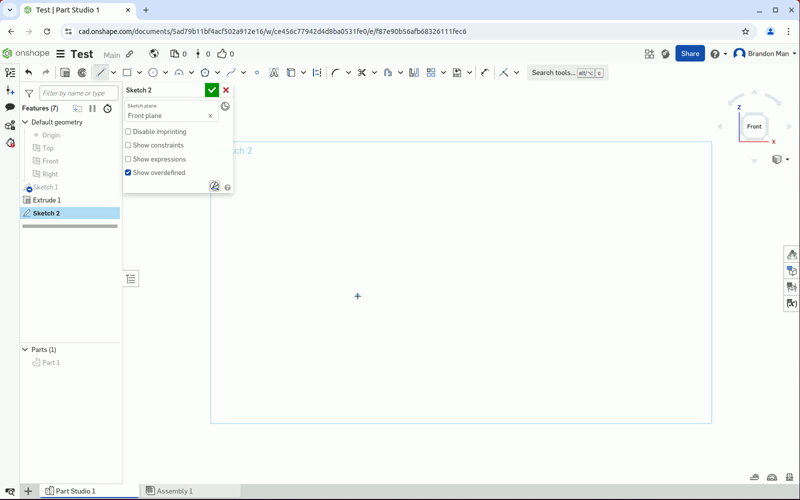
mouse_move(387, 295)
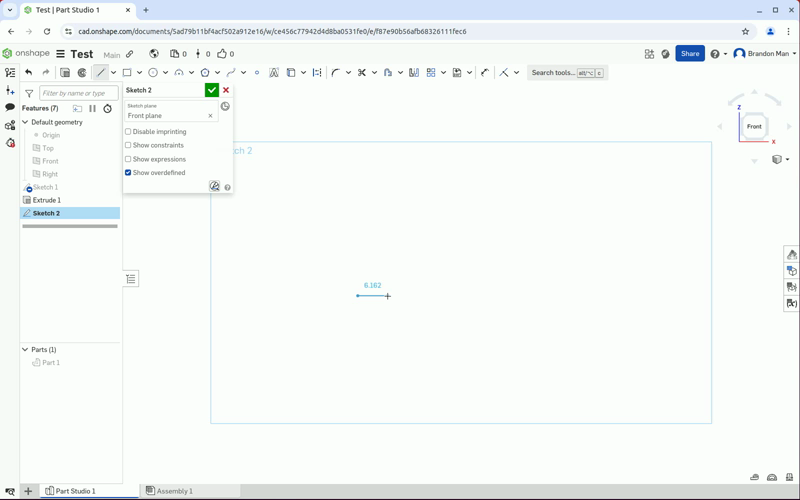
mouse_move(408, 295)
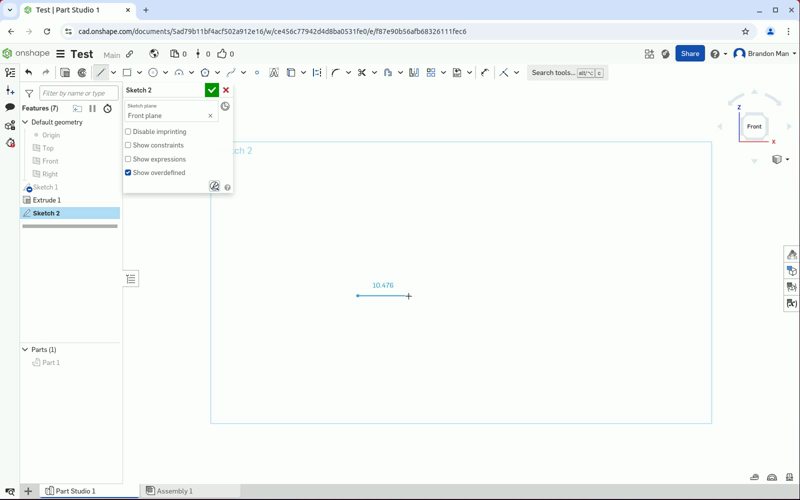
click(408, 295)
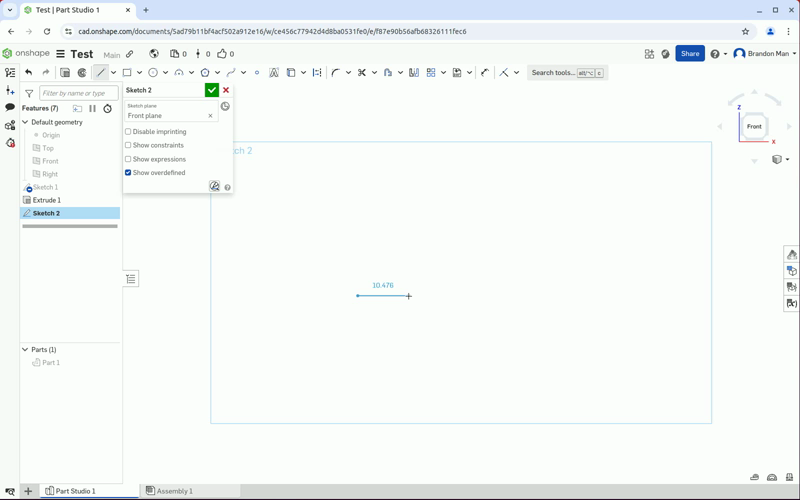
key_up(shift)
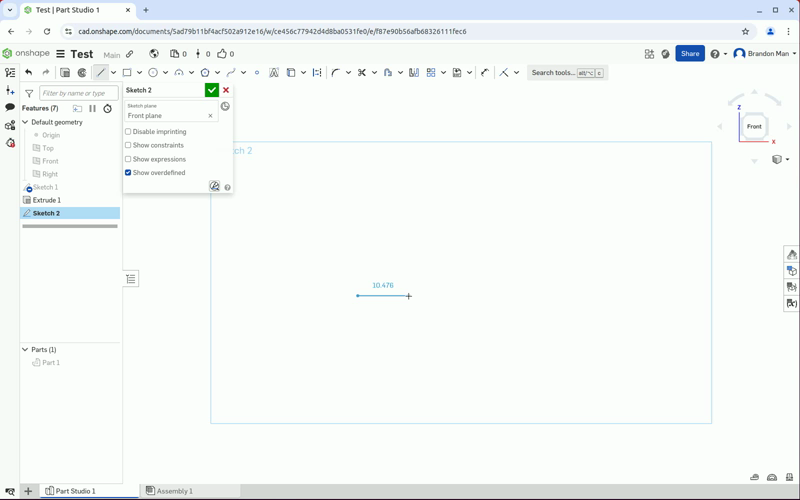
key(esc)
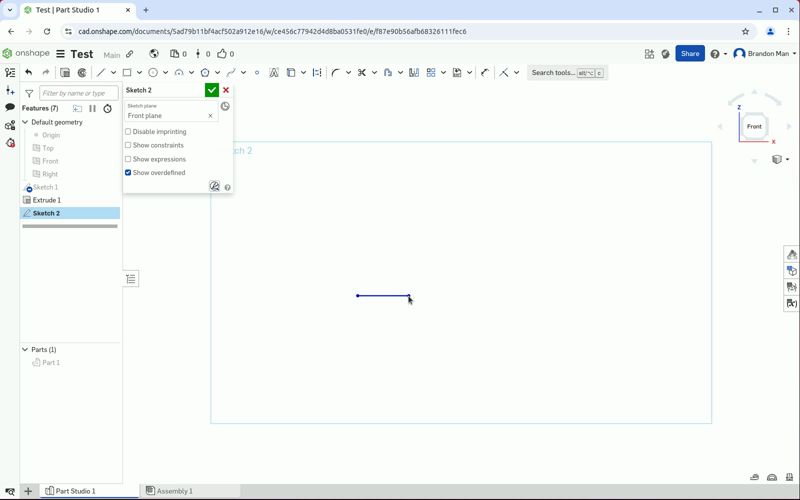
key(a)
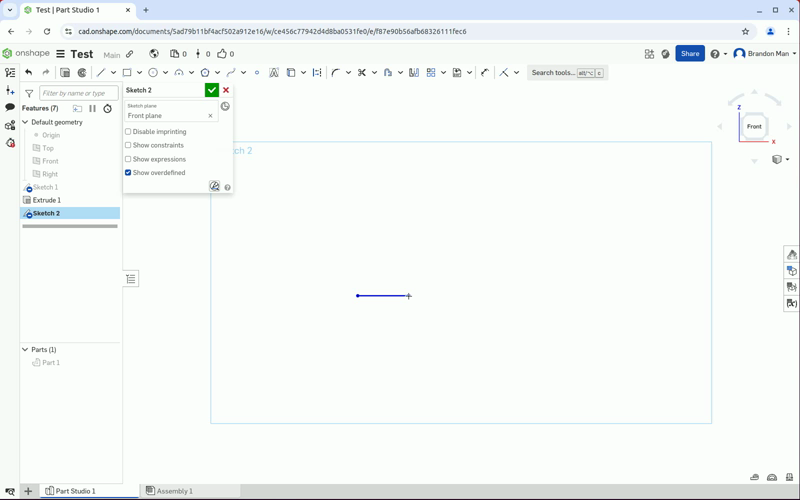
mouse_move(408, 295)
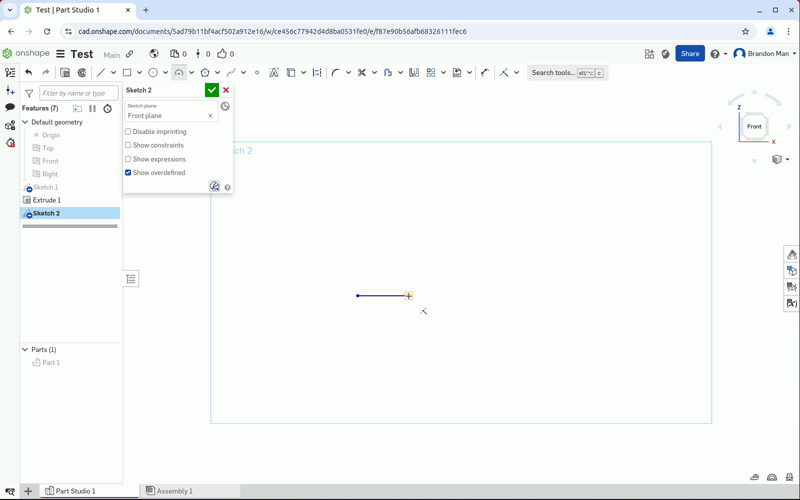
click(408, 295)
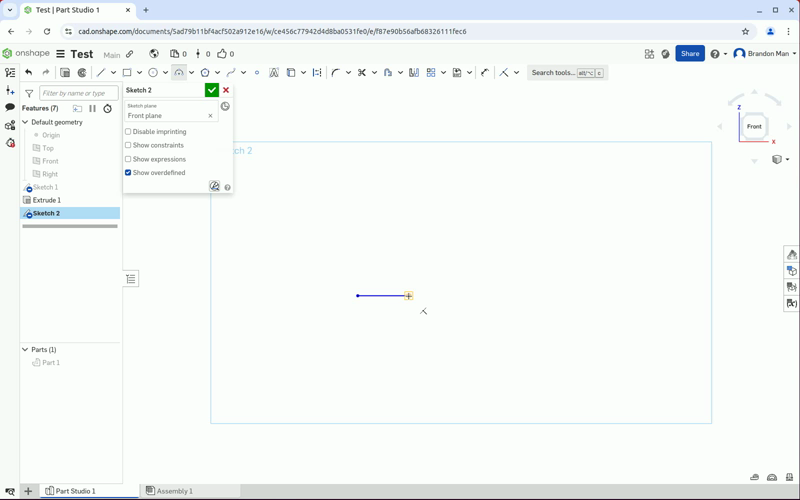
key_down(shift)
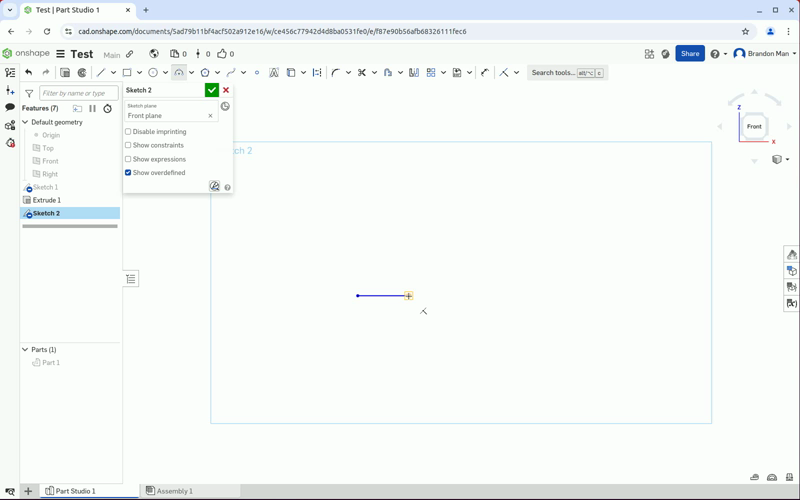
mouse_move(408, 270)
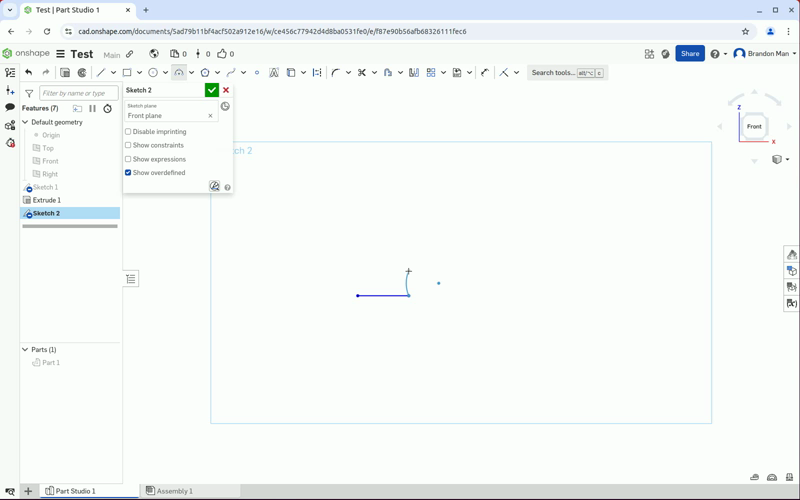
click(408, 270)
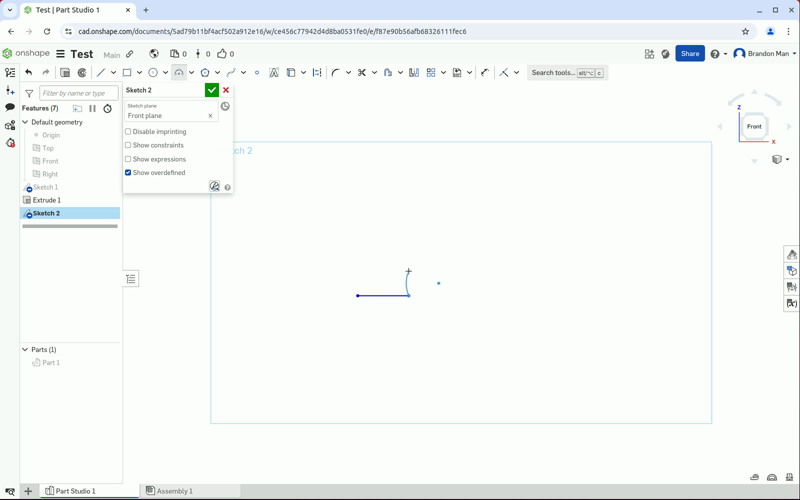
mouse_move(407, 283)
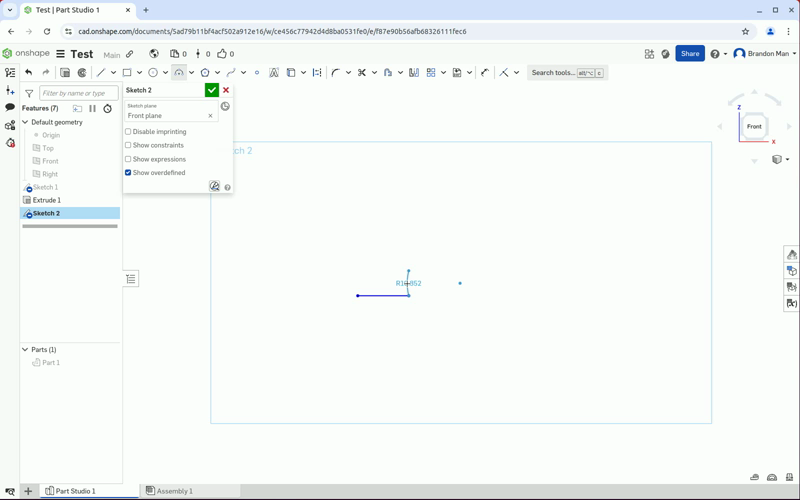
click(407, 283)
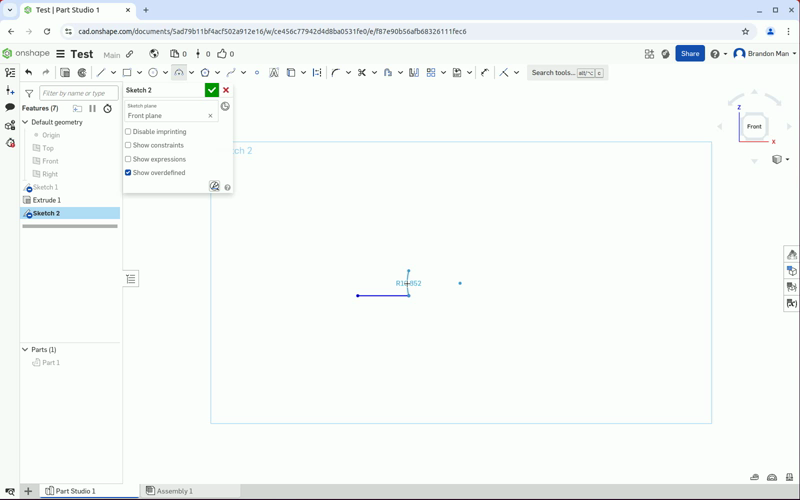
key_up(shift)
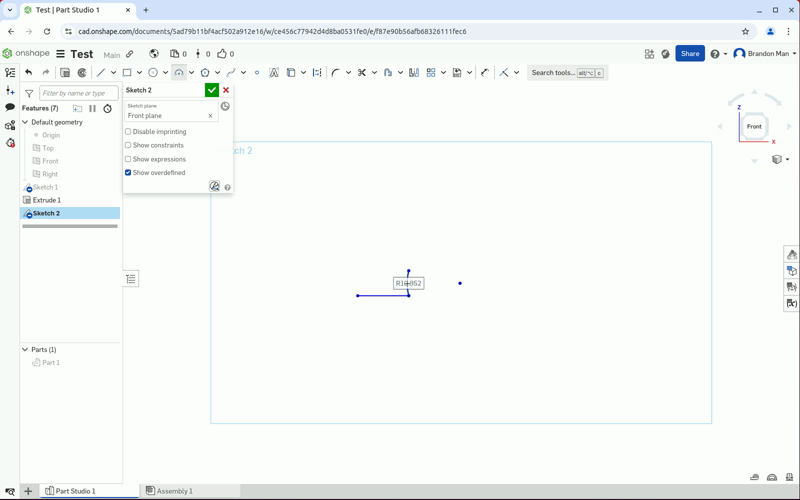
key(esc)
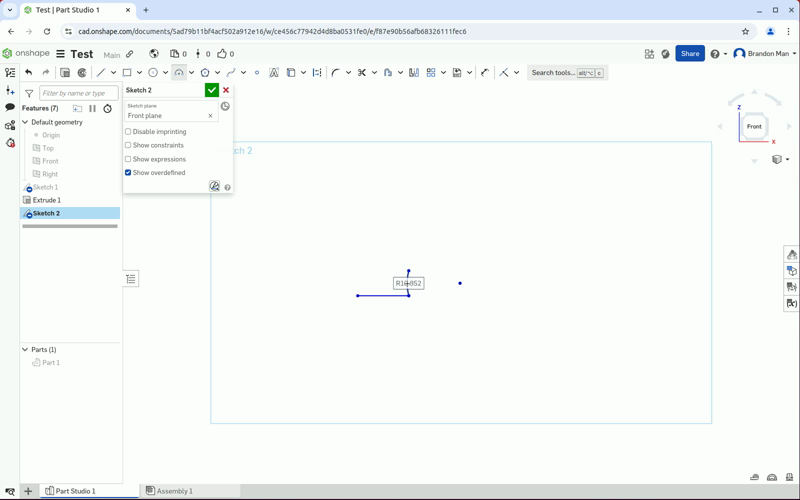
key(l)
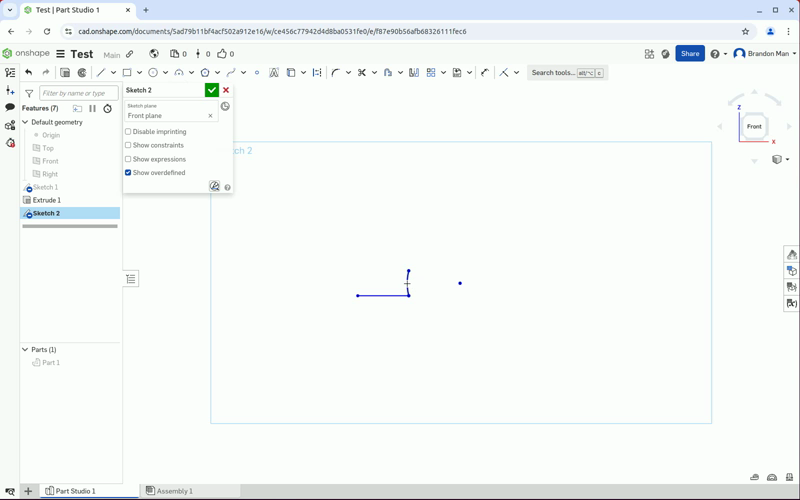
mouse_move(408, 270)
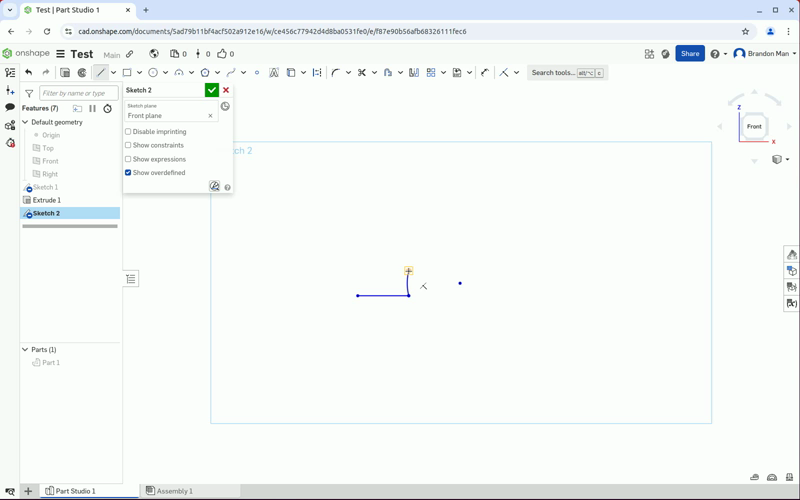
click(408, 270)
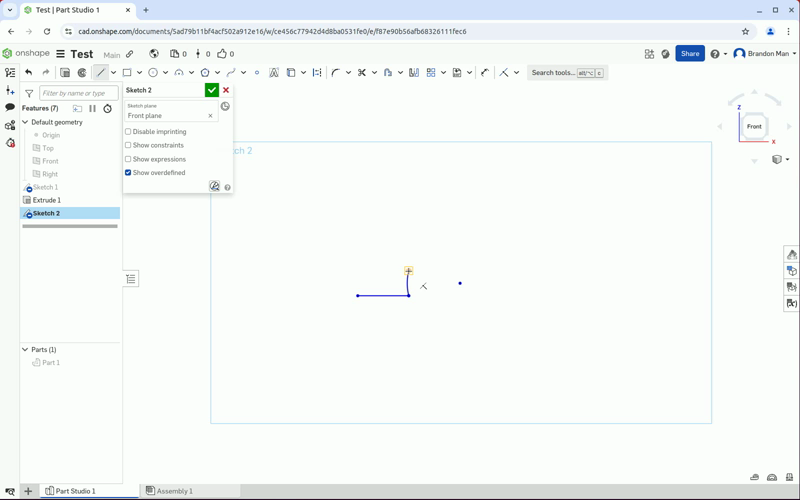
key_down(shift)
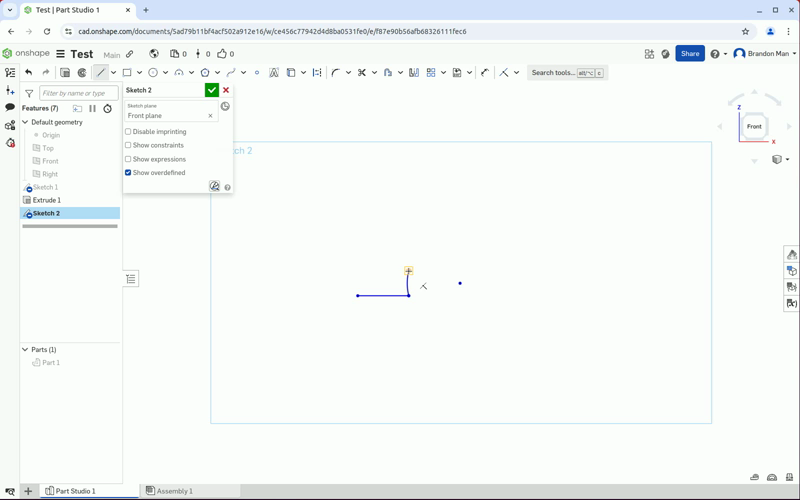
mouse_move(438, 270)
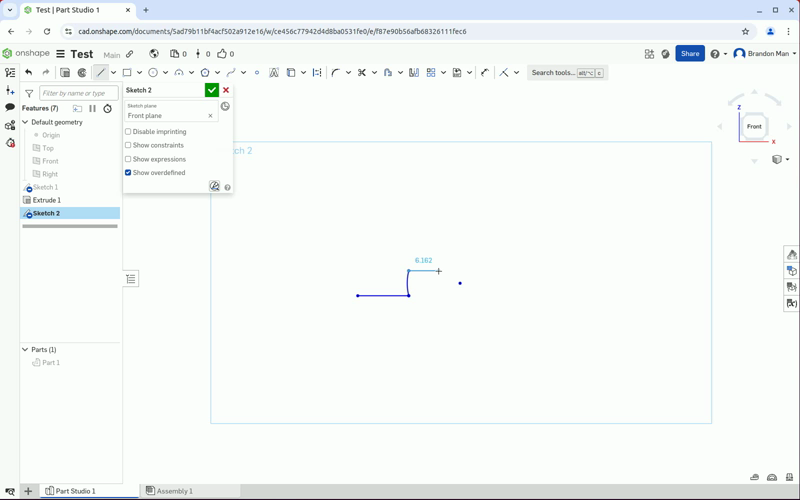
mouse_move(357, 270)
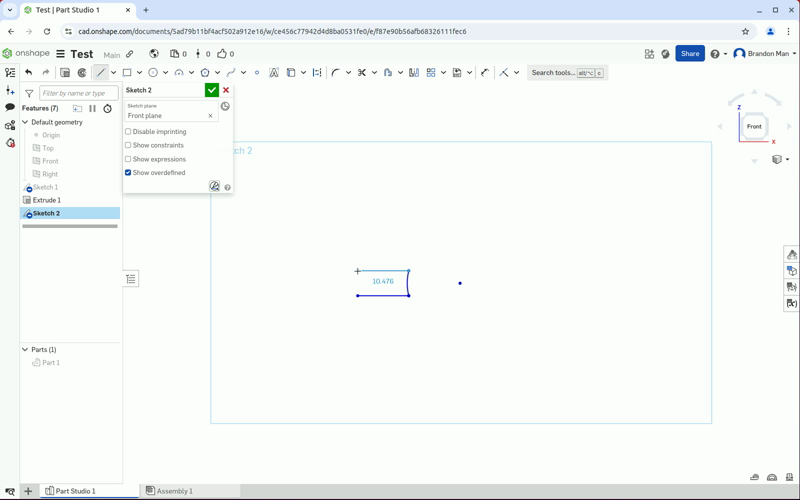
click(357, 270)
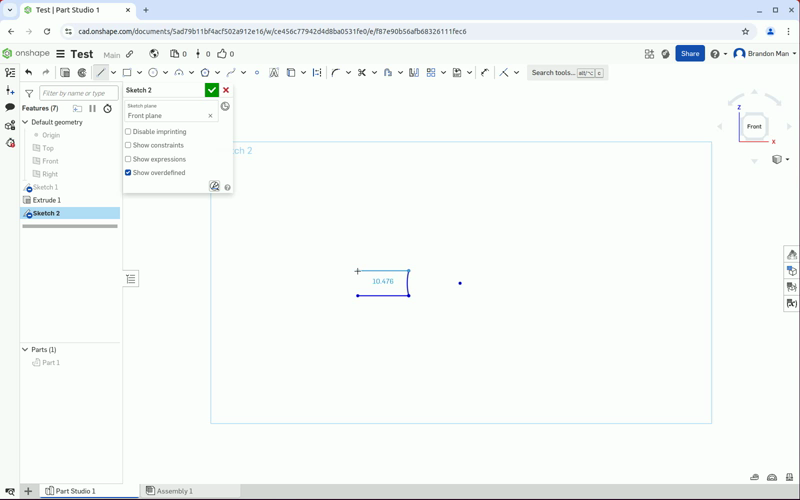
key_up(shift)
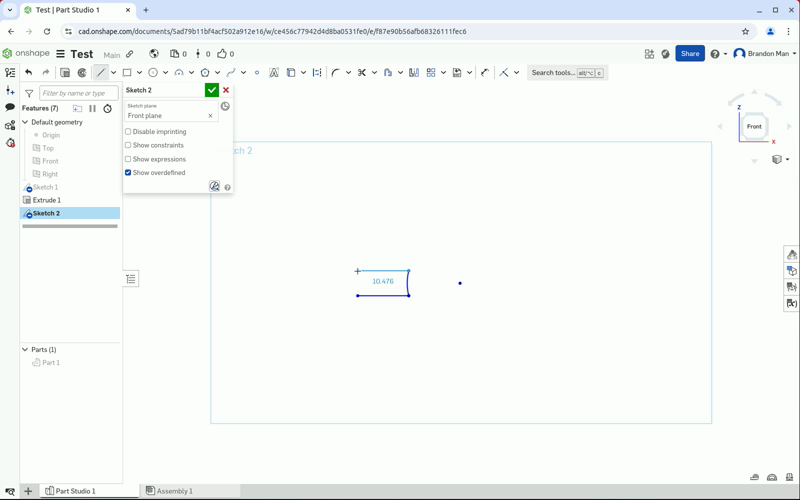
key(esc)
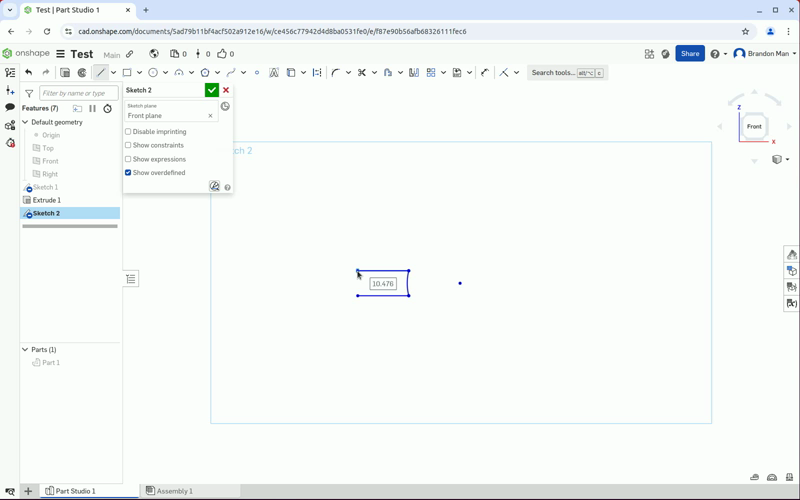
key(a)
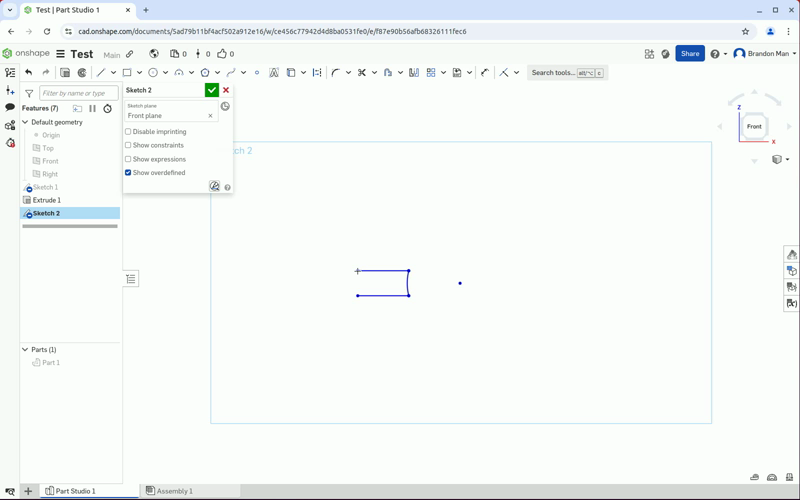
mouse_move(357, 270)
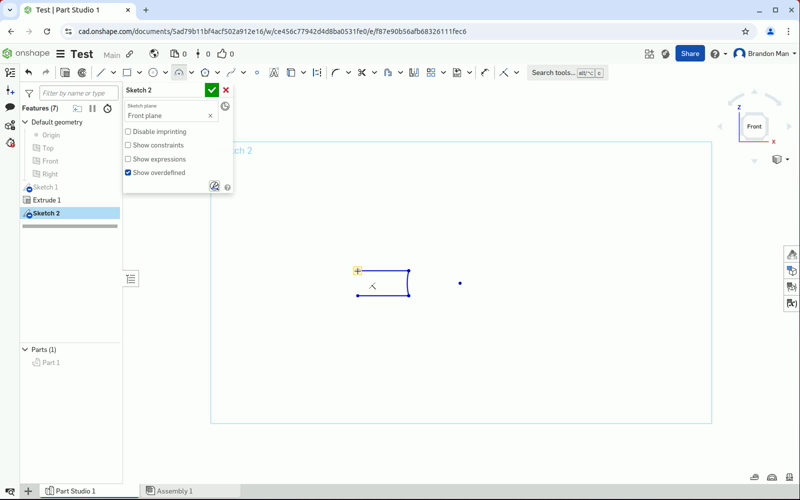
click(357, 270)
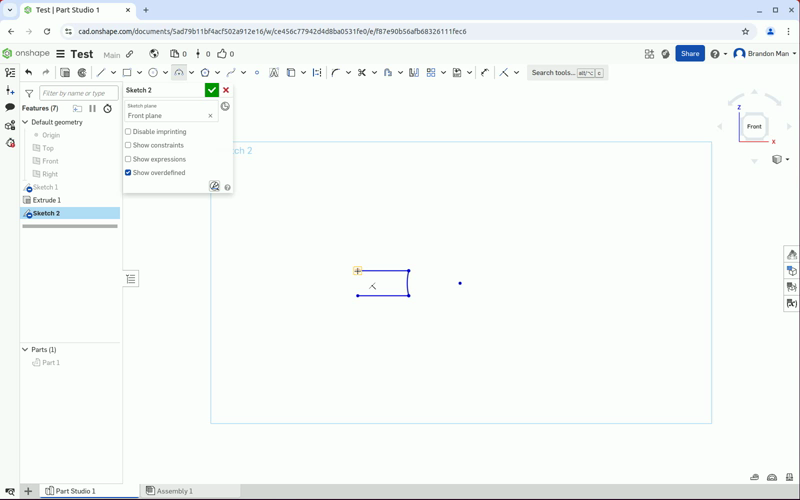
mouse_move(357, 295)
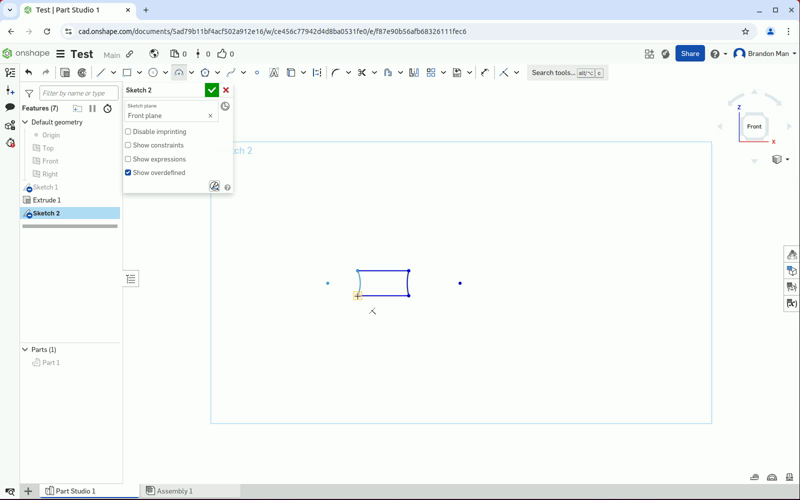
click(357, 295)
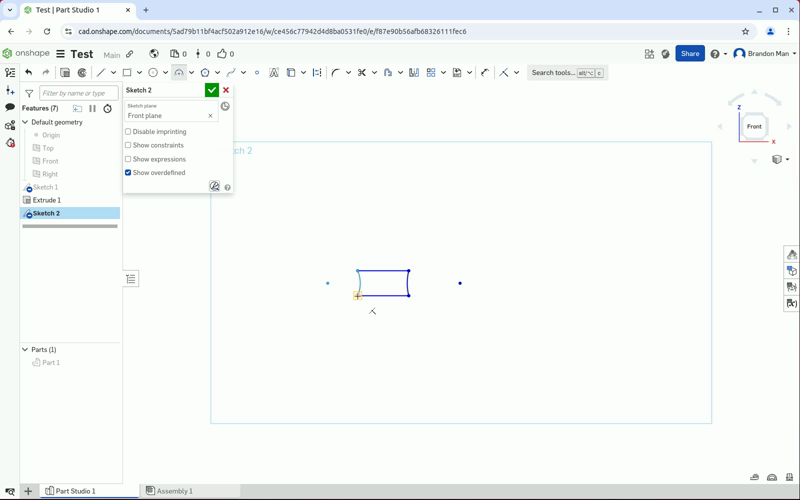
key_down(shift)
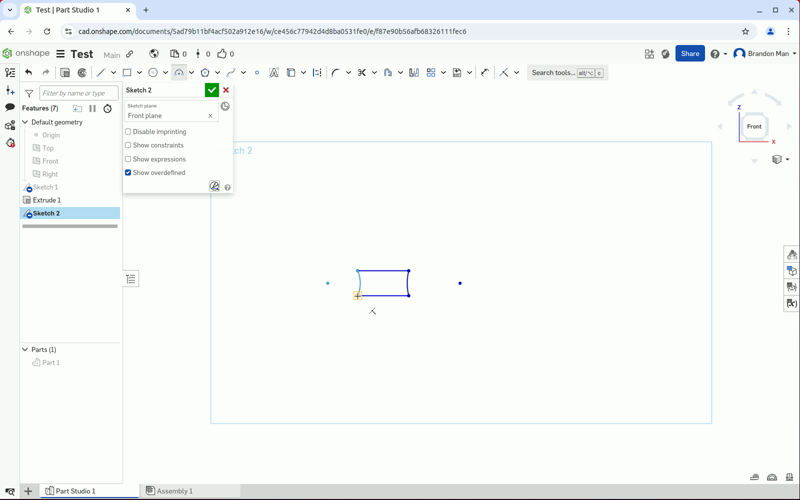
mouse_move(356, 283)
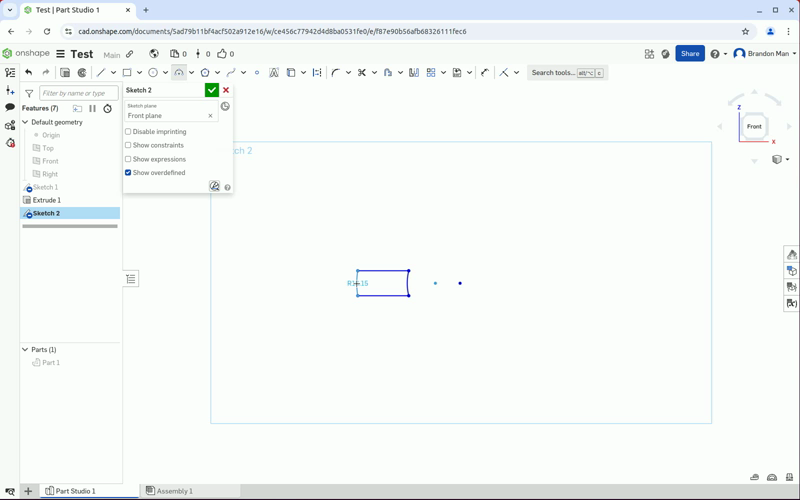
click(356, 283)
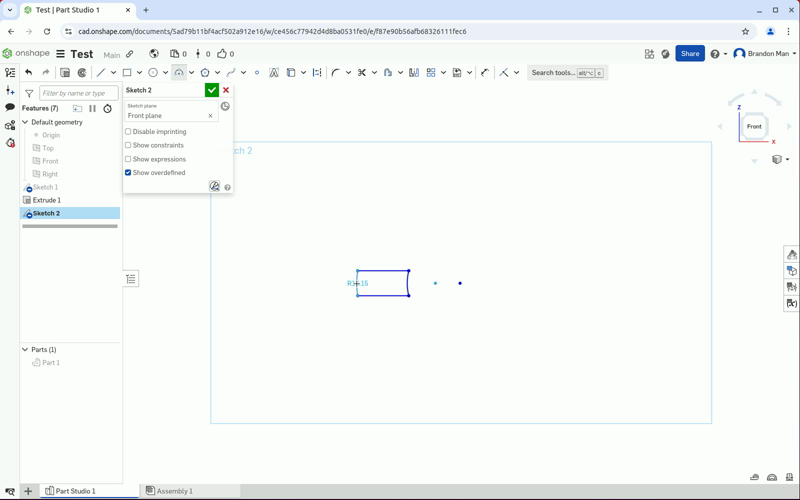
key_up(shift)
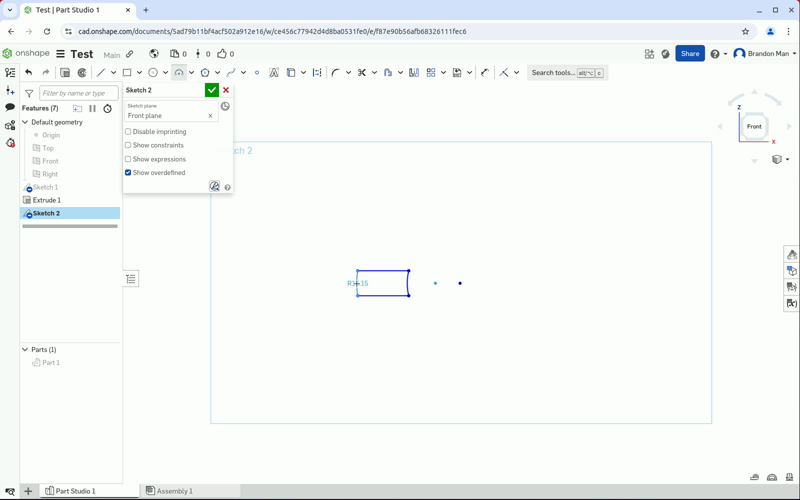
key(esc)
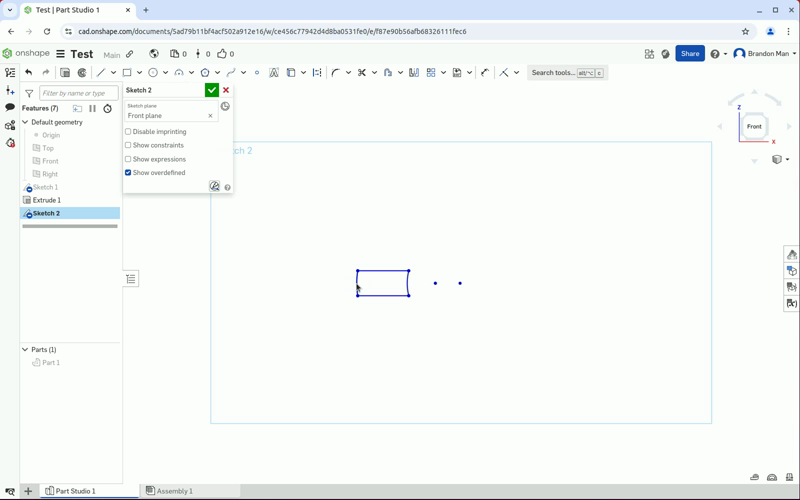
mouse_move(404, 275)
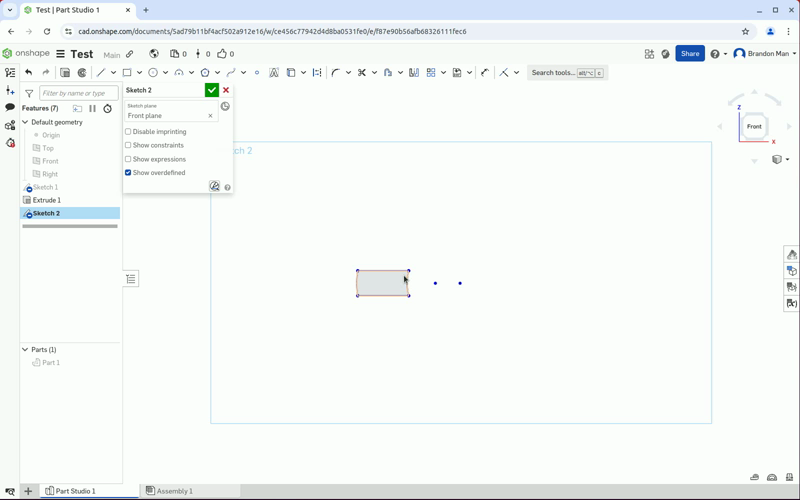
scroll(6)
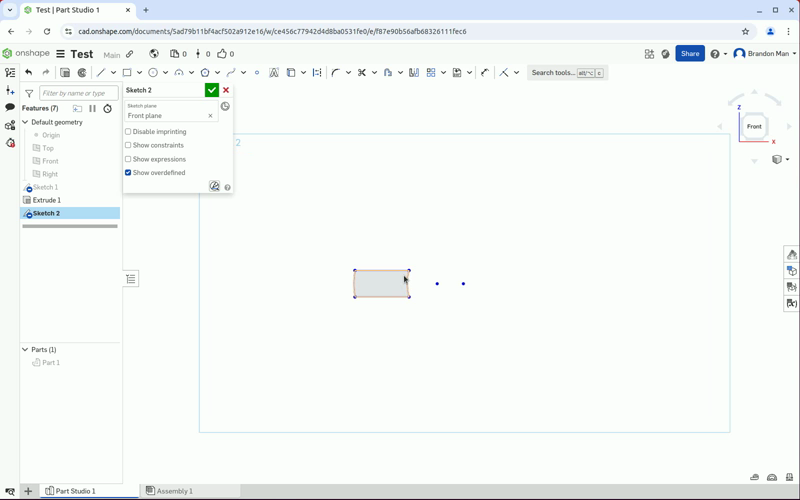
scroll(6)
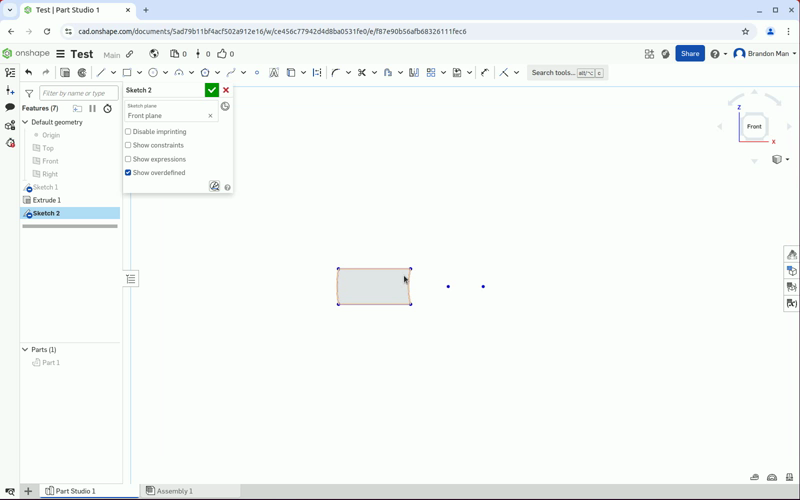
scroll(6)
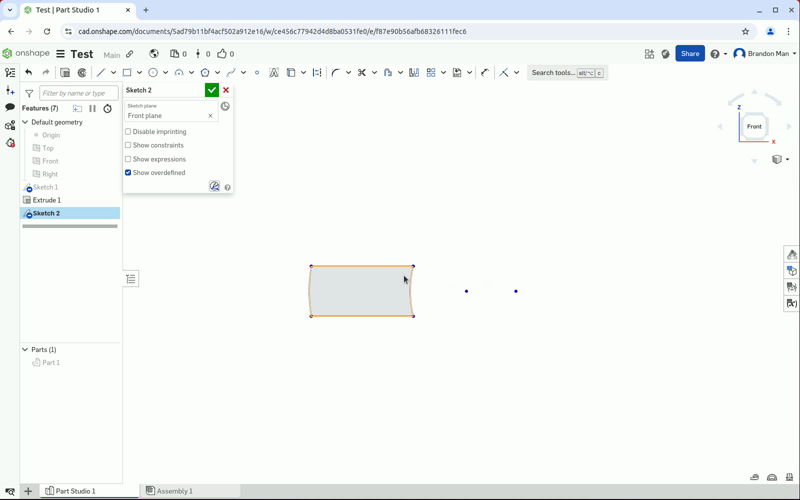
scroll(6)
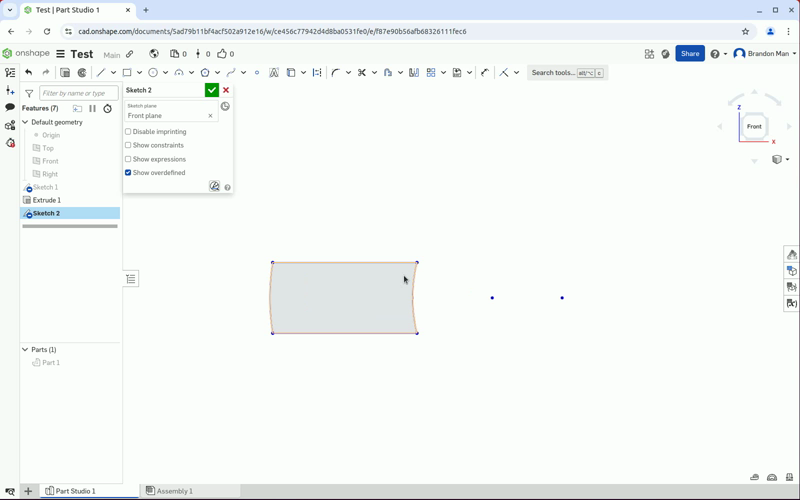
scroll(6)
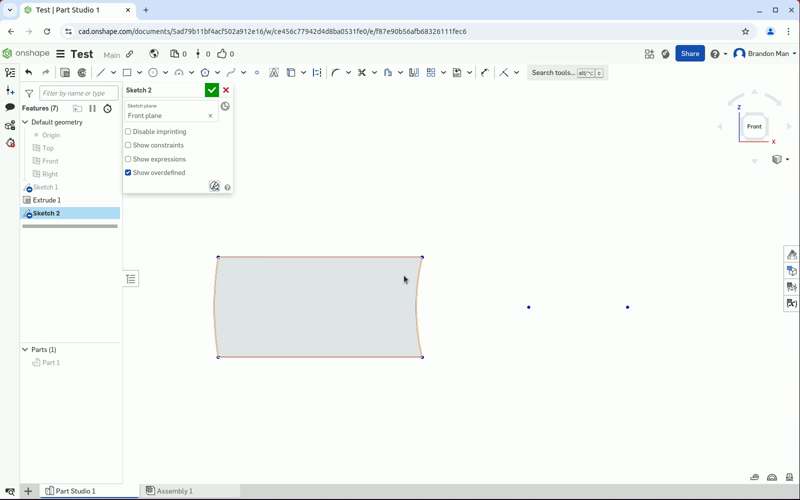
scroll(6)
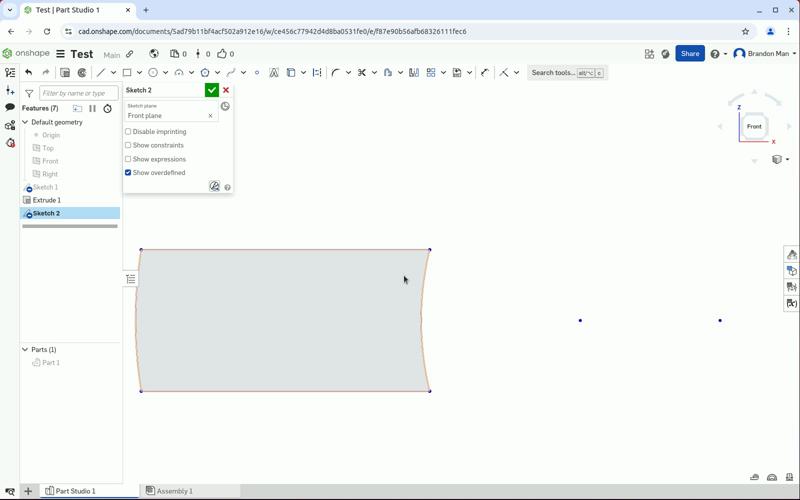
scroll(6)
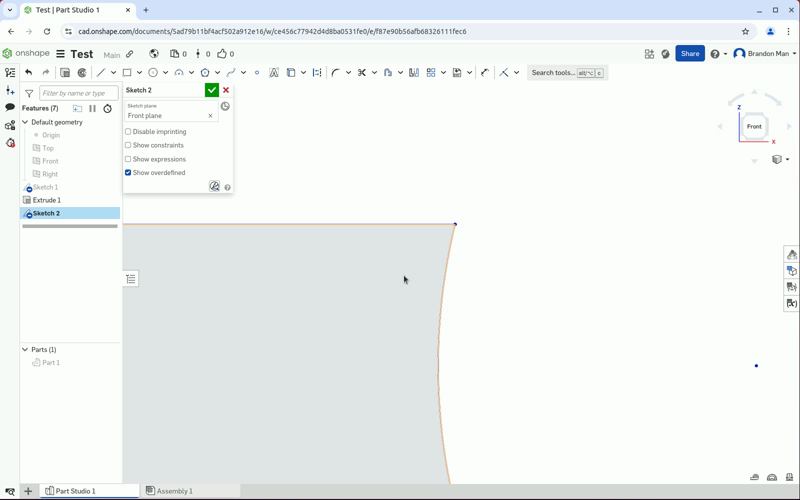
click(404, 275)
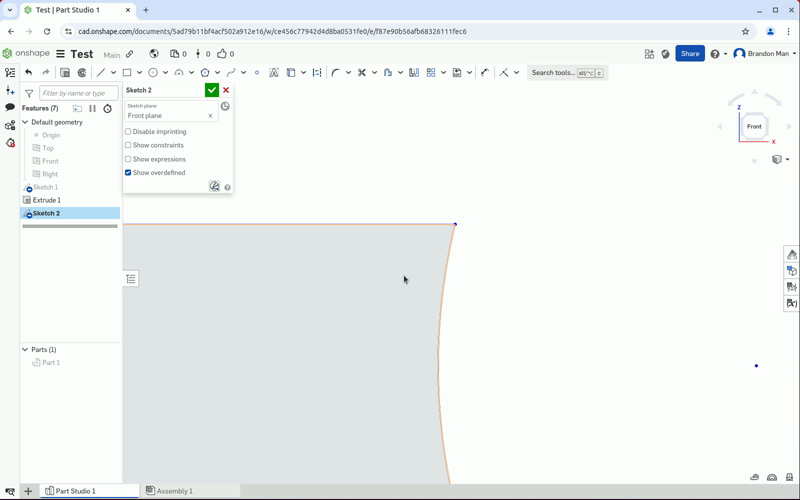
scroll(-6)
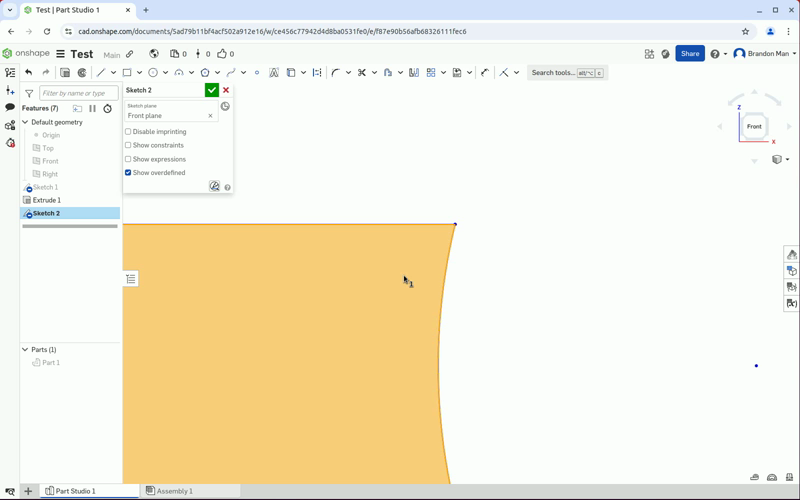
scroll(-6)
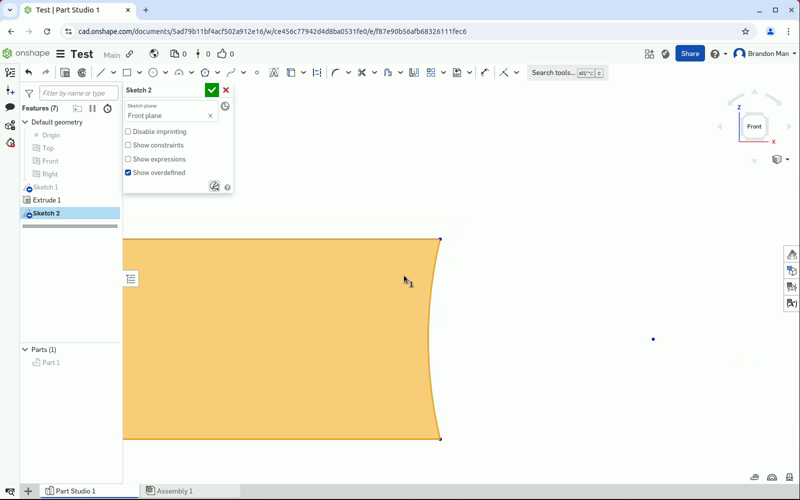
scroll(-6)
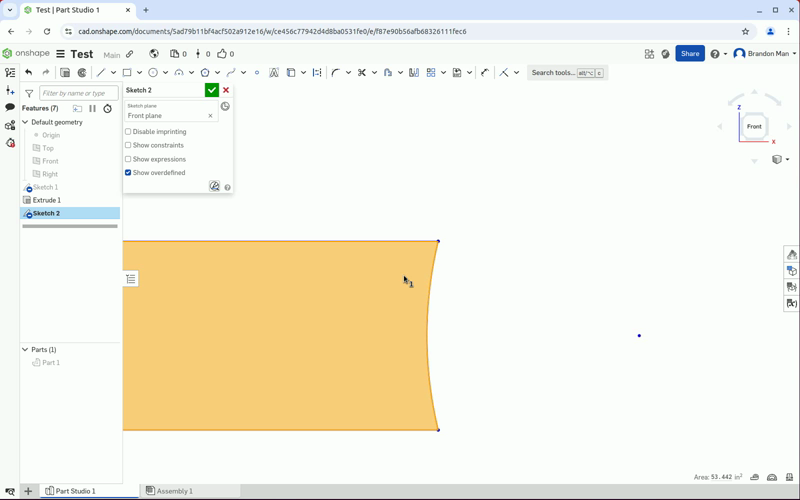
scroll(-6)
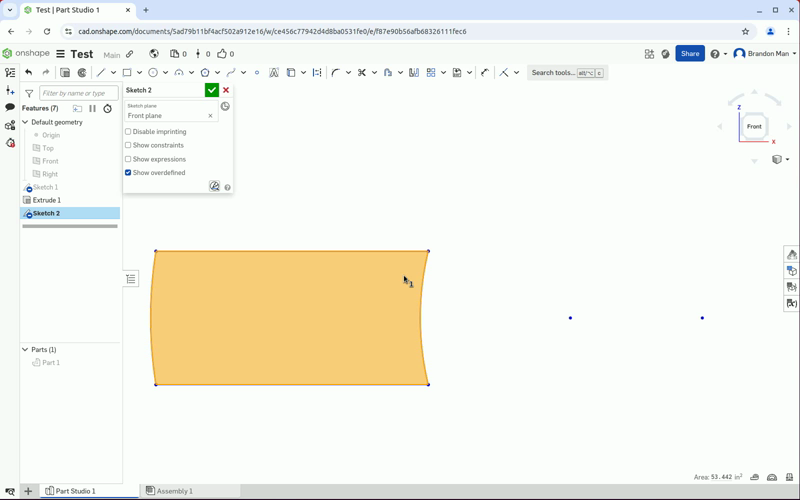
scroll(-6)
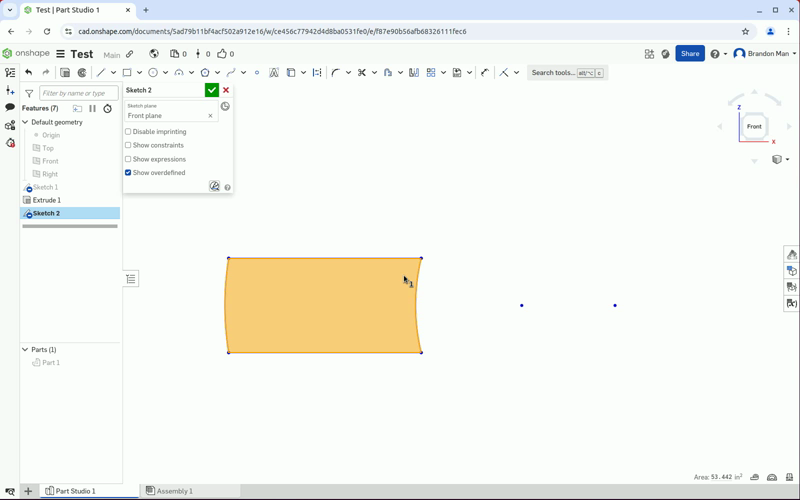
scroll(-6)
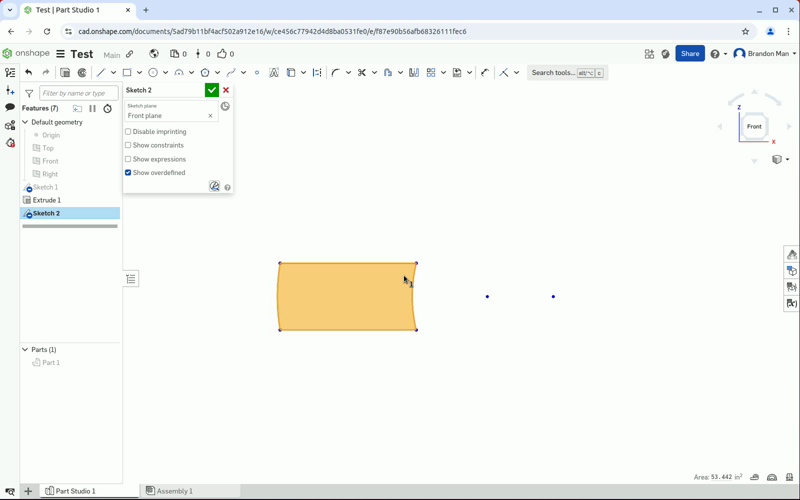
scroll(-6)
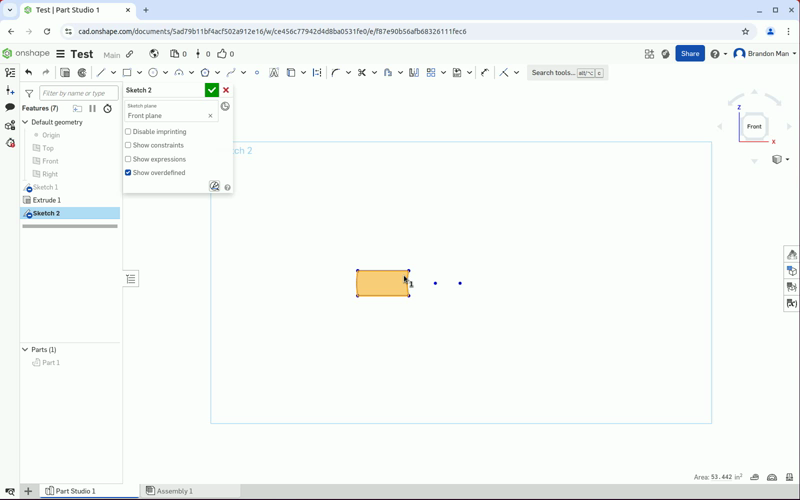
mouse_move(73, 352)
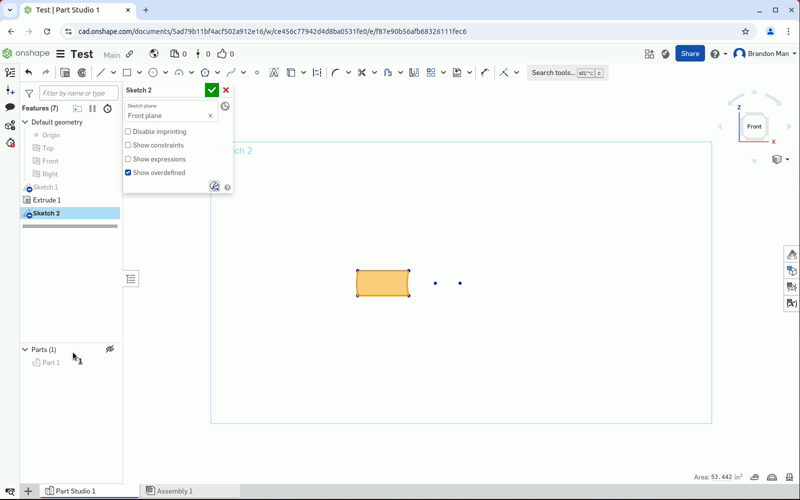
key(shift+y)
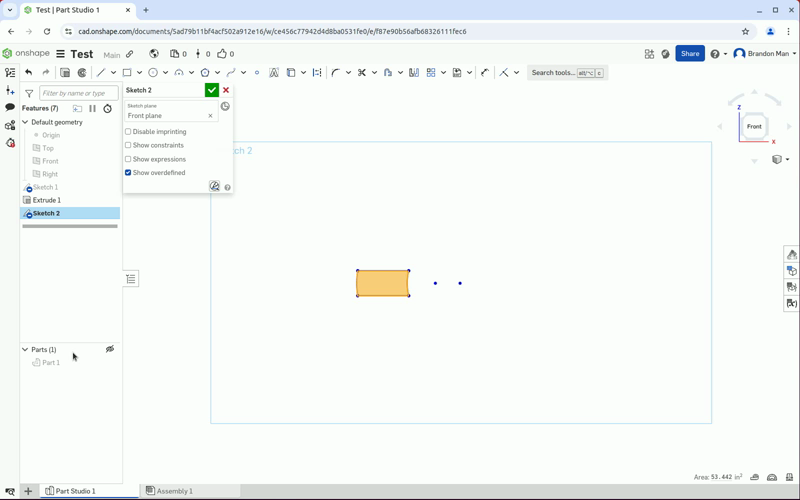
key(shift+e)
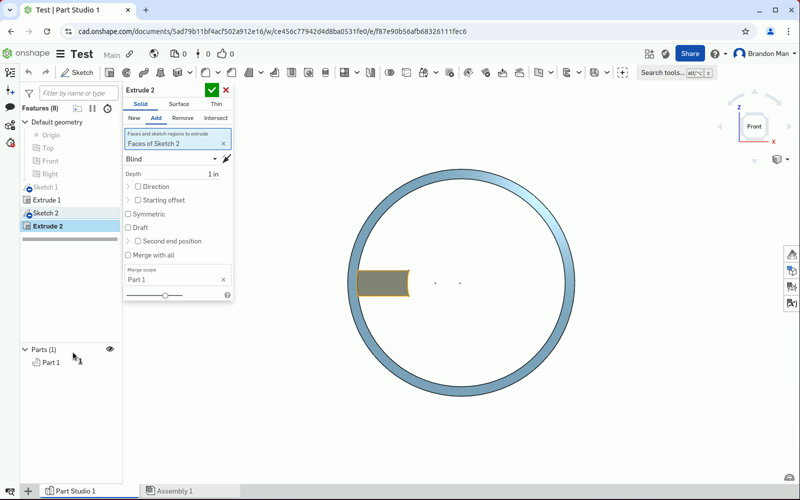
mouse_move(143, 106)
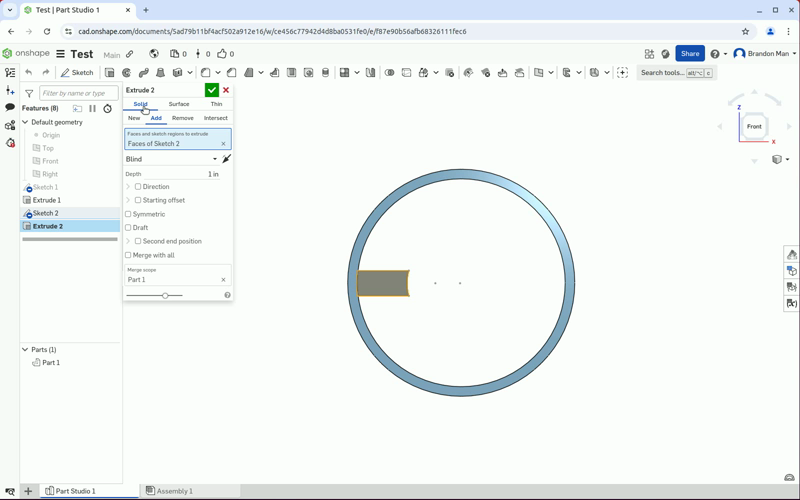
click(143, 106)
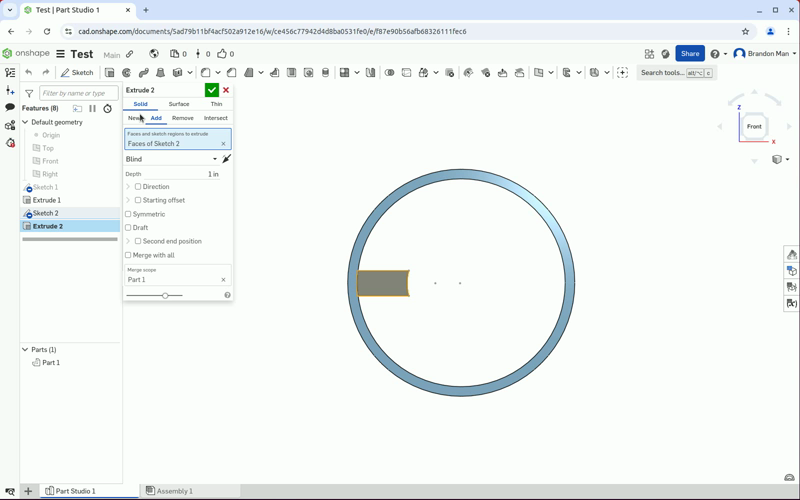
mouse_move(137, 120)
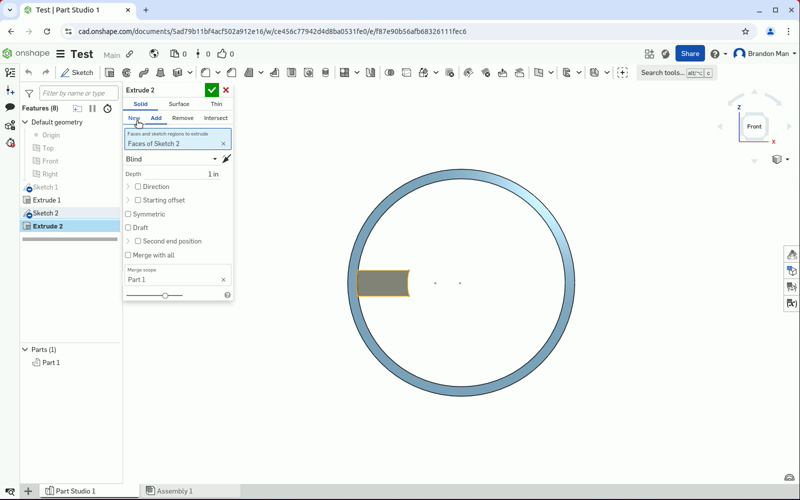
click(137, 120)
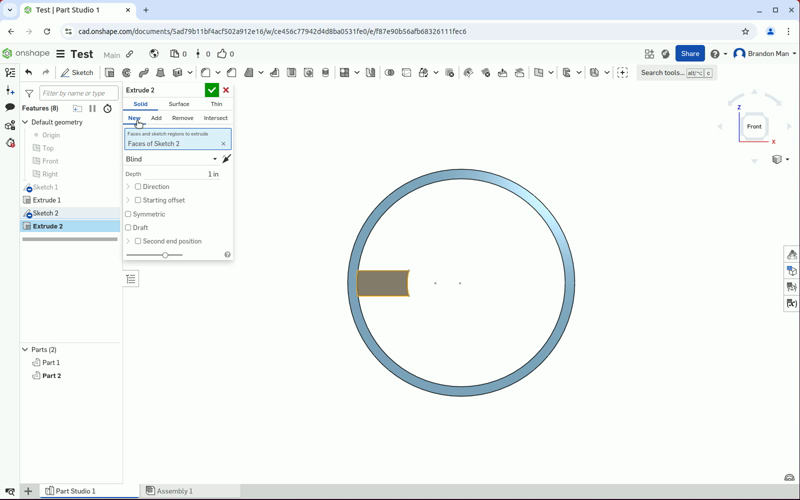
key(tab, 4)
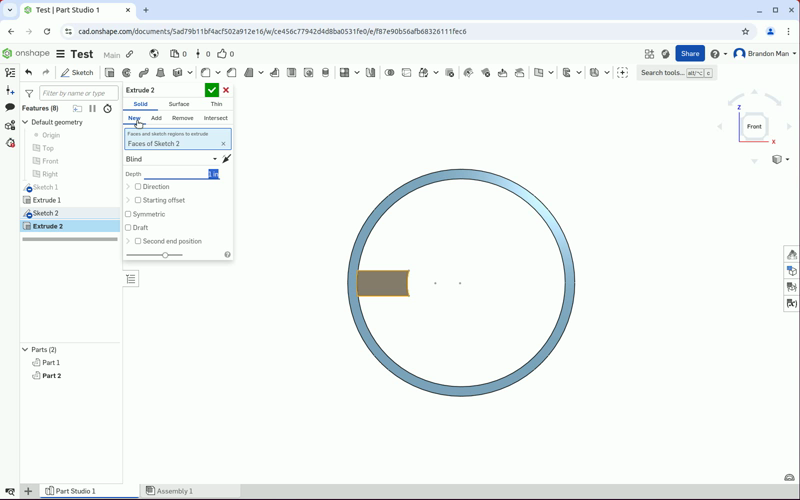
text(6.018)
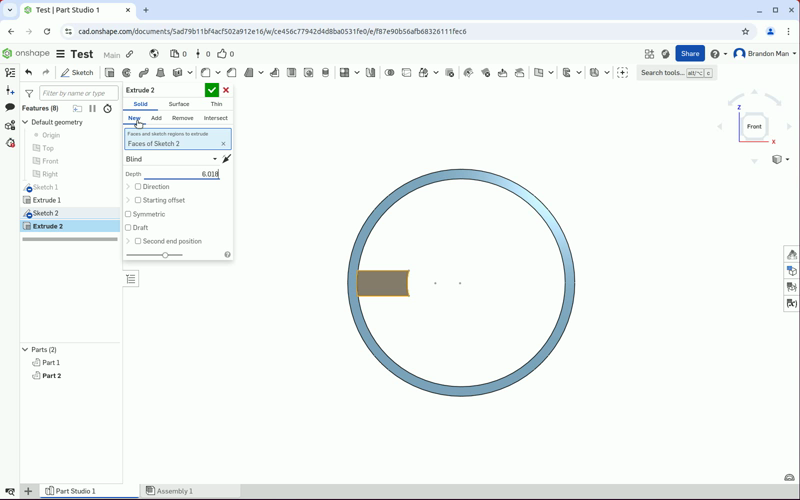
key(enter)
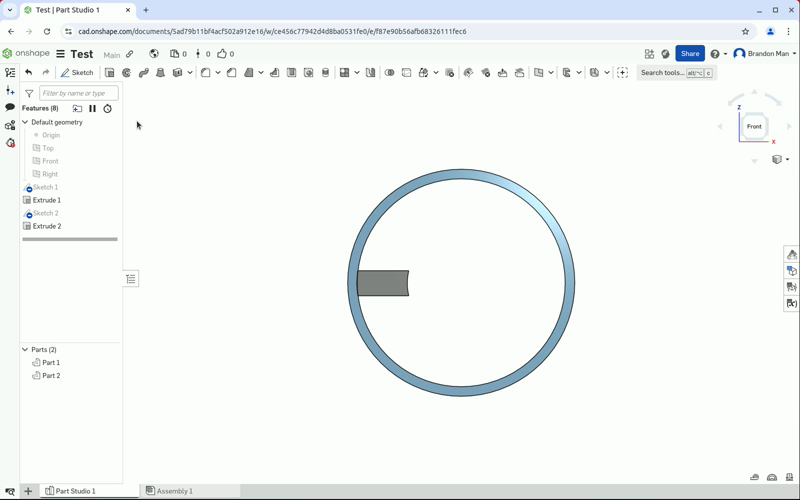
key(shift+h)
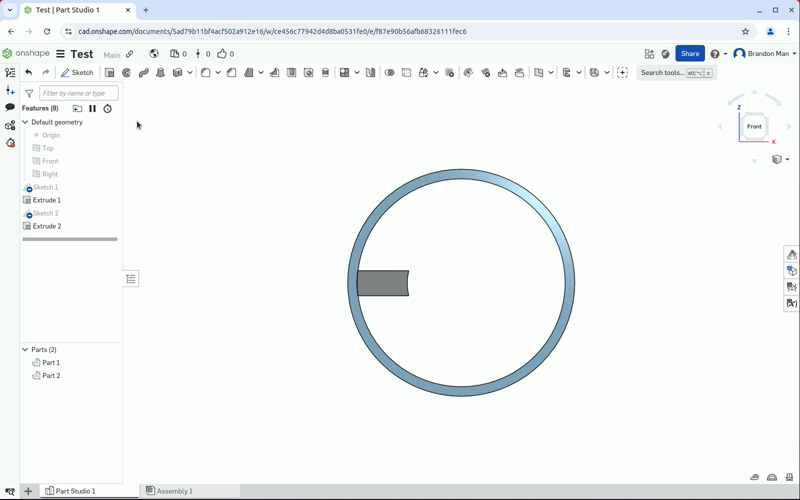
key(shift+h)
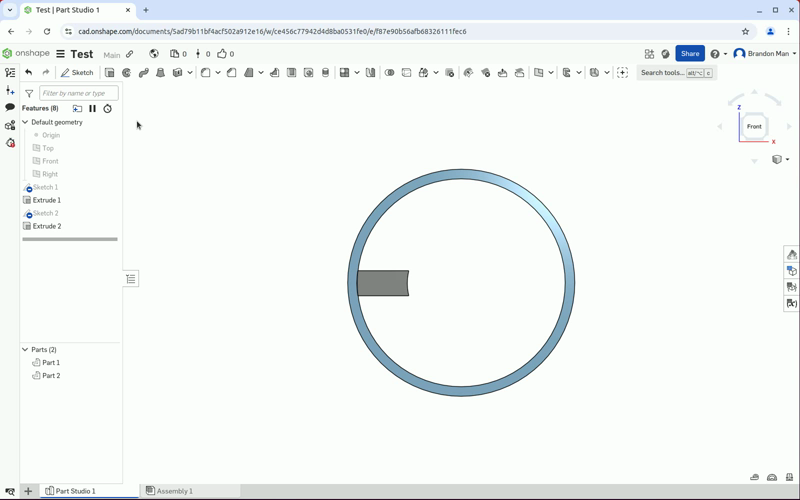
mouse_move(73, 189)
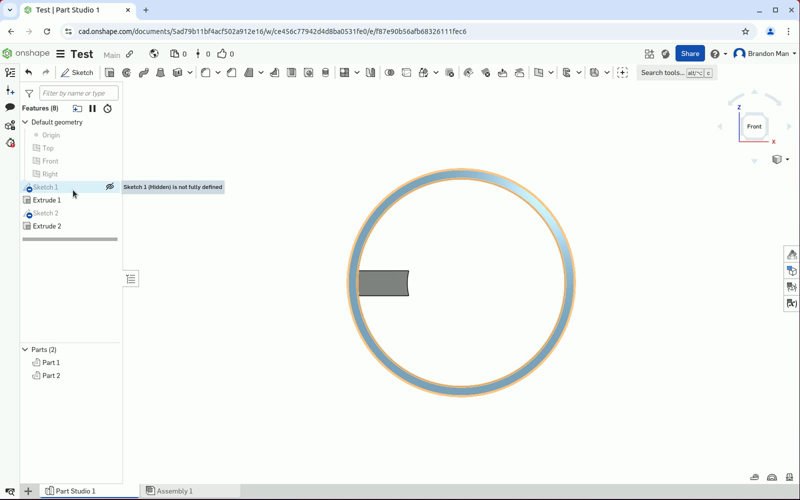
click(73, 189)
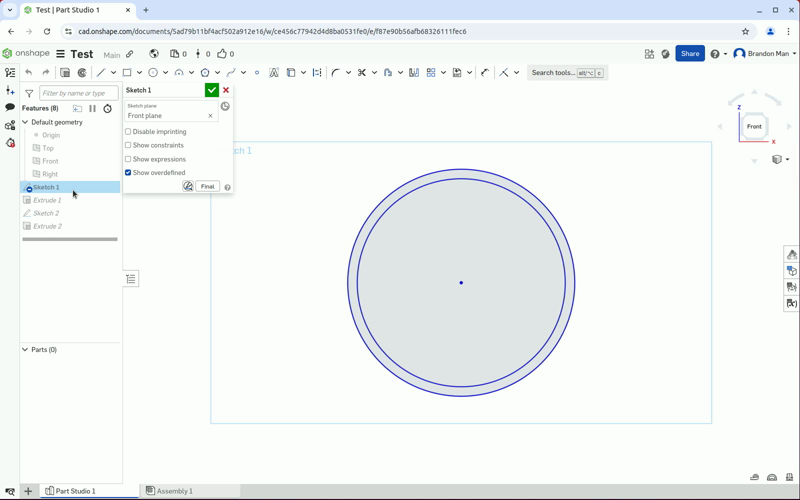
mouse_move(229, 92)
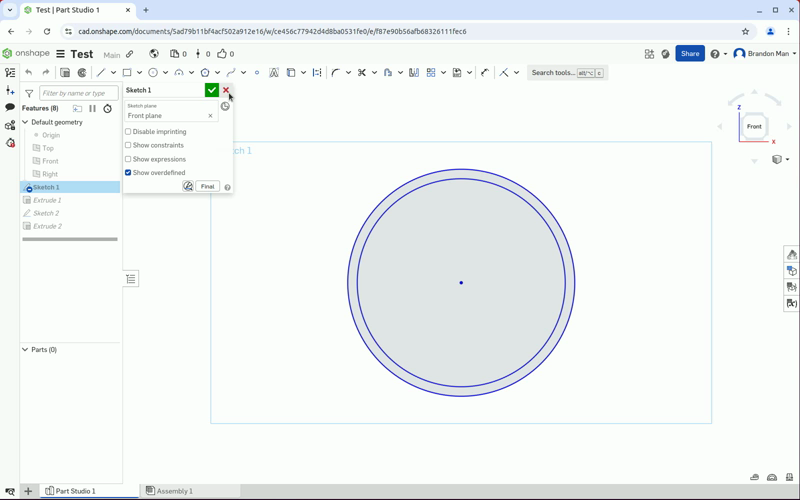
click(229, 92)
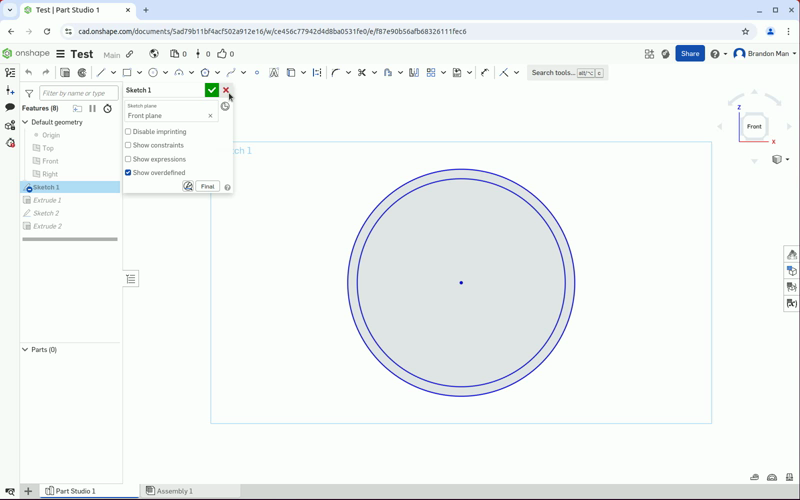
key(shift+s)
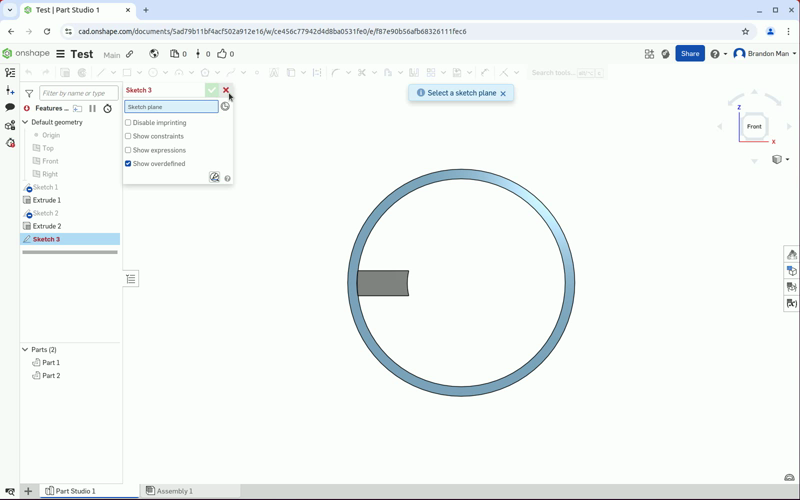
mouse_move(73, 163)
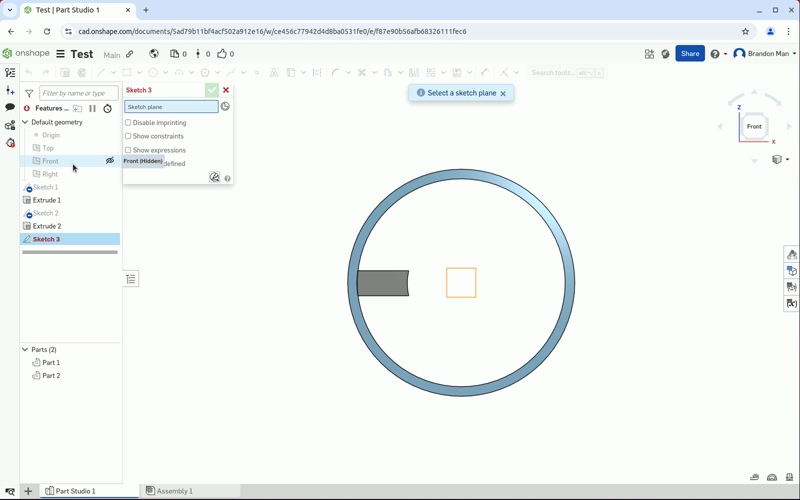
click(73, 163)
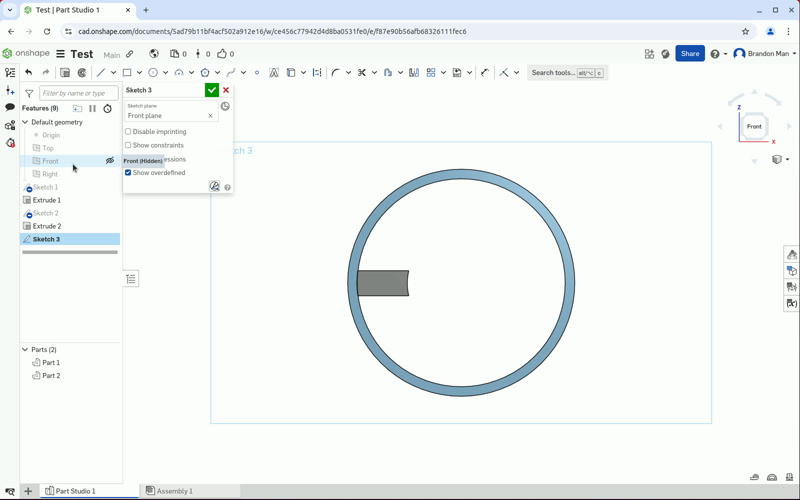
mouse_move(73, 352)
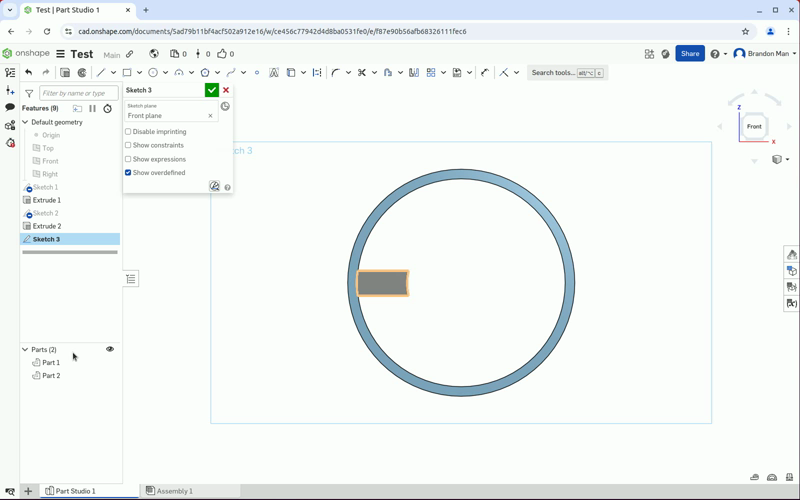
key(y)
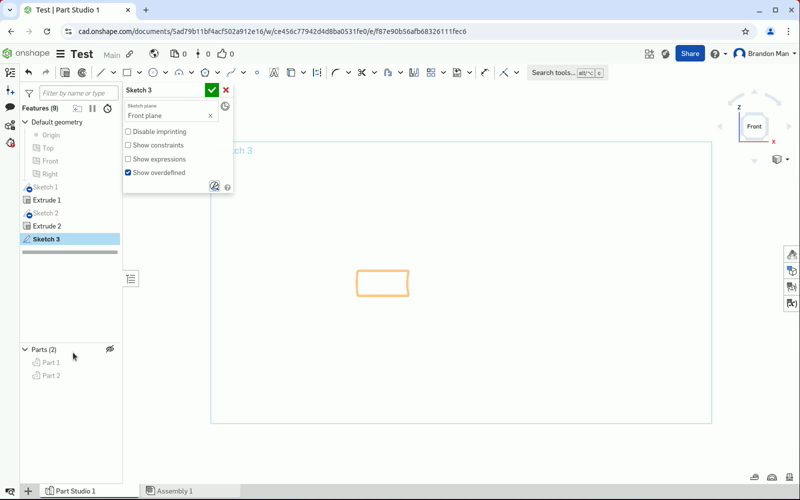
key(a)
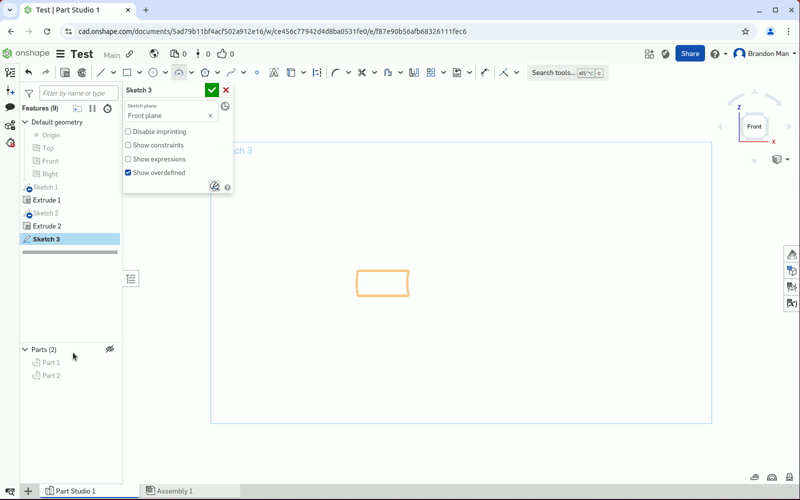
key_down(shift)
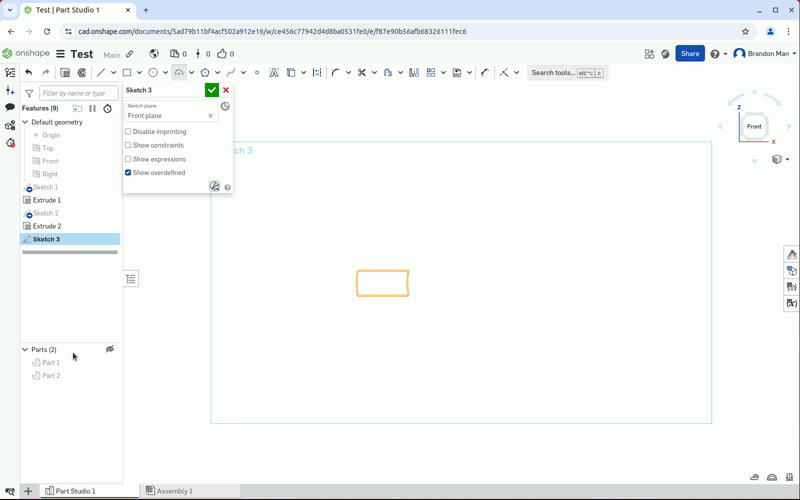
mouse_move(447, 230)
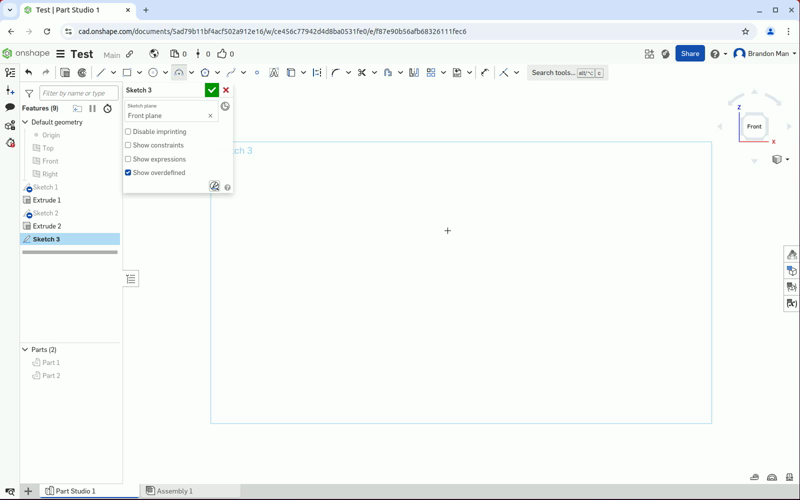
click(447, 230)
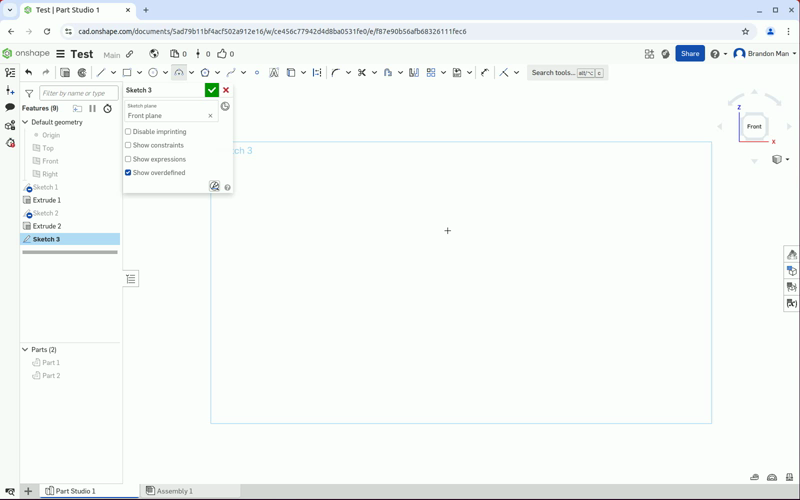
key_up(shift)
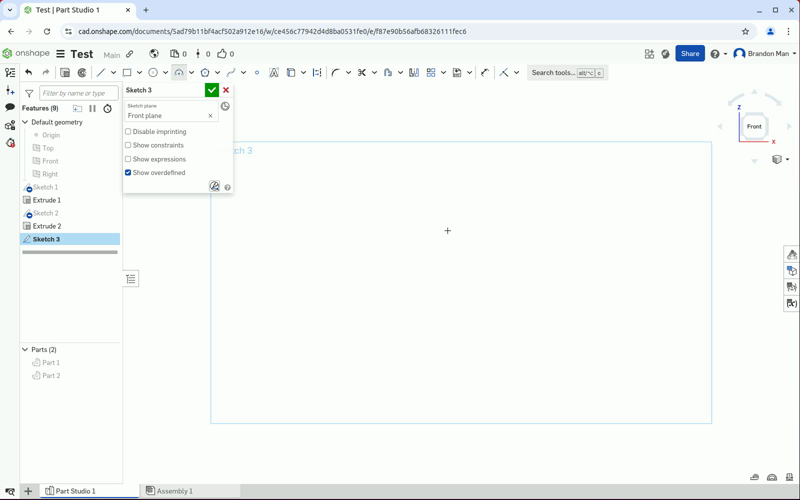
key_down(shift)
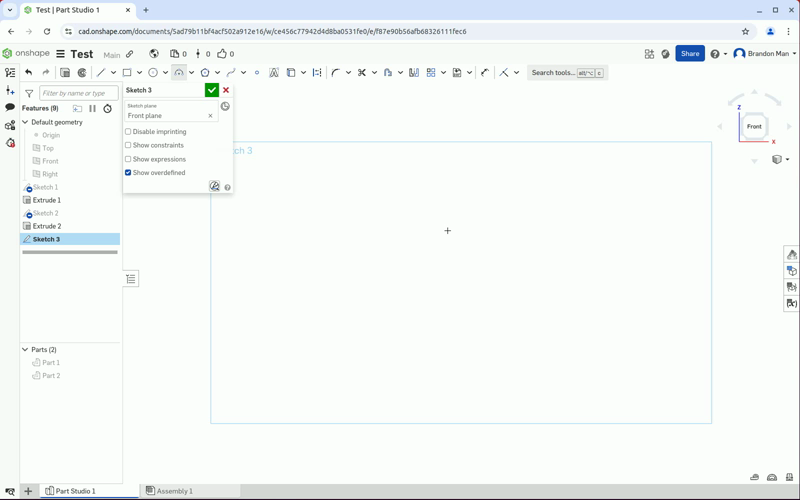
mouse_move(473, 230)
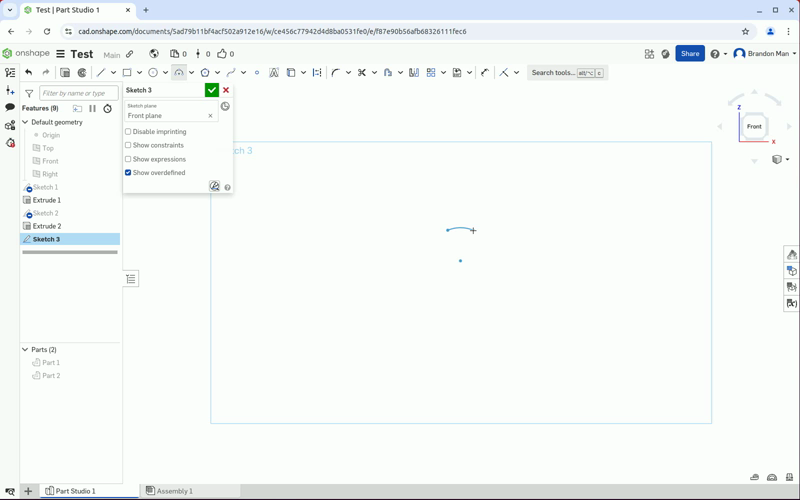
click(473, 230)
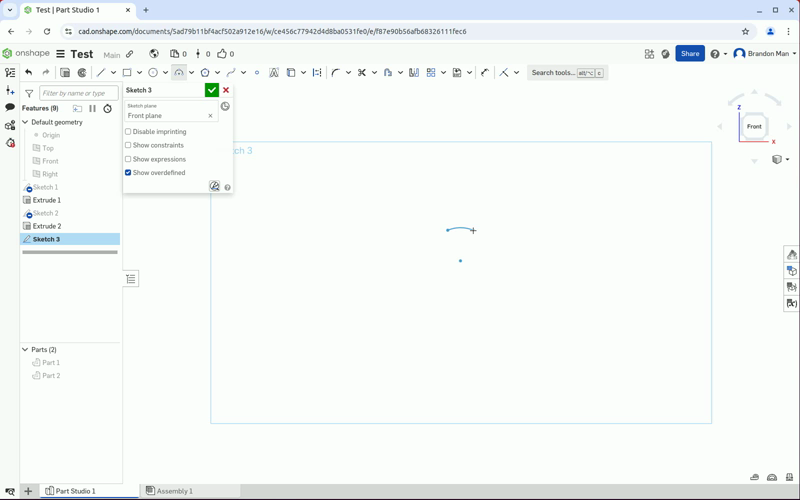
mouse_move(460, 228)
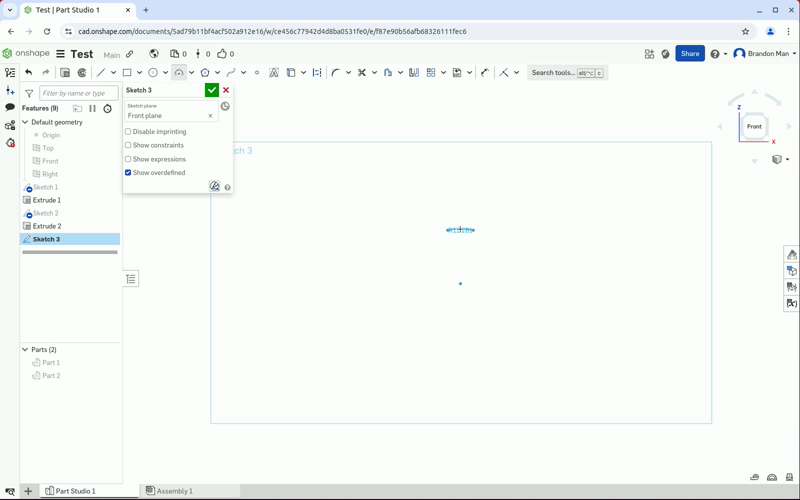
click(460, 228)
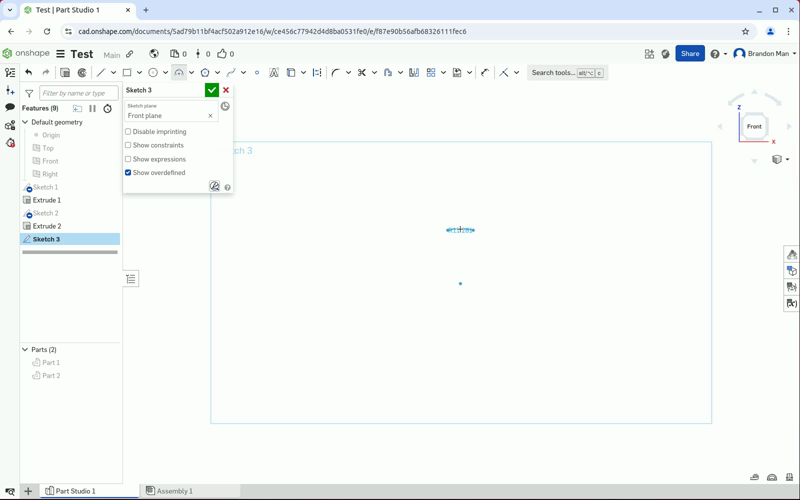
key_up(shift)
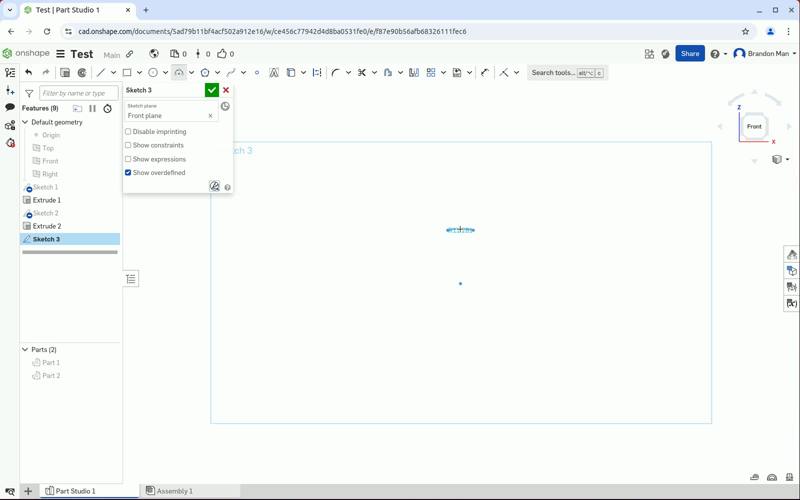
key(esc)
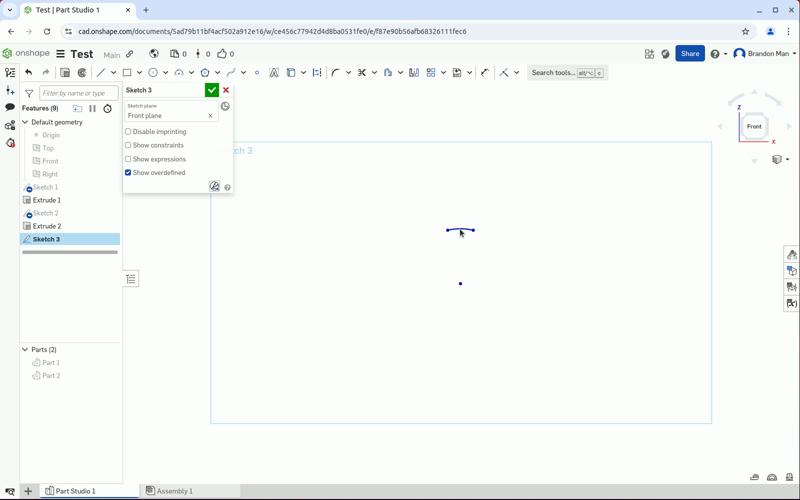
key(l)
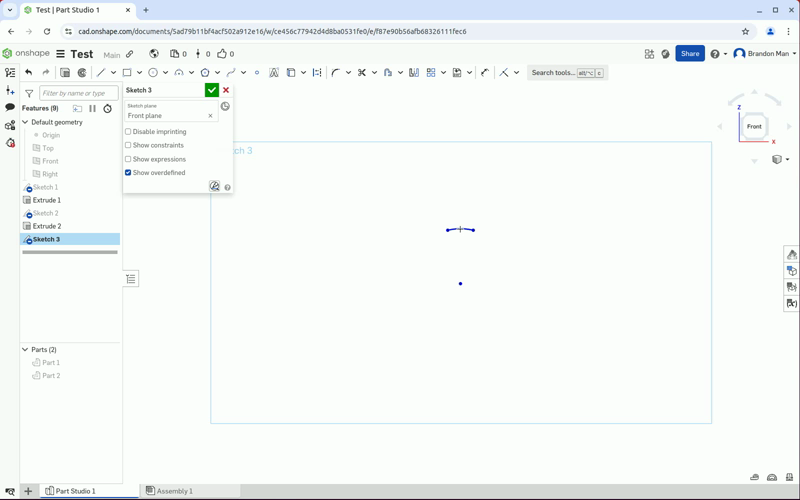
mouse_move(473, 230)
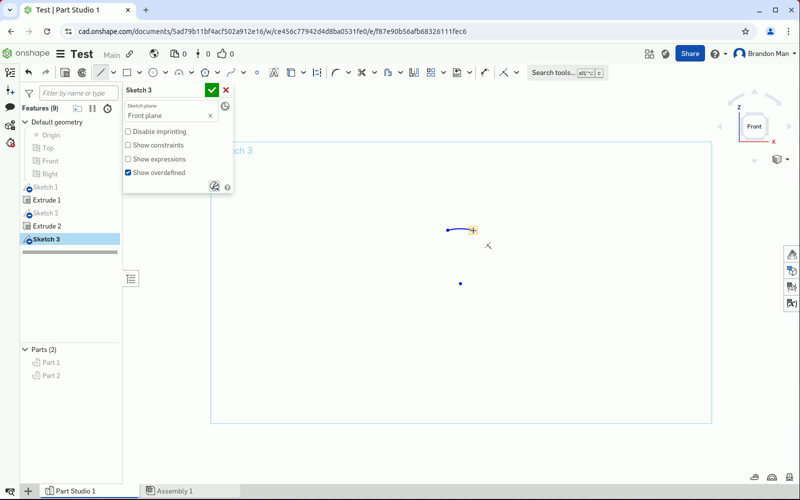
click(473, 230)
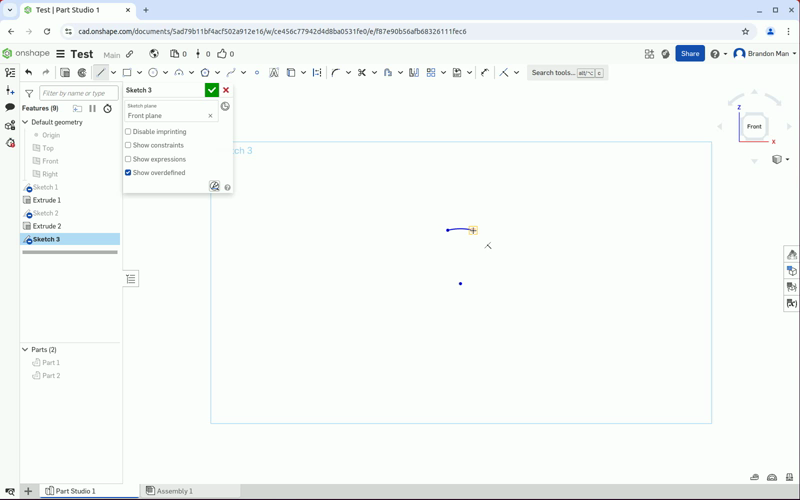
key_down(shift)
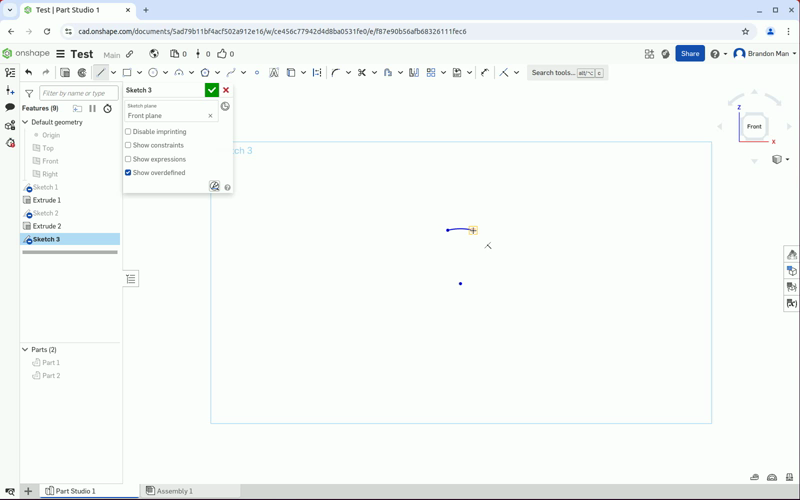
mouse_move(503, 230)
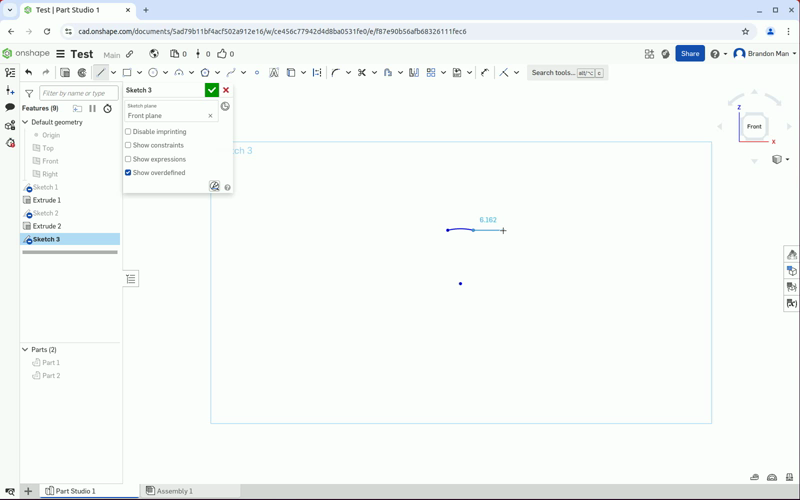
mouse_move(473, 178)
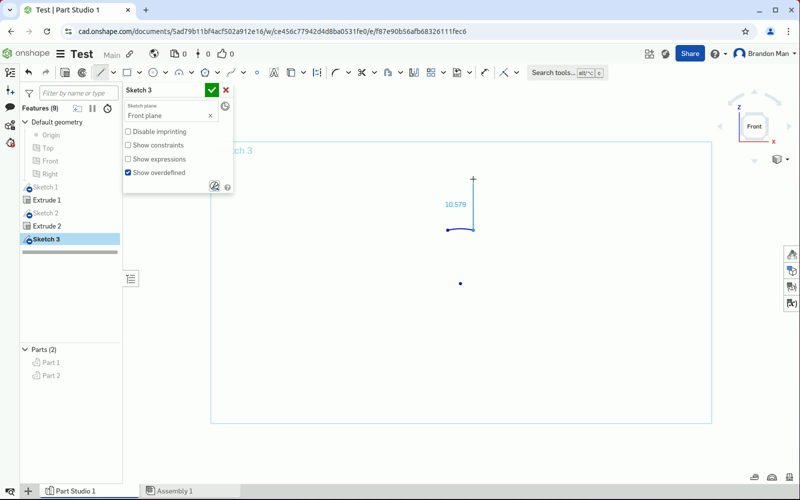
click(473, 178)
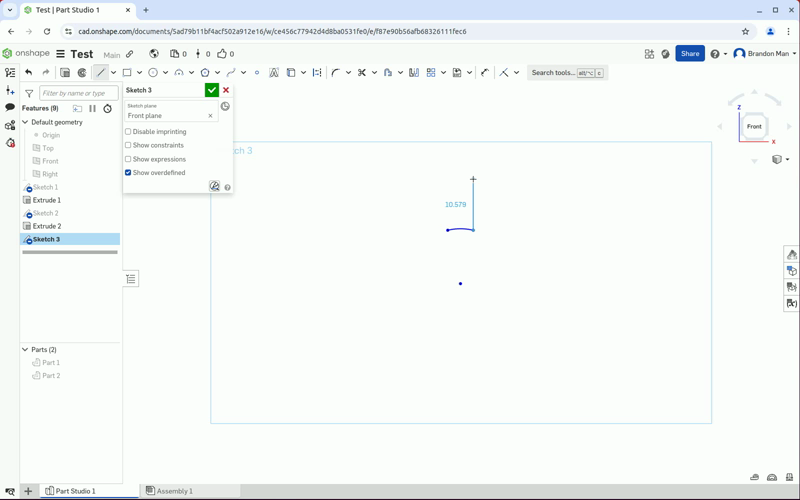
key_up(shift)
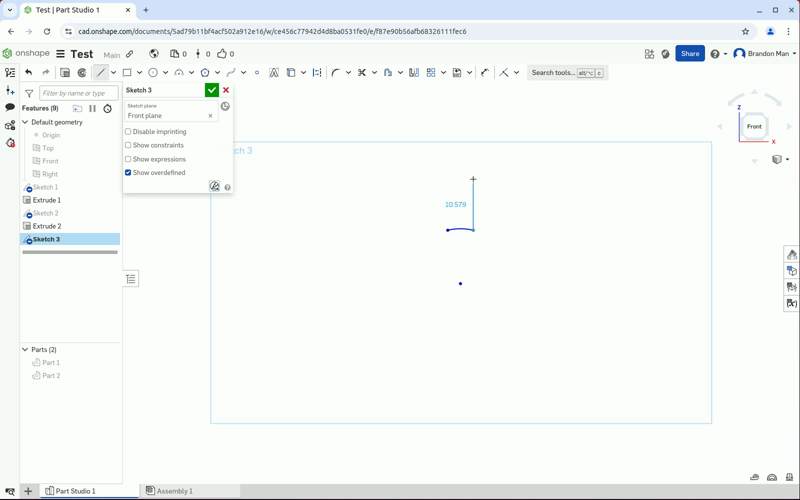
key(esc)
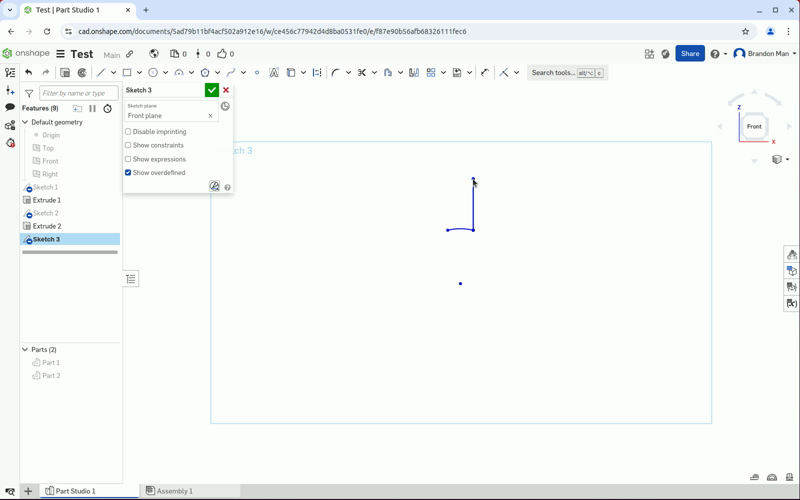
key(a)
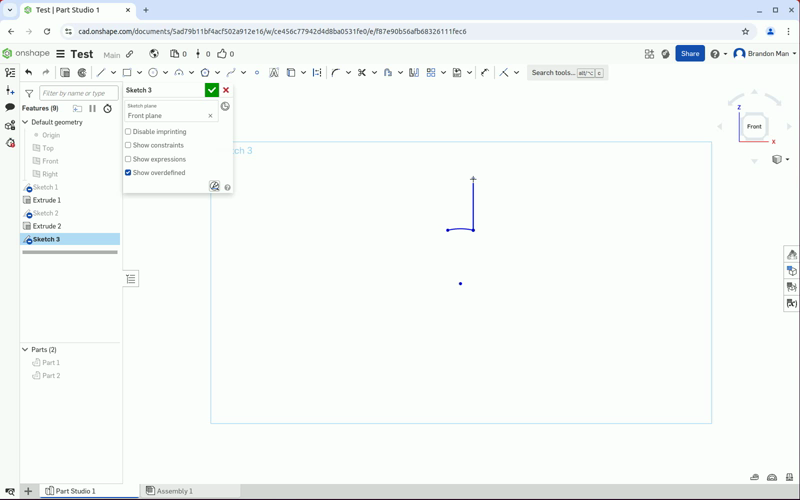
mouse_move(473, 178)
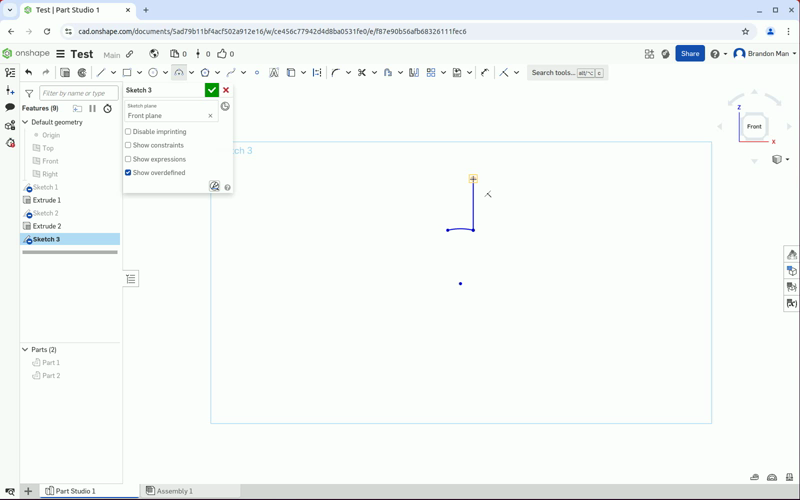
click(473, 178)
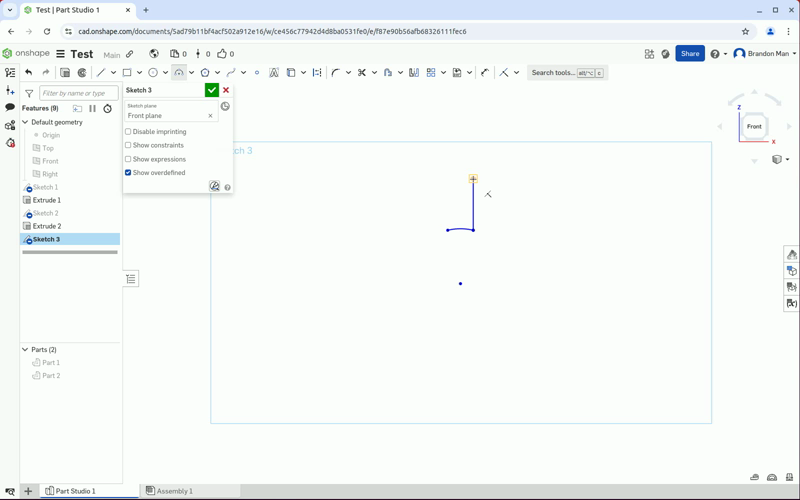
key_down(shift)
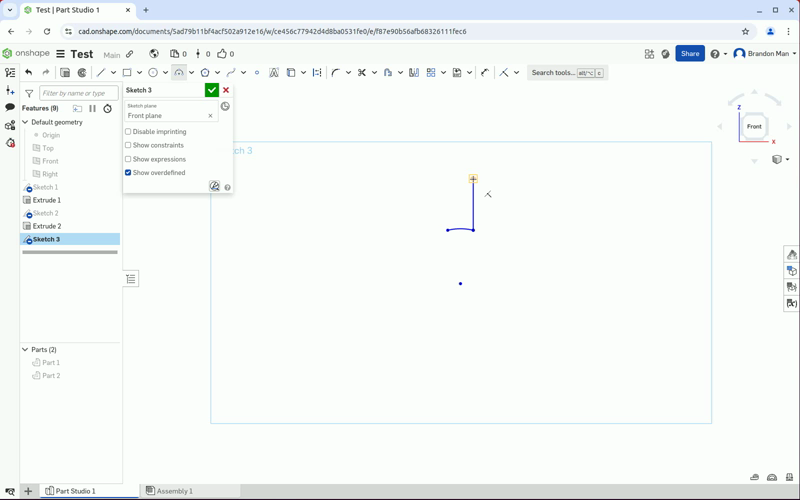
mouse_move(447, 178)
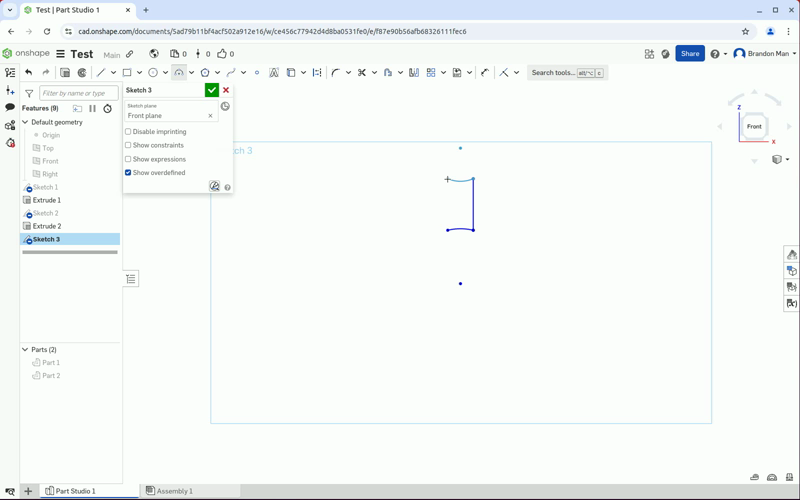
click(447, 178)
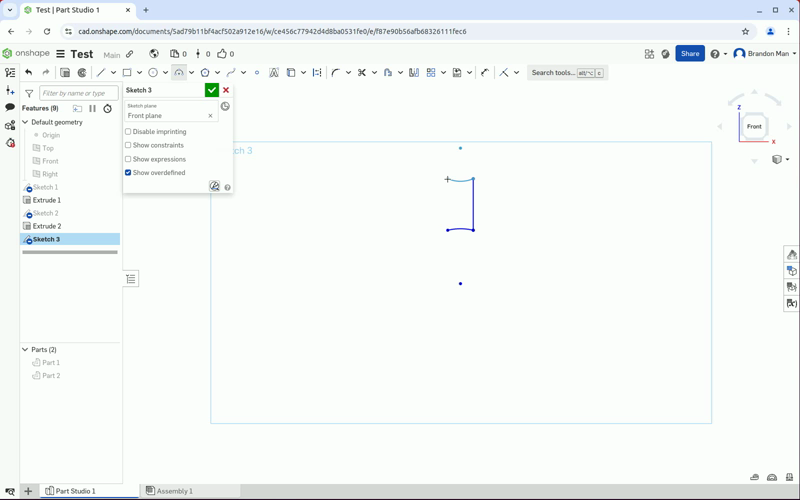
mouse_move(460, 177)
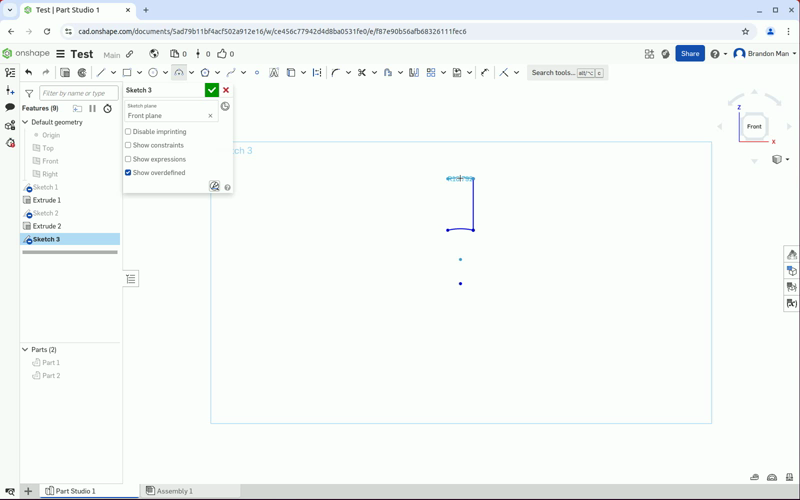
click(460, 177)
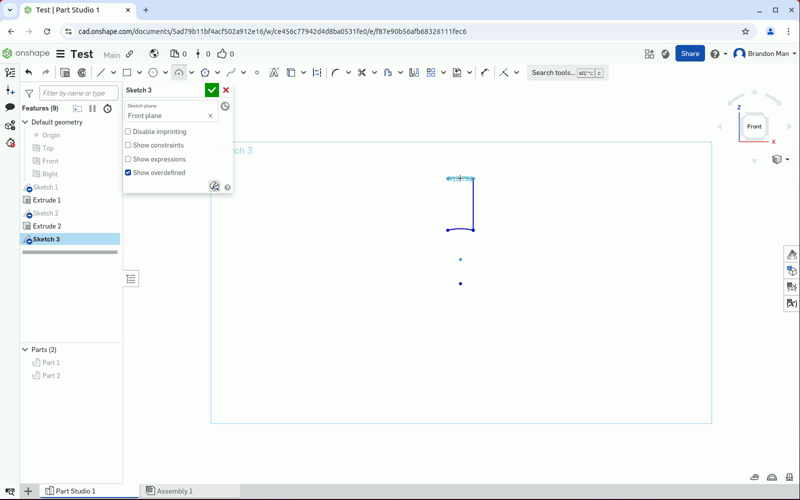
key_up(shift)
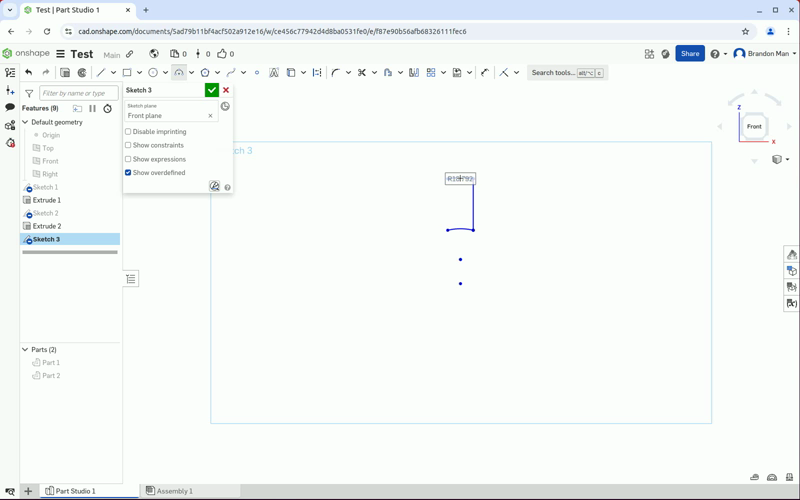
key(esc)
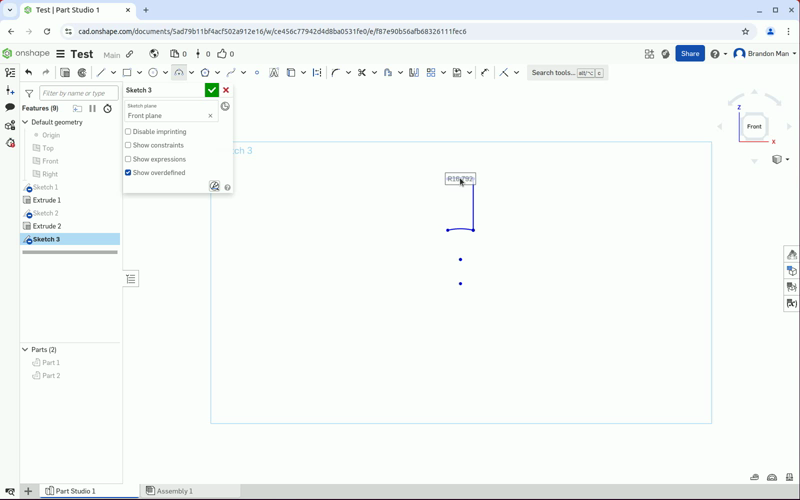
key(l)
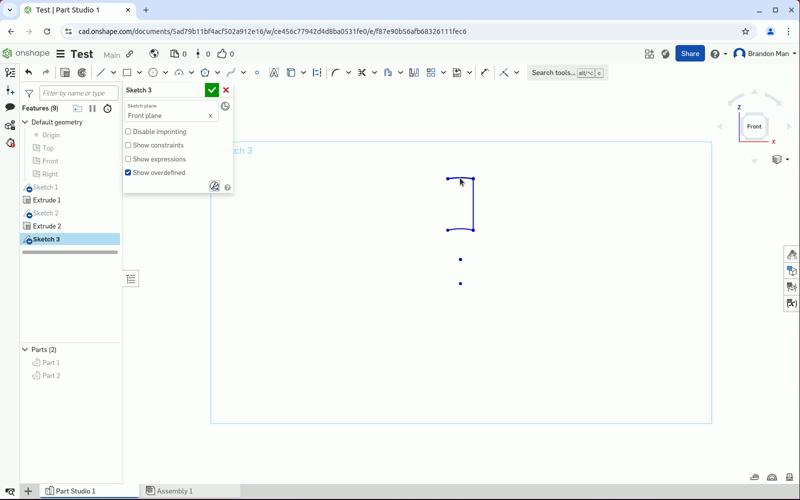
mouse_move(447, 178)
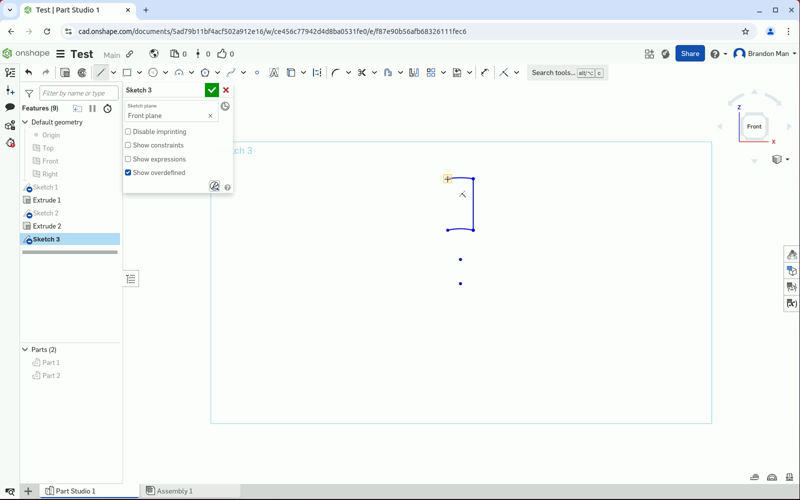
click(447, 178)
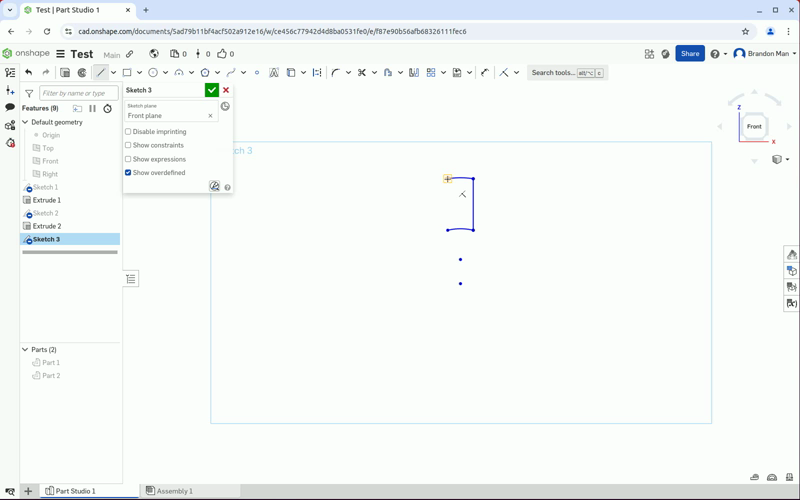
mouse_move(477, 178)
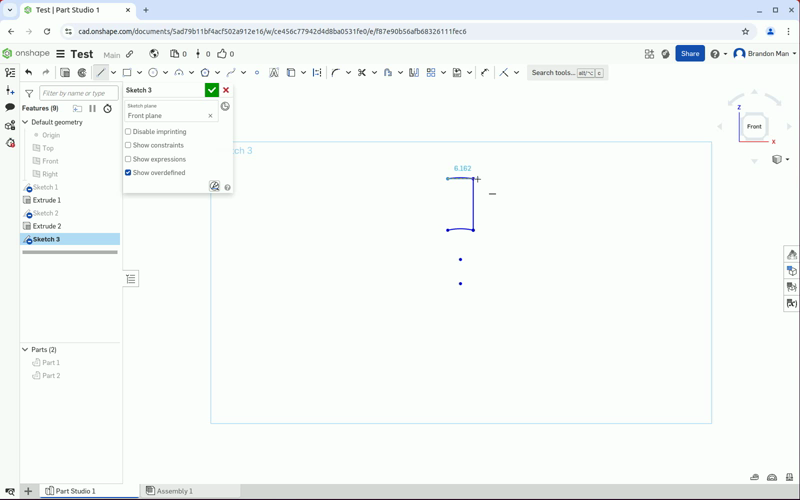
key_down(shift)
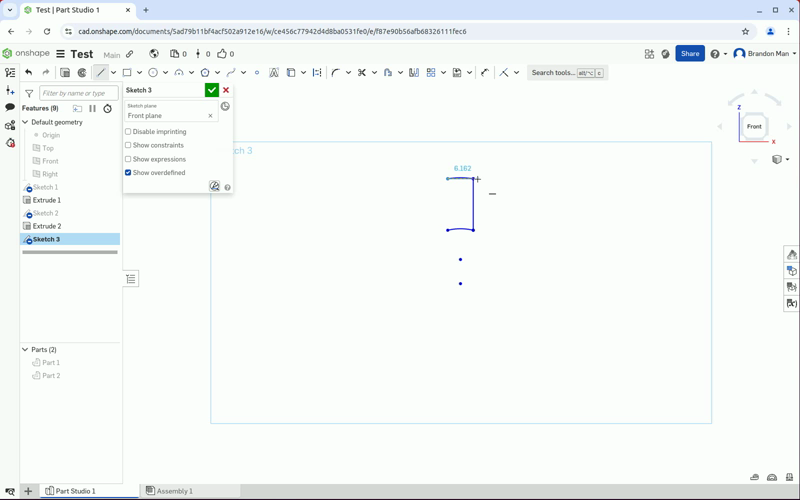
mouse_move(447, 230)
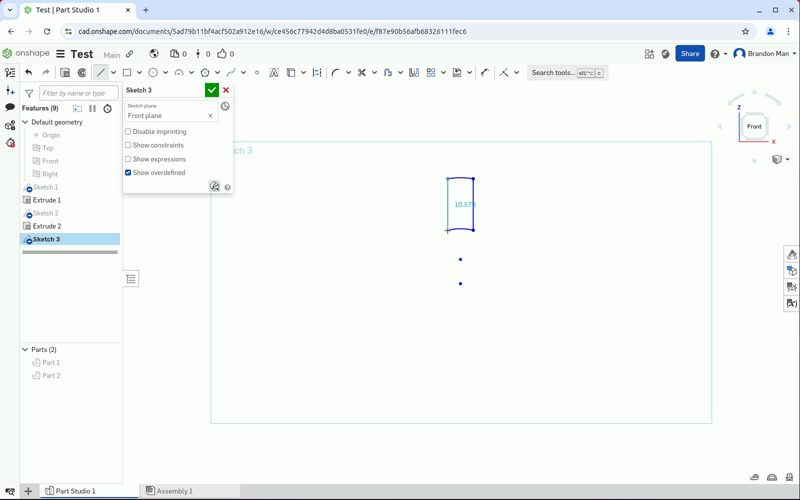
key_up(shift)
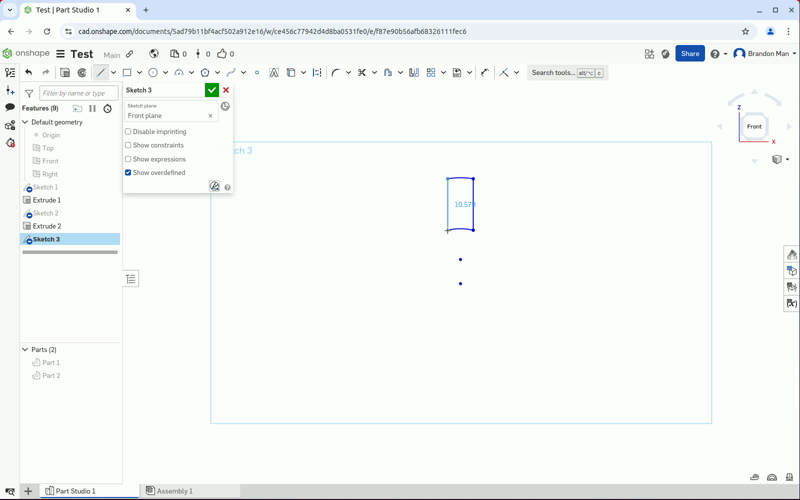
click(447, 230)
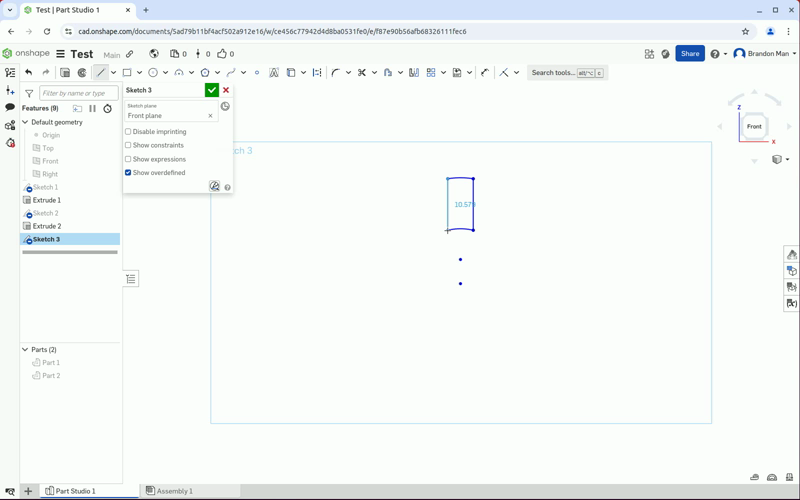
key(esc)
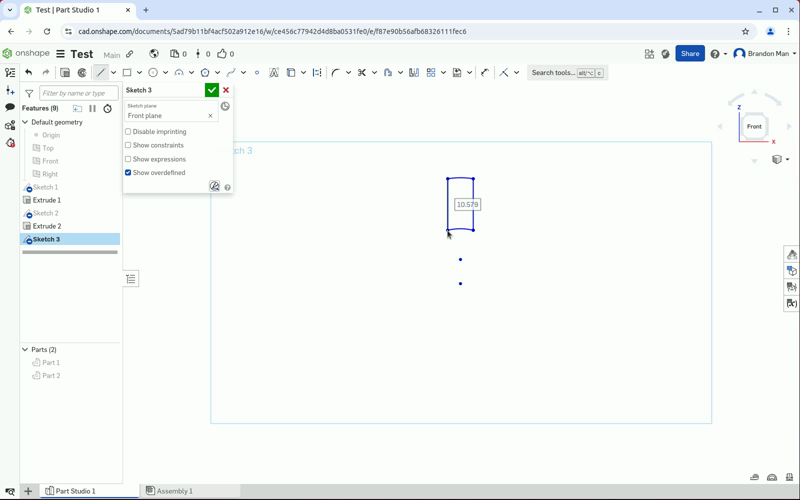
mouse_move(465, 227)
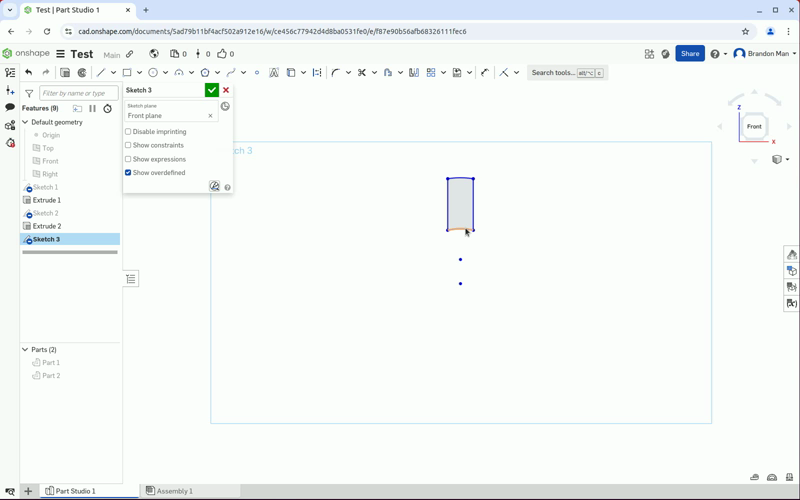
scroll(6)
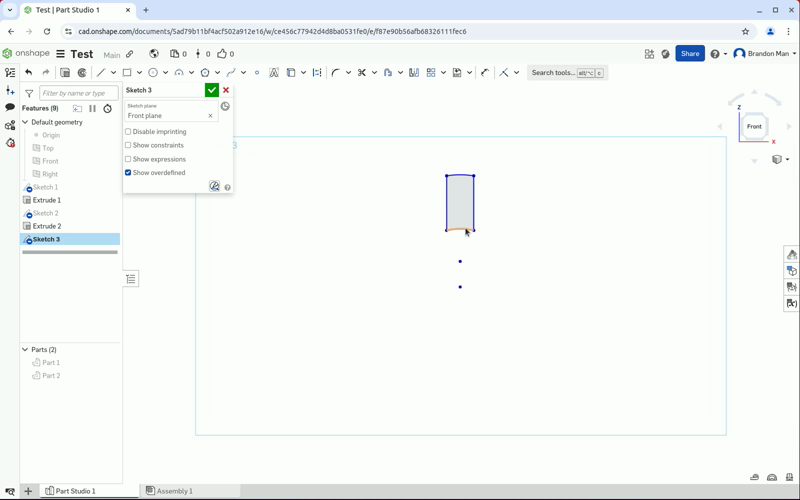
scroll(6)
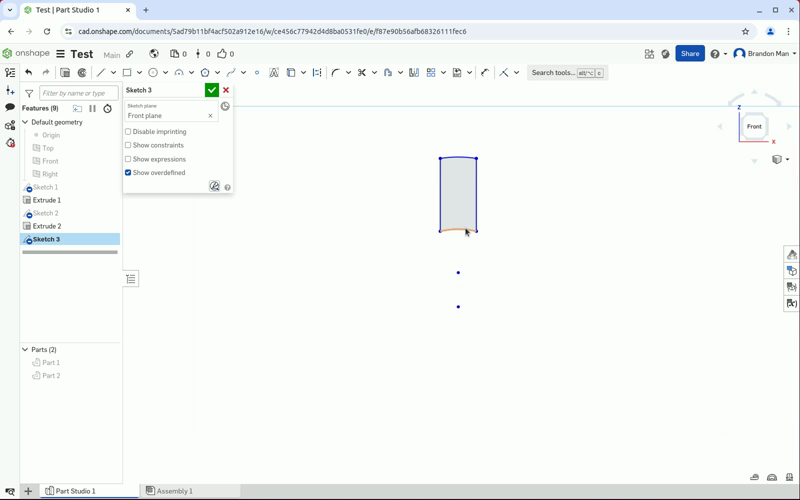
scroll(6)
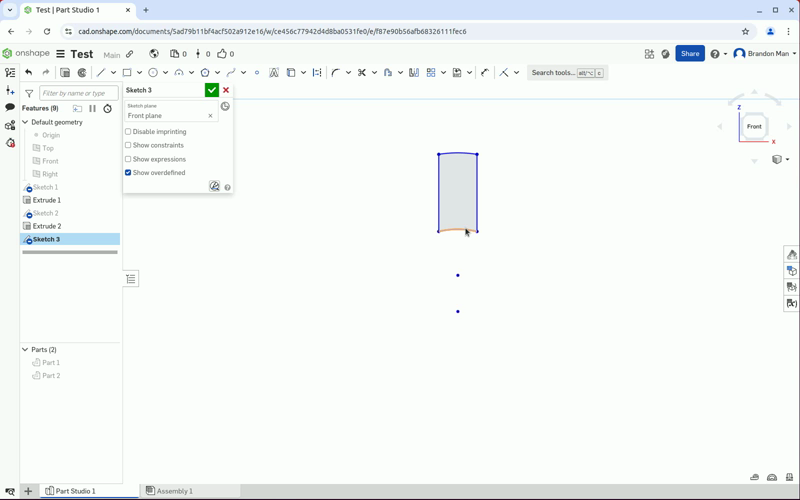
scroll(6)
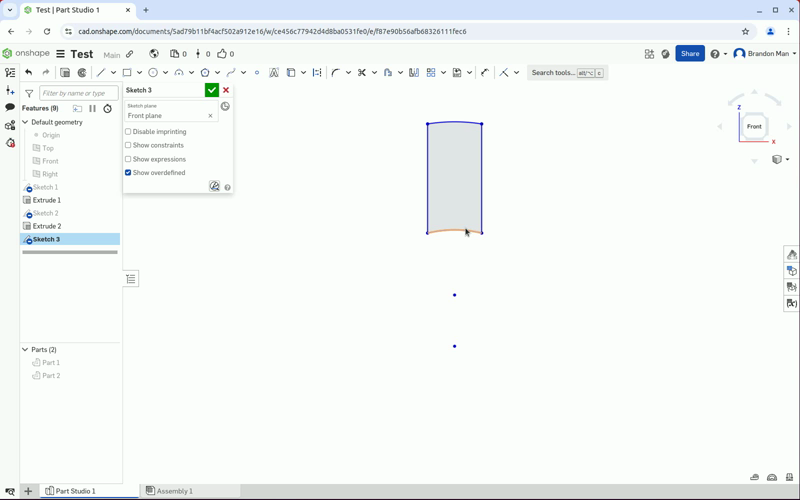
scroll(6)
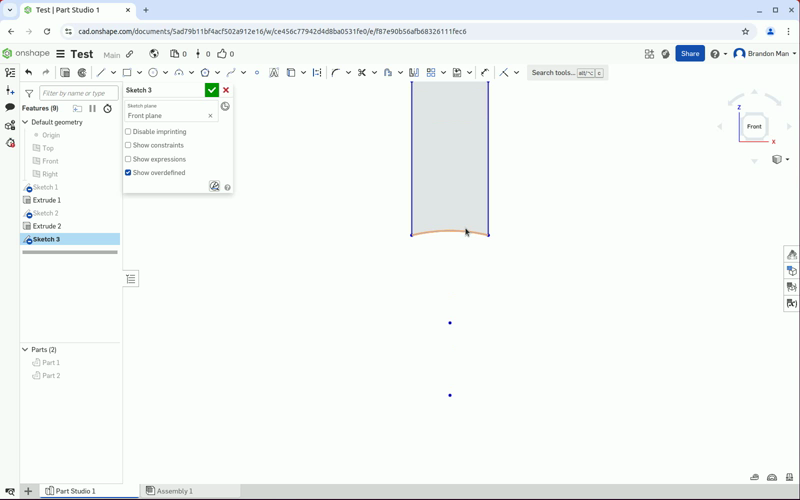
scroll(6)
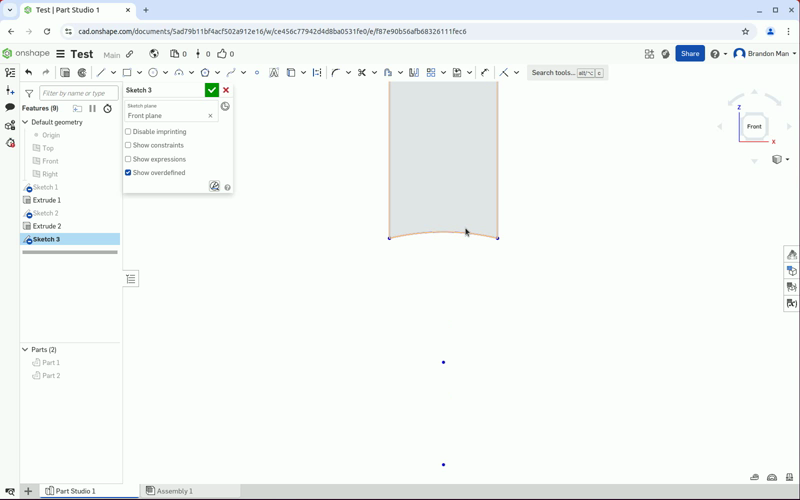
scroll(6)
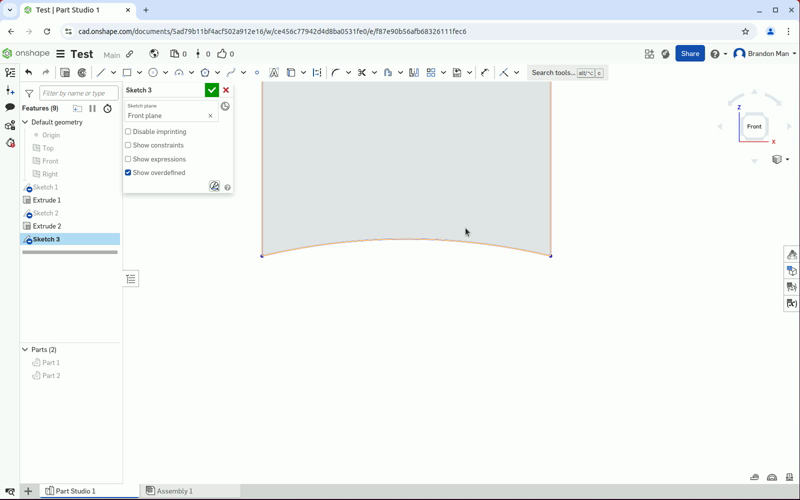
click(465, 227)
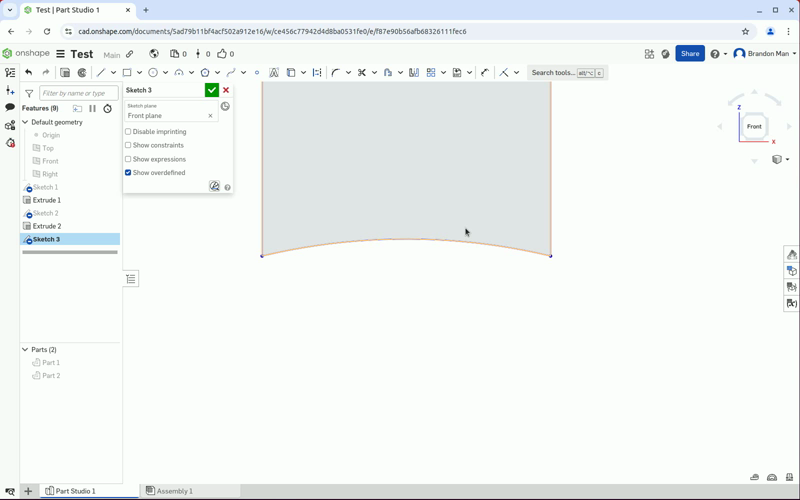
scroll(-6)
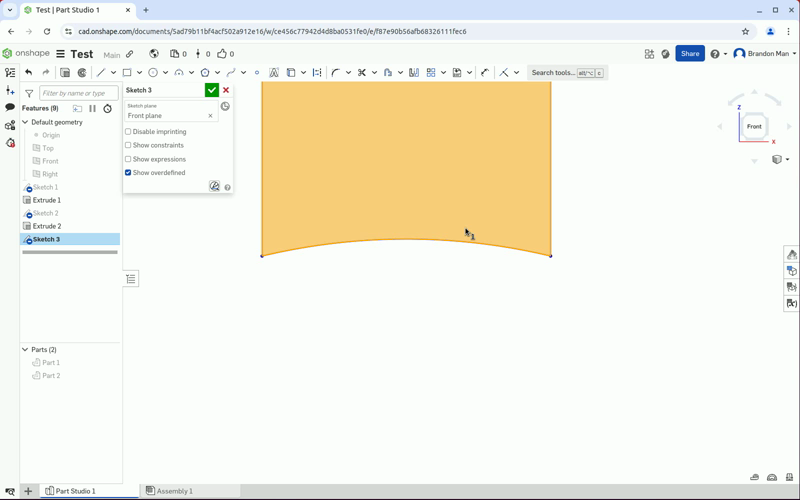
scroll(-6)
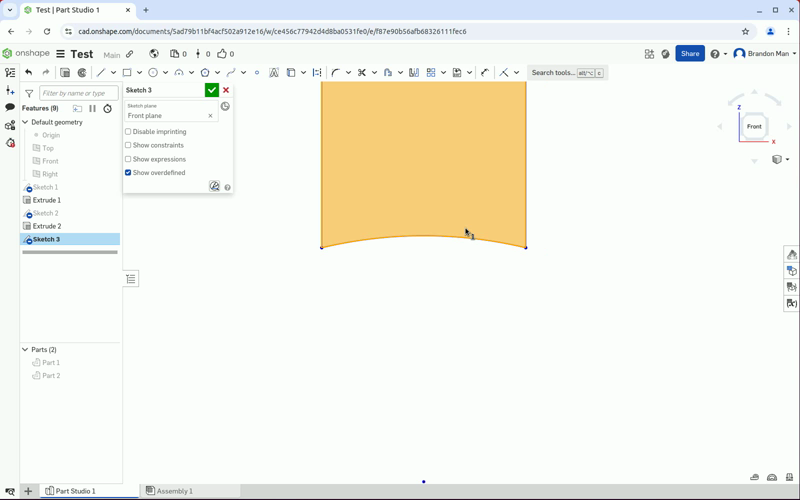
scroll(-6)
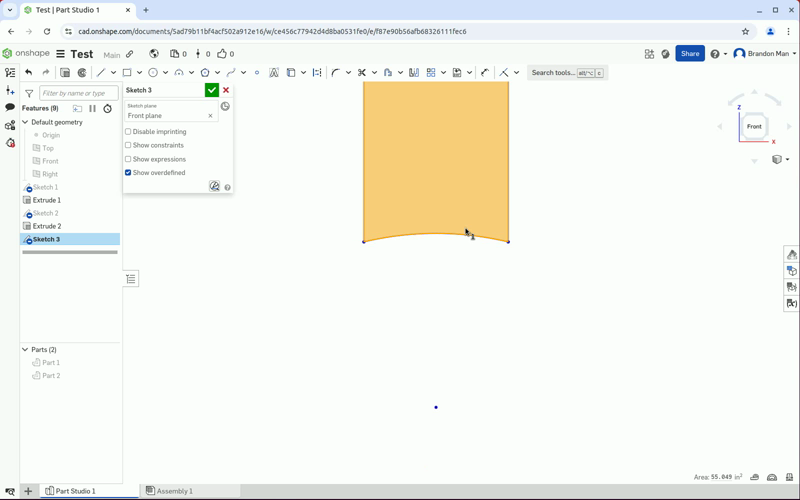
scroll(-6)
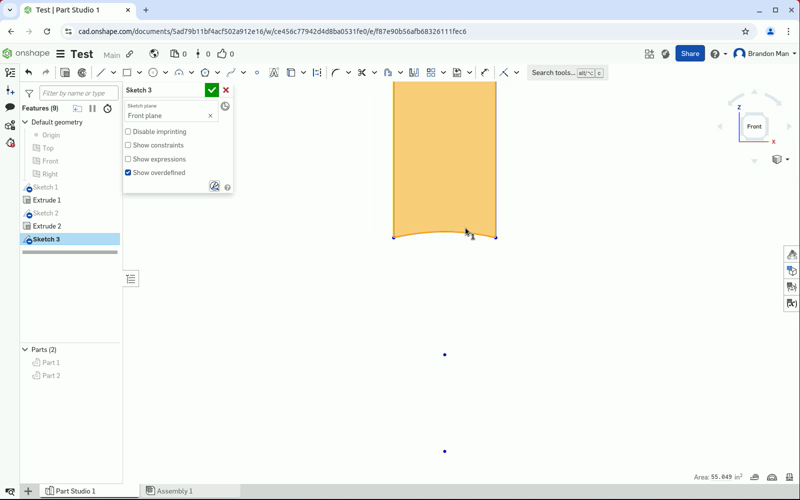
scroll(-6)
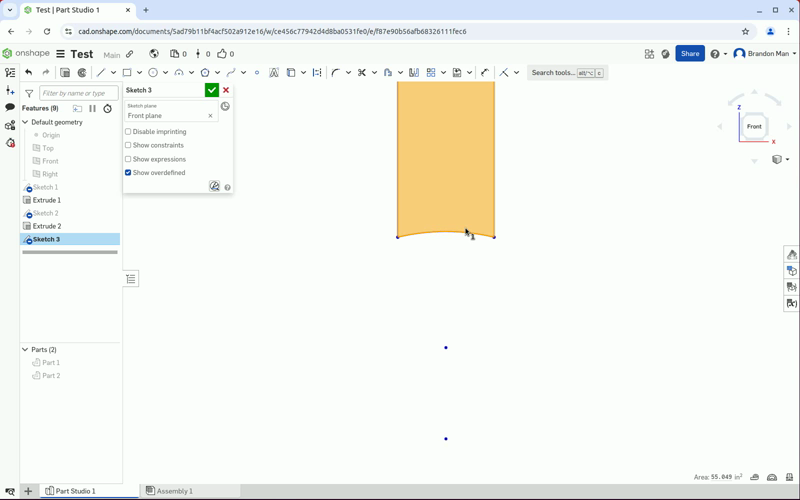
scroll(-6)
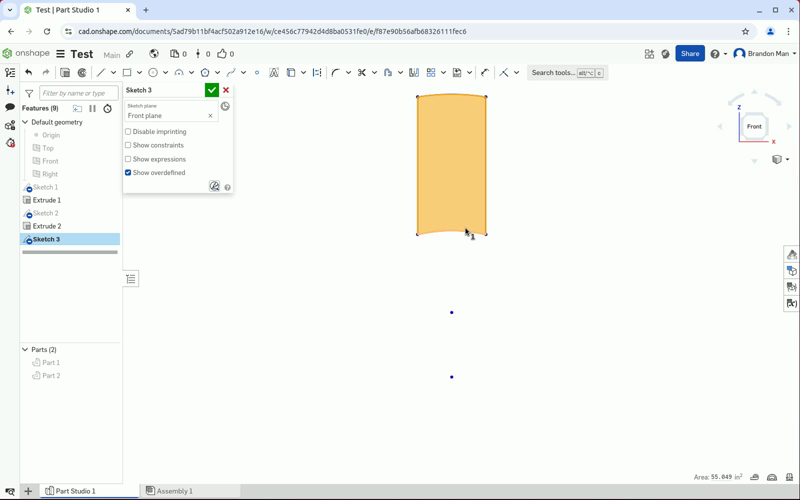
scroll(-6)
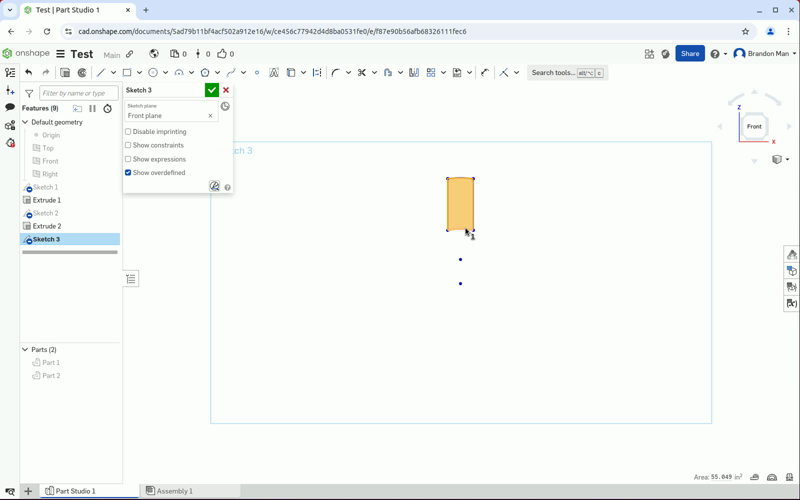
mouse_move(73, 352)
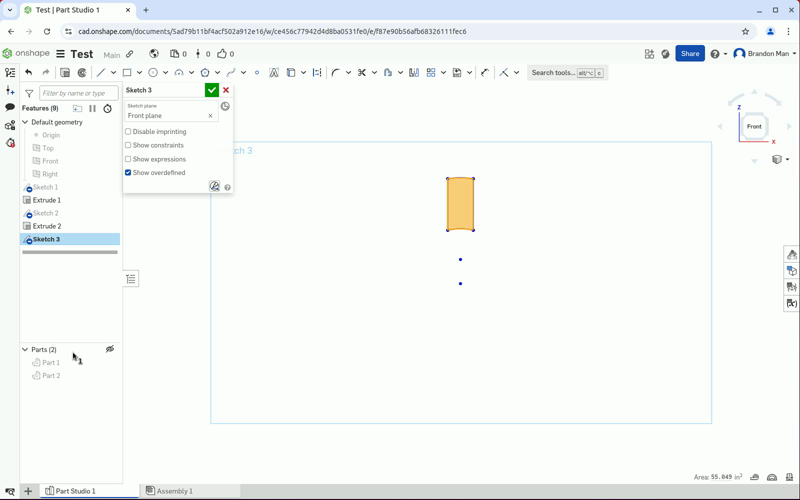
key(shift+y)
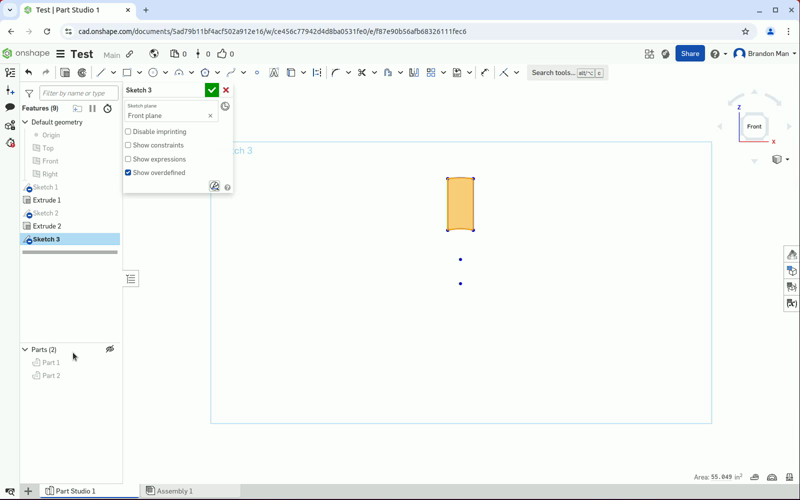
key(shift+e)
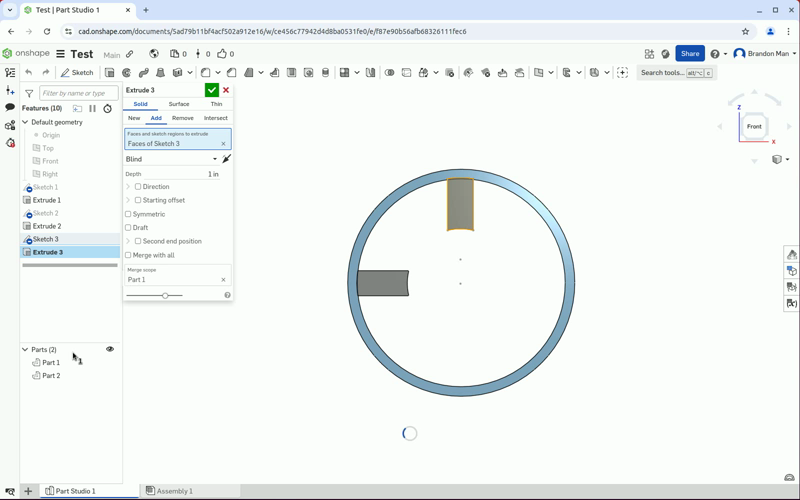
mouse_move(143, 106)
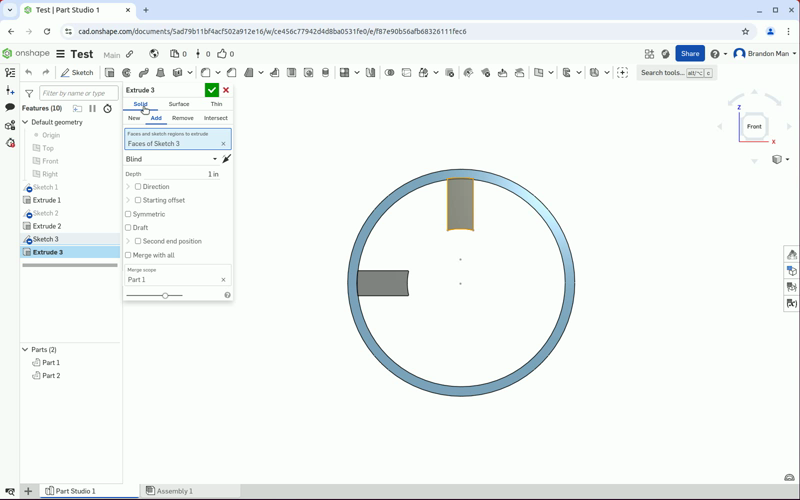
click(143, 106)
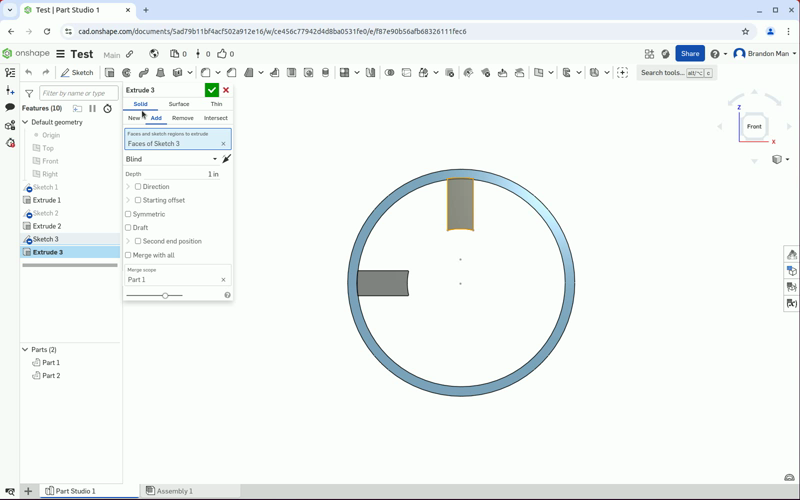
mouse_move(137, 120)
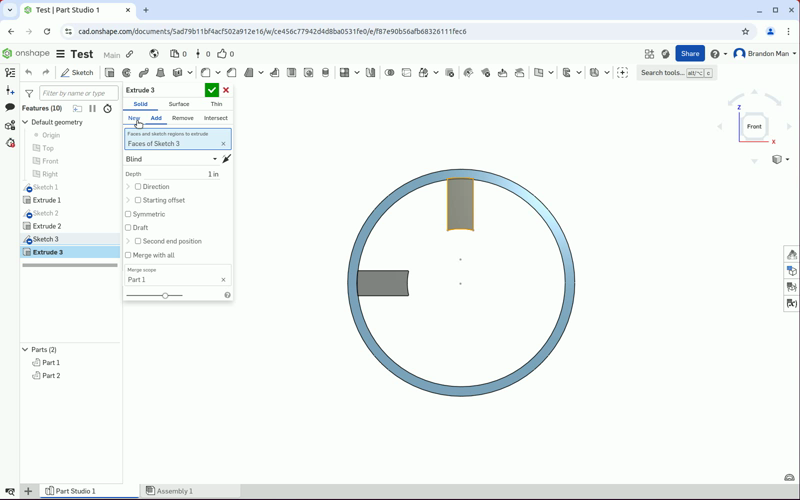
click(137, 120)
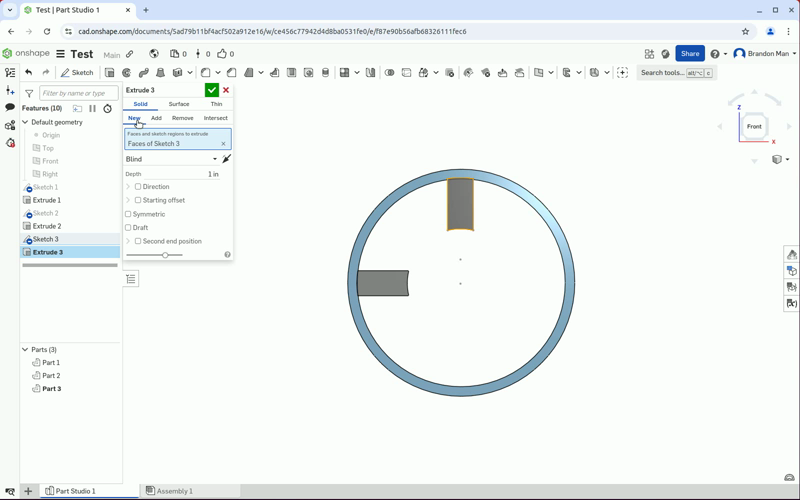
key(tab, 4)
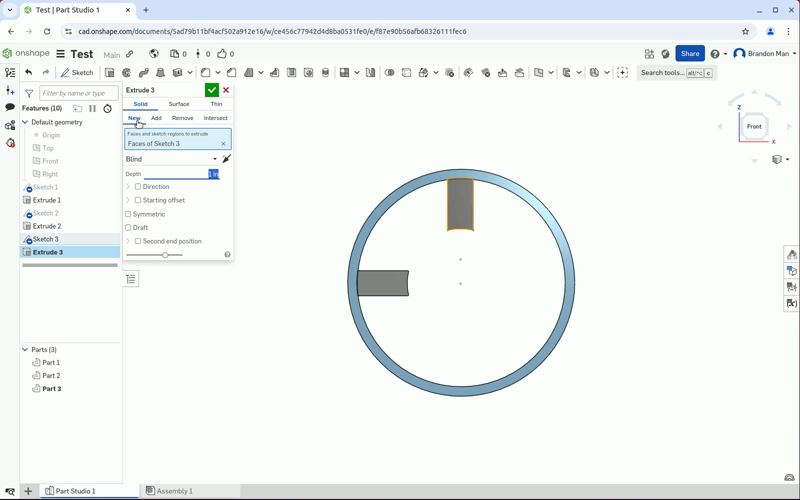
text(6.018)
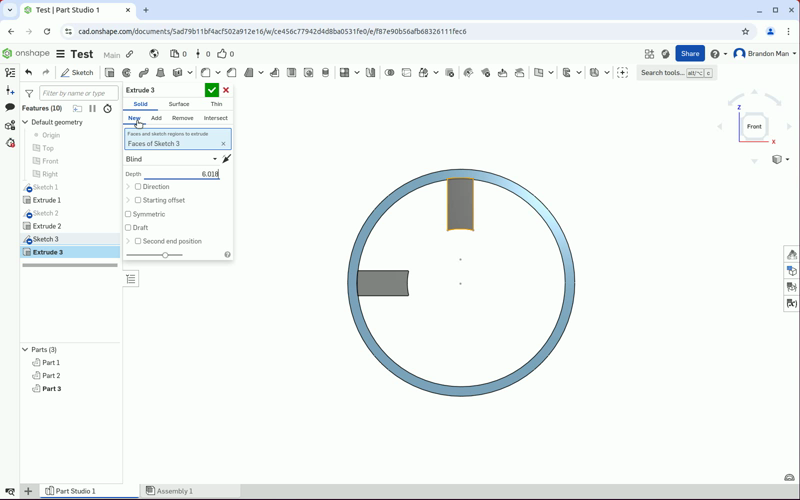
key(enter)
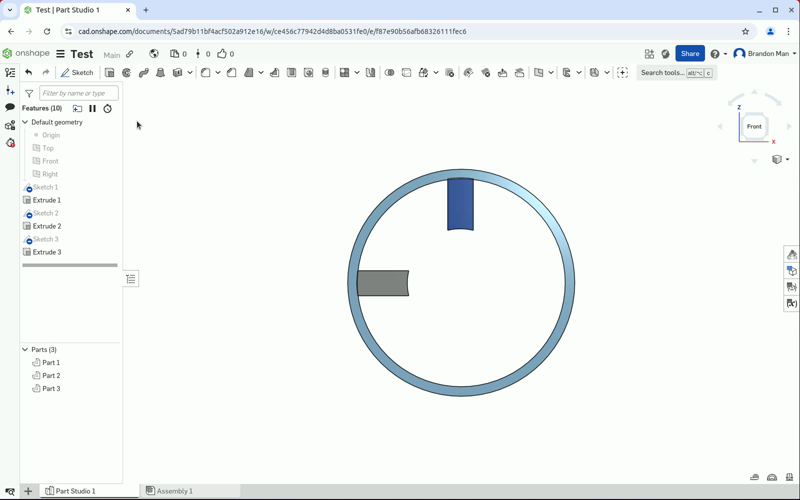
key(shift+h)
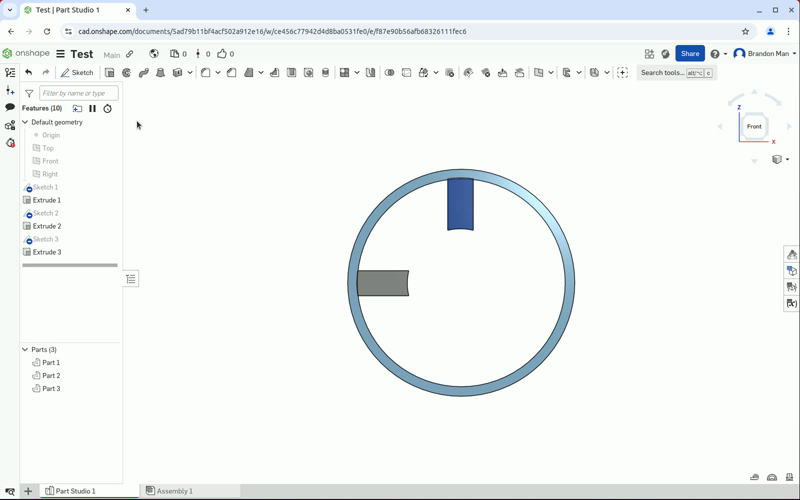
key(shift+h)
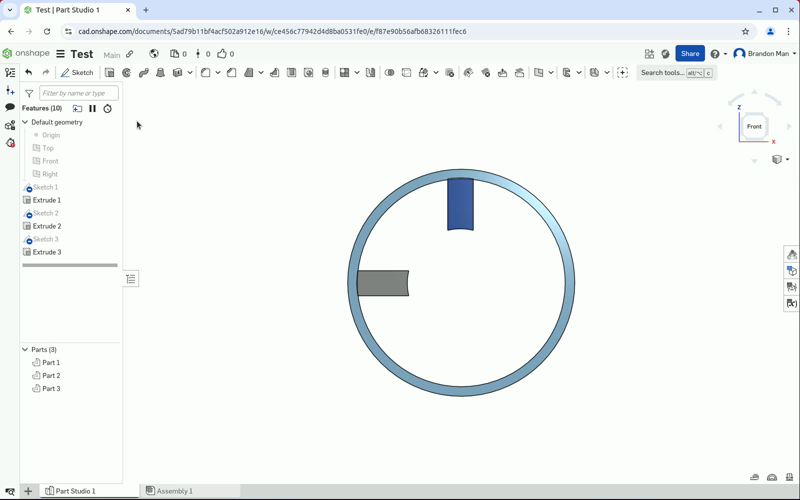
mouse_move(73, 189)
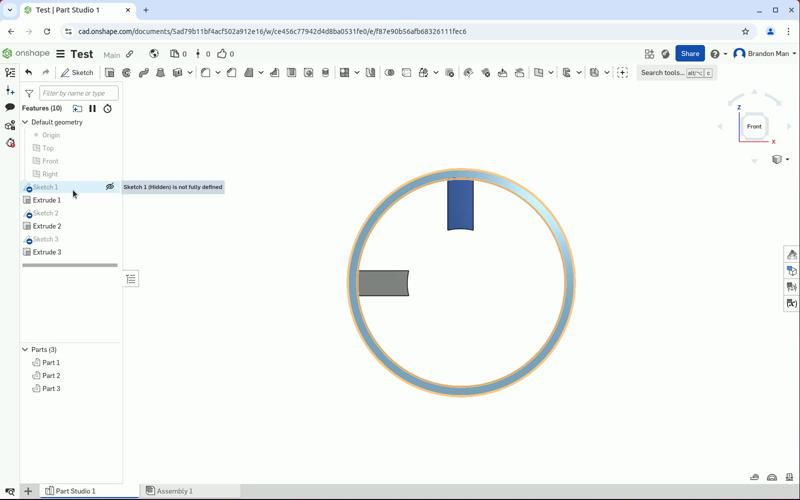
click(73, 189)
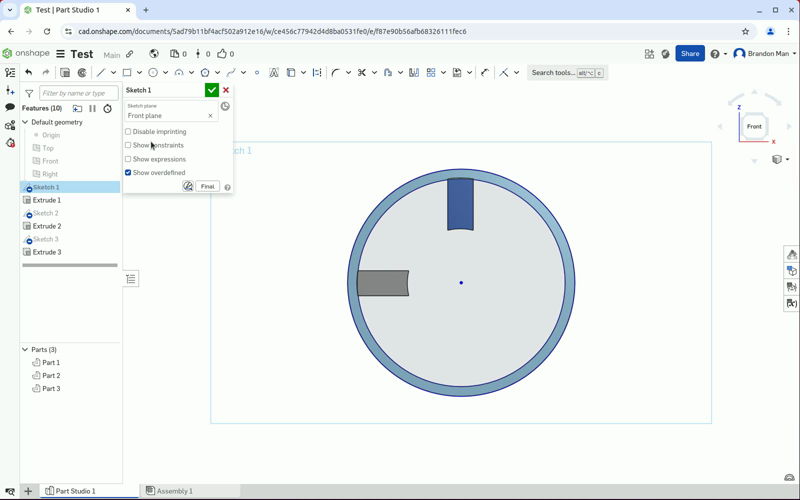
mouse_move(229, 92)
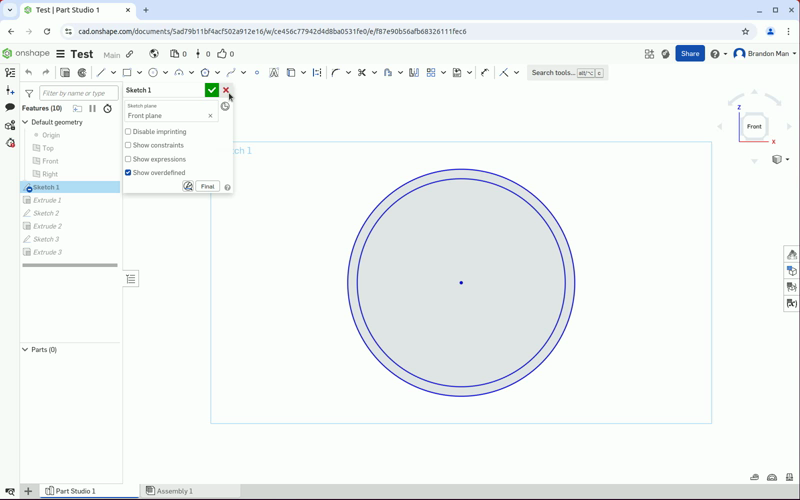
click(229, 92)
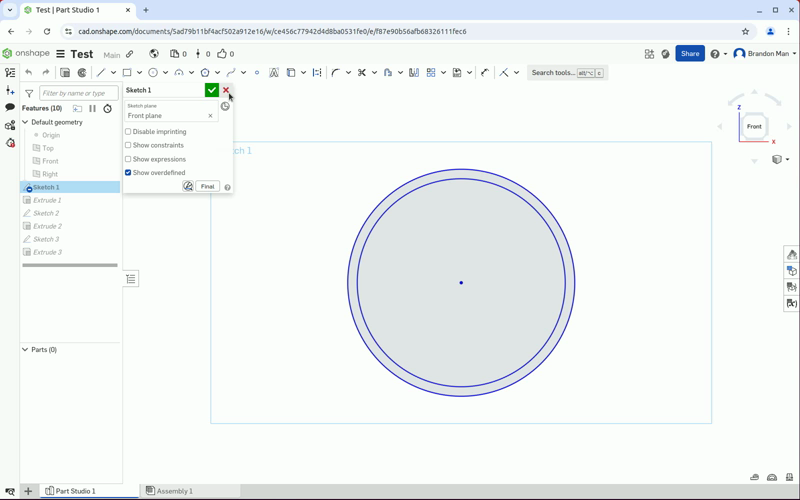
key(shift+s)
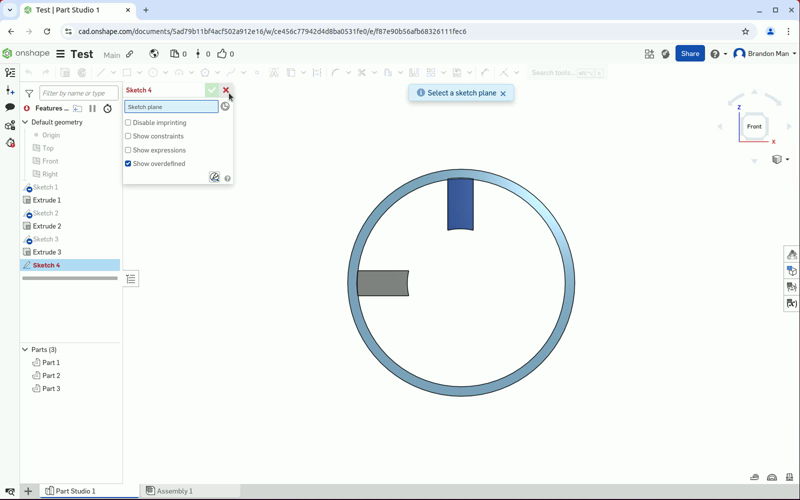
mouse_move(73, 163)
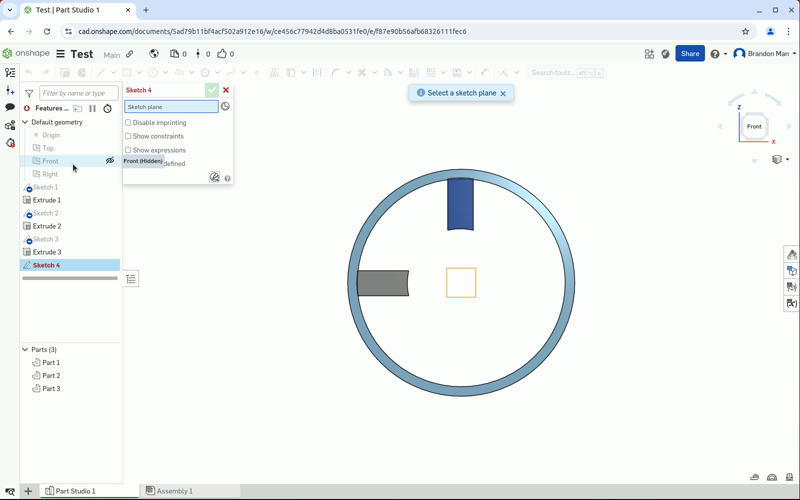
click(73, 163)
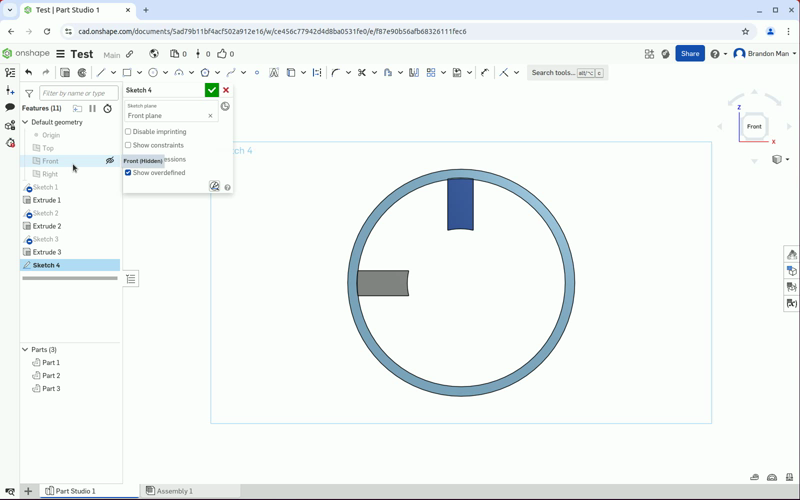
mouse_move(73, 352)
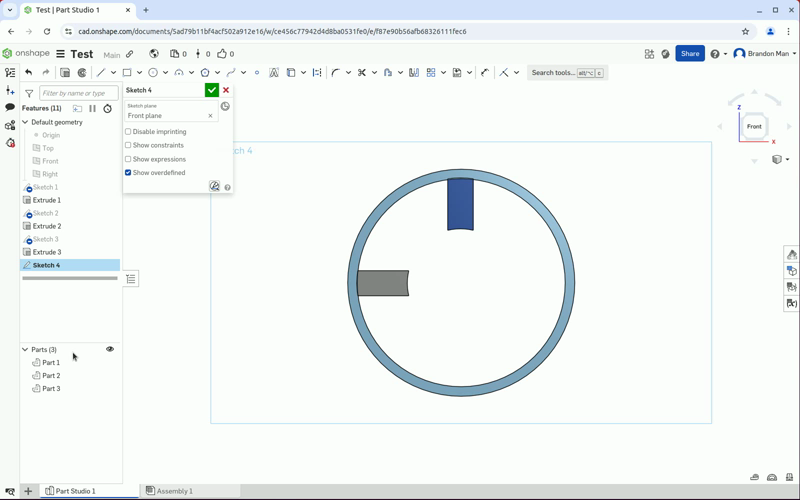
key(y)
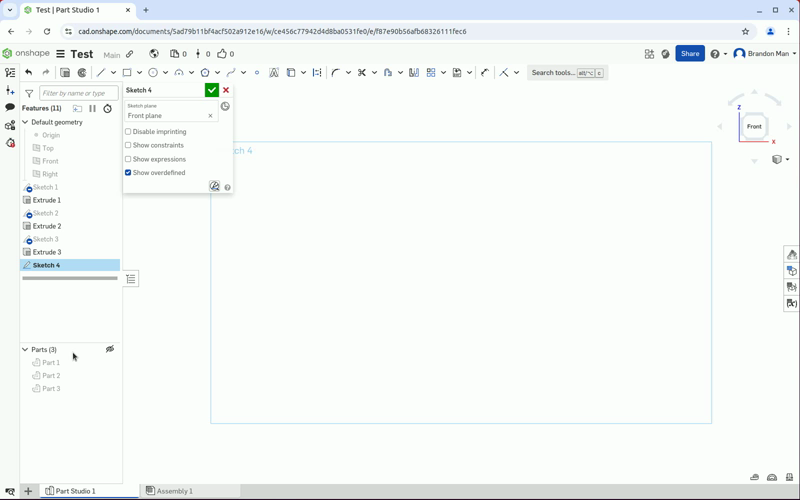
key(l)
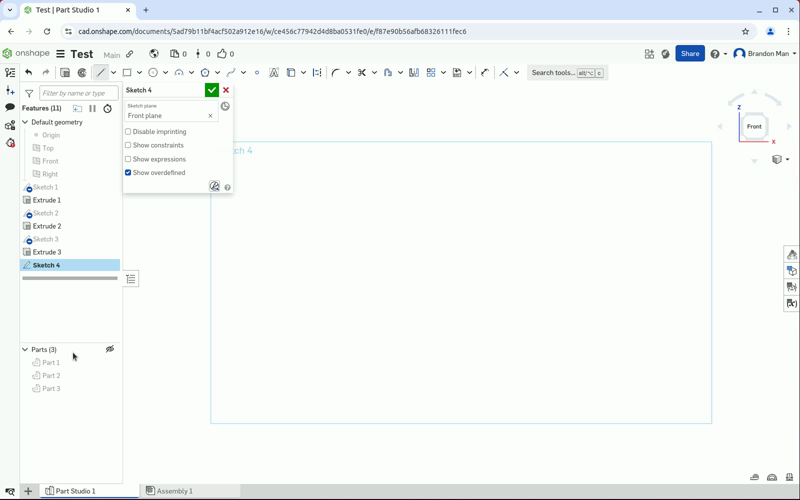
key_down(shift)
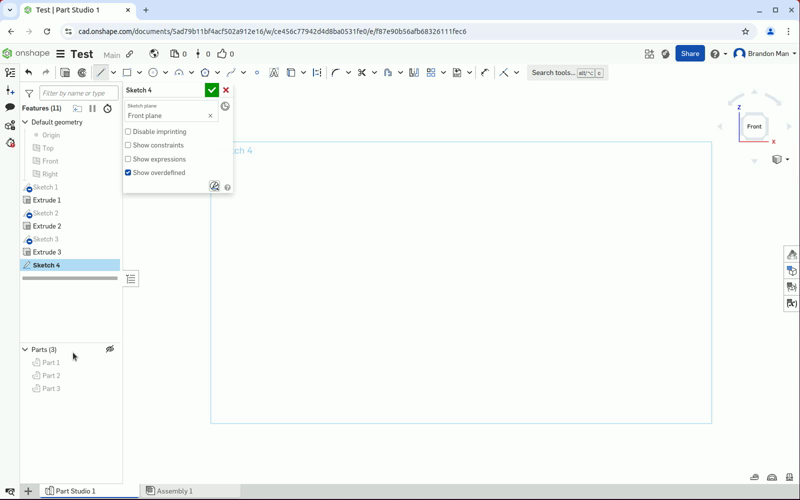
mouse_move(513, 295)
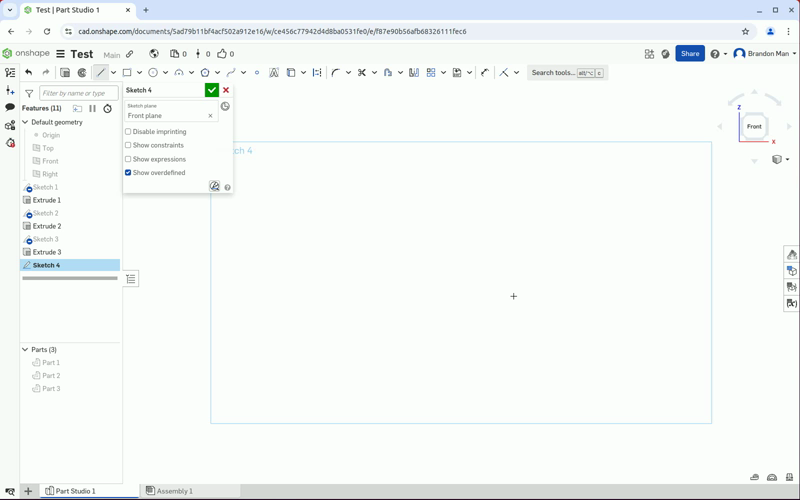
click(513, 295)
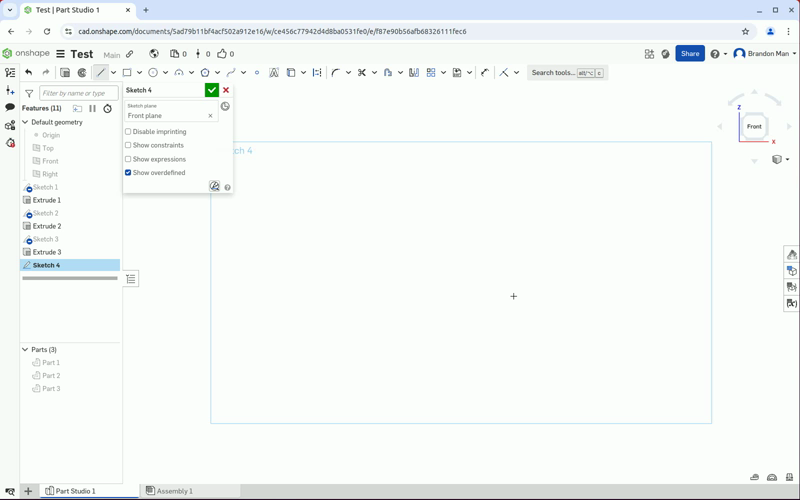
key_up(shift)
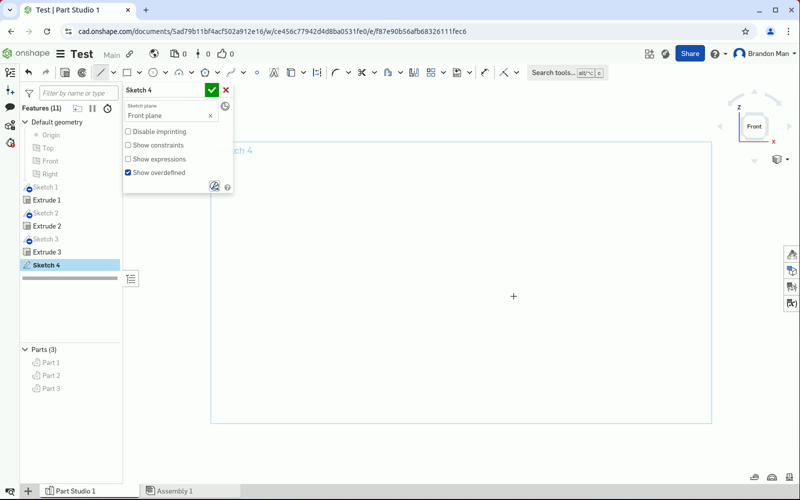
key_down(shift)
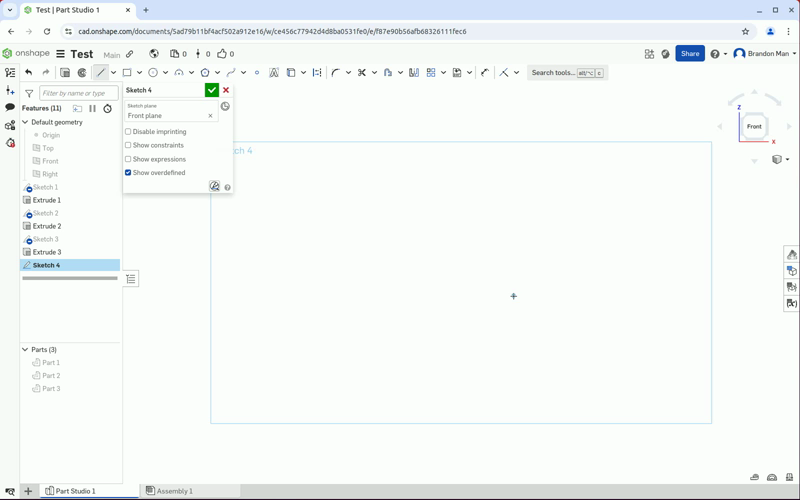
mouse_move(543, 295)
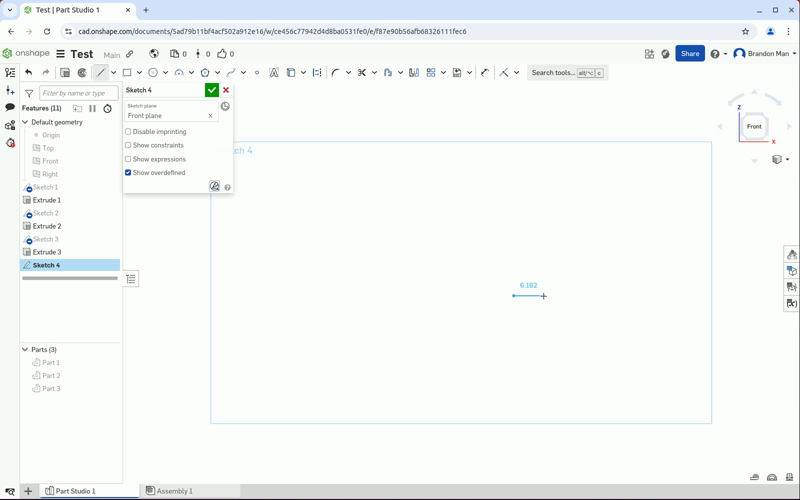
mouse_move(565, 295)
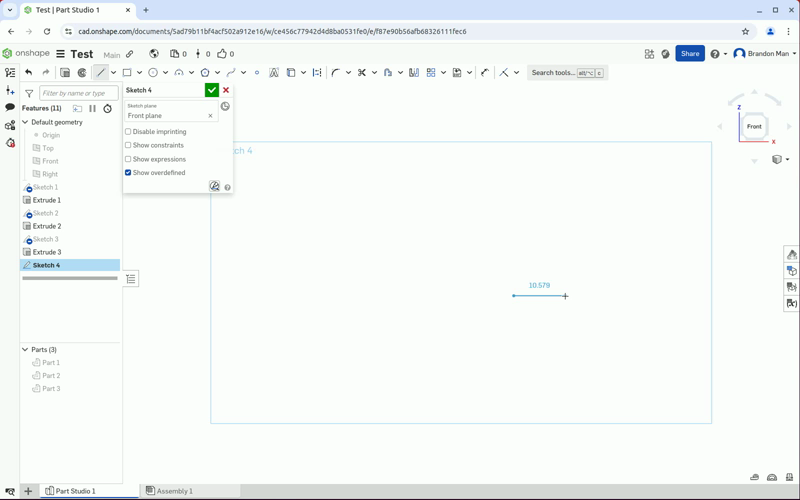
click(565, 295)
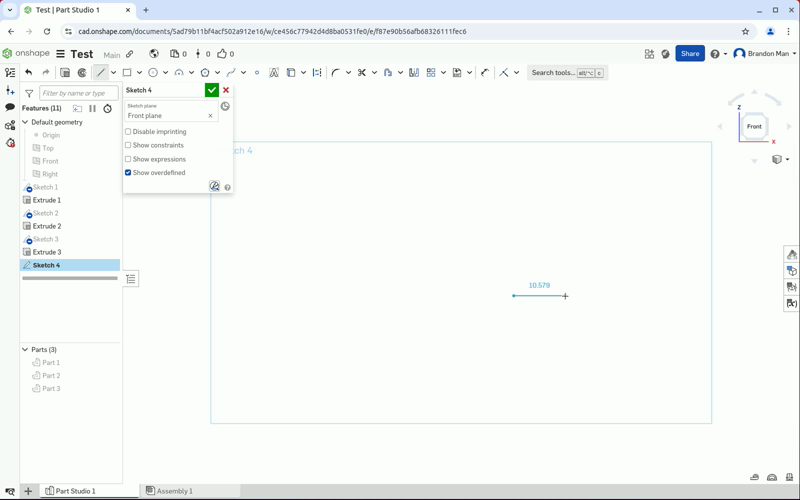
key_up(shift)
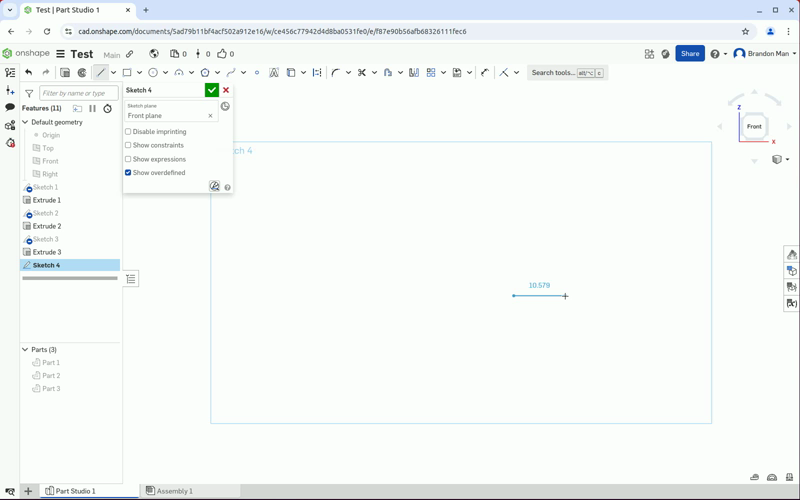
key(esc)
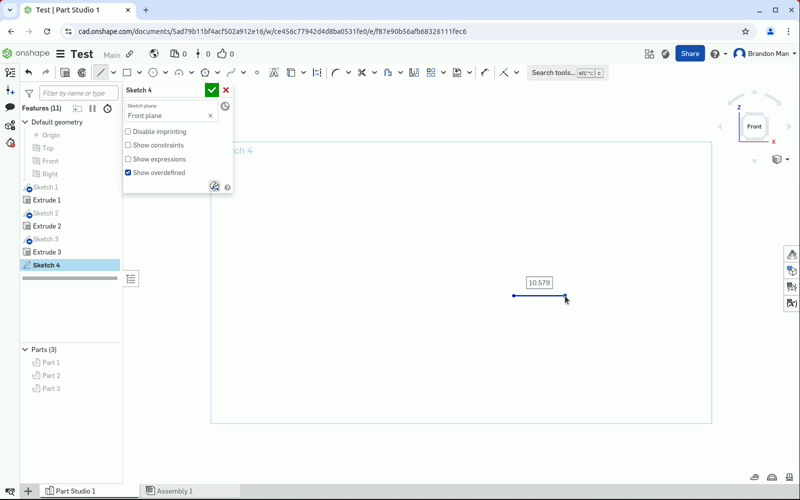
key(a)
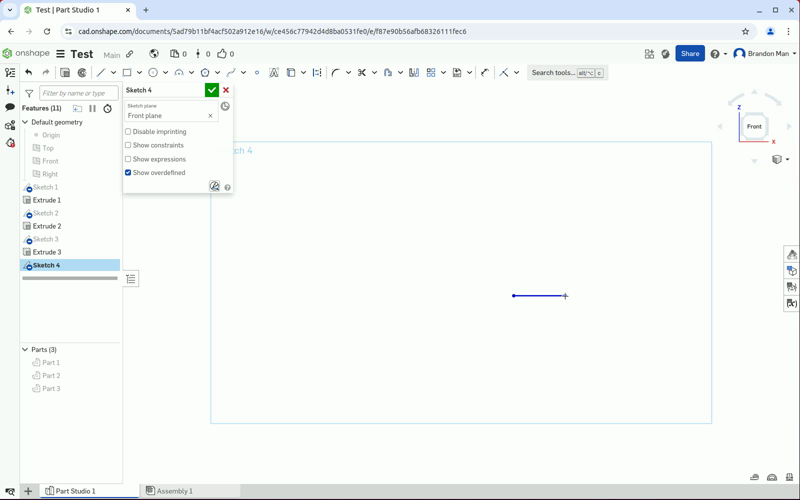
mouse_move(565, 295)
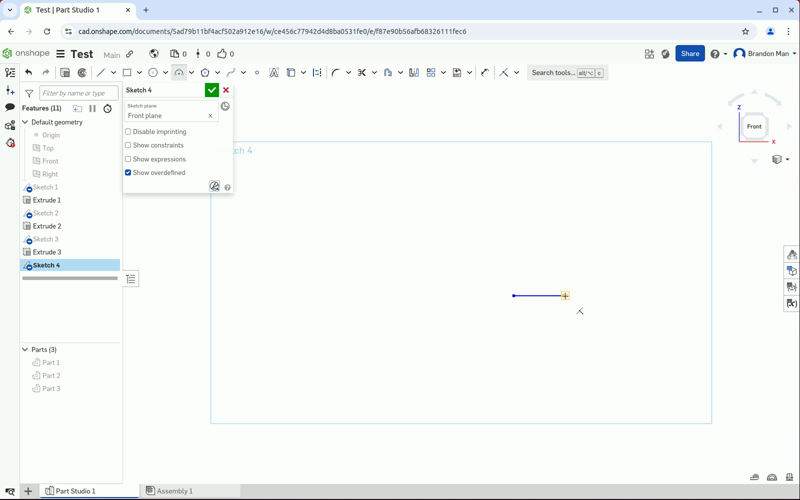
click(565, 295)
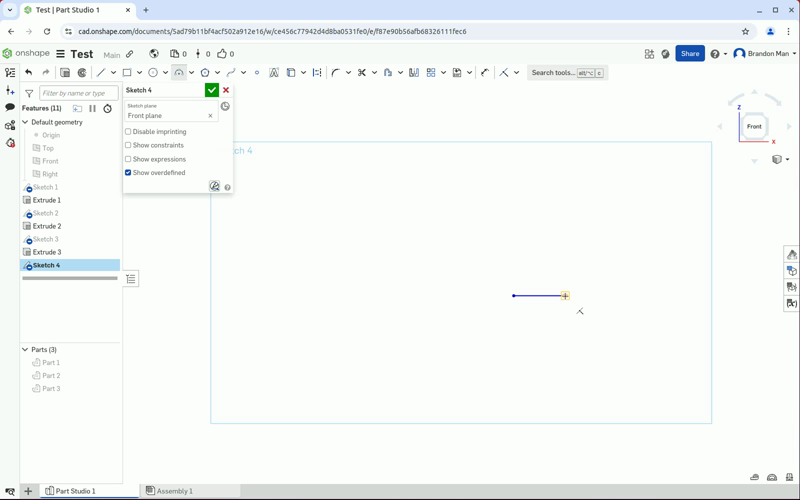
key_down(shift)
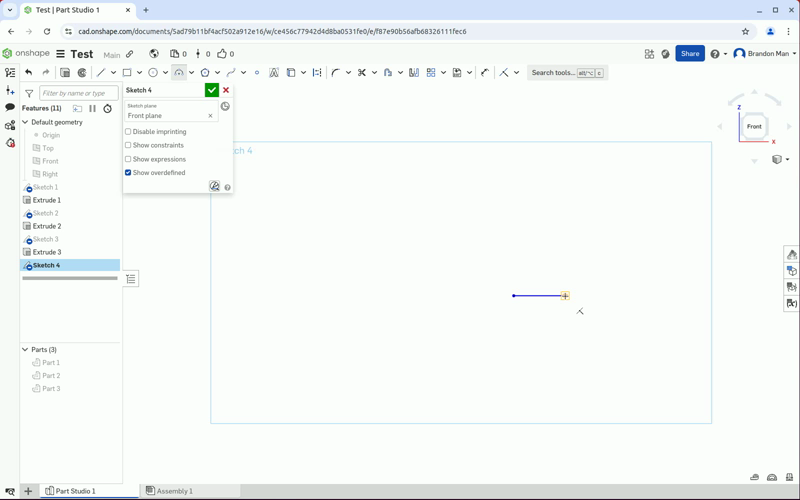
mouse_move(565, 270)
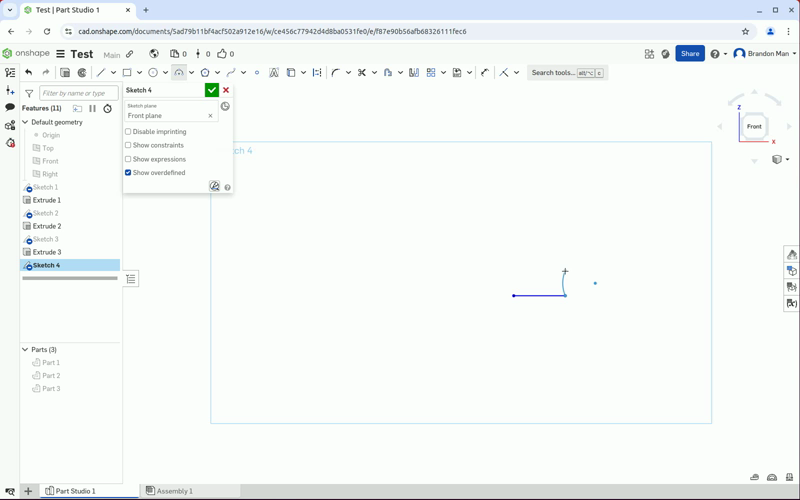
click(565, 270)
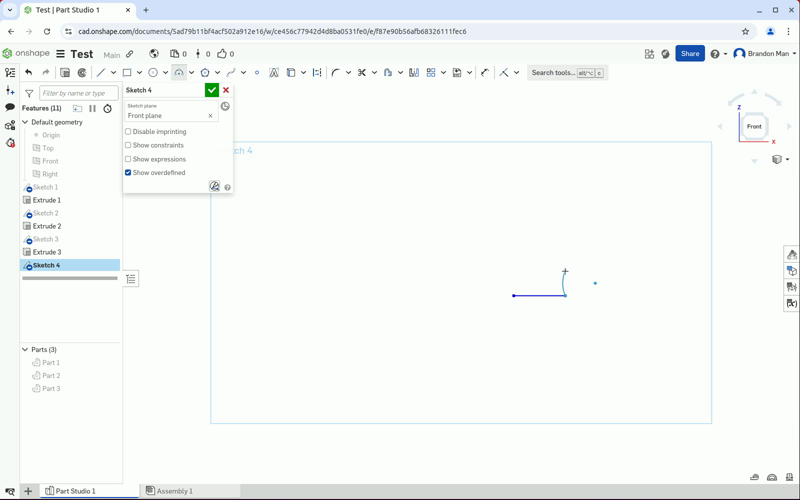
mouse_move(566, 283)
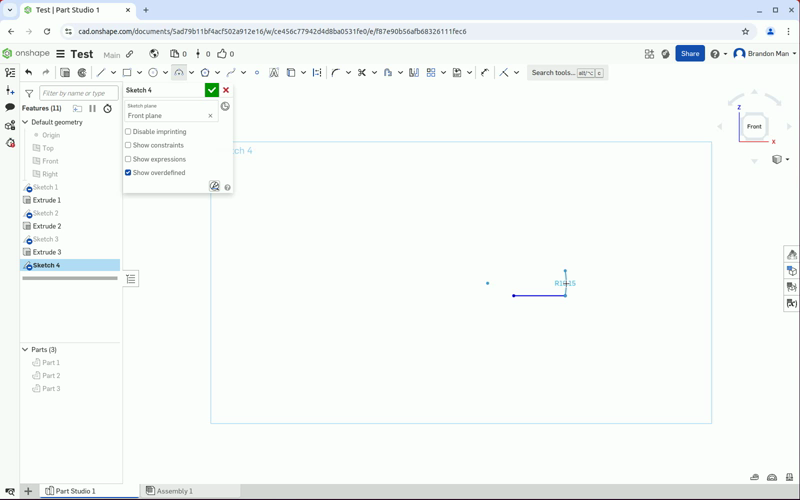
click(566, 283)
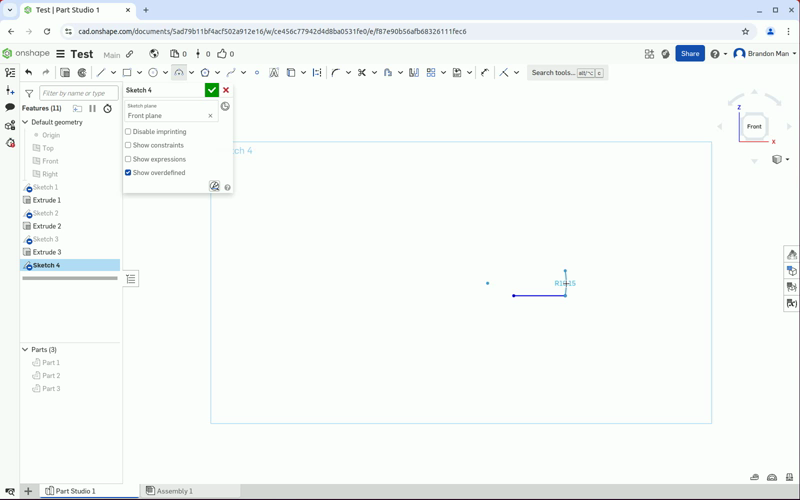
key_up(shift)
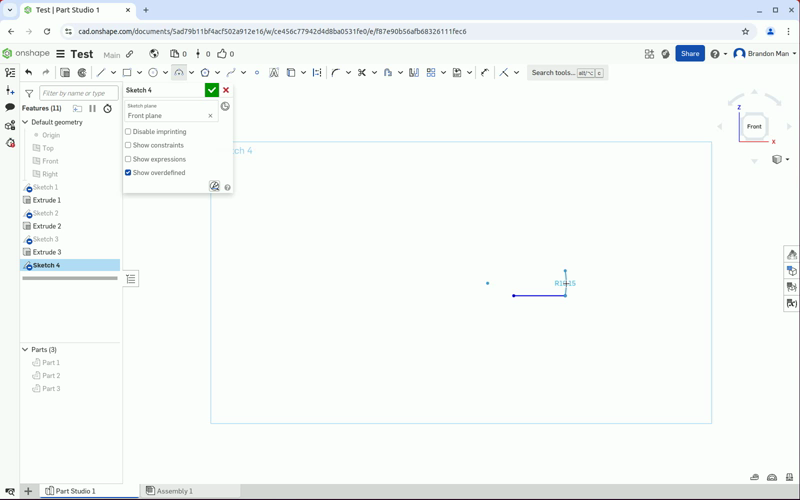
key(esc)
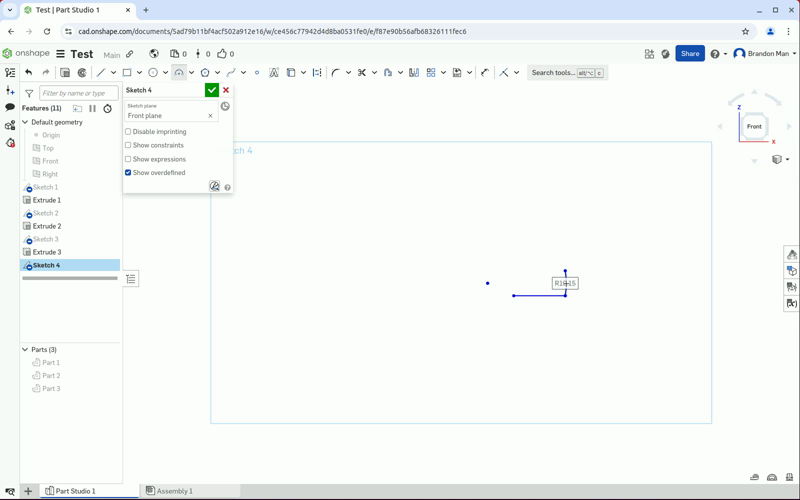
key(l)
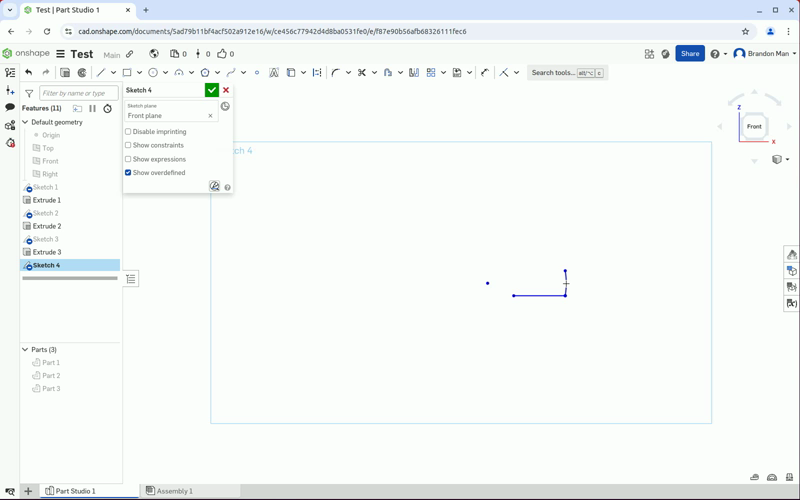
mouse_move(565, 270)
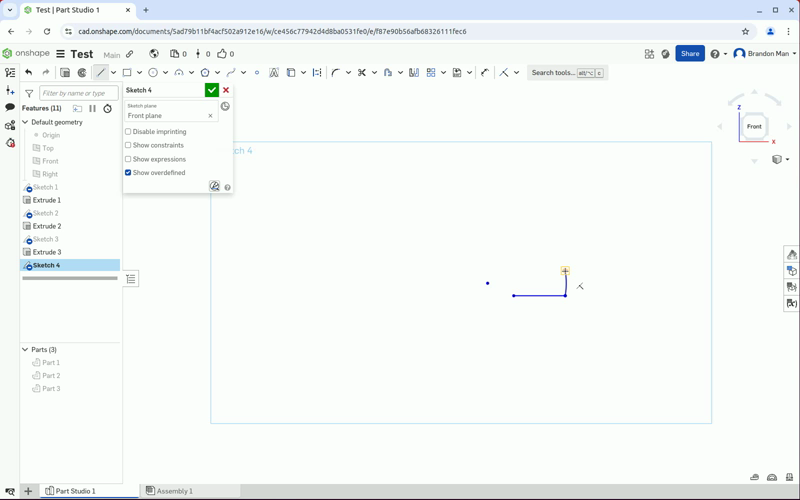
click(565, 270)
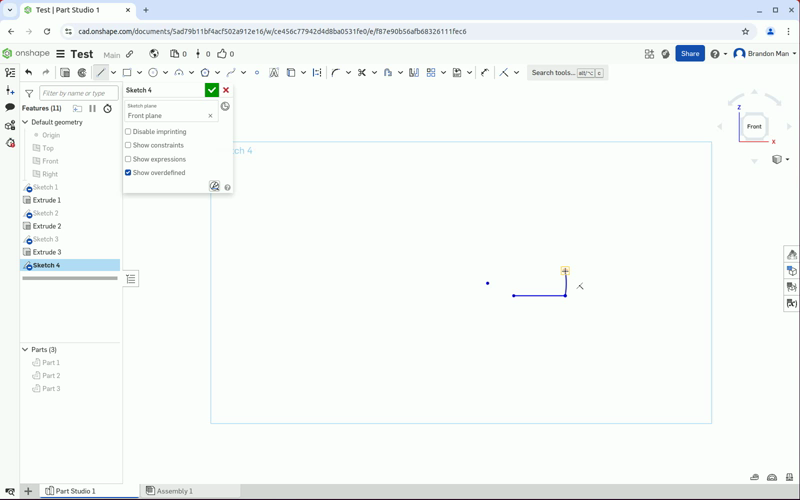
key_down(shift)
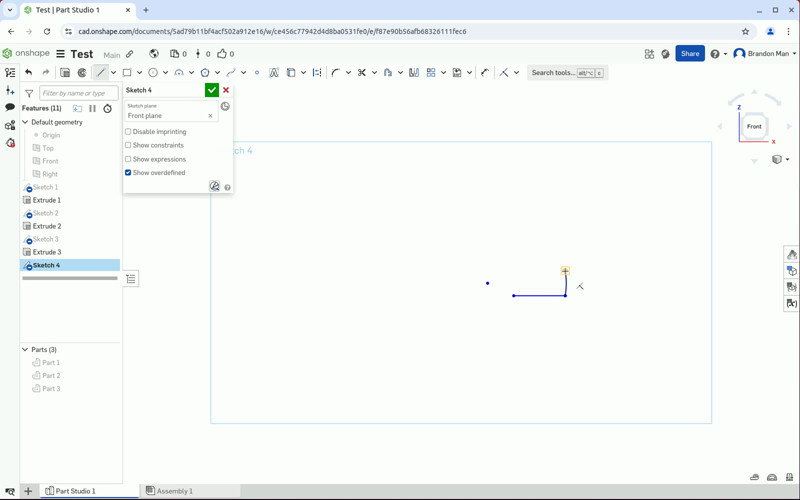
mouse_move(589, 270)
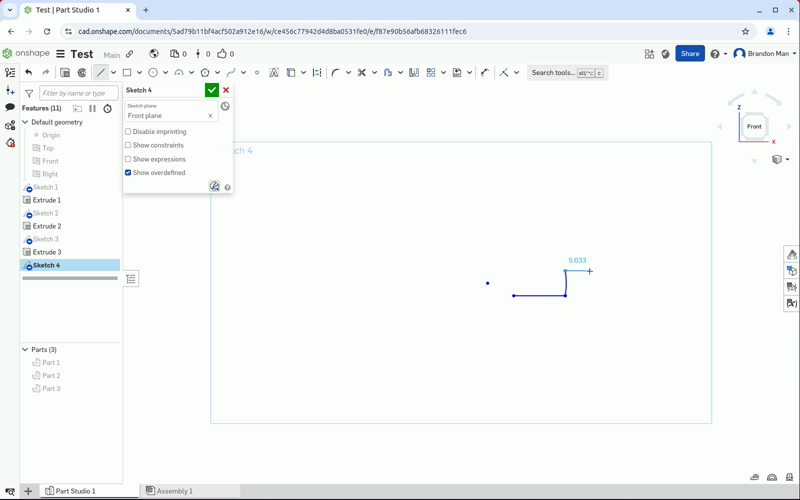
mouse_move(513, 270)
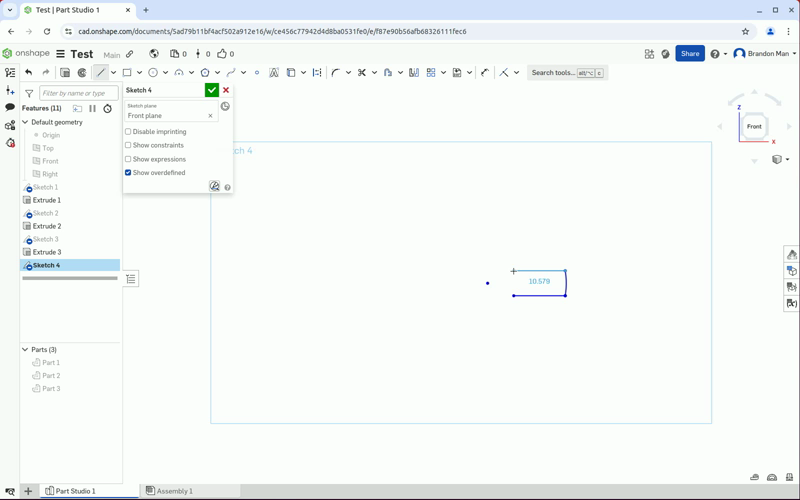
click(513, 270)
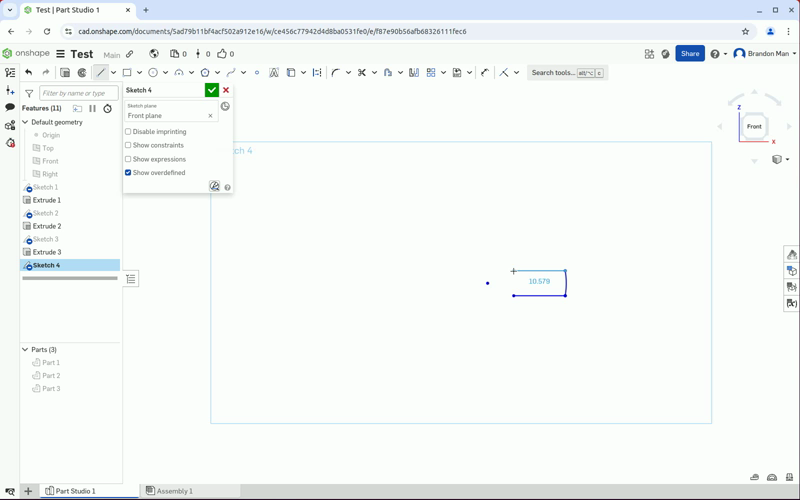
key_up(shift)
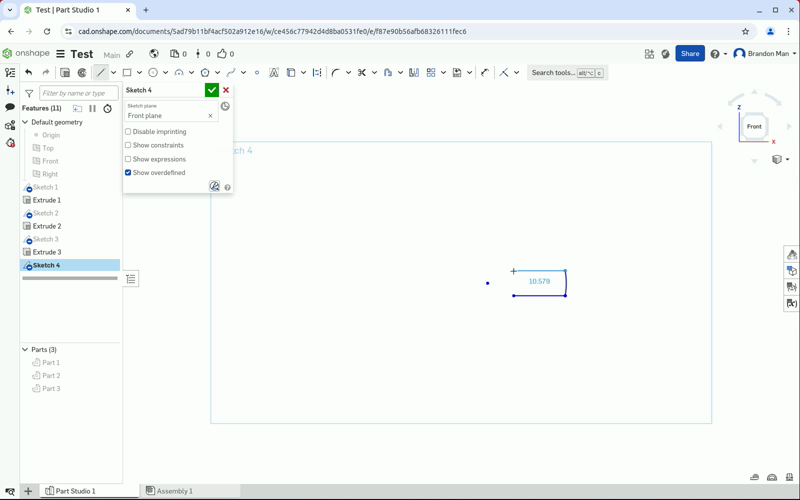
key(esc)
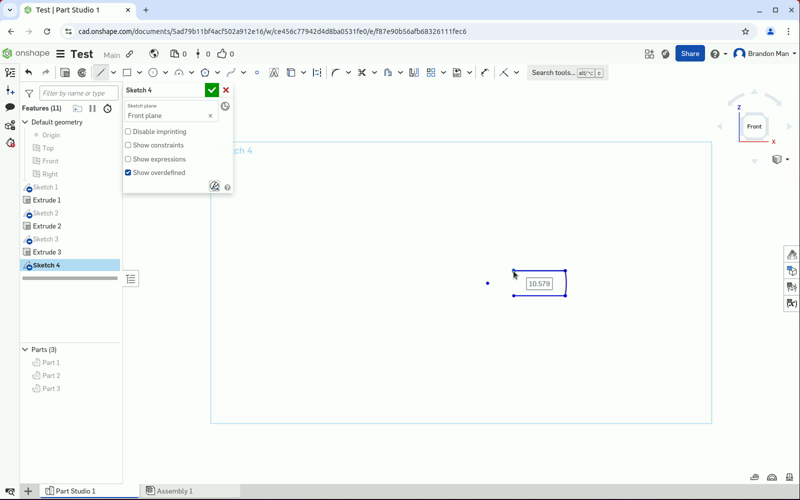
key(a)
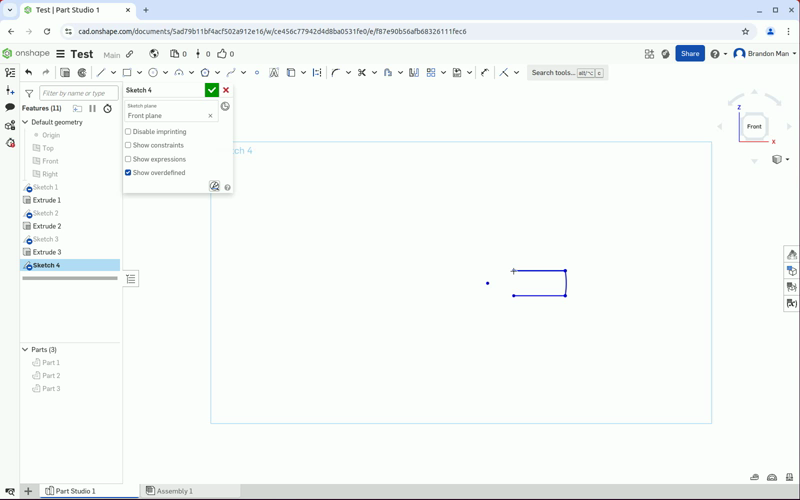
mouse_move(513, 270)
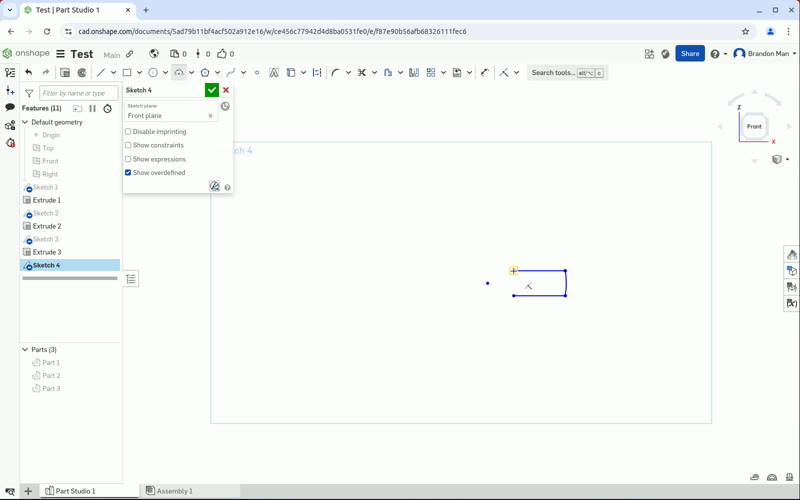
click(513, 270)
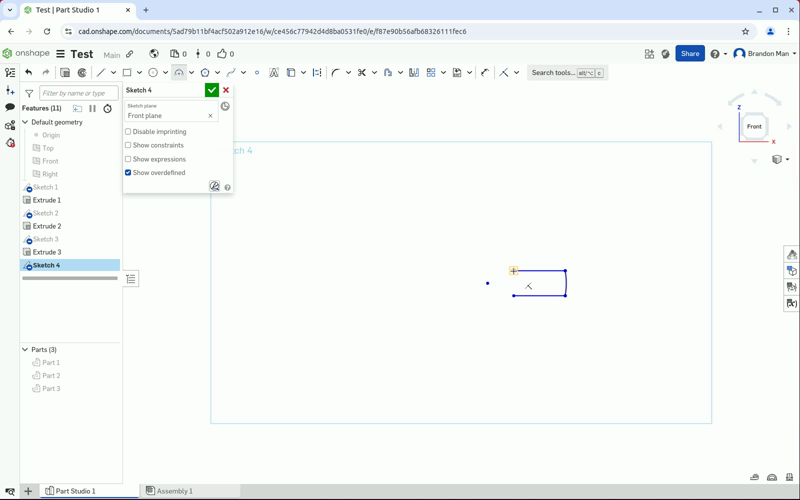
mouse_move(513, 295)
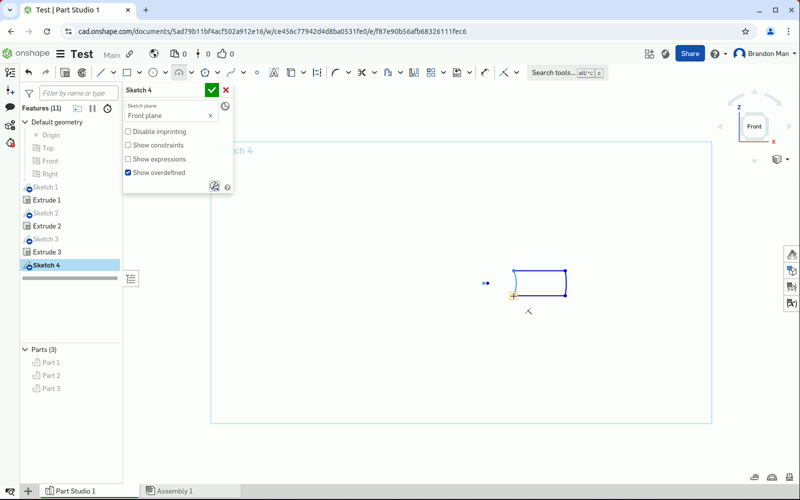
click(513, 295)
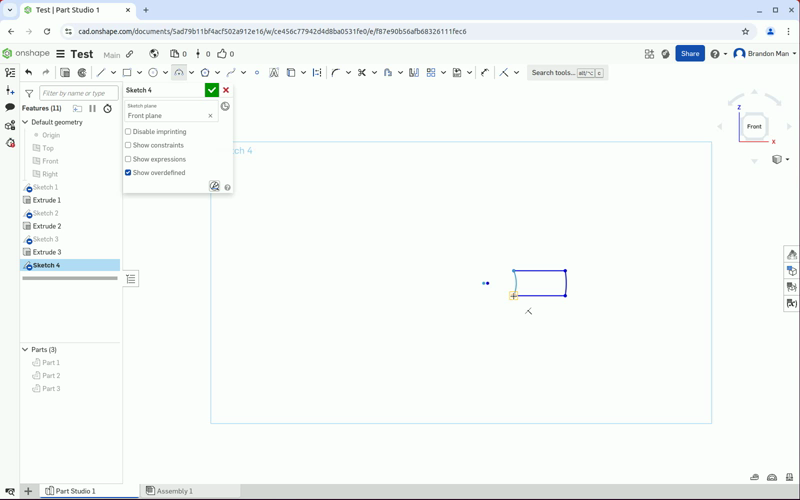
key_down(shift)
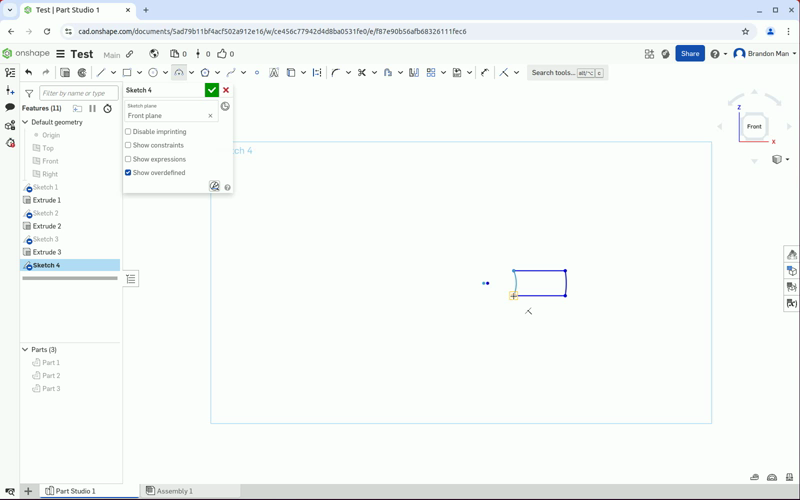
mouse_move(515, 283)
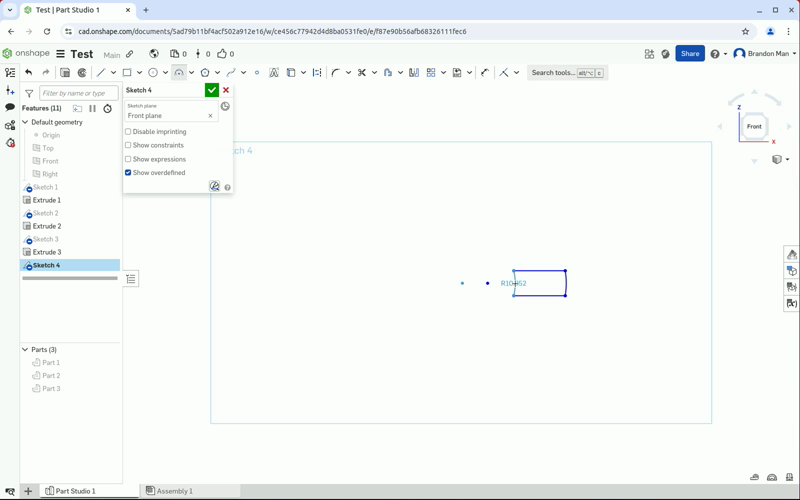
click(515, 283)
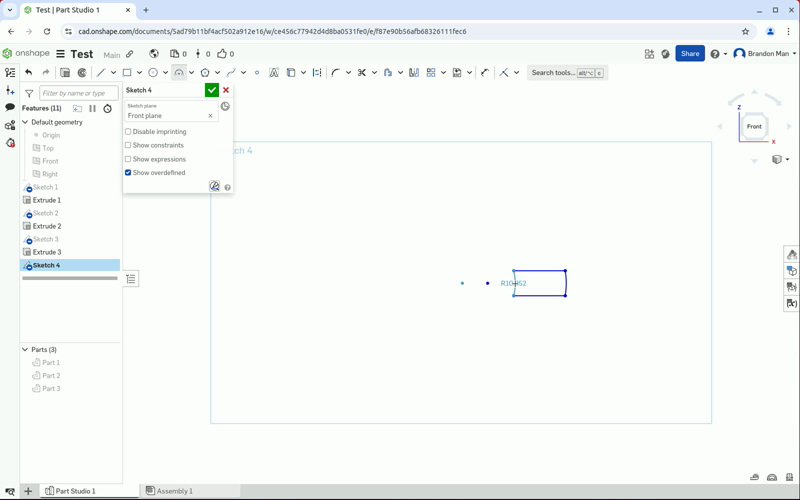
key_up(shift)
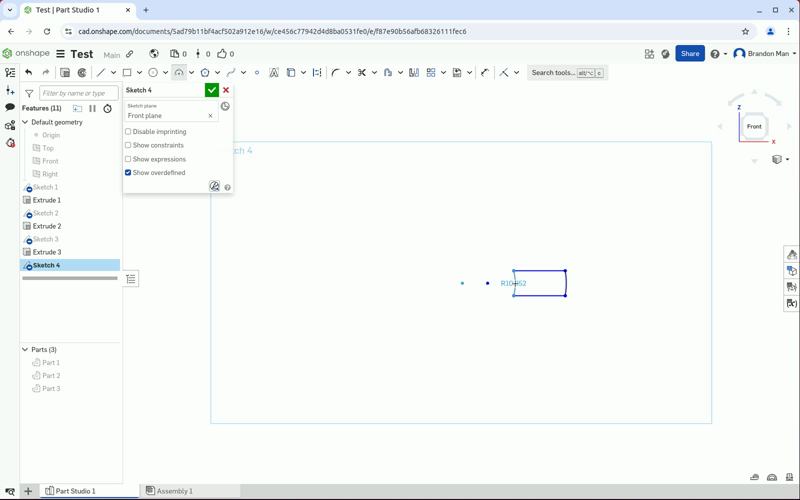
key(esc)
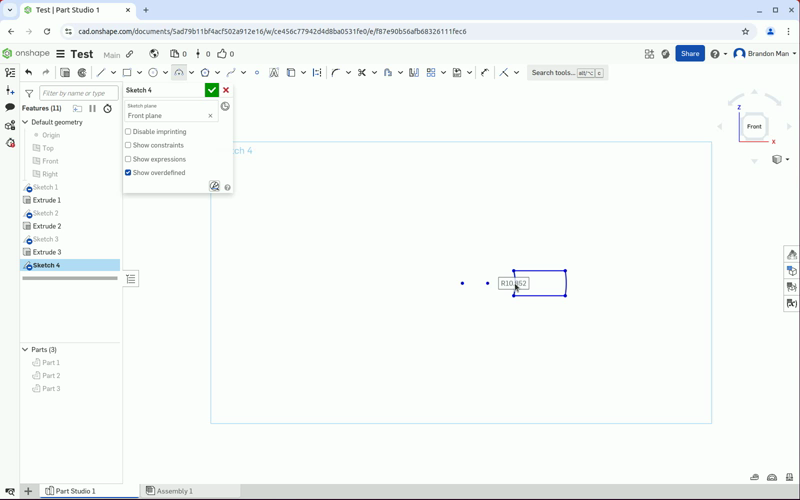
mouse_move(550, 283)
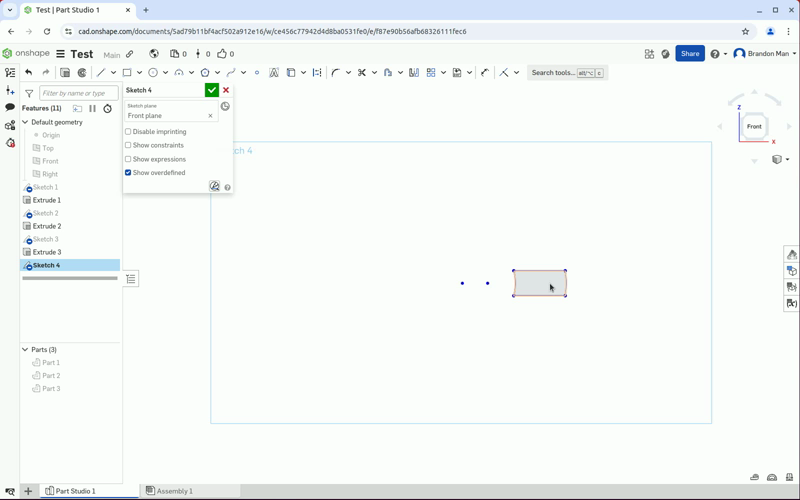
scroll(6)
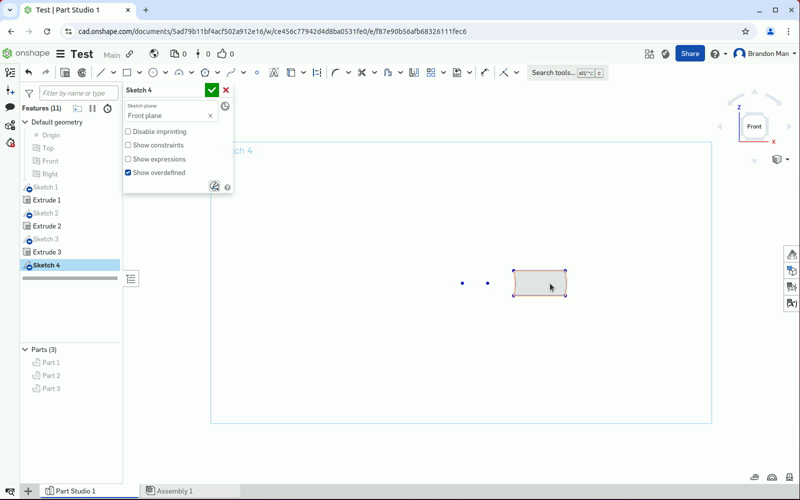
scroll(6)
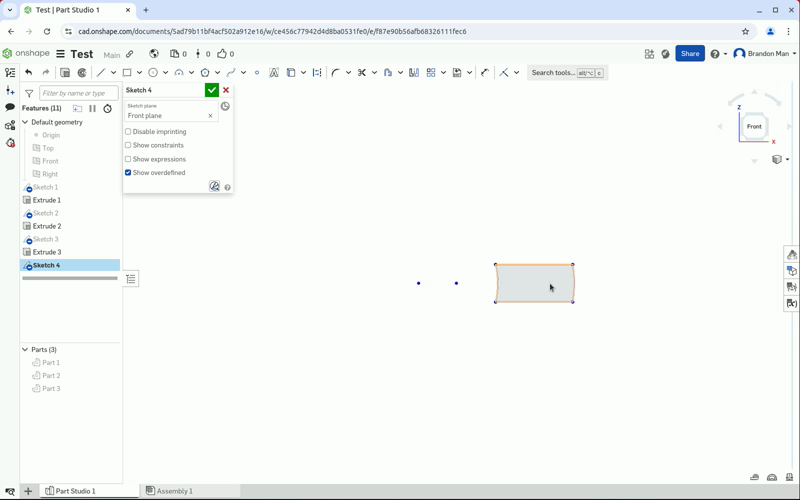
scroll(6)
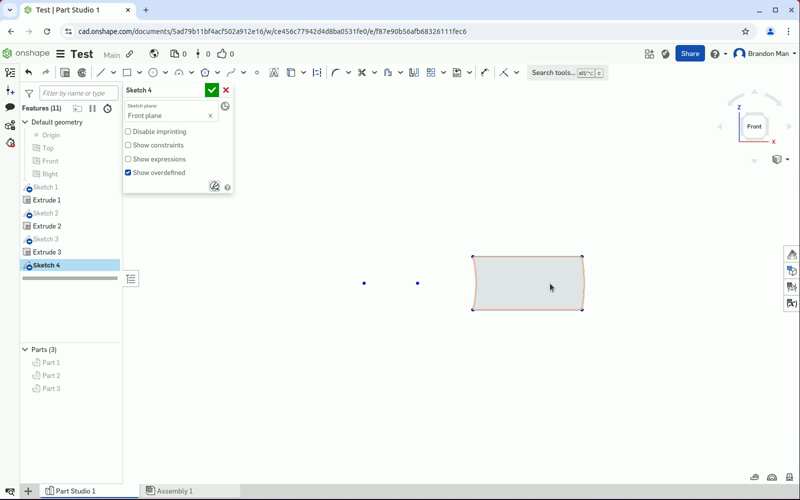
scroll(6)
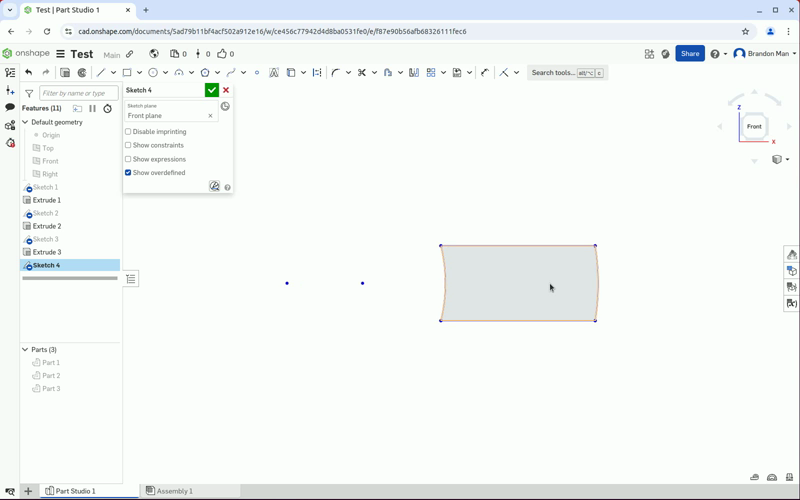
scroll(6)
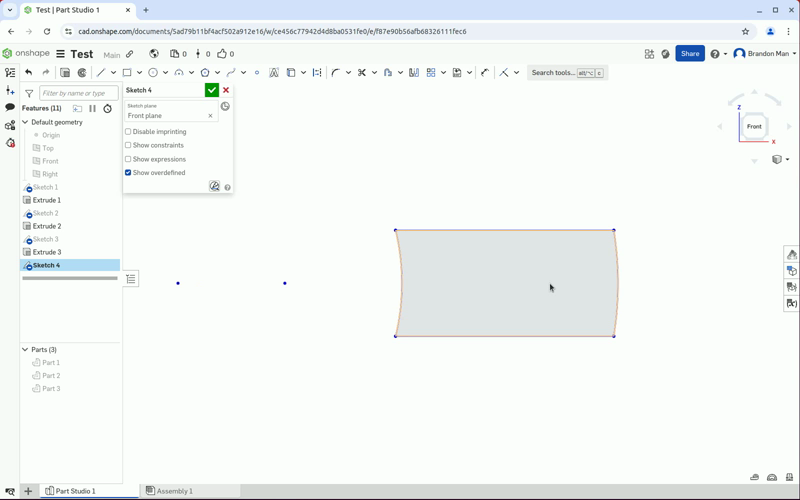
scroll(6)
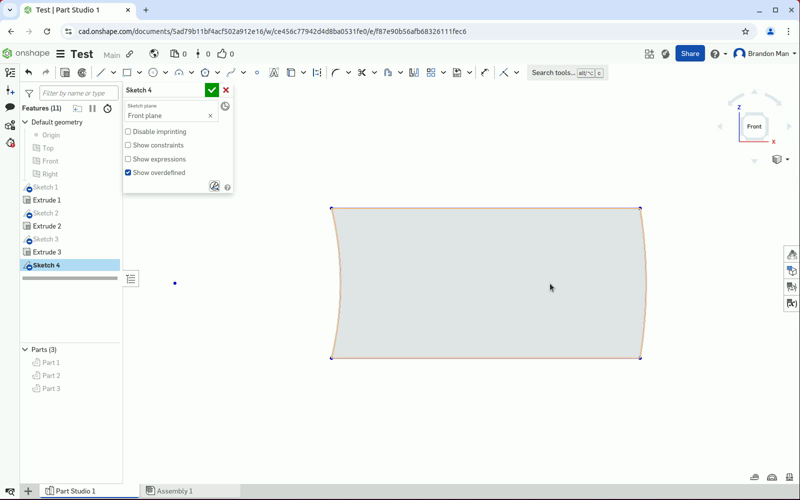
scroll(6)
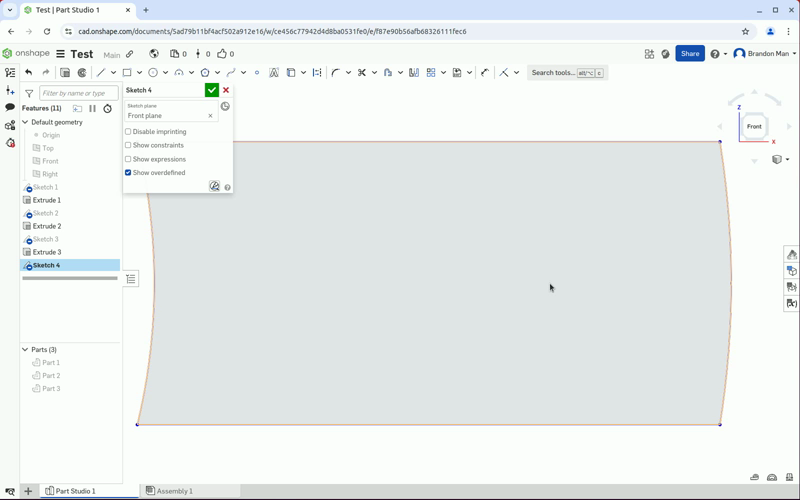
click(550, 283)
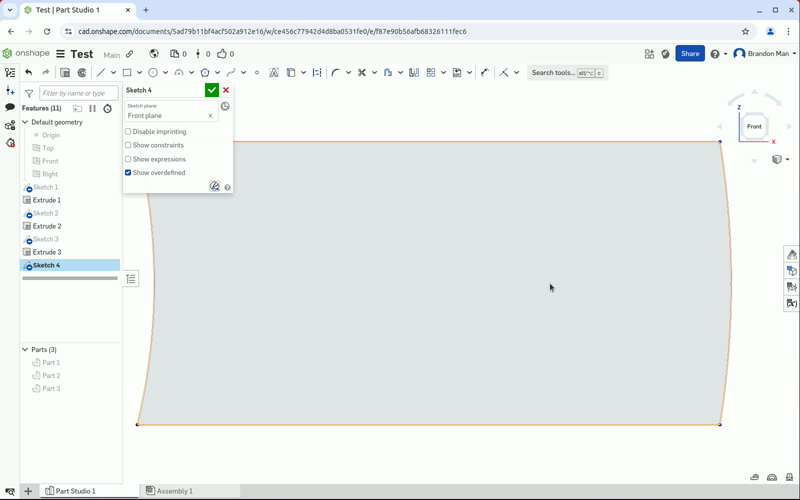
scroll(-6)
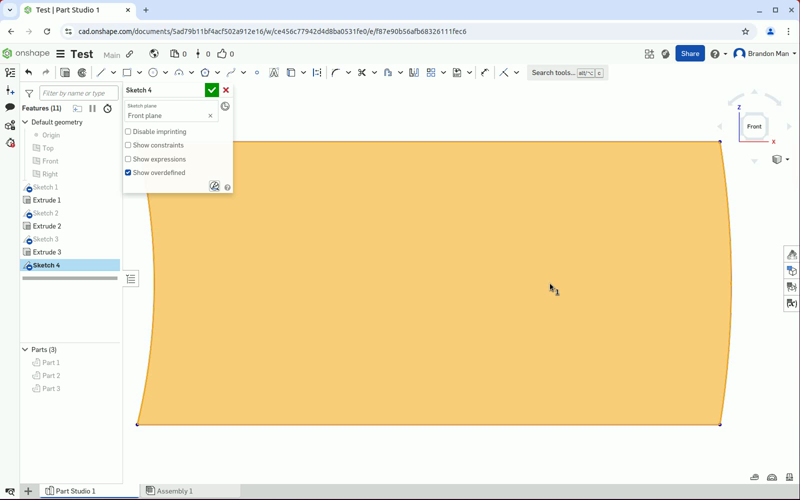
scroll(-6)
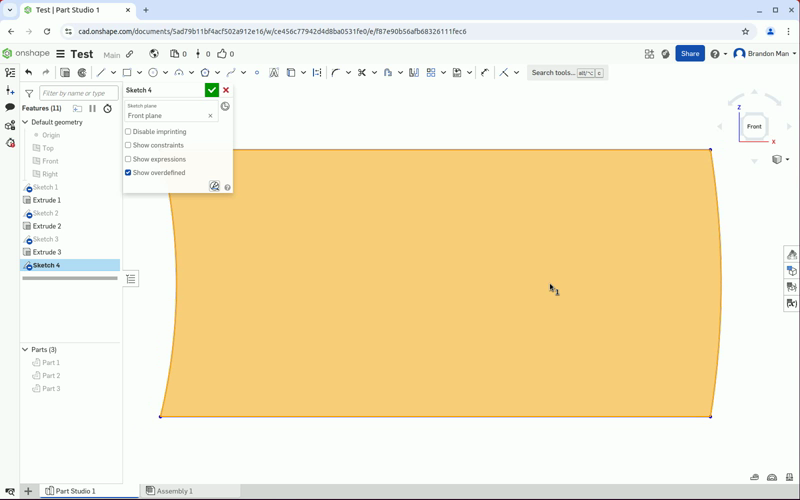
scroll(-6)
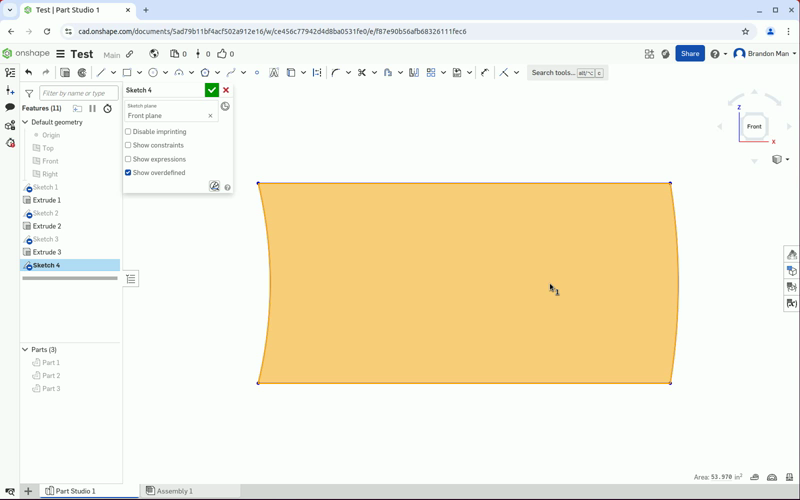
scroll(-6)
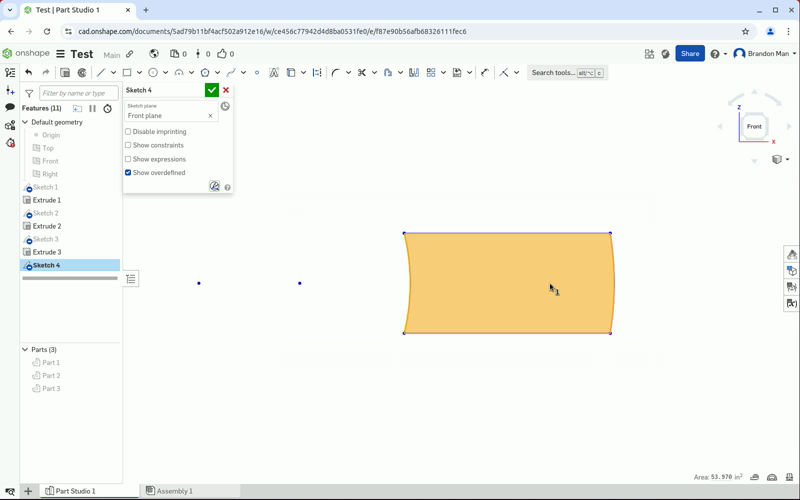
scroll(-6)
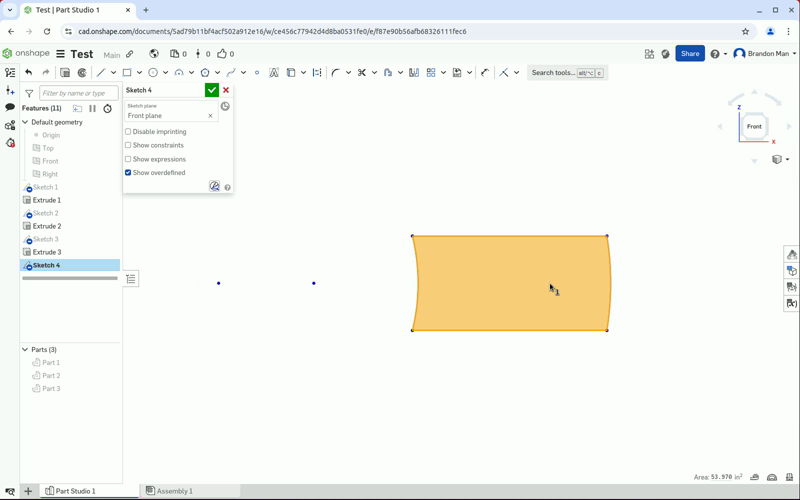
scroll(-6)
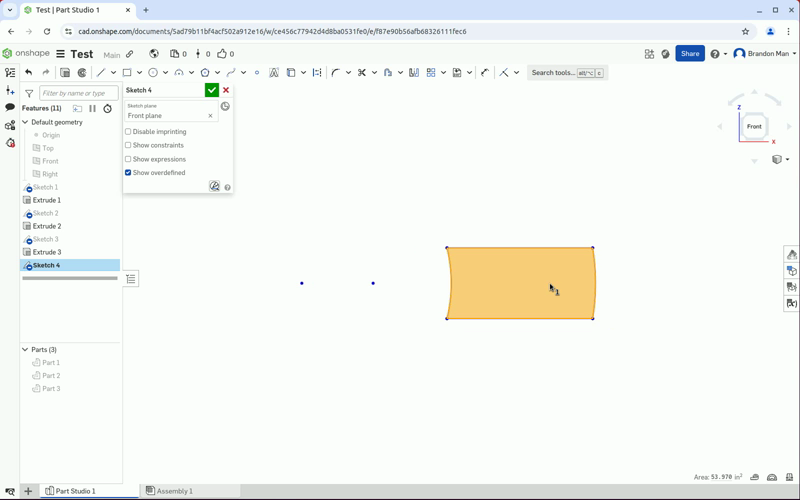
scroll(-6)
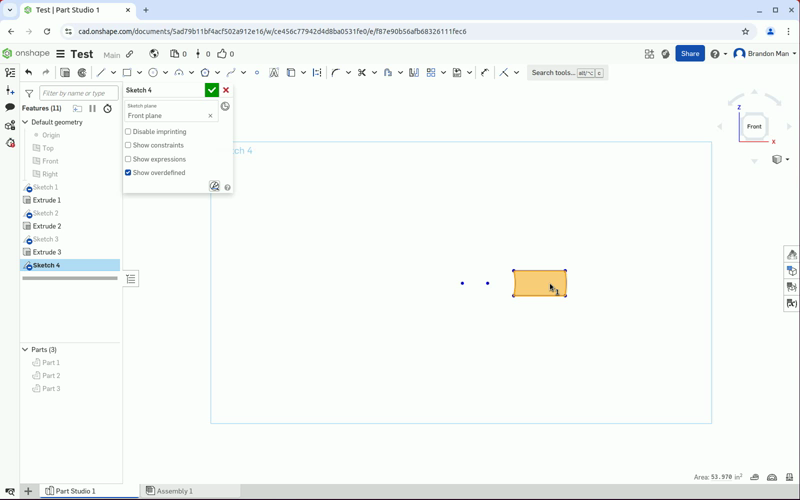
mouse_move(73, 352)
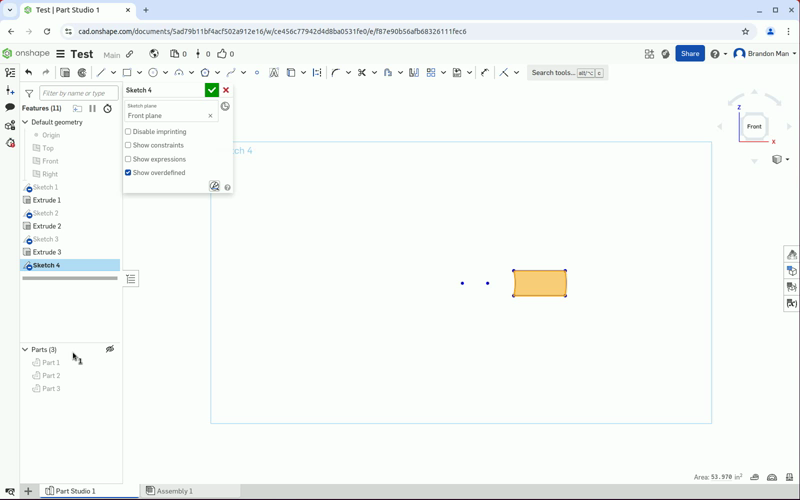
key(shift+y)
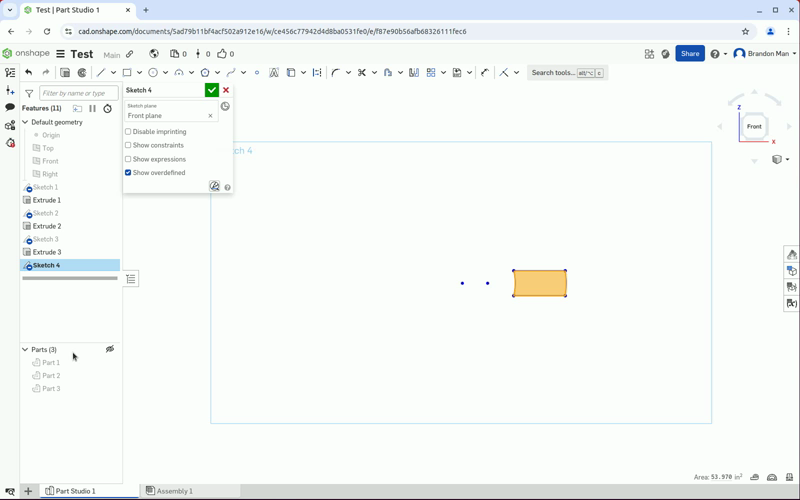
key(shift+e)
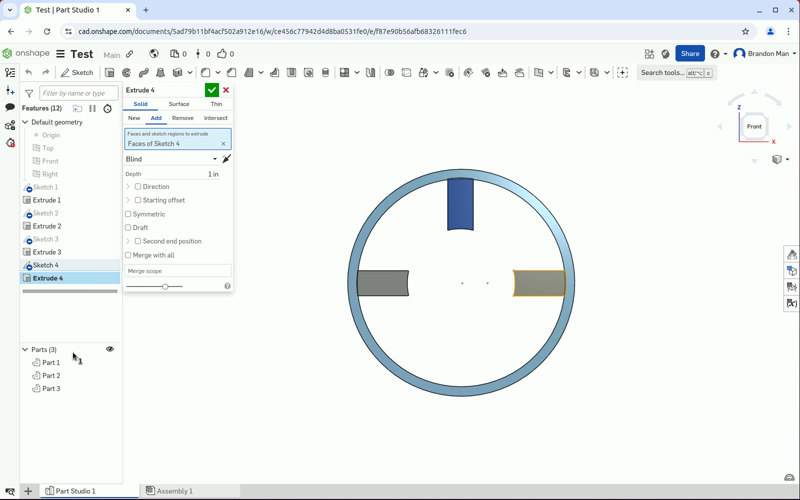
mouse_move(143, 106)
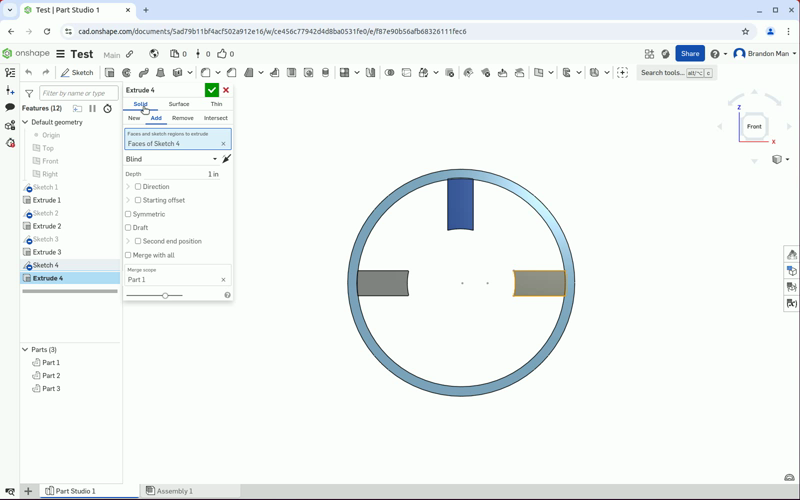
click(143, 106)
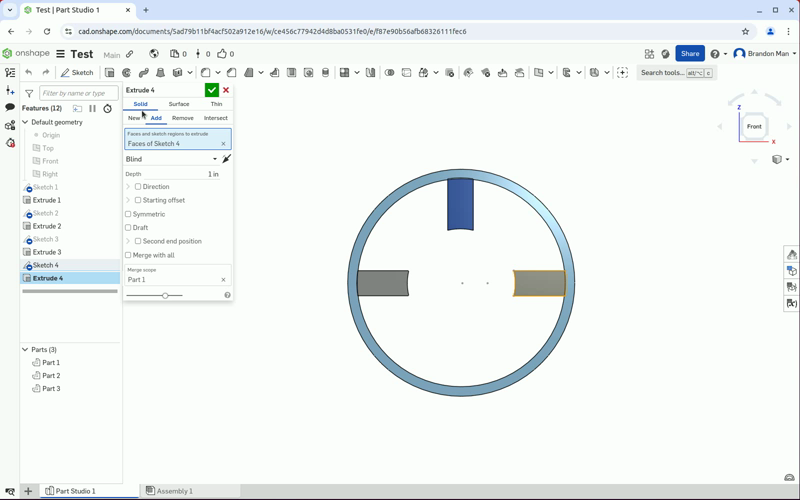
mouse_move(137, 120)
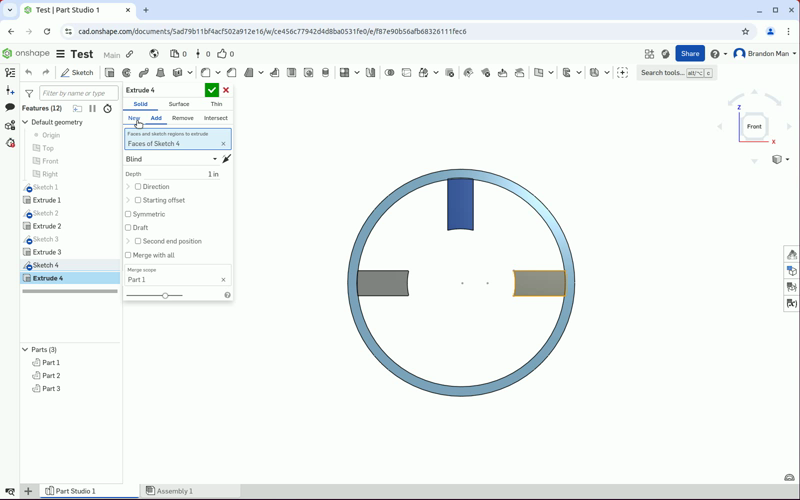
click(137, 120)
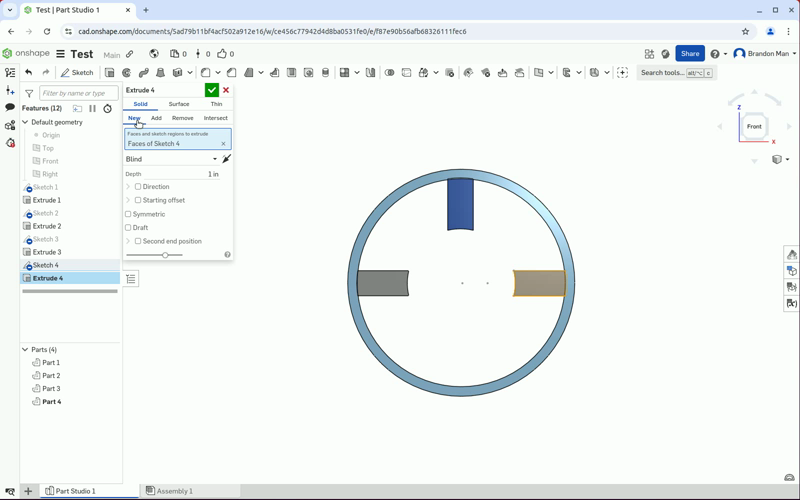
key(tab, 4)
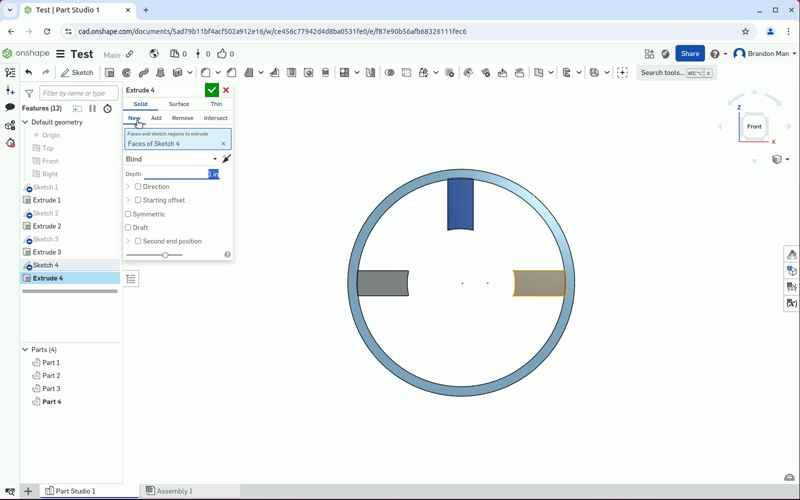
text(6.018)
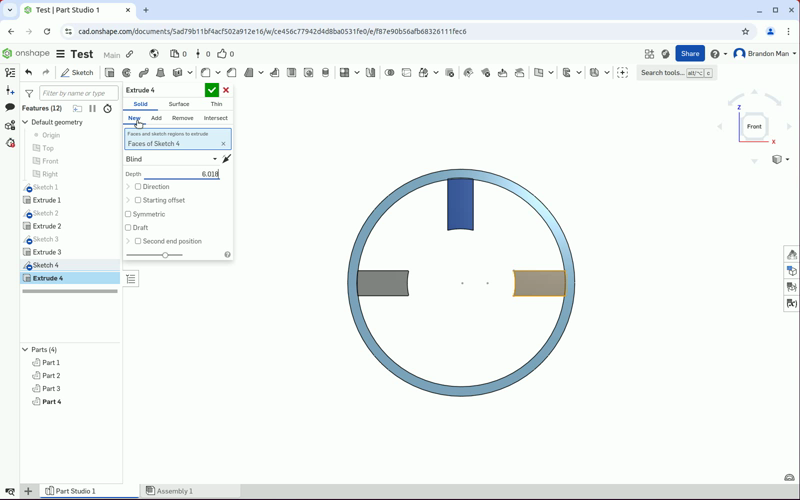
key(enter)
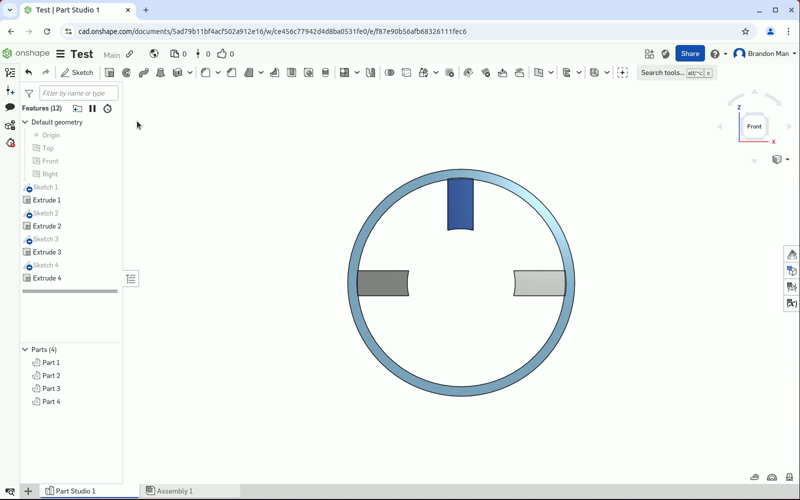
key(shift+h)
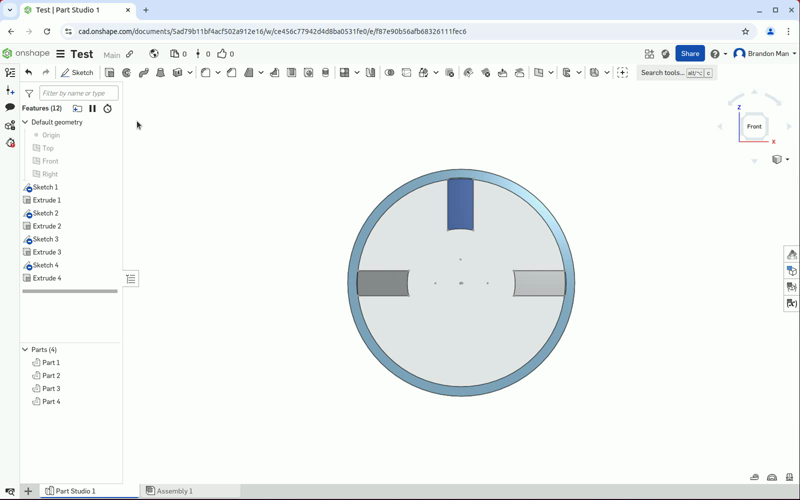
key(shift+h)
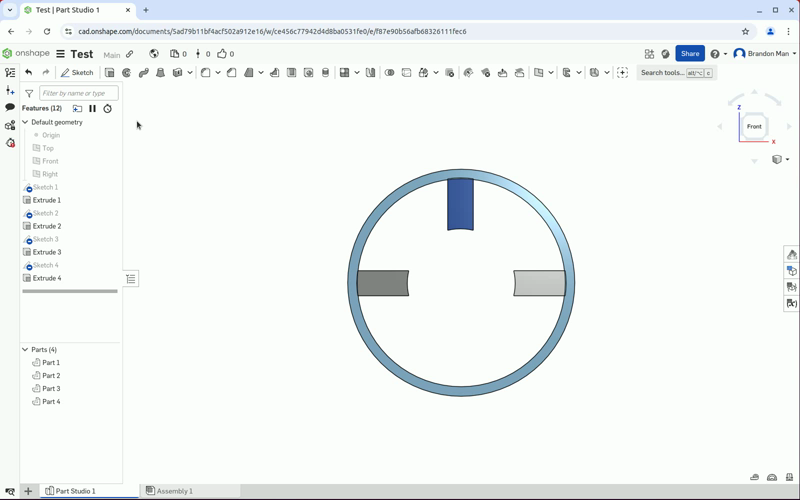
mouse_move(73, 189)
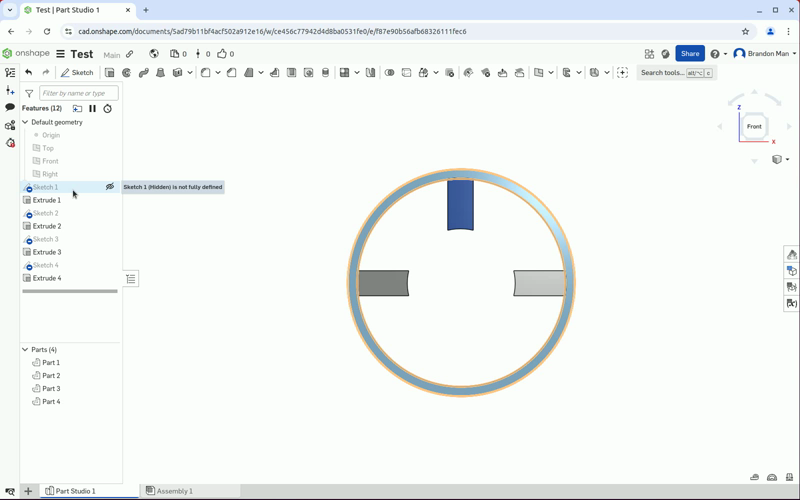
click(73, 189)
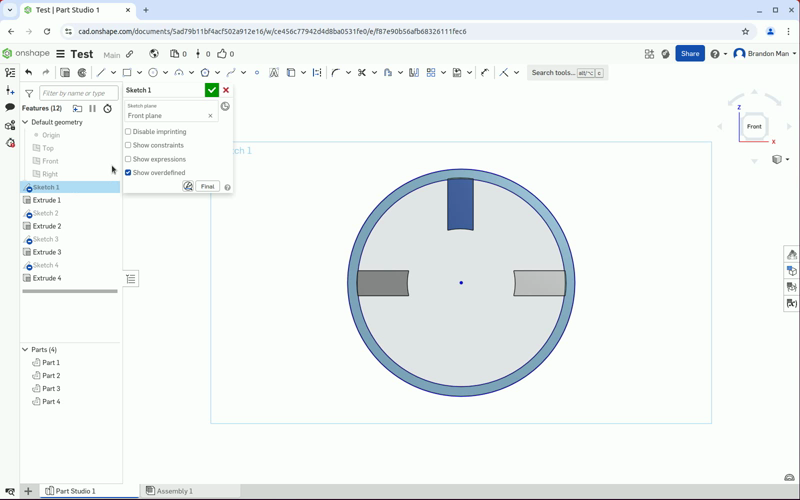
mouse_move(229, 92)
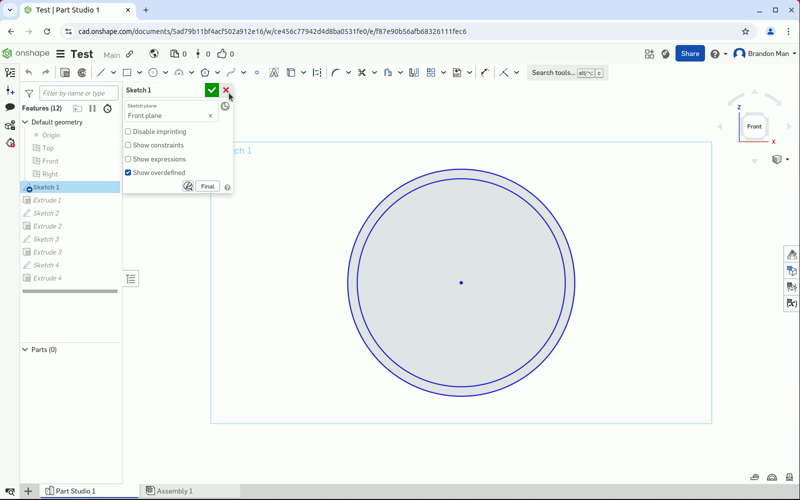
click(229, 92)
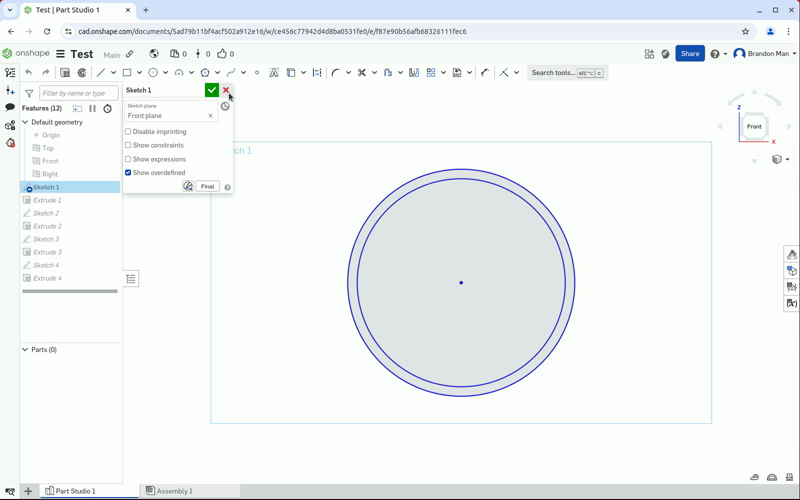
key(shift+s)
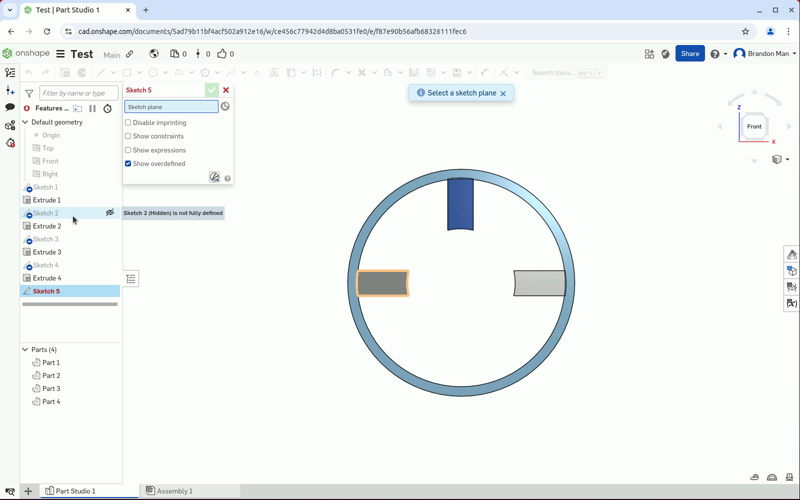
scroll(3)
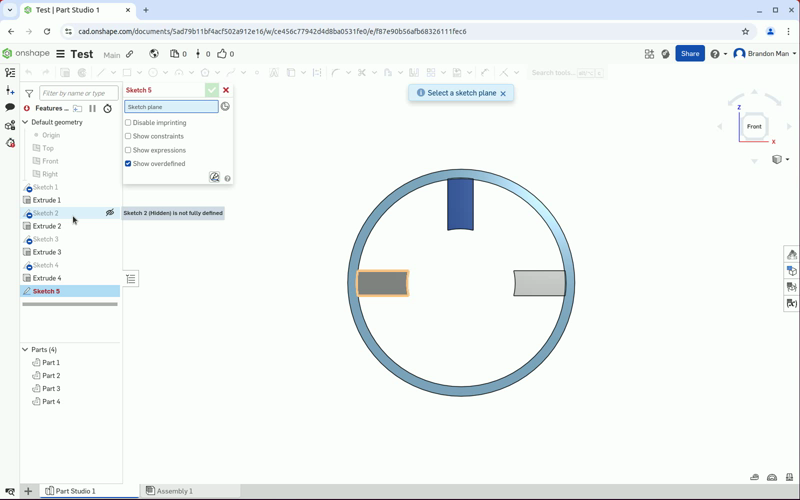
mouse_move(73, 163)
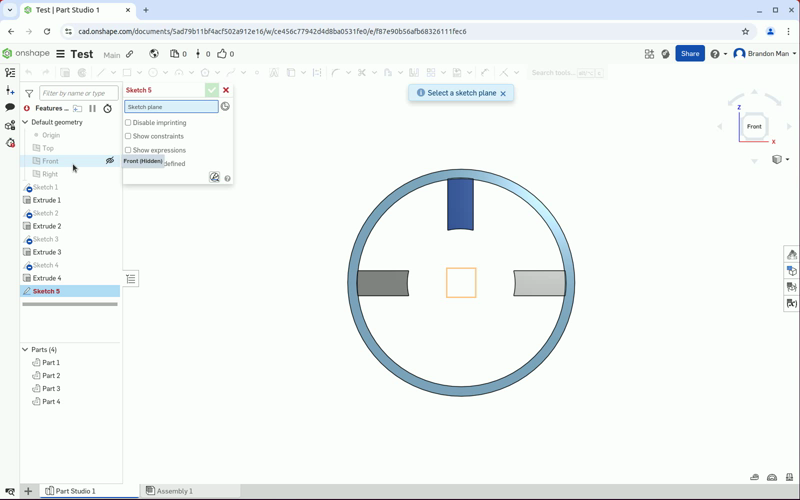
click(73, 163)
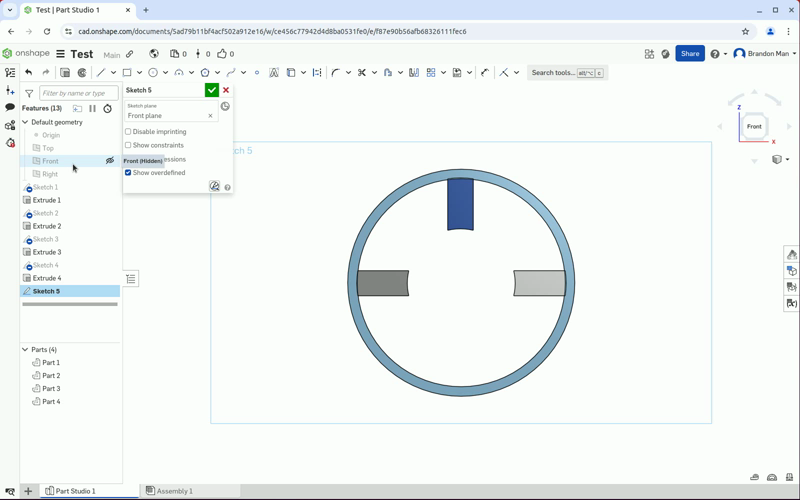
mouse_move(73, 352)
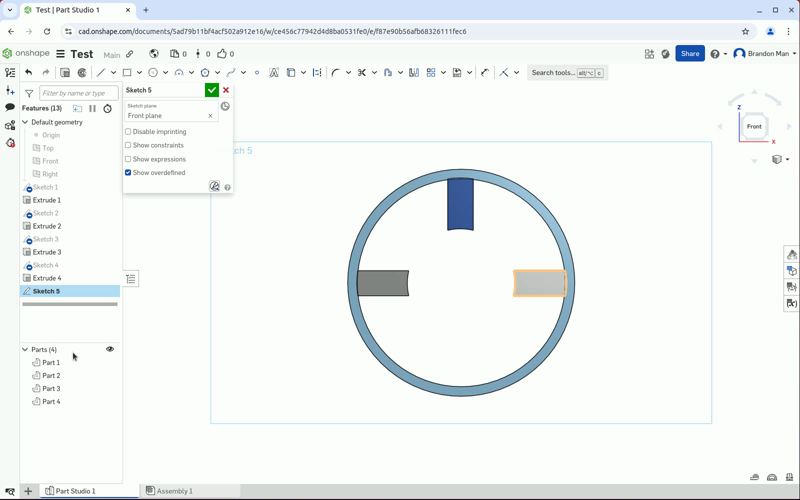
key(y)
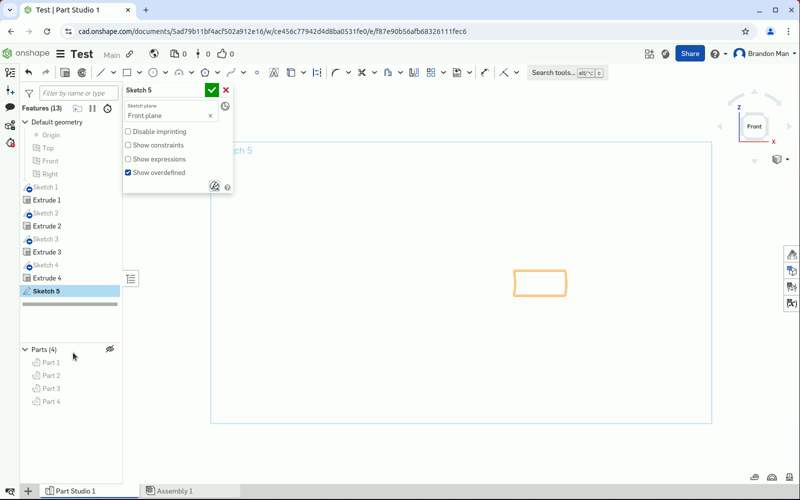
key(c)
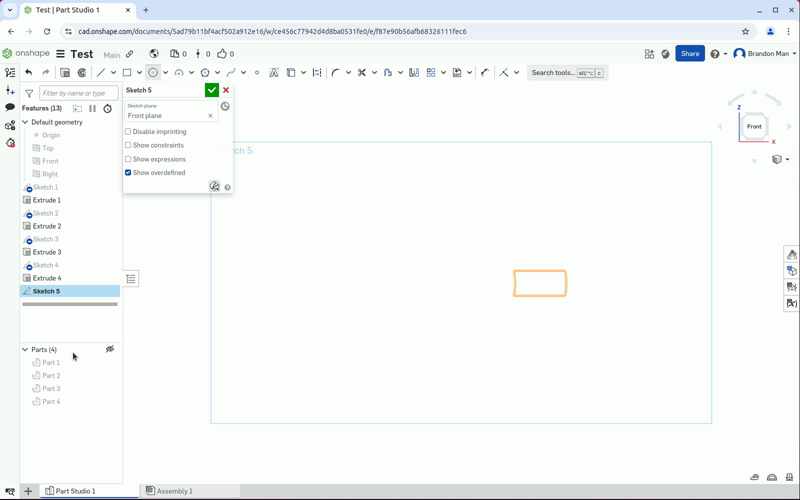
key_down(shift)
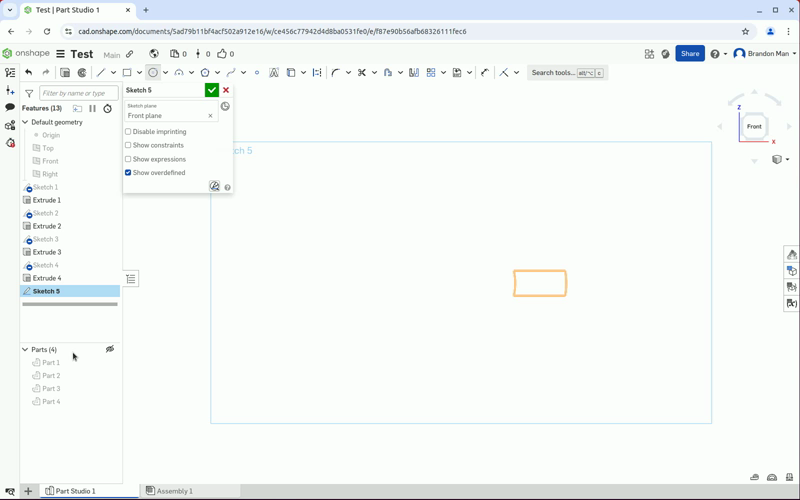
mouse_move(461, 282)
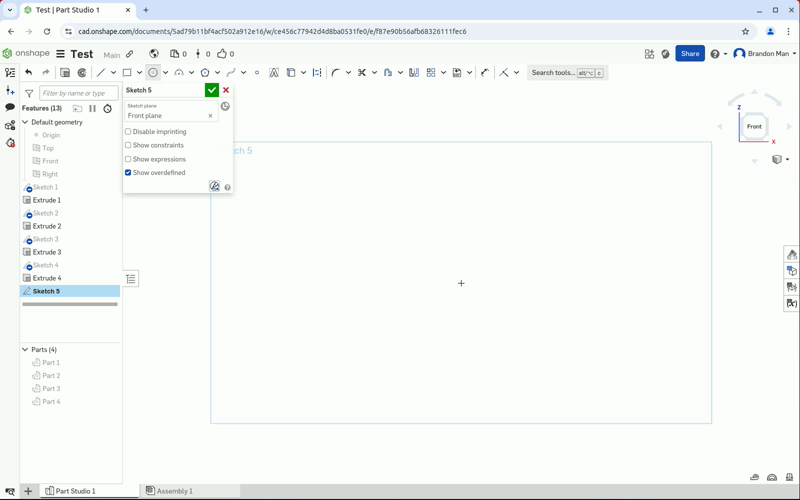
click(461, 282)
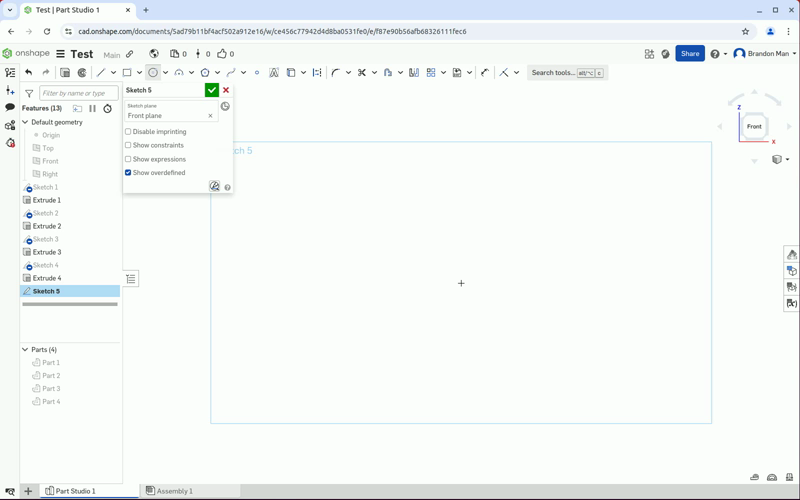
key_up(shift)
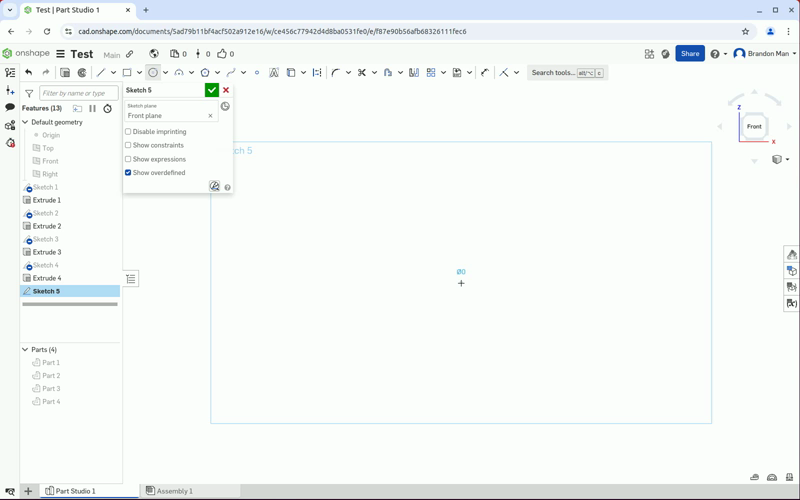
mouse_move(516, 282)
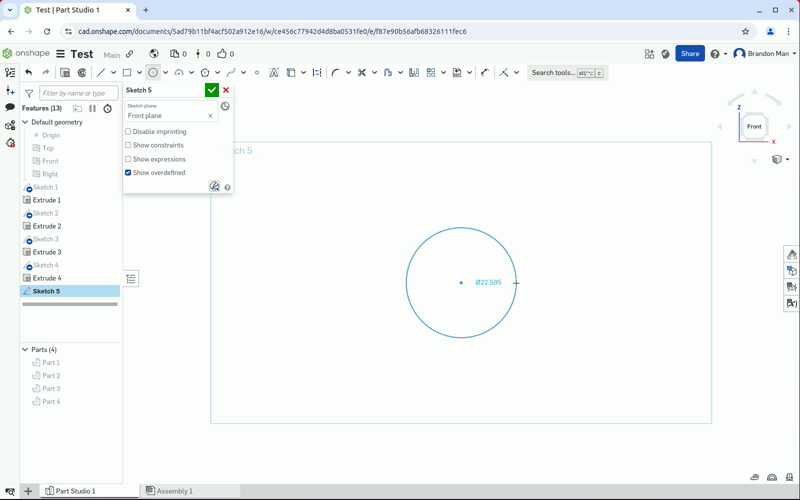
click(516, 282)
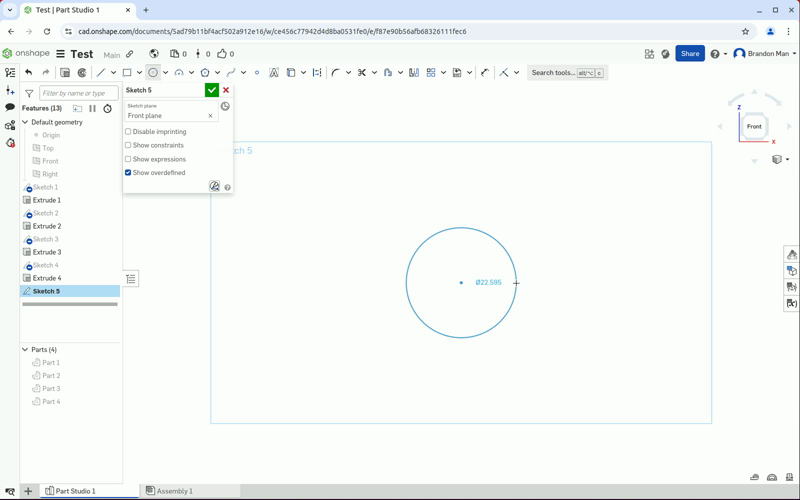
key(esc)
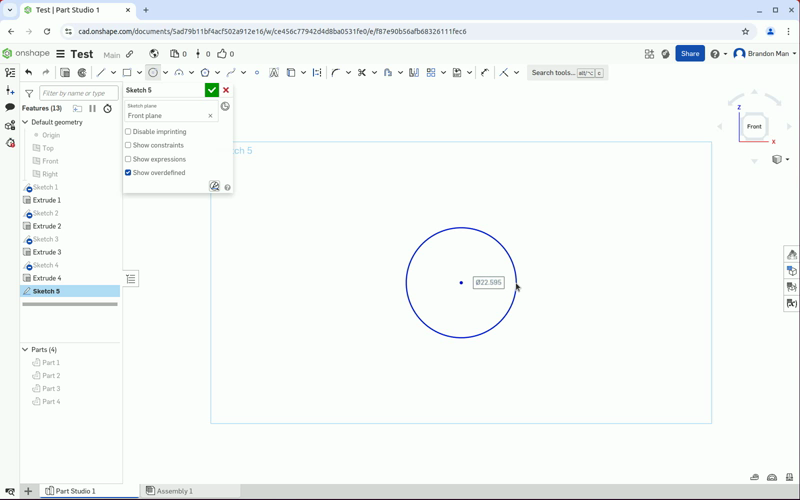
key(c)
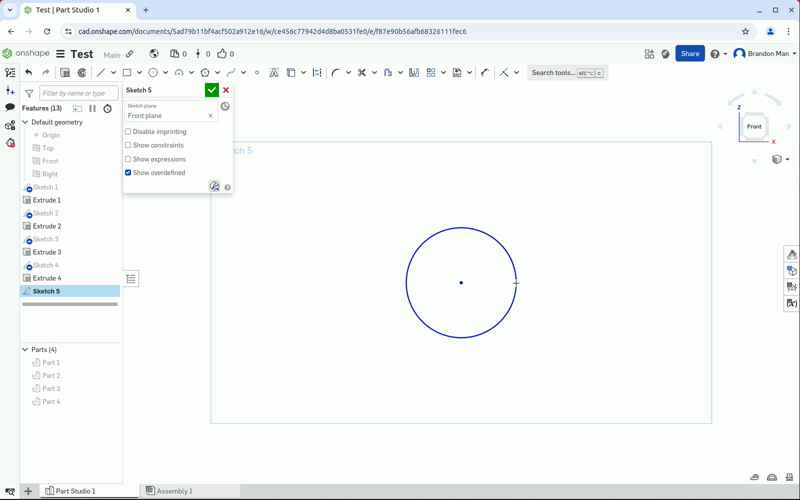
key_down(shift)
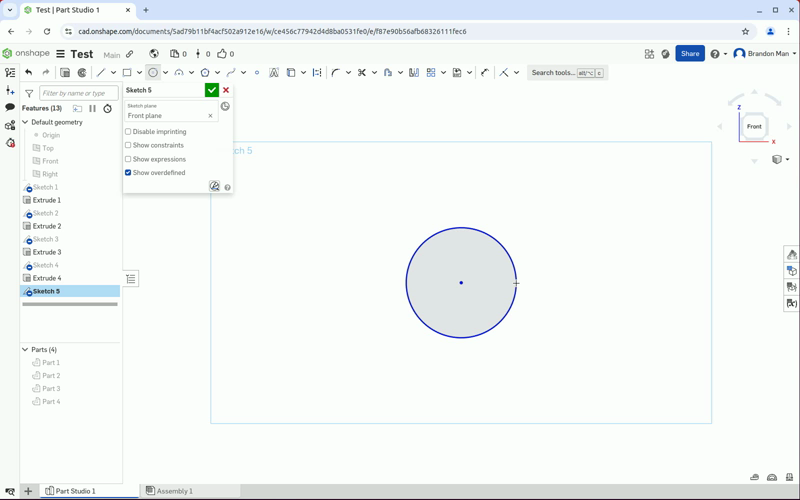
mouse_move(461, 282)
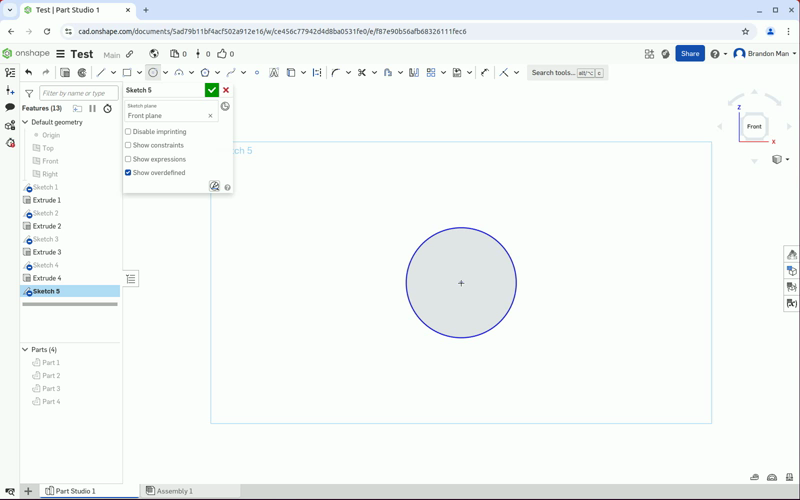
click(461, 282)
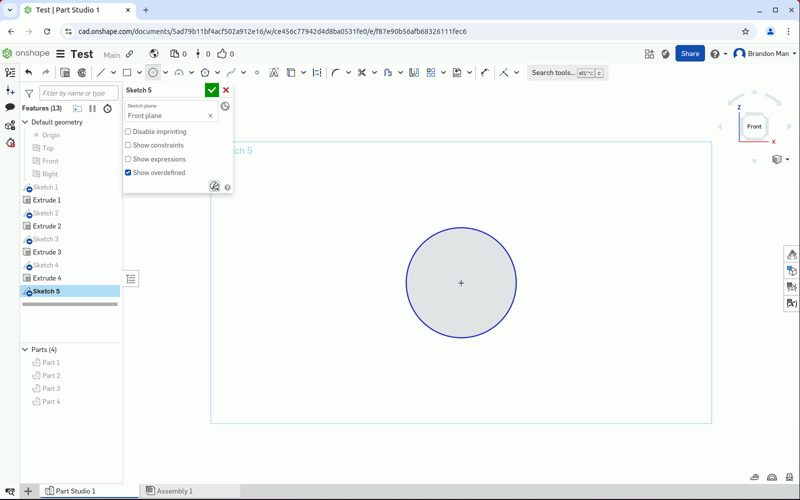
key_up(shift)
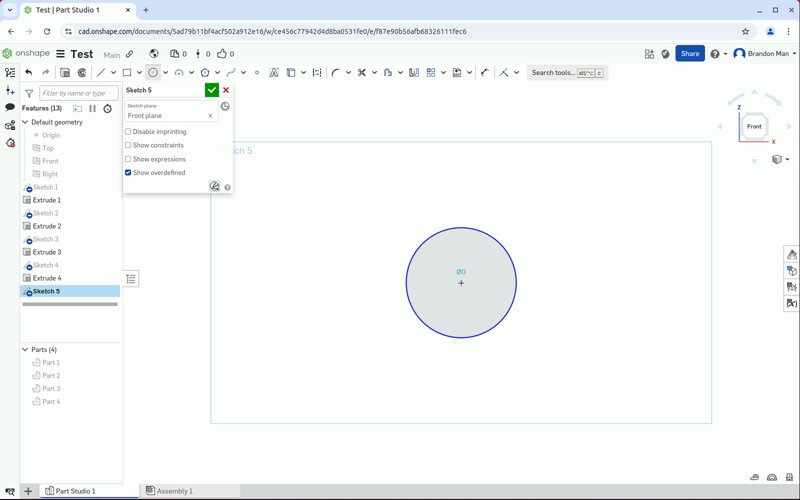
mouse_move(506, 282)
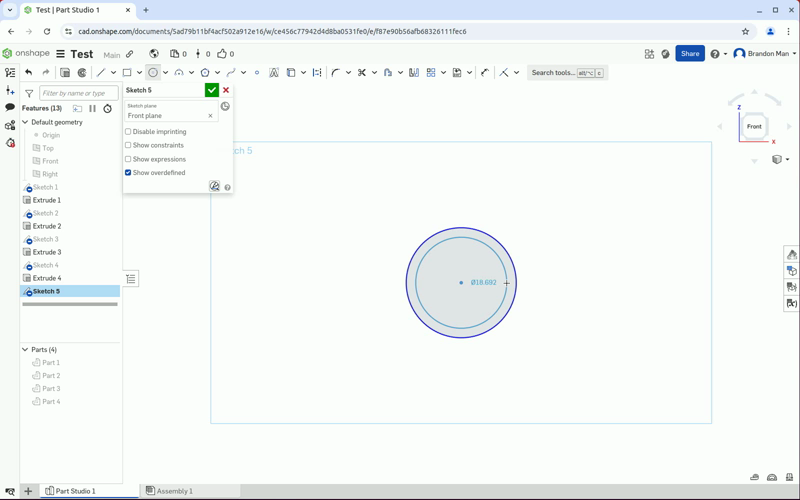
click(506, 282)
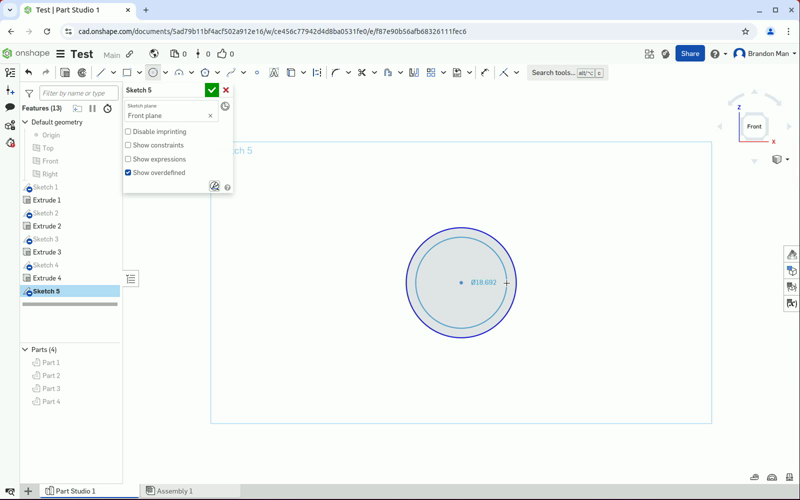
key(esc)
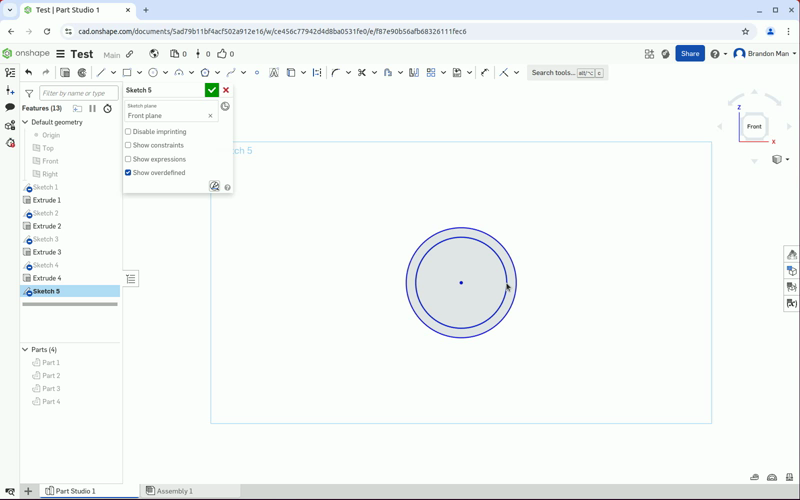
mouse_move(500, 311)
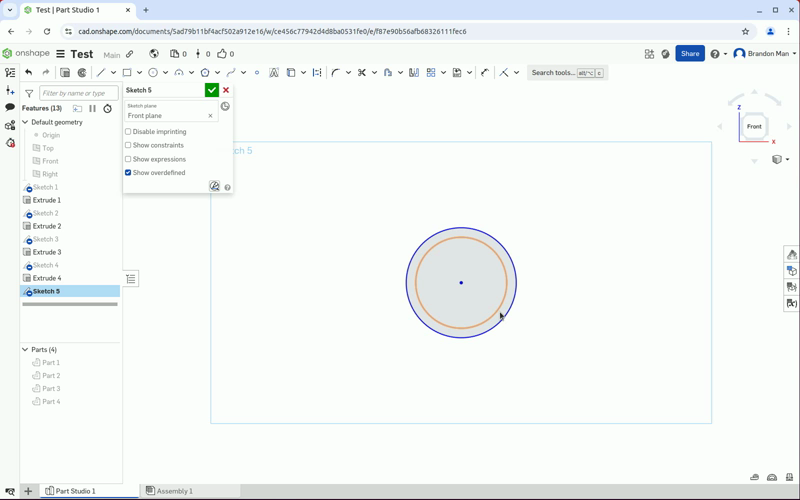
click(500, 311)
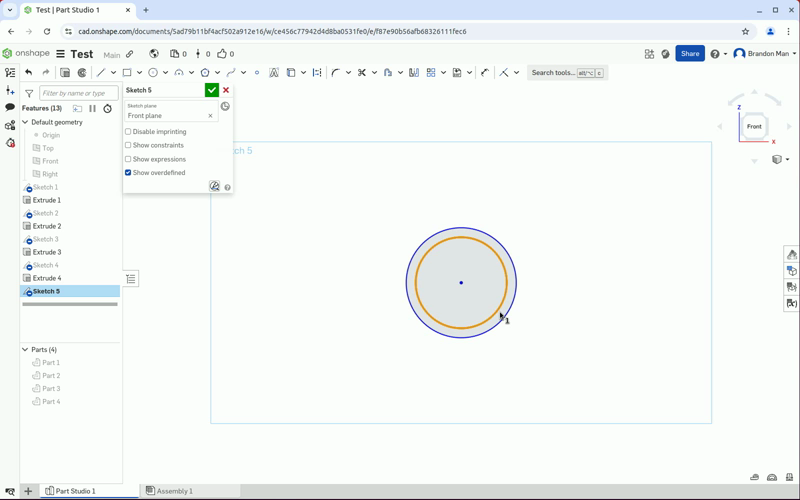
mouse_move(73, 352)
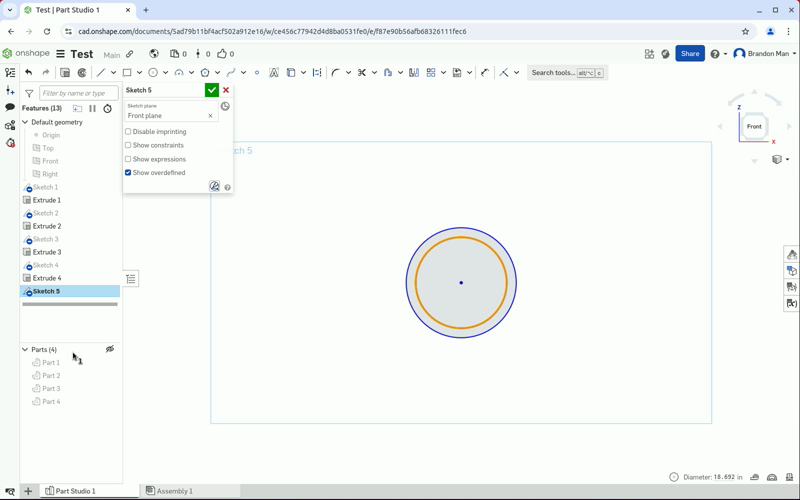
key(shift+y)
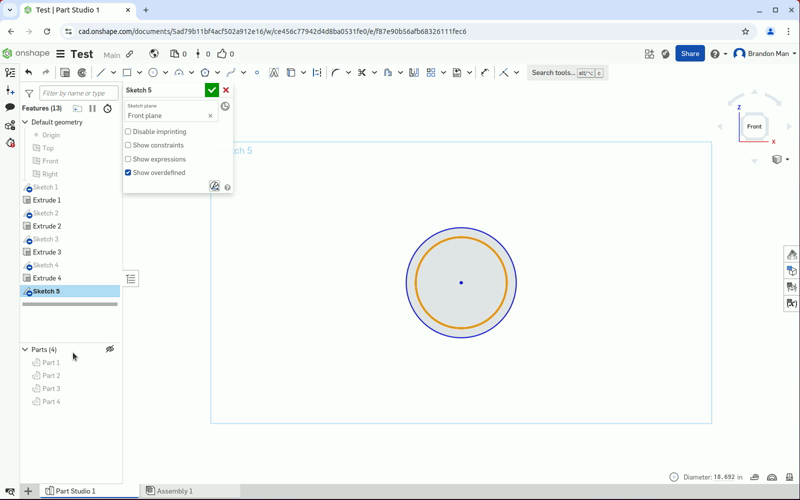
key(shift+e)
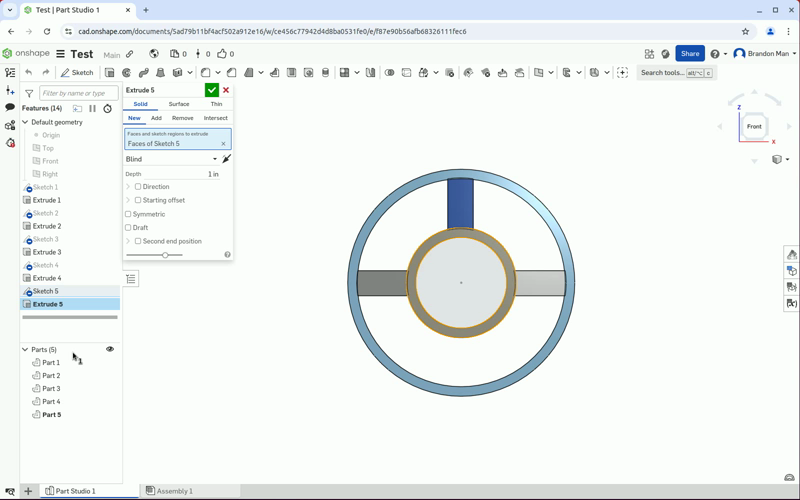
mouse_move(143, 106)
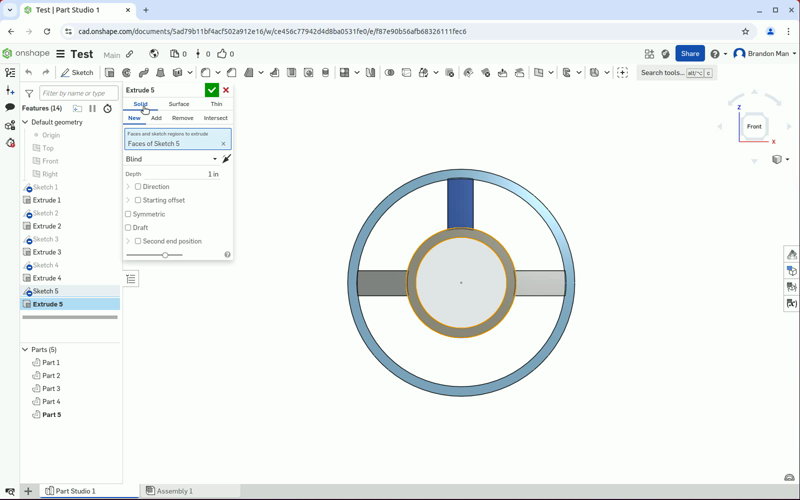
click(143, 106)
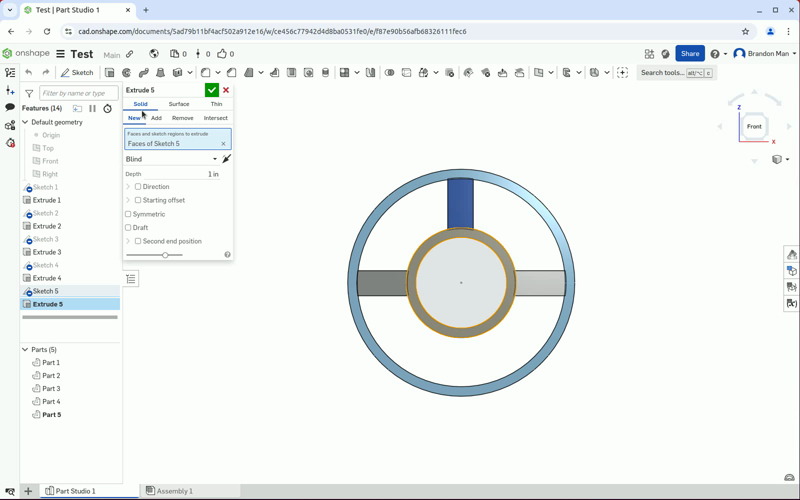
mouse_move(137, 120)
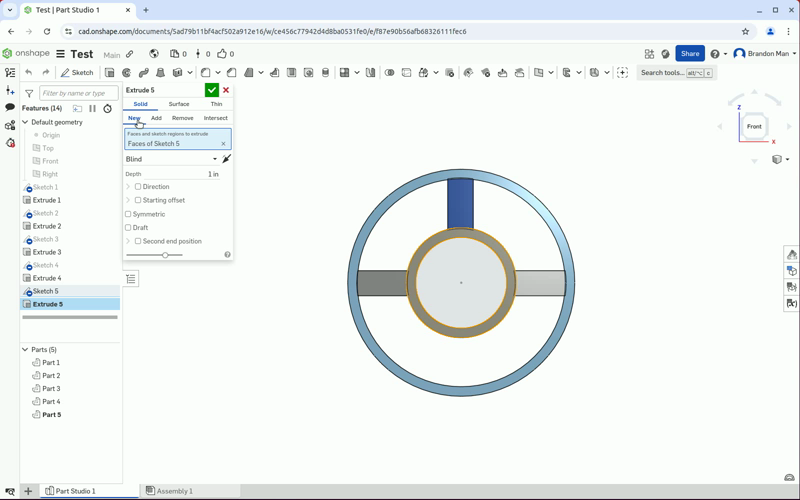
click(137, 120)
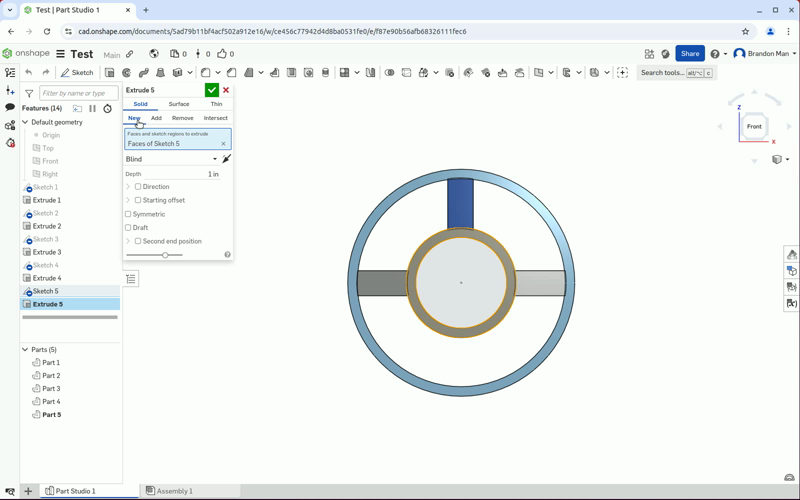
key(tab, 4)
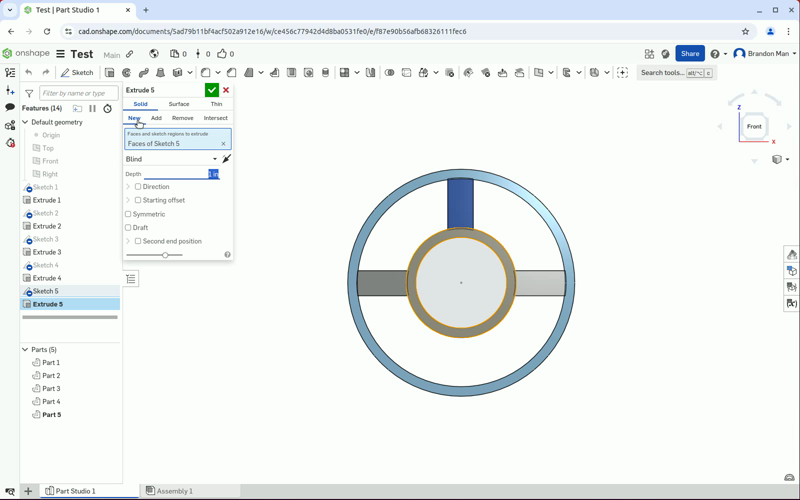
text(6.018)
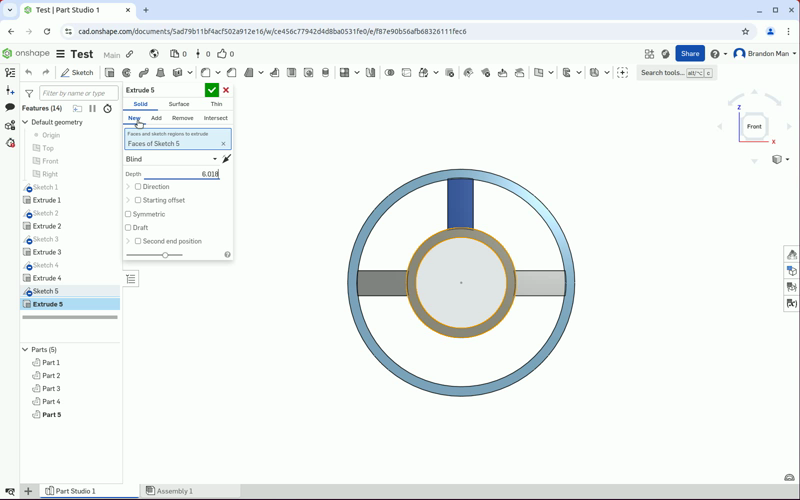
key(enter)
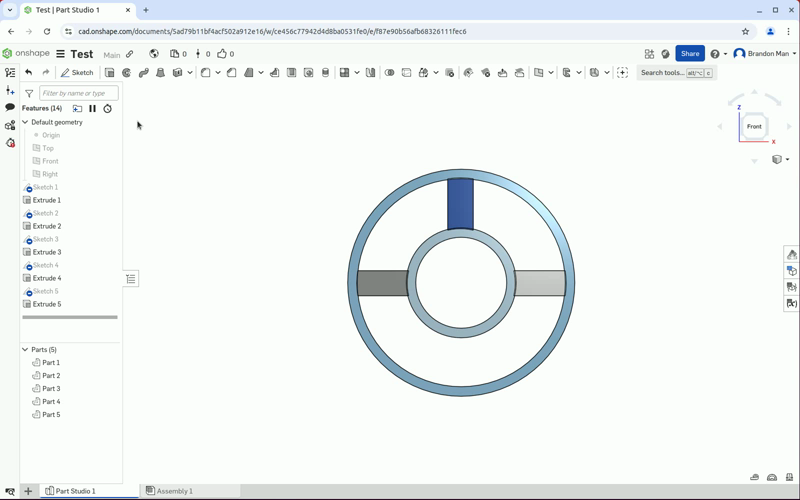
key(shift+h)
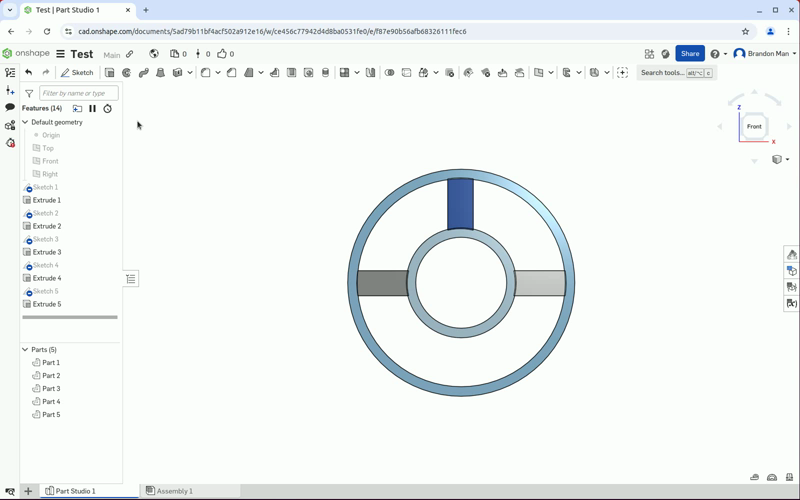
key(shift+h)
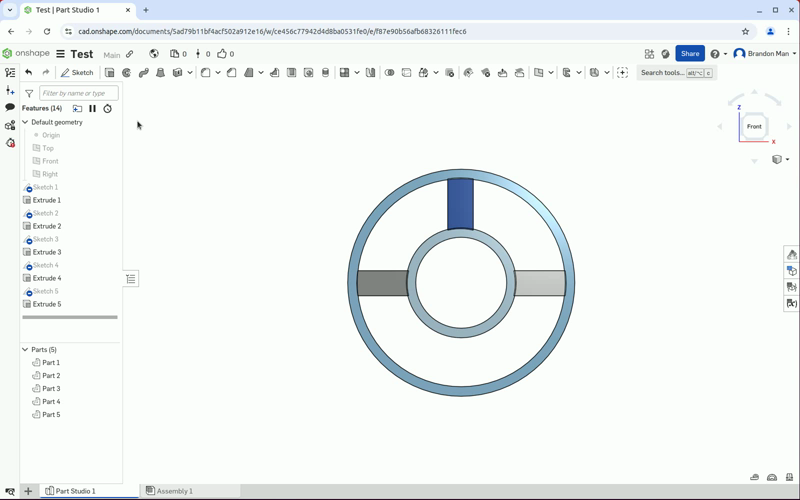
mouse_move(73, 189)
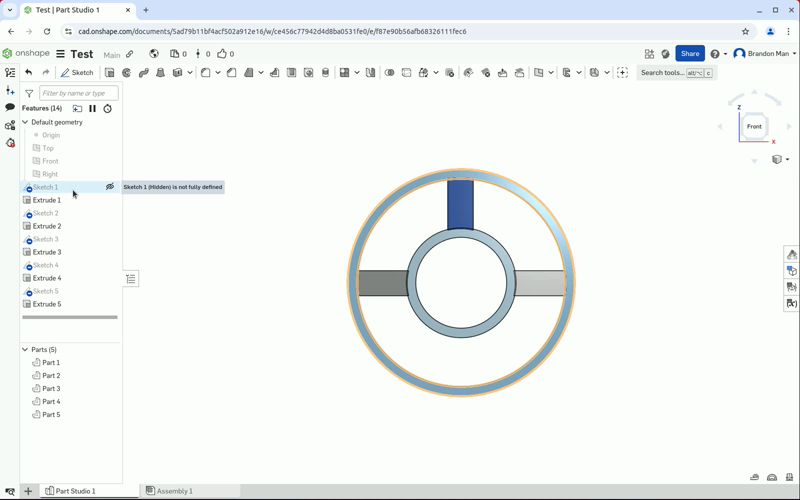
click(73, 189)
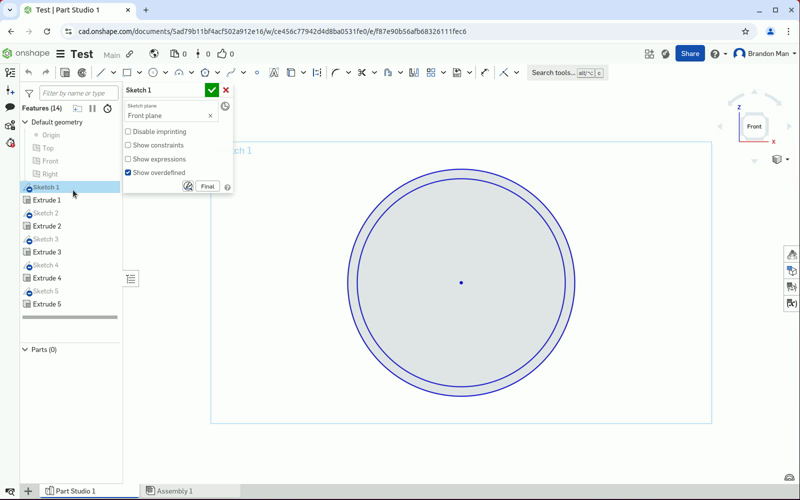
mouse_move(229, 92)
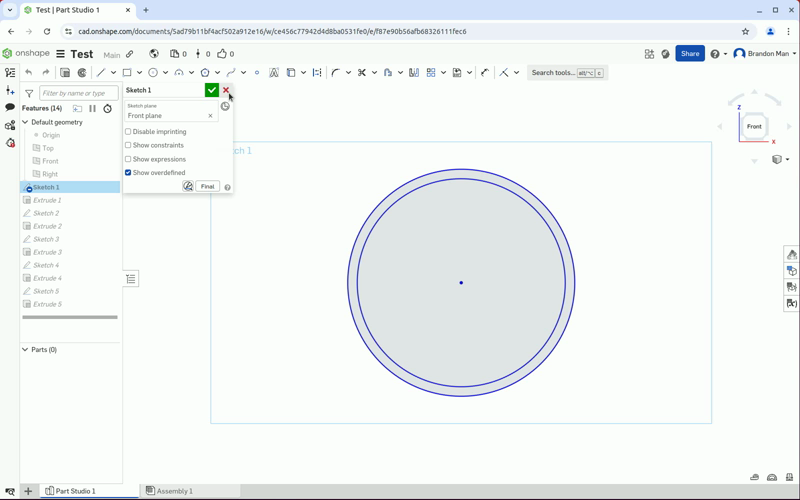
click(229, 92)
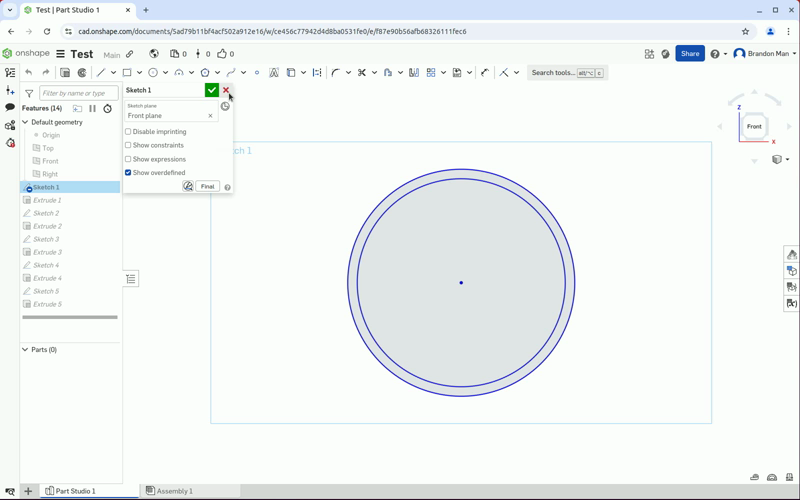
key(shift+s)
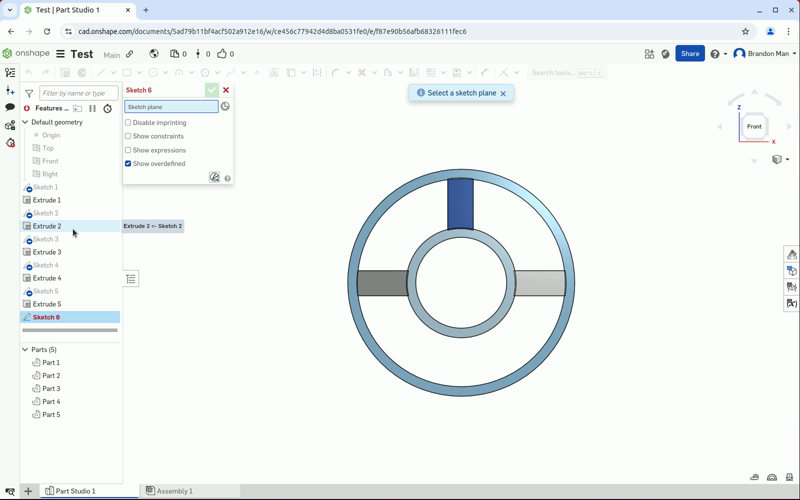
scroll(3)
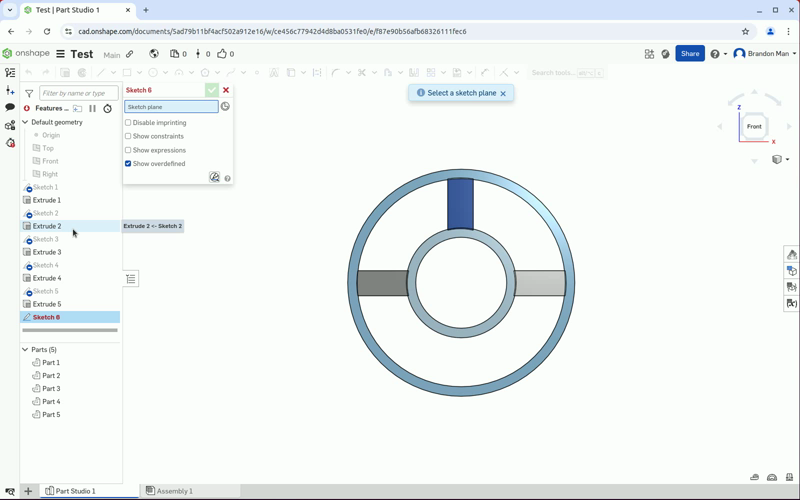
mouse_move(73, 163)
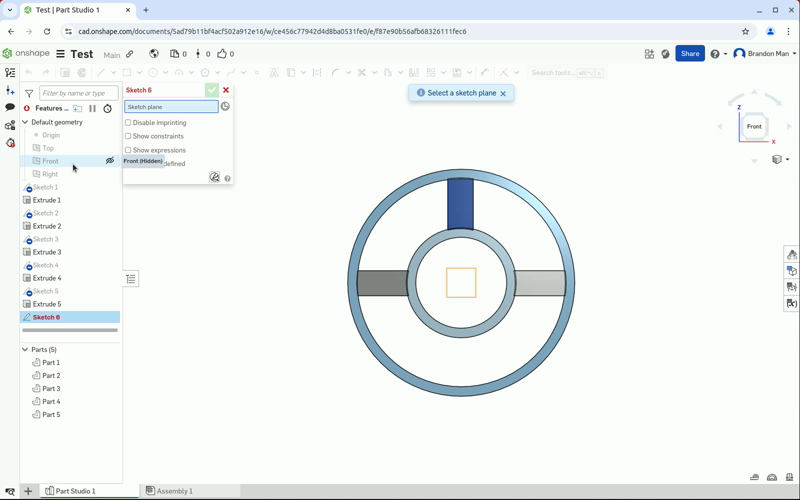
click(73, 163)
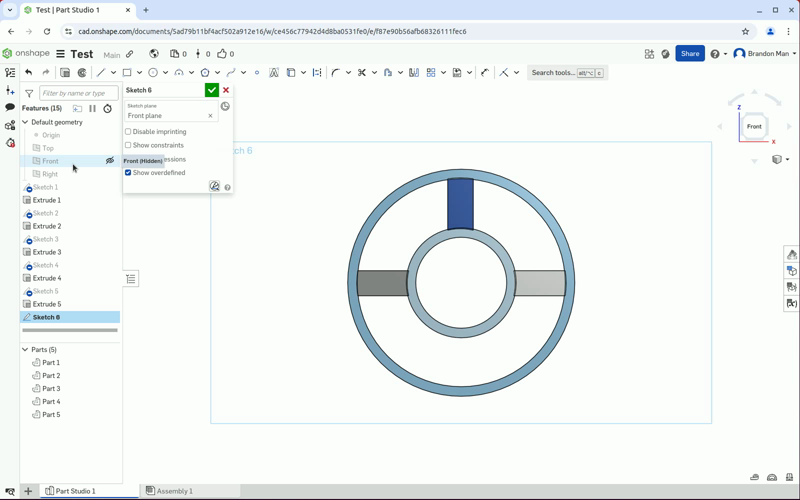
mouse_move(73, 352)
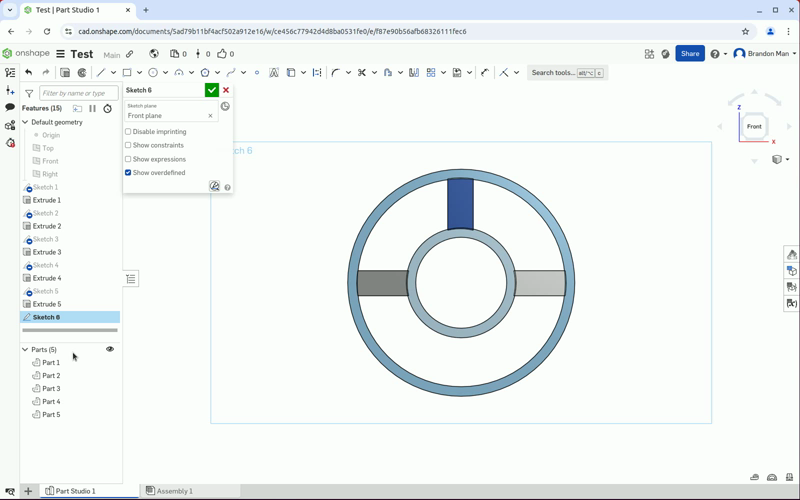
key(y)
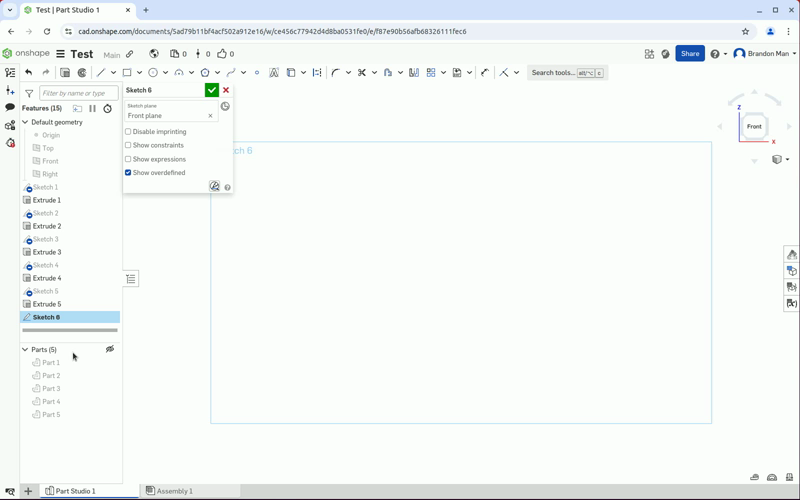
key(a)
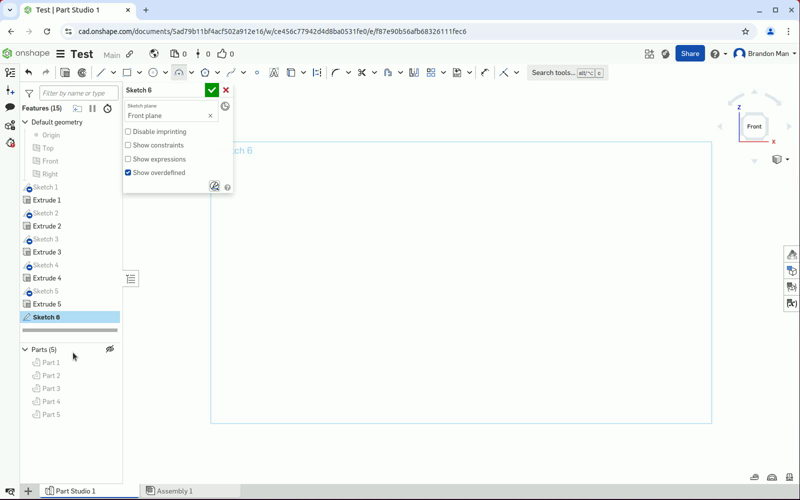
key_down(shift)
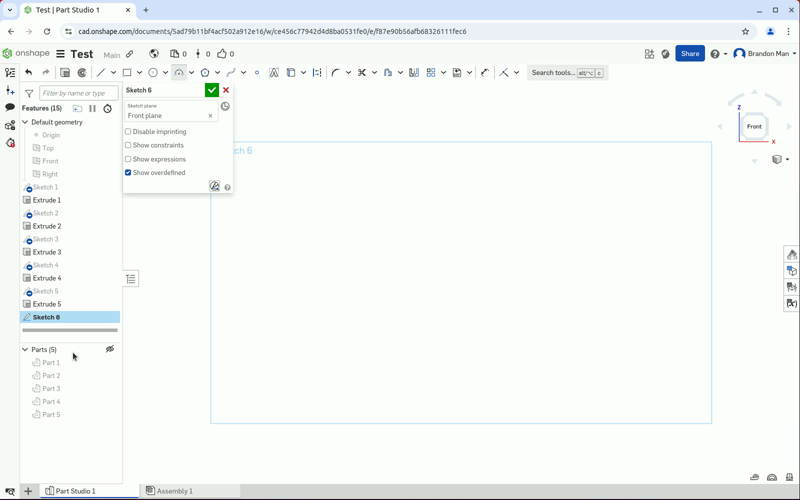
mouse_move(447, 386)
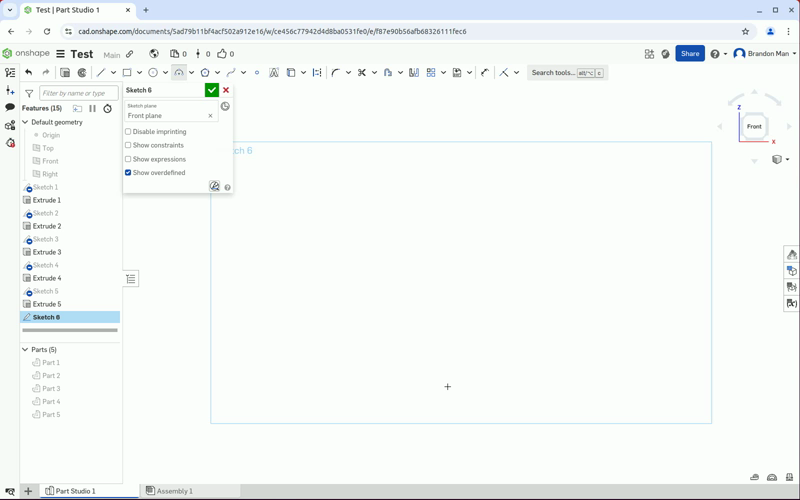
click(447, 386)
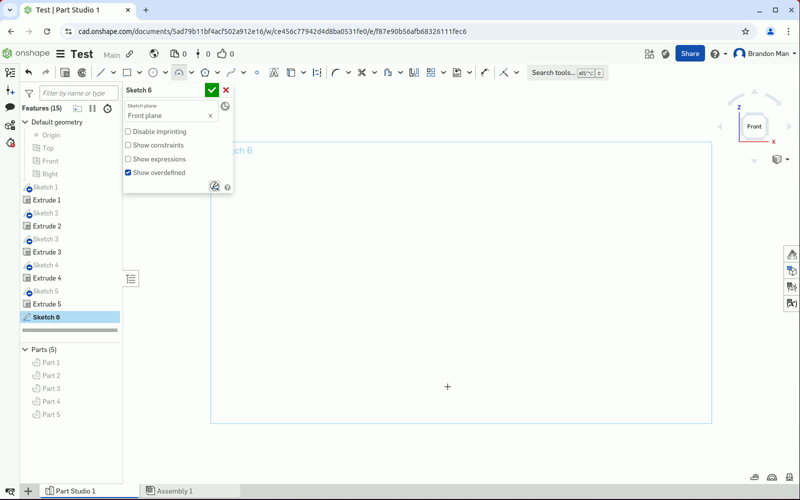
key_up(shift)
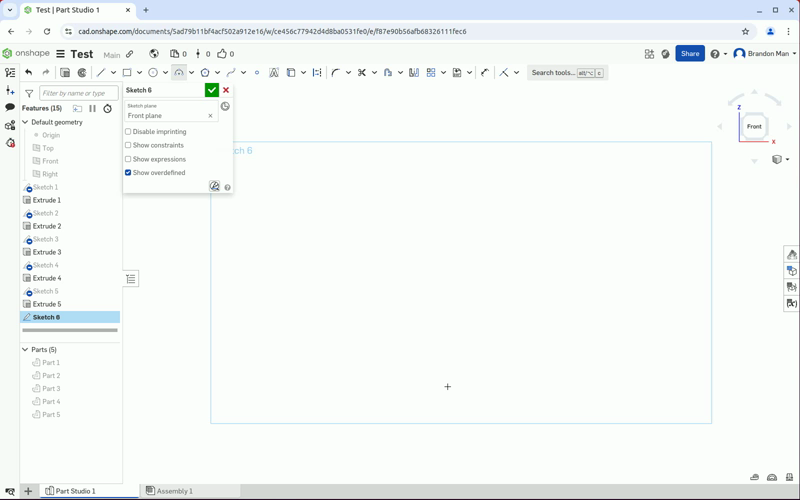
key_down(shift)
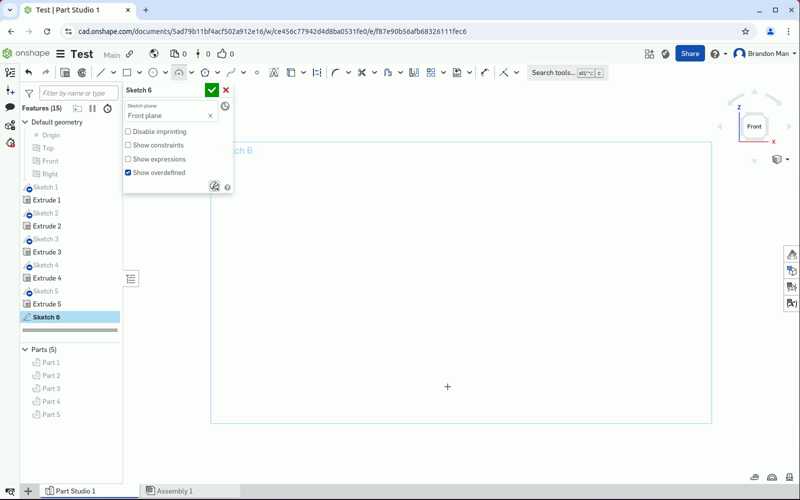
mouse_move(473, 386)
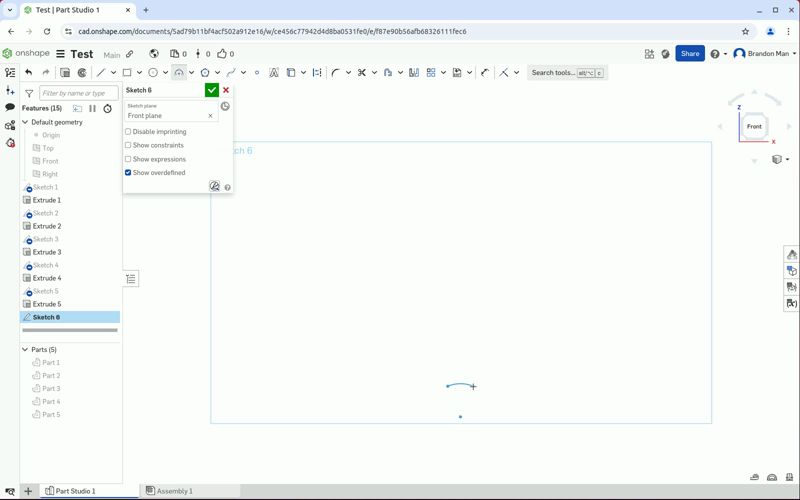
click(473, 386)
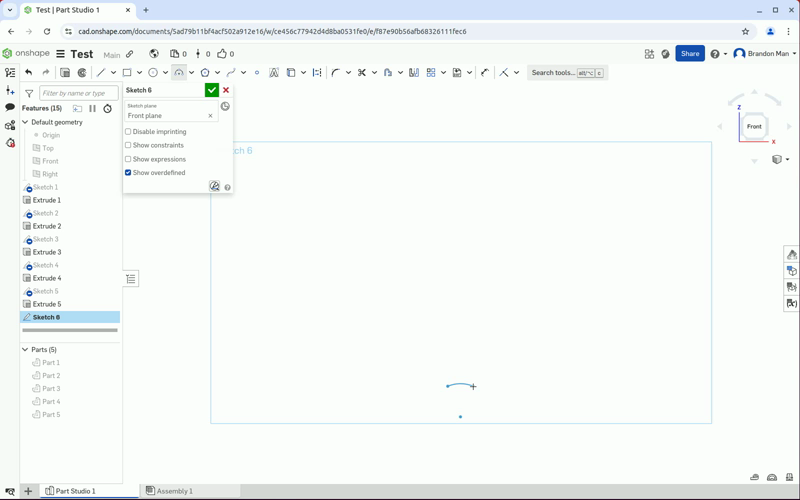
mouse_move(460, 387)
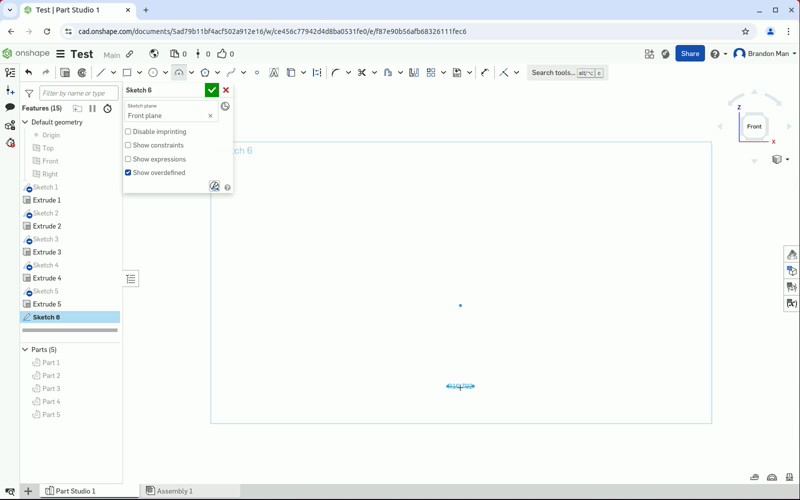
click(460, 387)
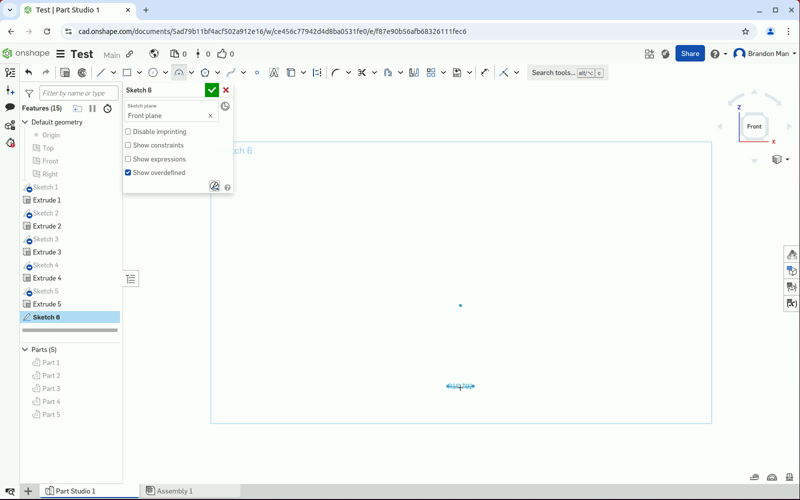
key_up(shift)
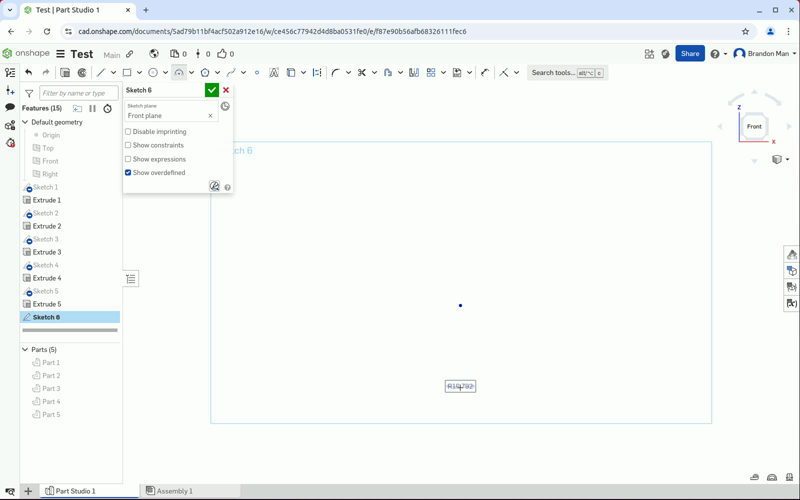
key(esc)
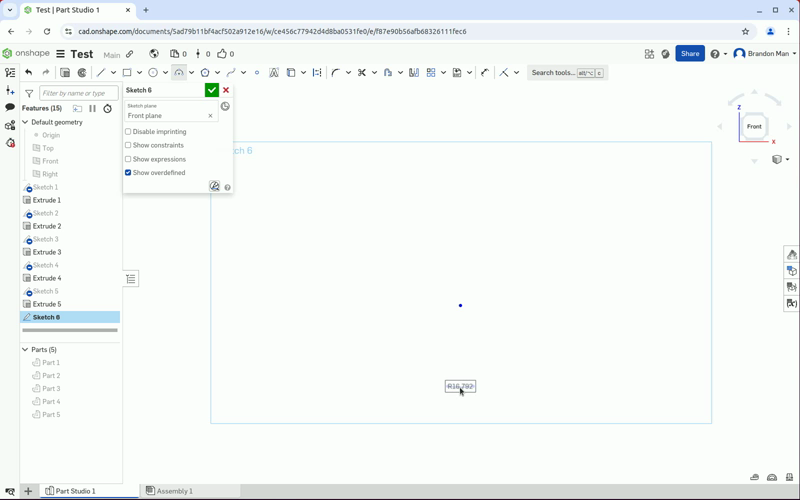
key(l)
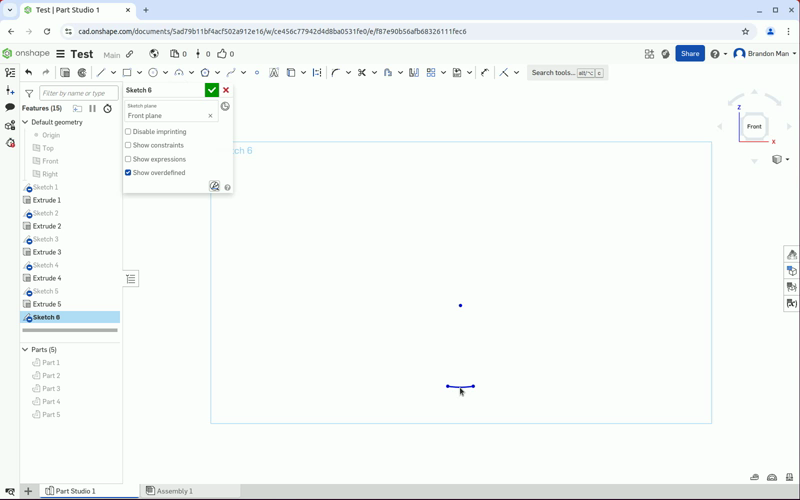
mouse_move(473, 386)
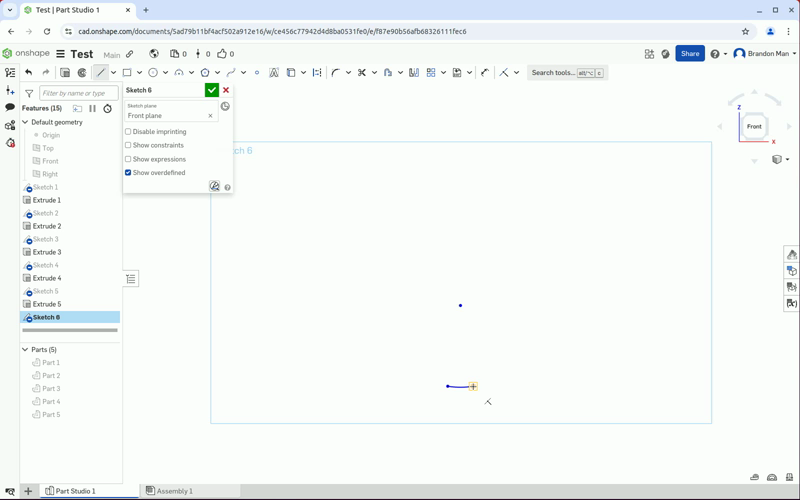
click(473, 386)
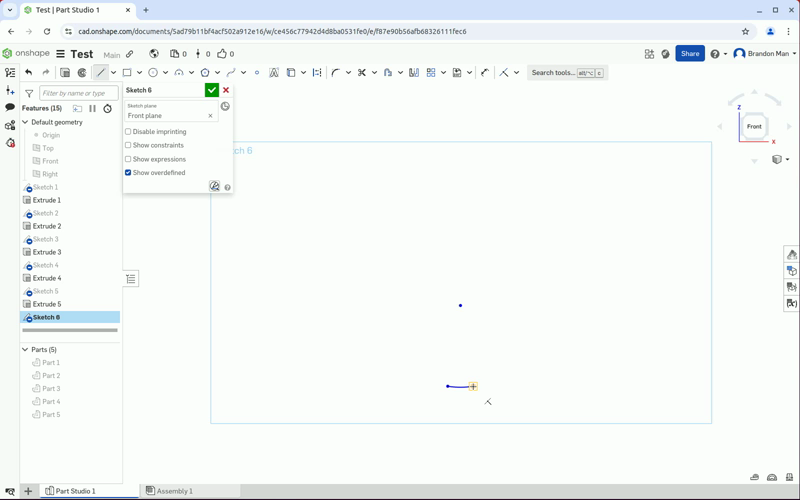
key_down(shift)
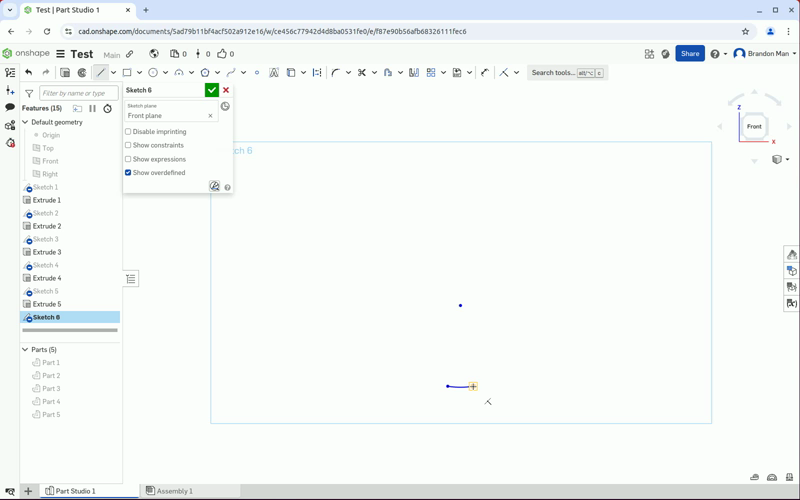
mouse_move(503, 386)
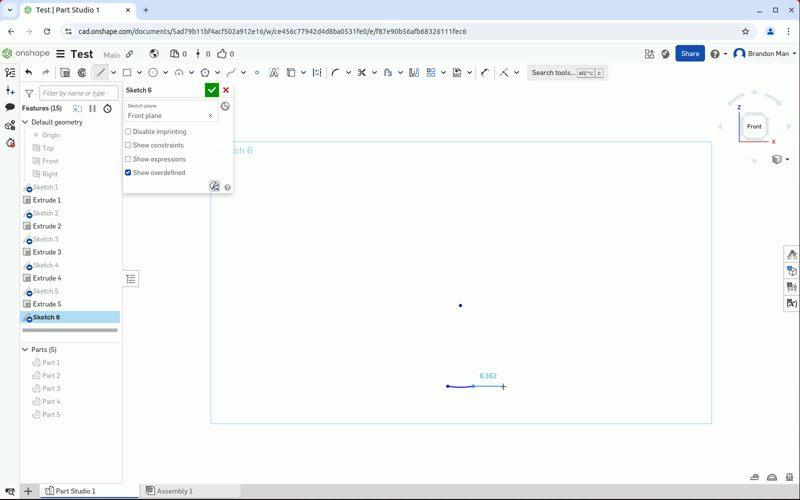
mouse_move(473, 335)
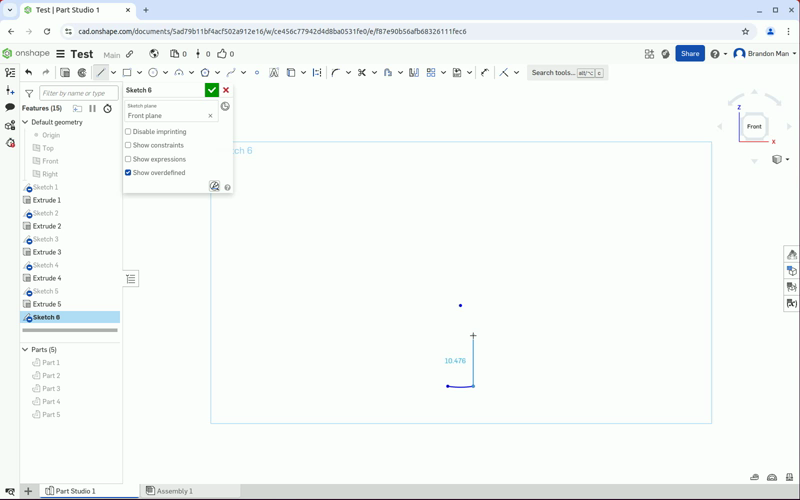
click(473, 335)
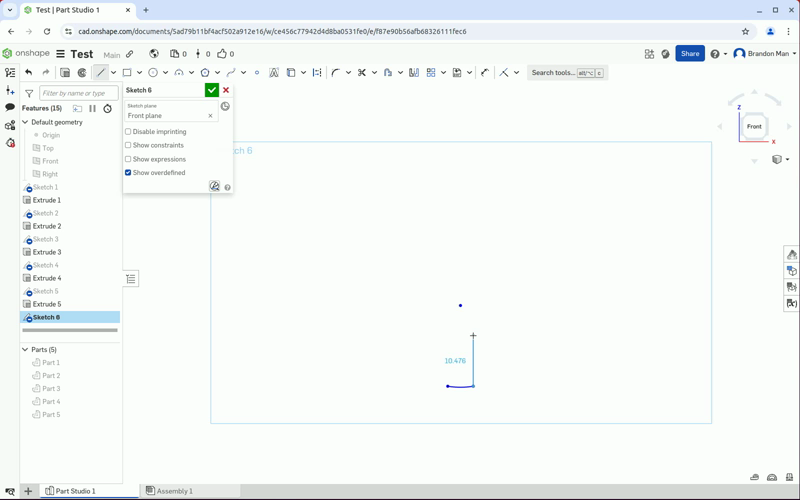
key_up(shift)
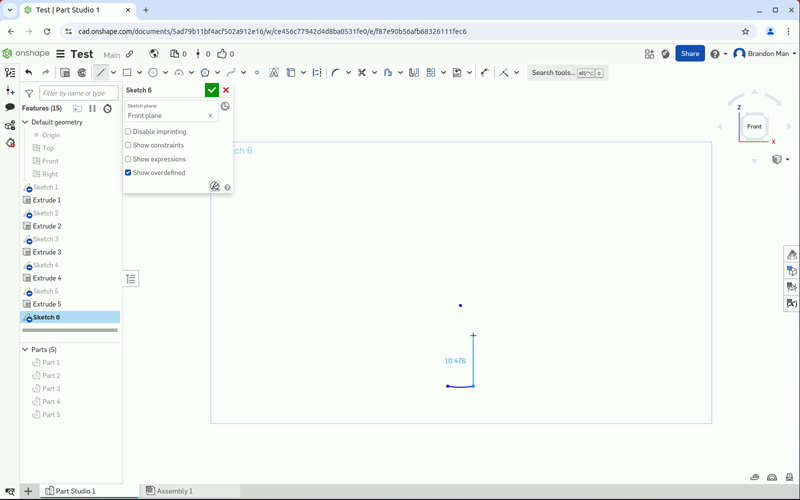
key(esc)
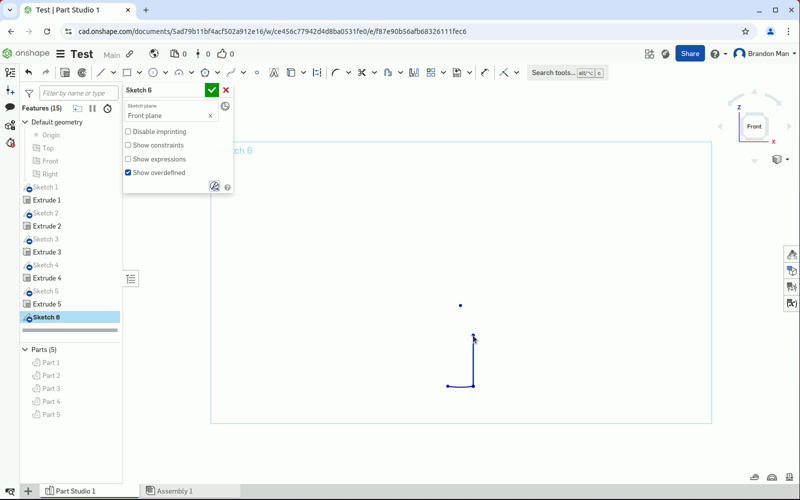
key(a)
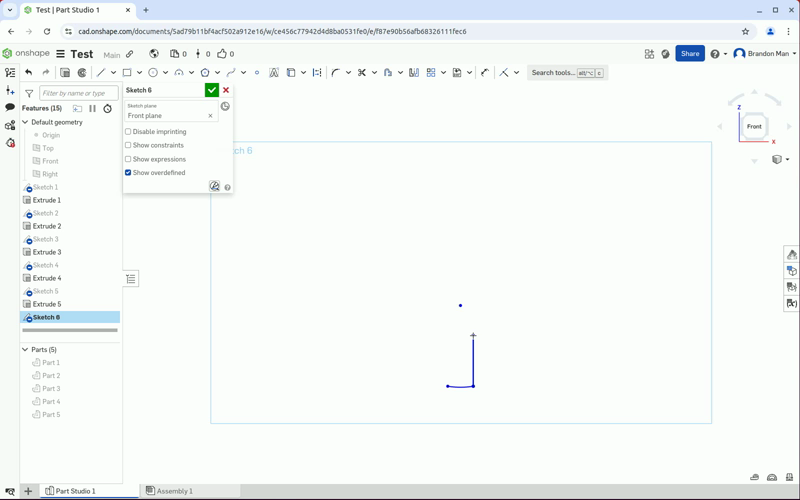
mouse_move(473, 335)
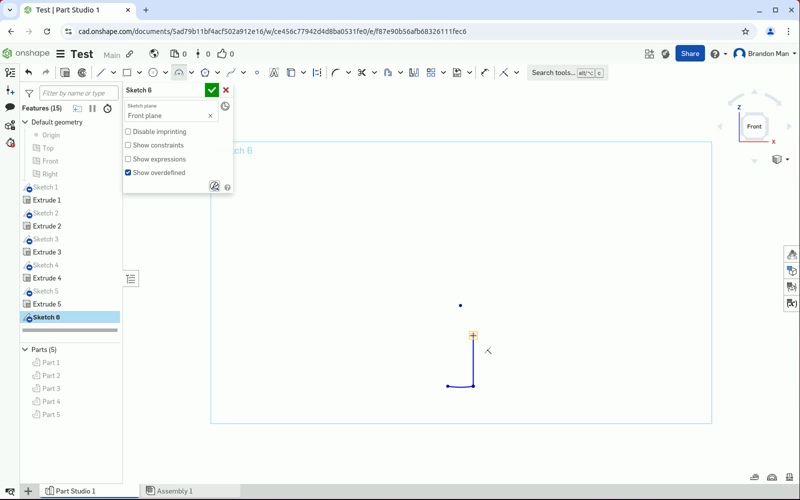
click(473, 335)
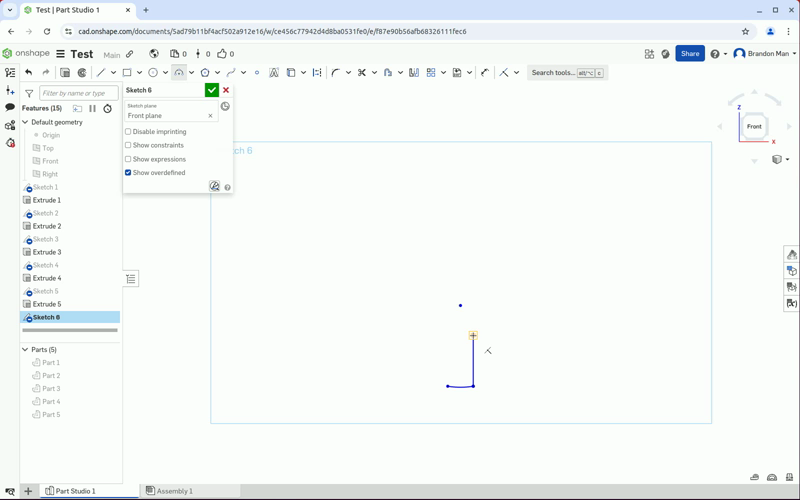
key_down(shift)
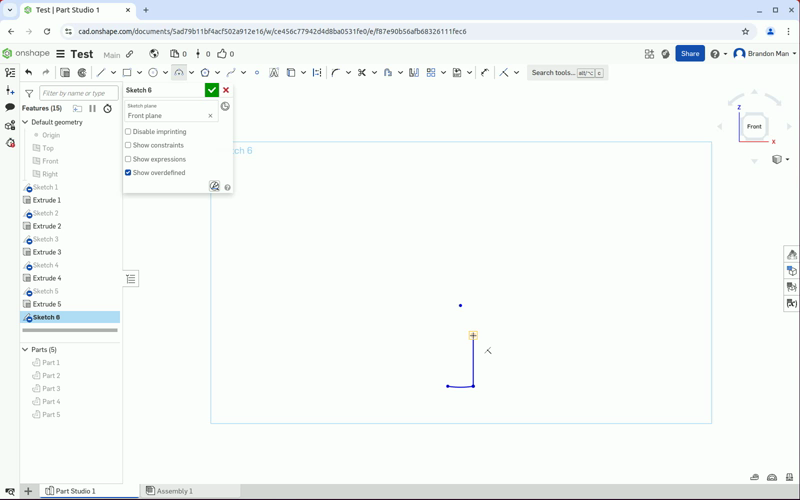
mouse_move(447, 335)
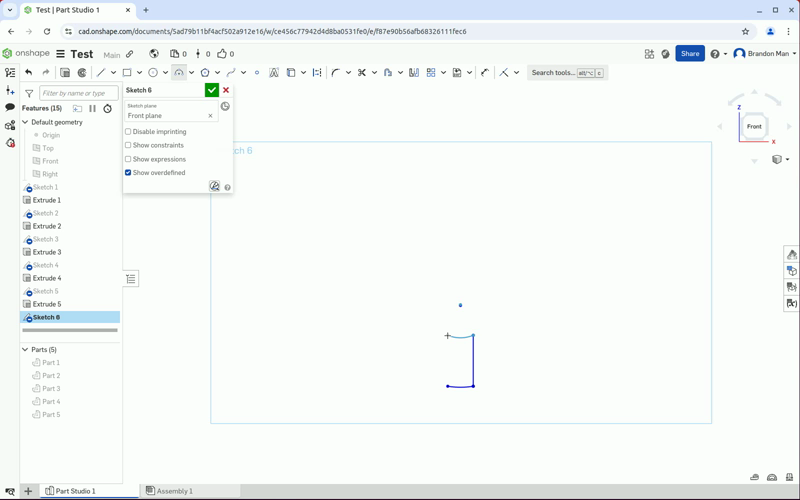
click(447, 335)
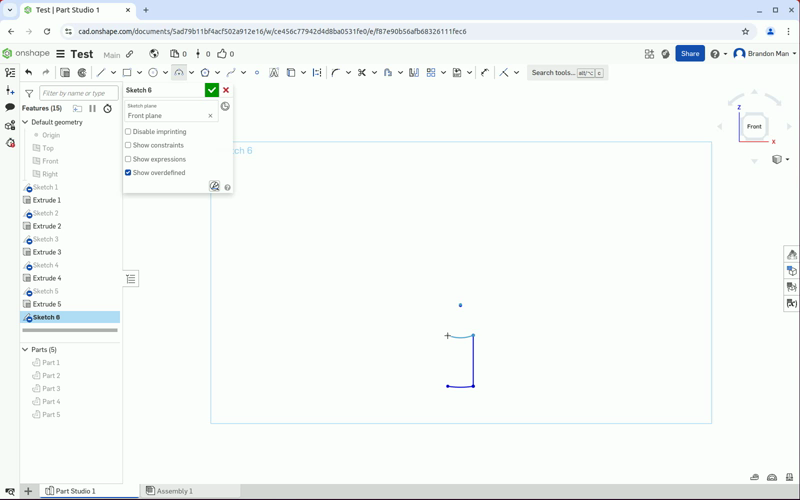
mouse_move(460, 336)
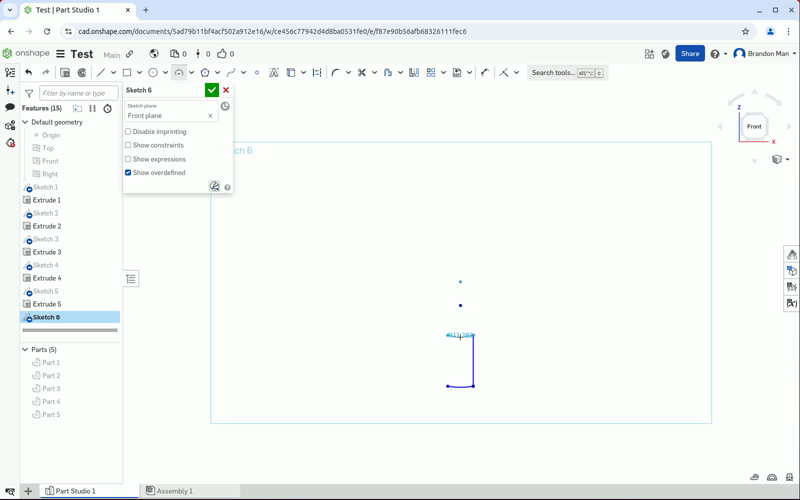
click(460, 336)
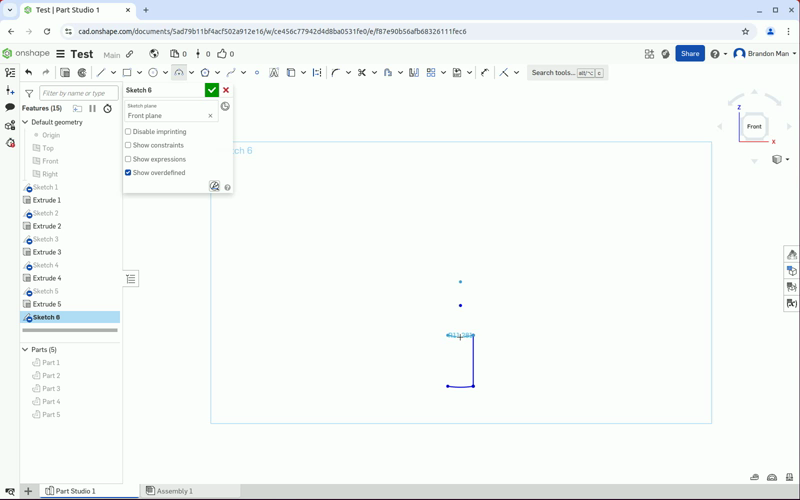
key_up(shift)
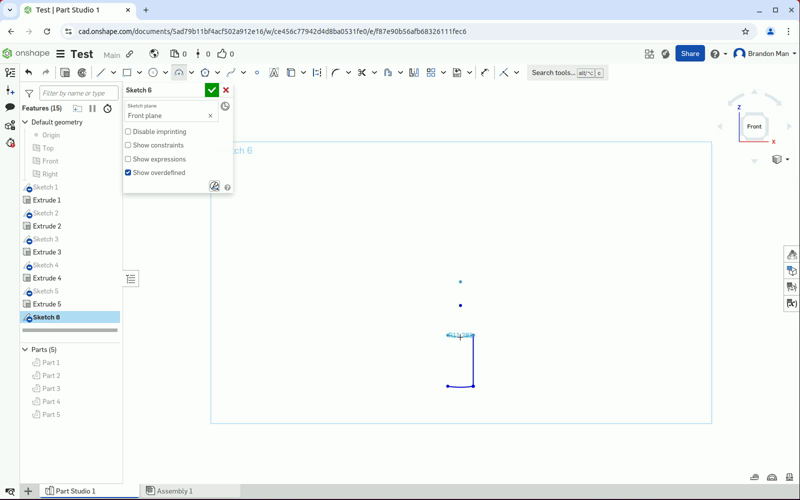
key(esc)
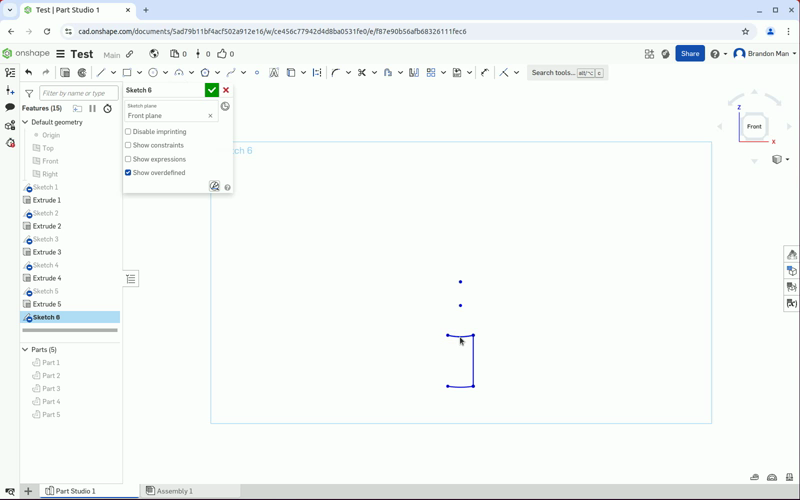
key(l)
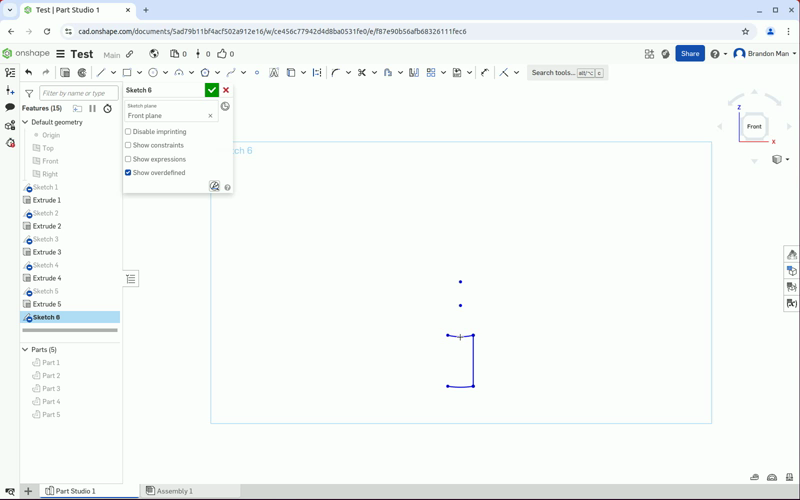
mouse_move(447, 335)
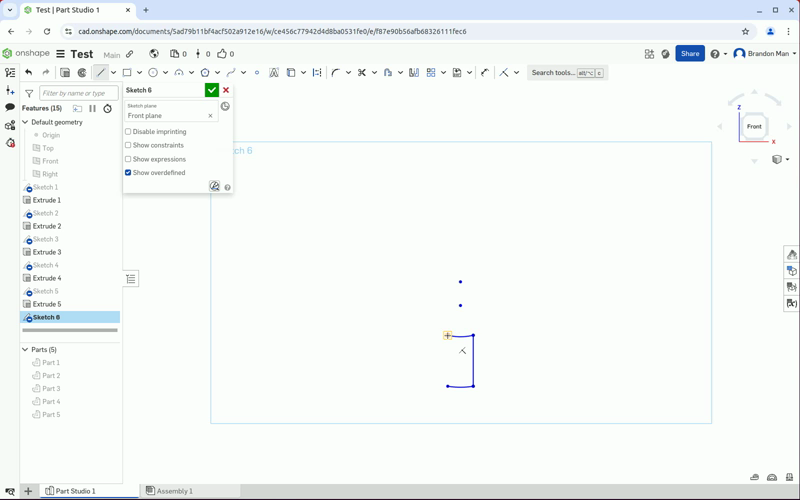
click(447, 335)
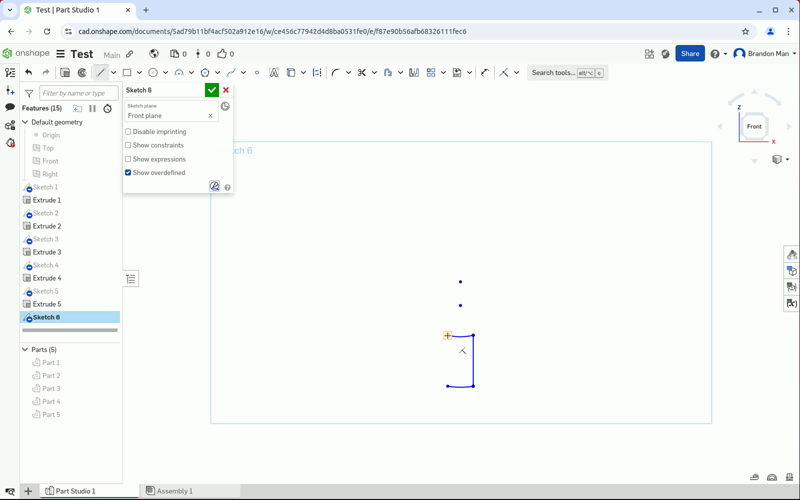
mouse_move(477, 335)
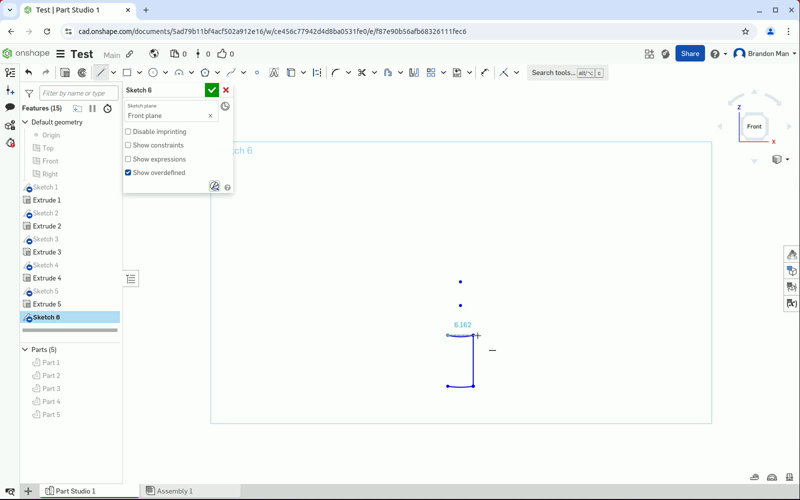
key_down(shift)
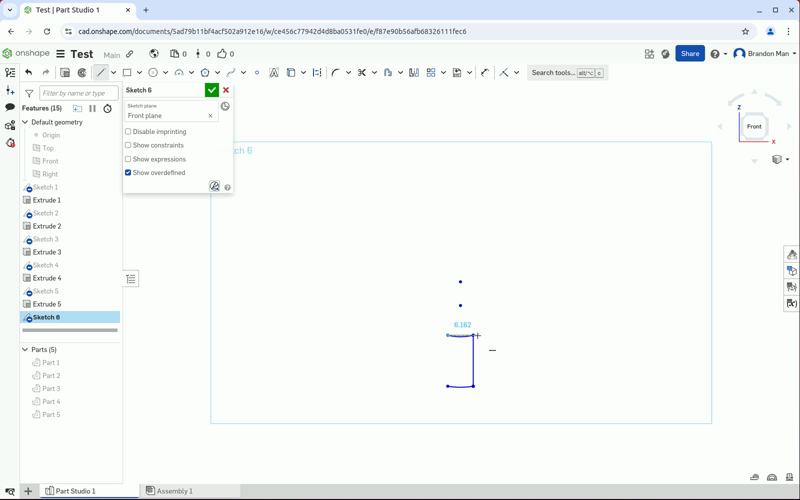
mouse_move(447, 386)
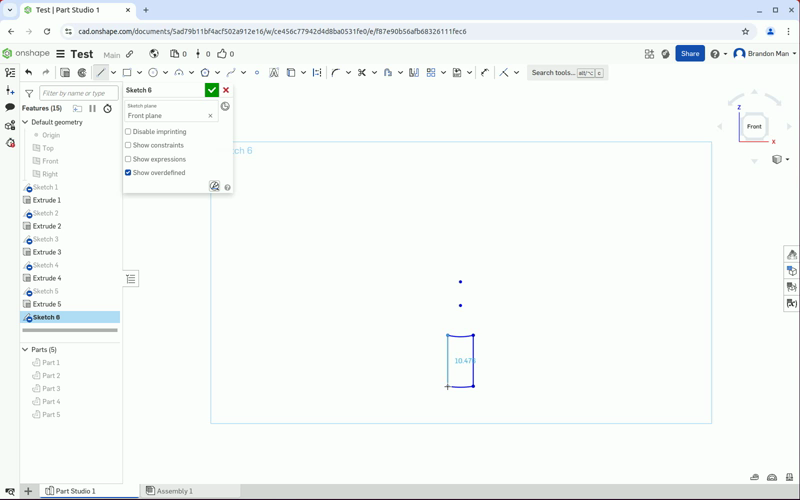
key_up(shift)
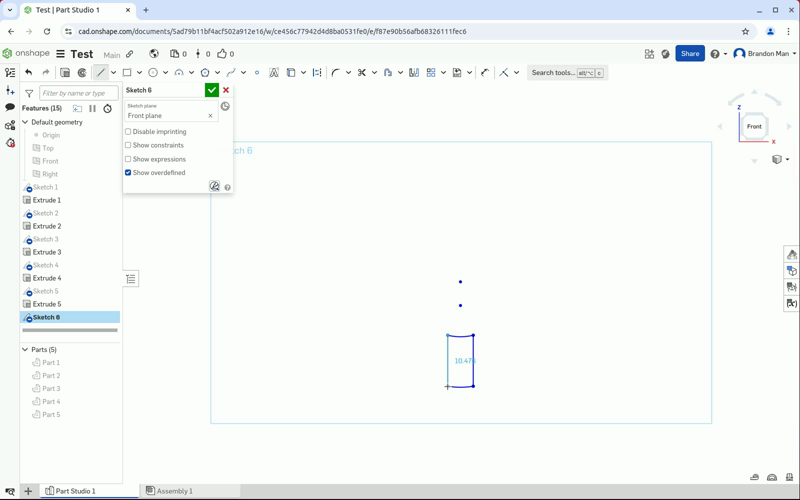
click(447, 386)
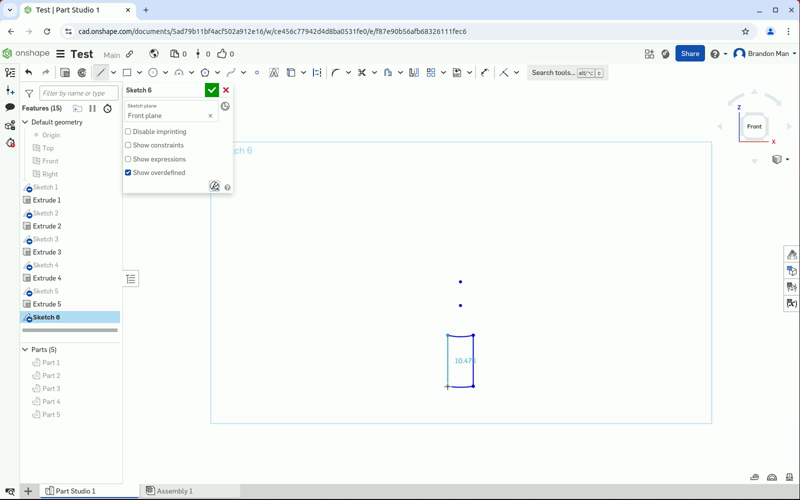
key(esc)
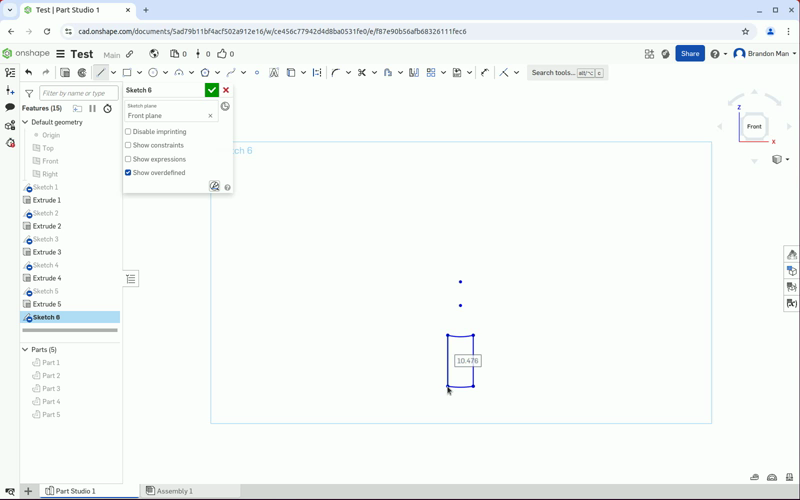
mouse_move(460, 385)
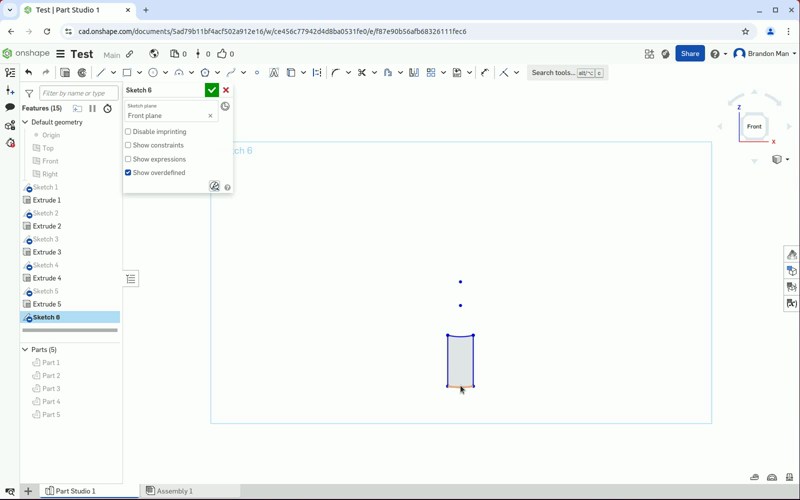
scroll(6)
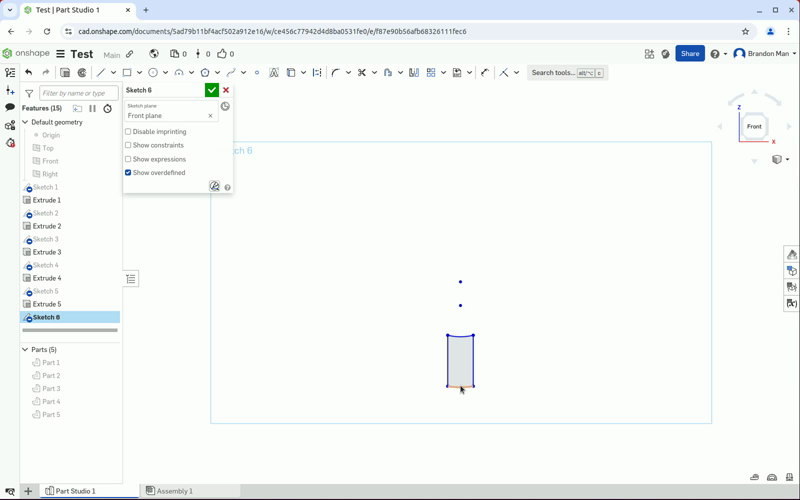
scroll(6)
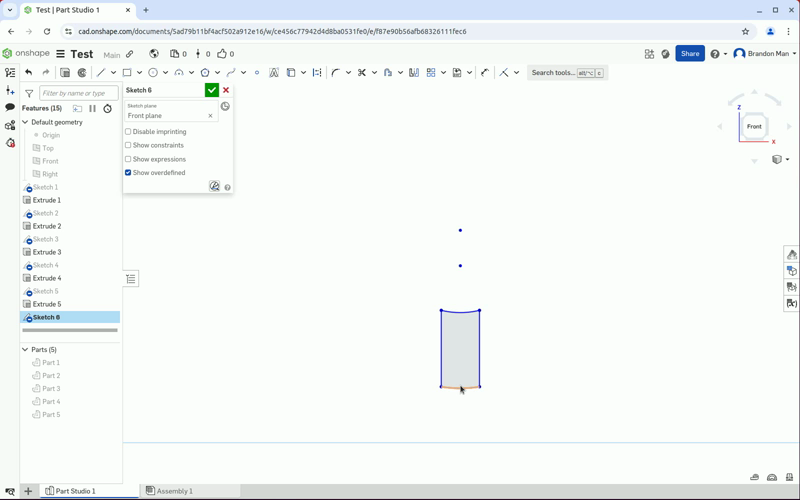
scroll(6)
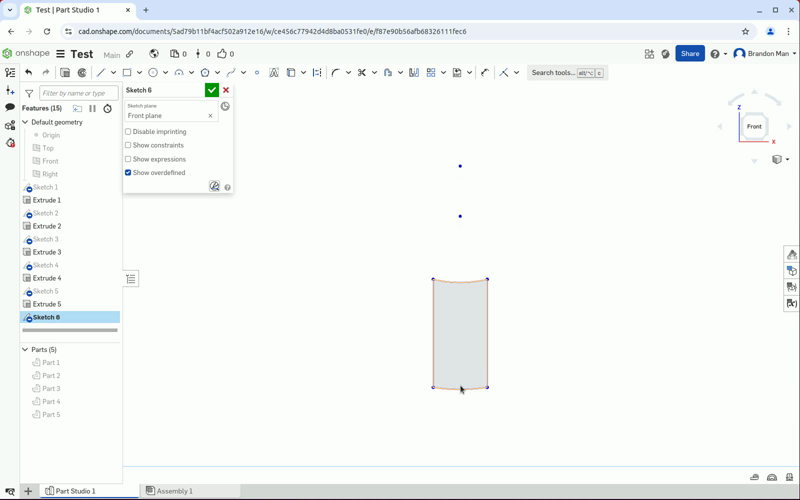
scroll(6)
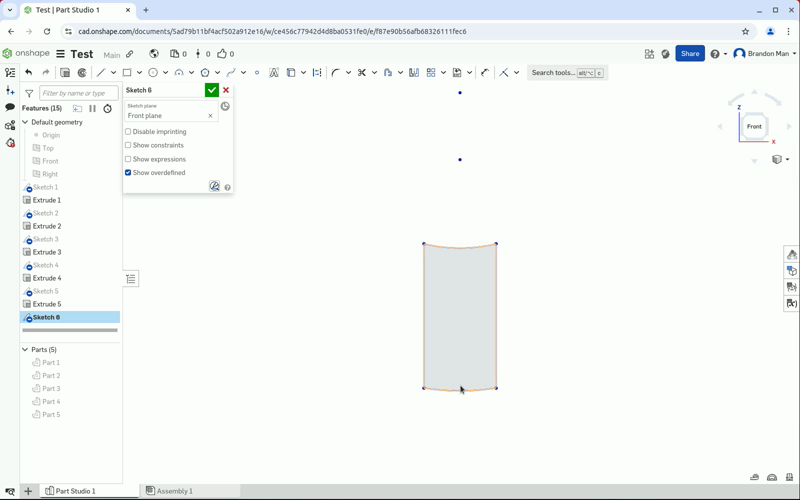
scroll(6)
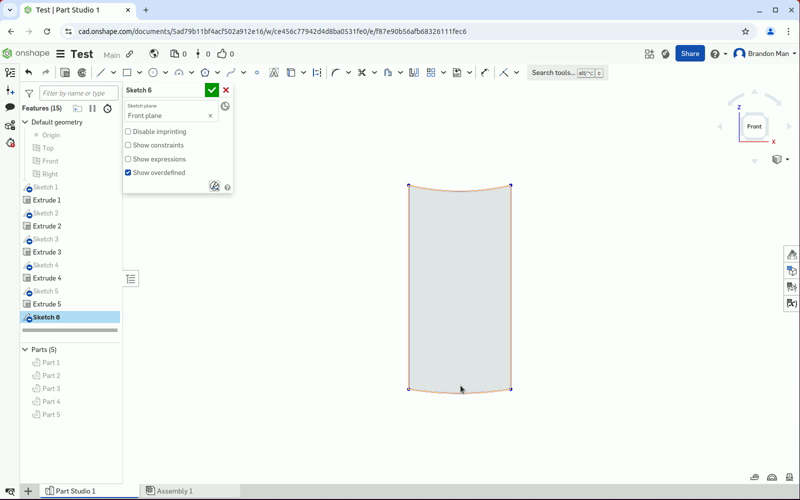
scroll(6)
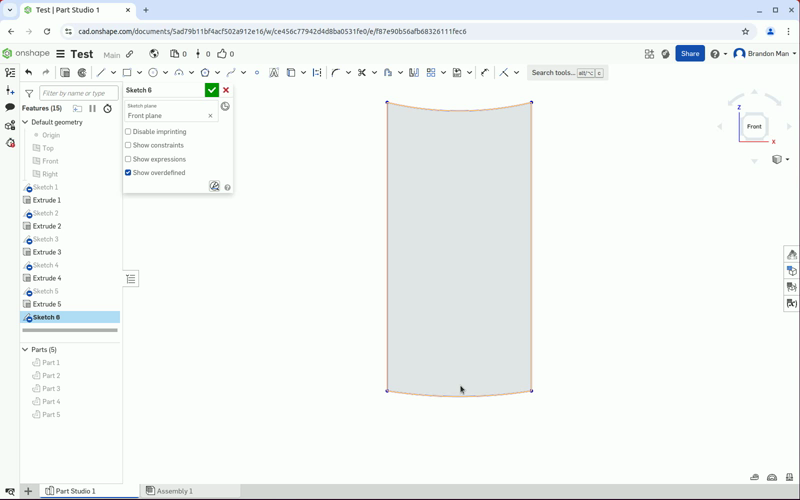
scroll(6)
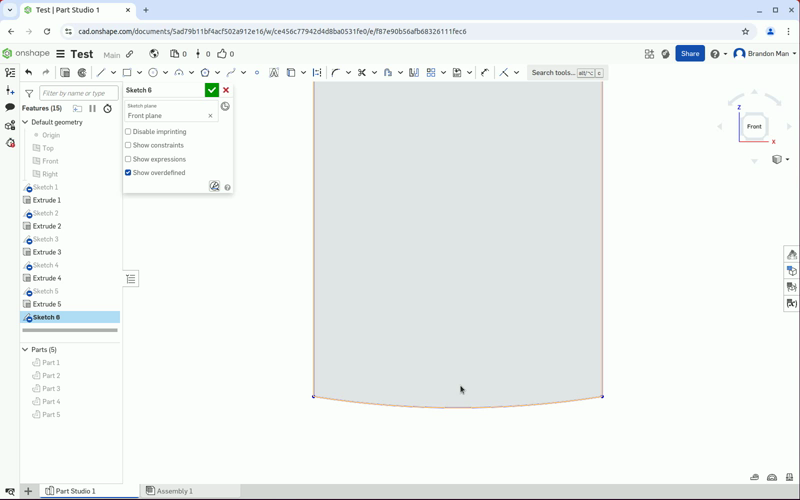
click(460, 385)
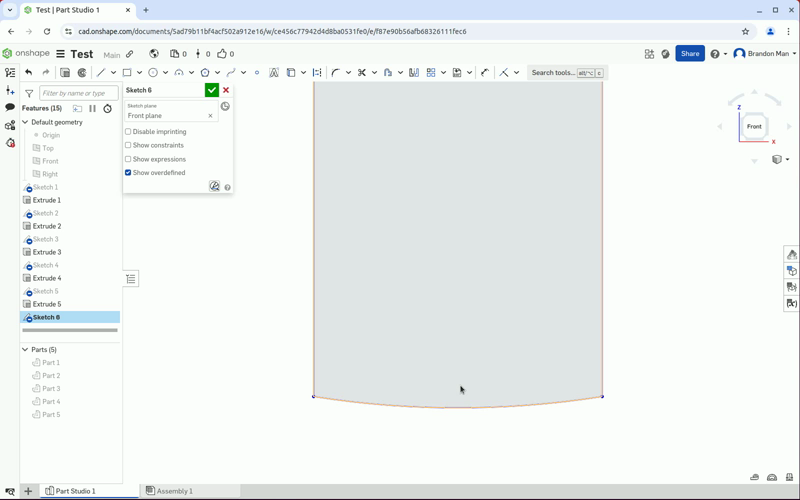
scroll(-6)
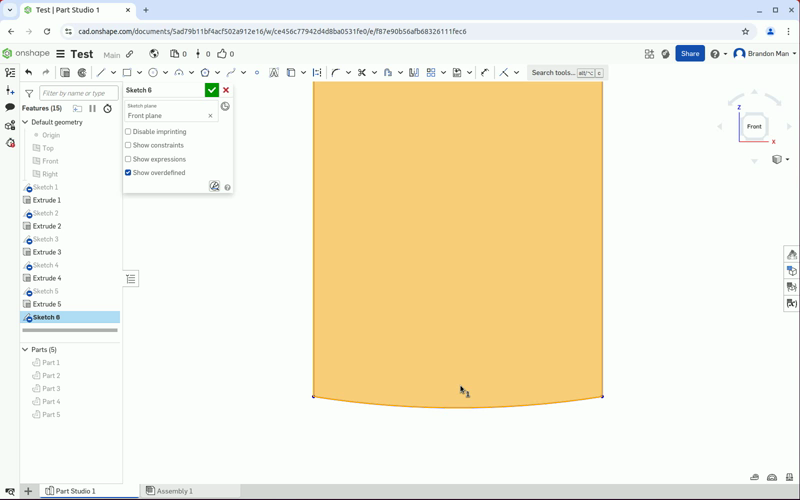
scroll(-6)
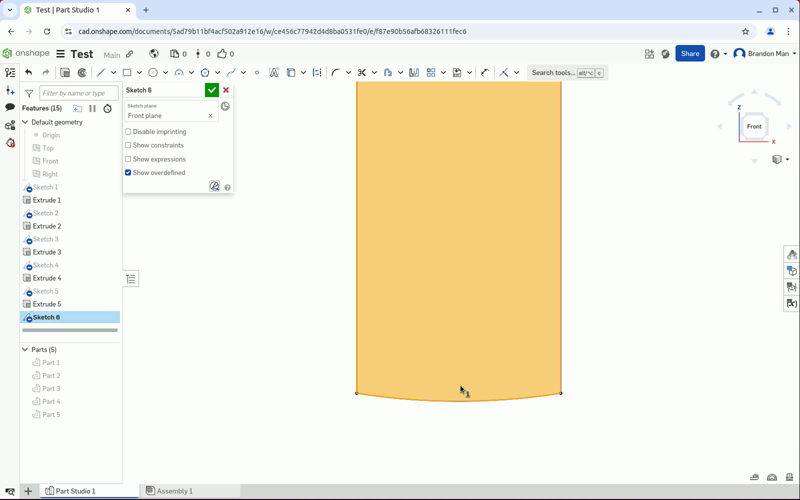
scroll(-6)
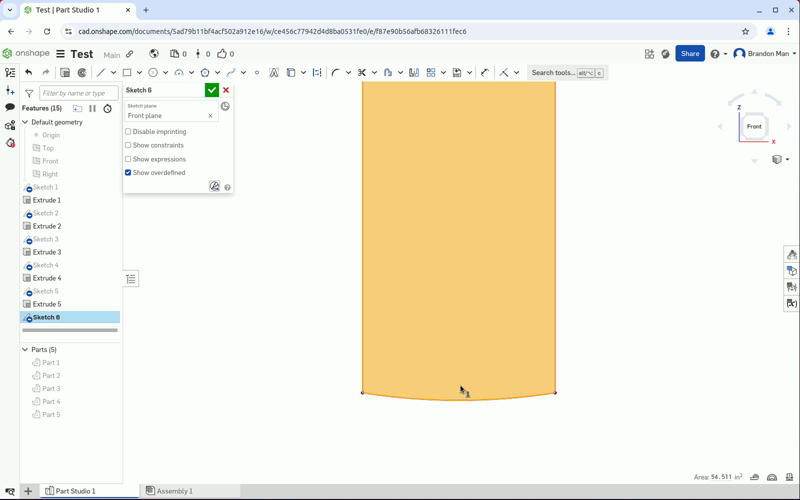
scroll(-6)
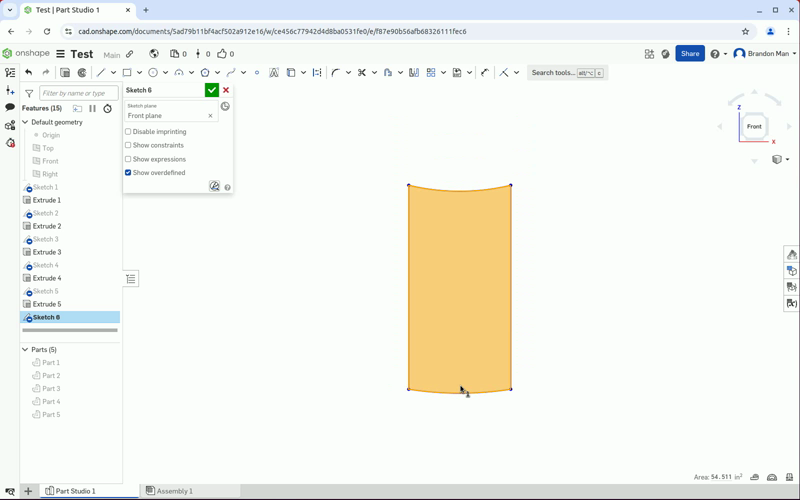
scroll(-6)
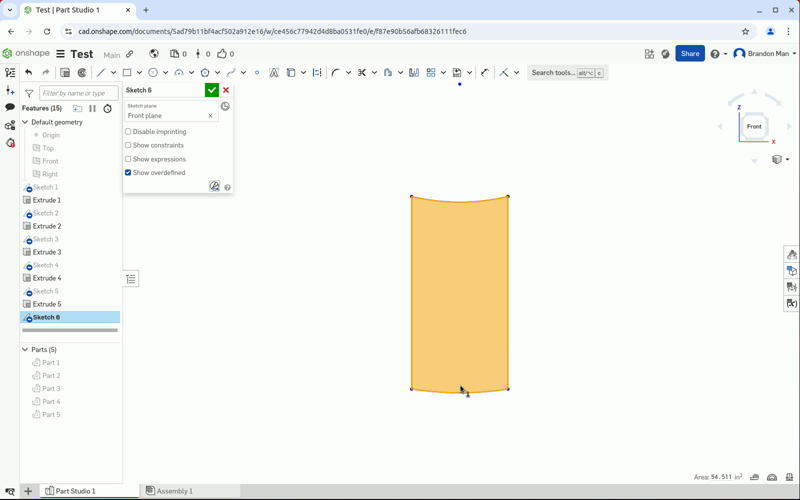
scroll(-6)
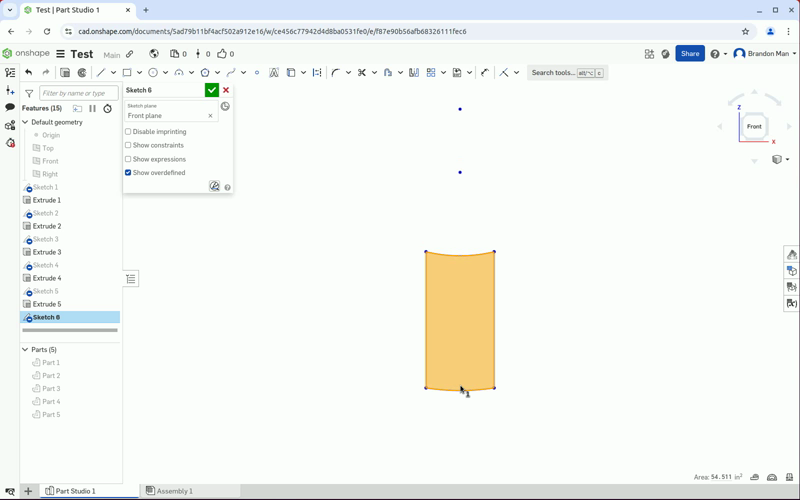
scroll(-6)
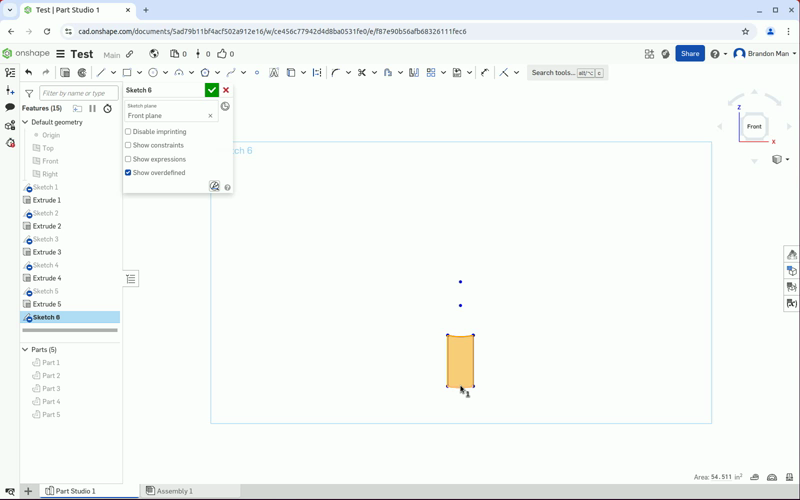
mouse_move(73, 352)
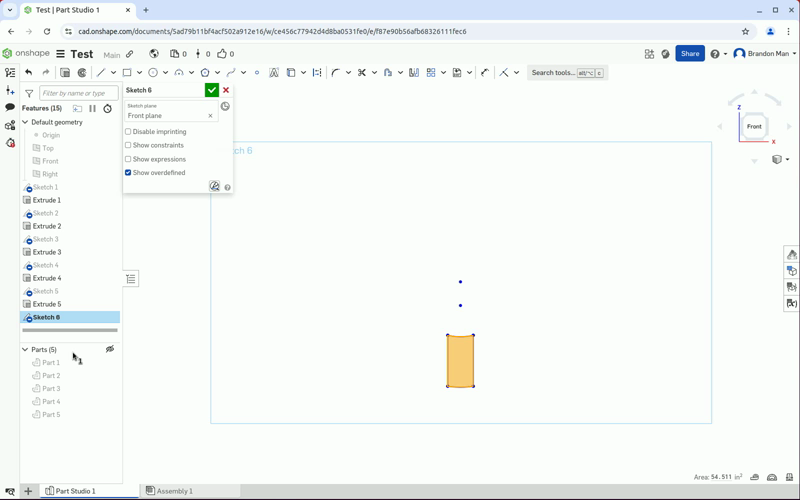
key(shift+y)
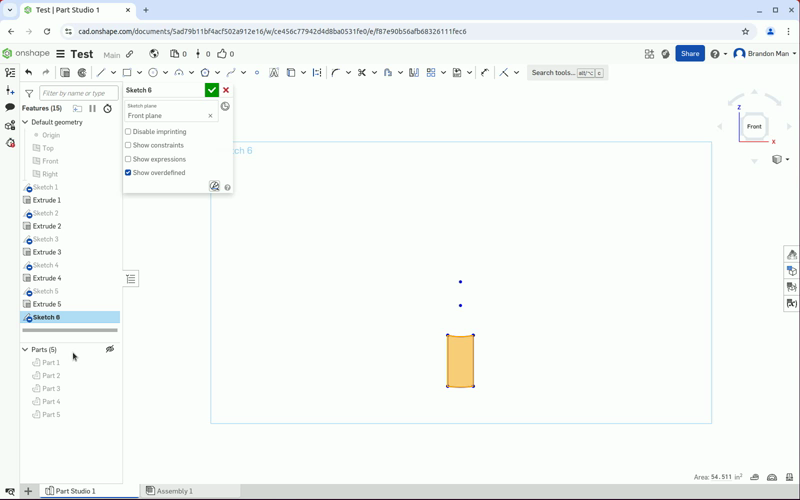
key(shift+e)
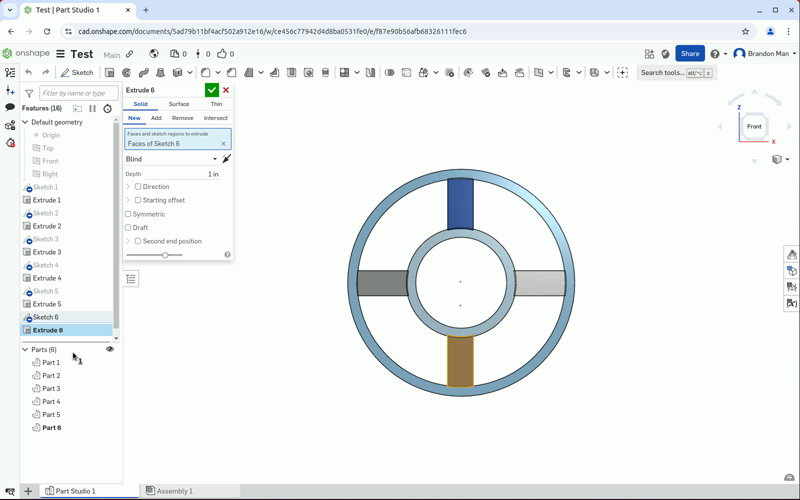
mouse_move(143, 106)
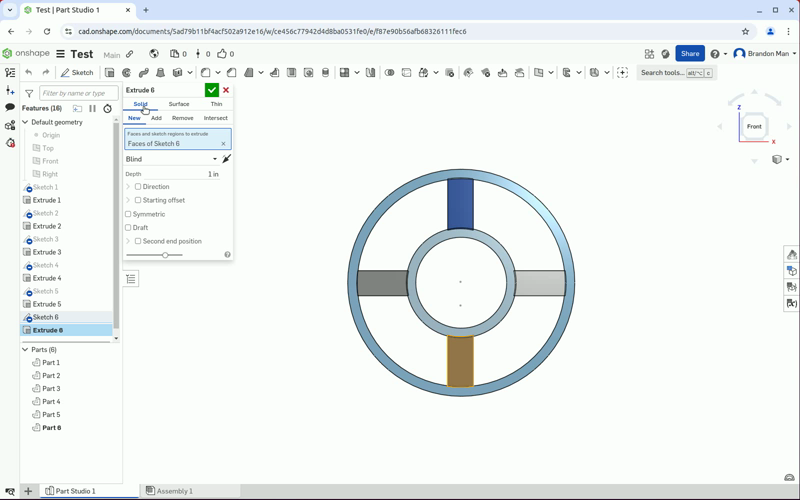
click(143, 106)
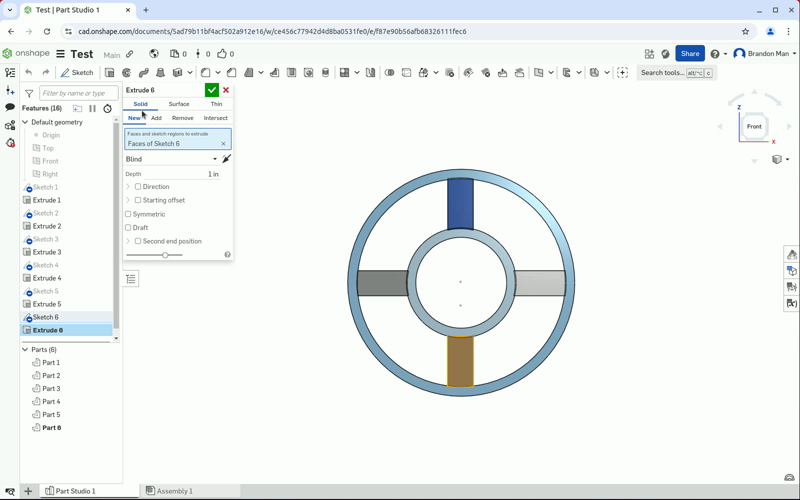
mouse_move(137, 120)
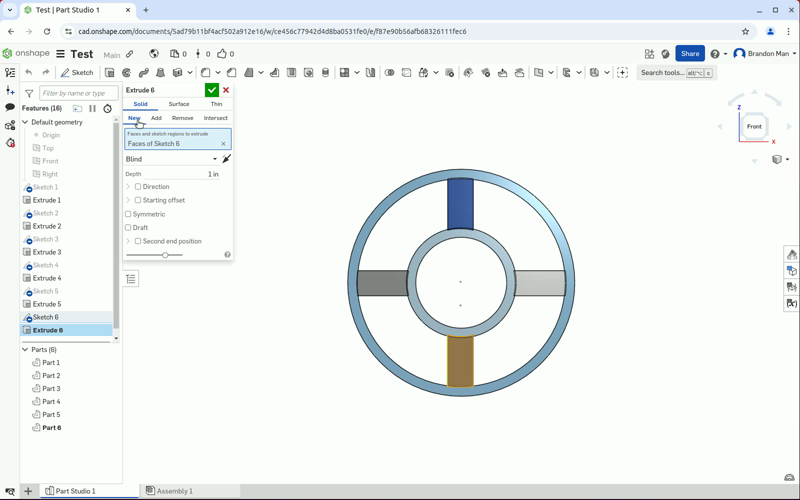
click(137, 120)
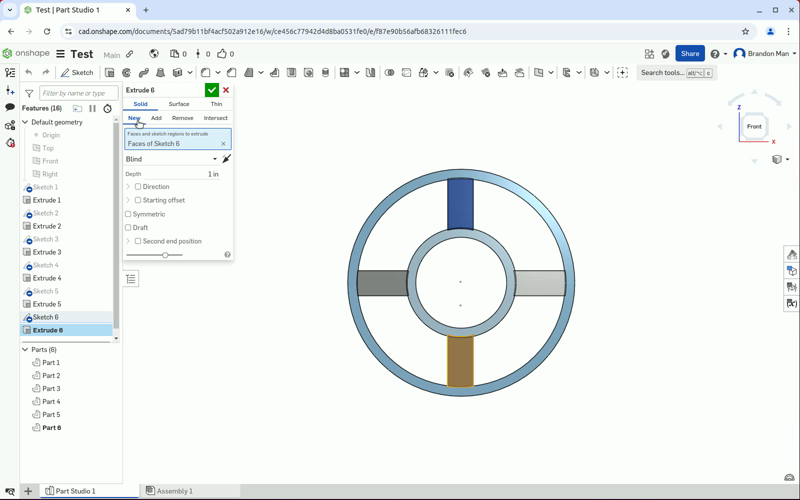
key(tab, 4)
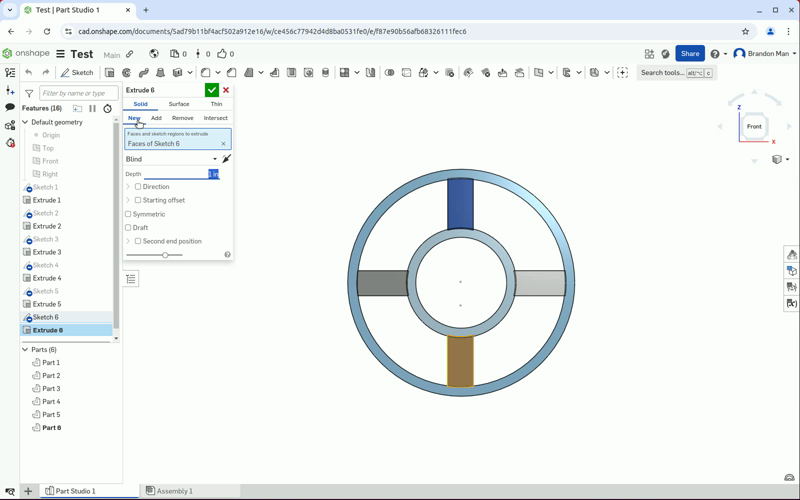
text(6.018)
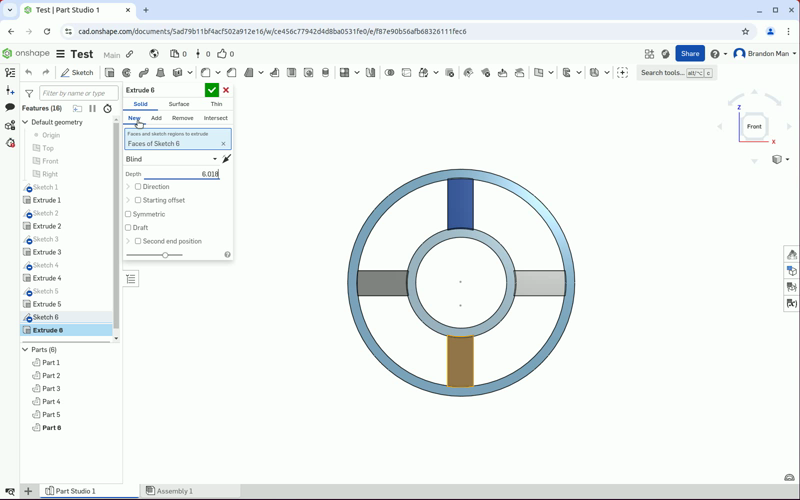
key(enter)
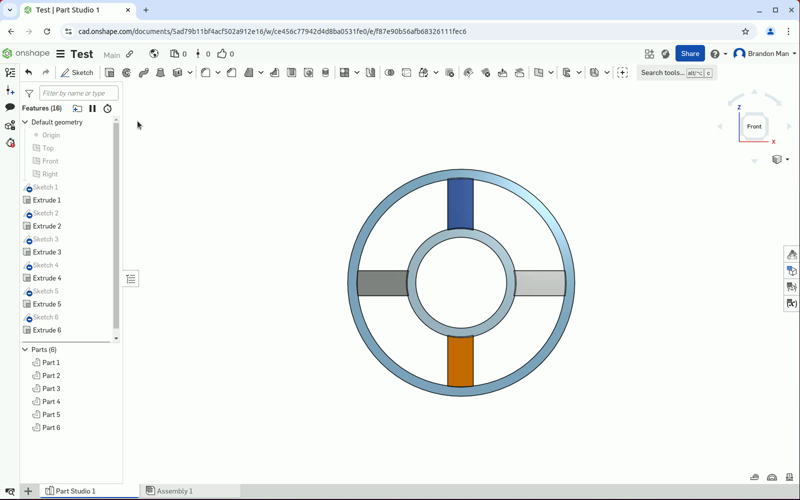
key(shift+h)
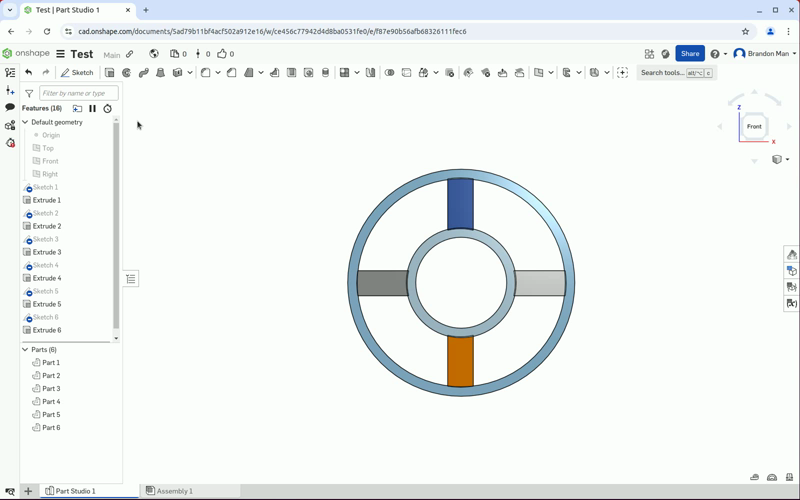
key(shift+h)
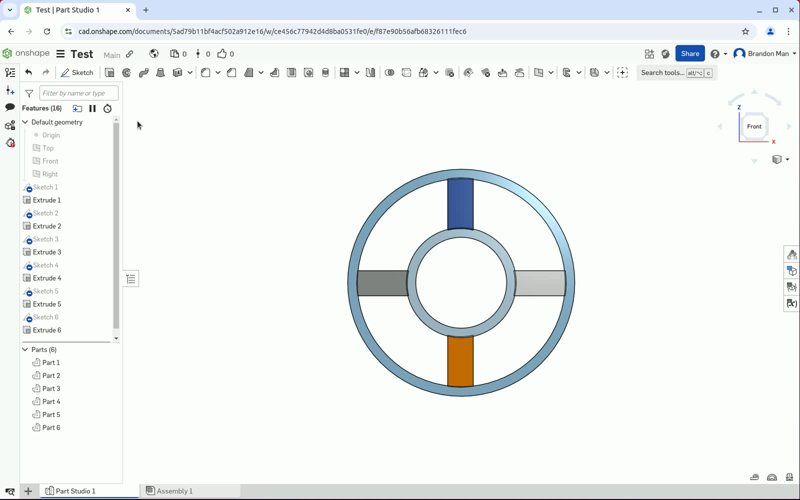
key(shift+7)
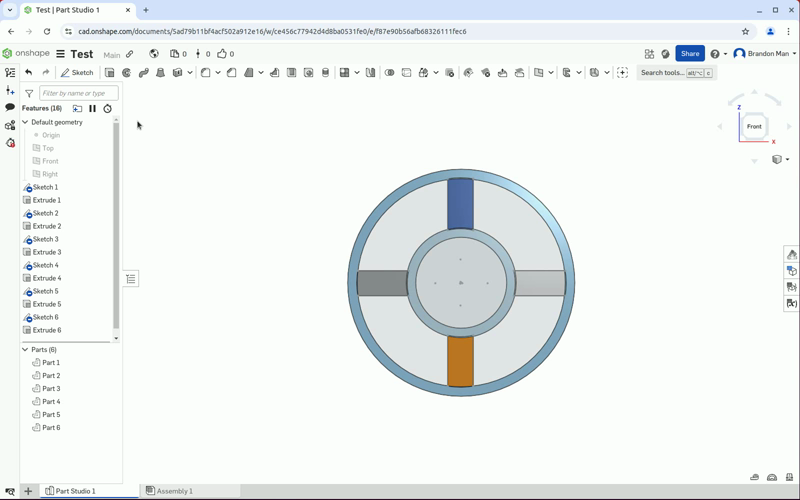
key(left, 2)
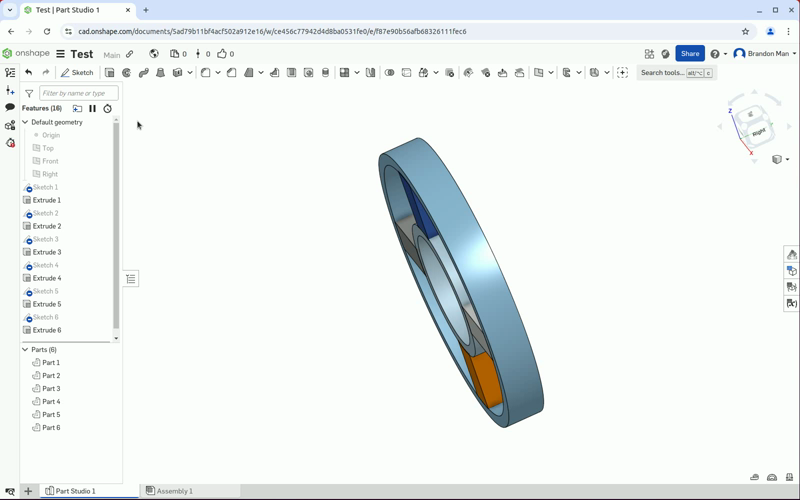
key(down, 2)
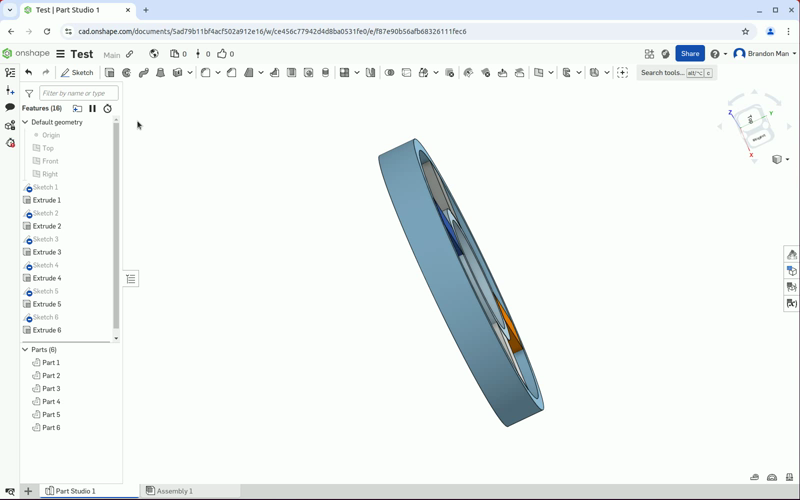
key(up, 2)
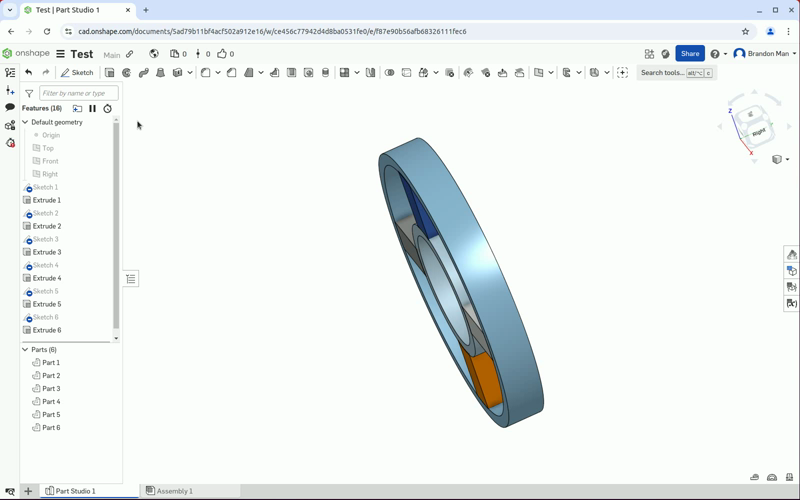
key(right, 2)
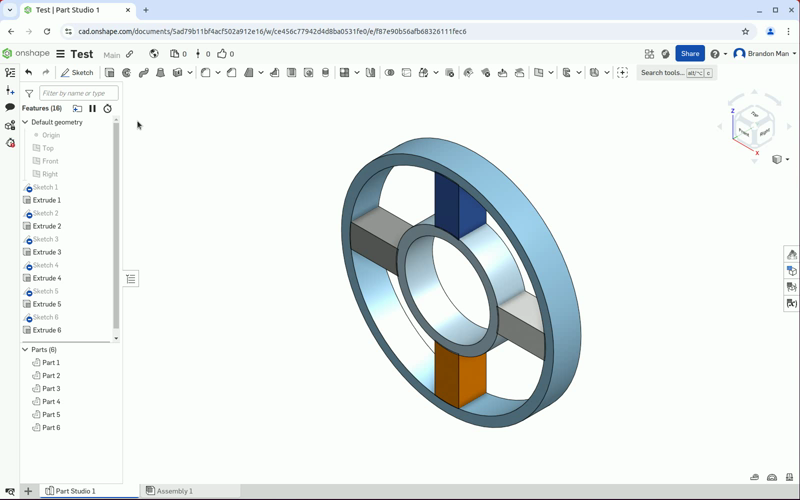
mouse_move(69, 189)
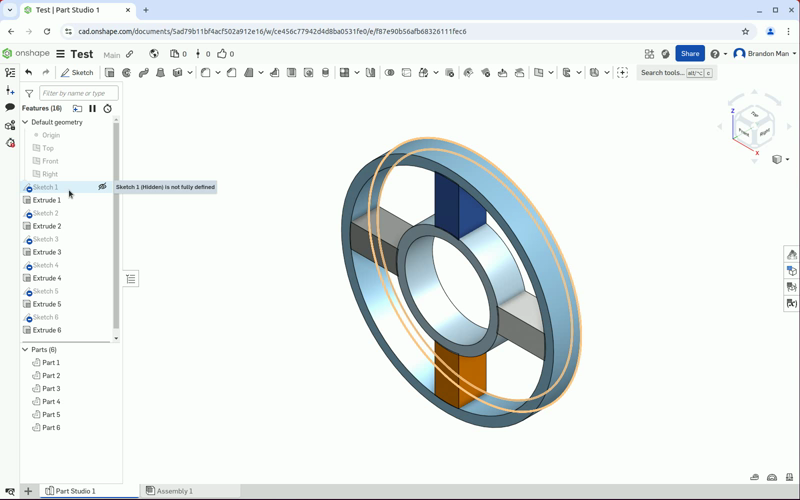
click(69, 189)